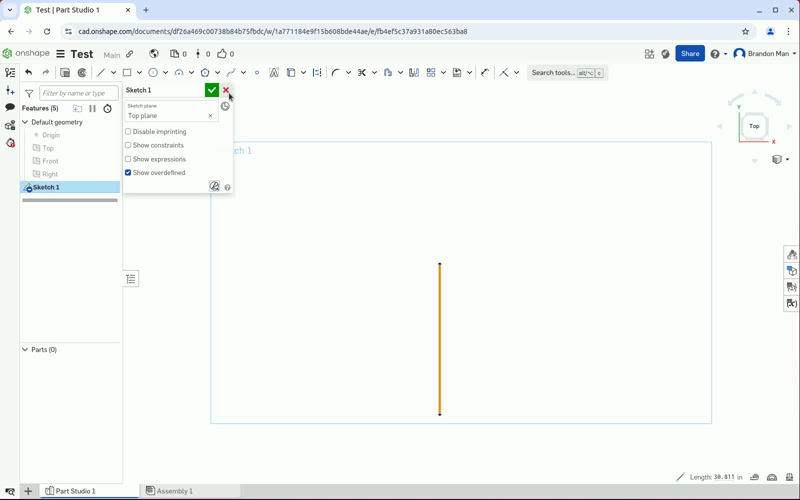
key(shift+h)
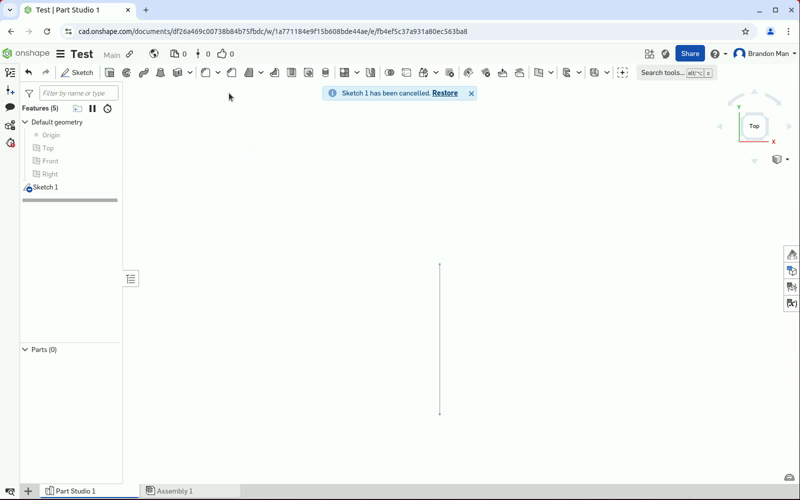
key(shift+s)
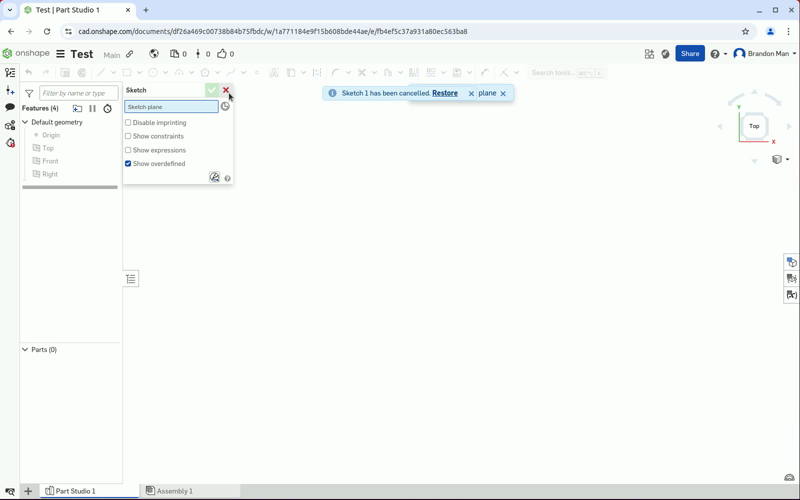
mouse_move(73, 150)
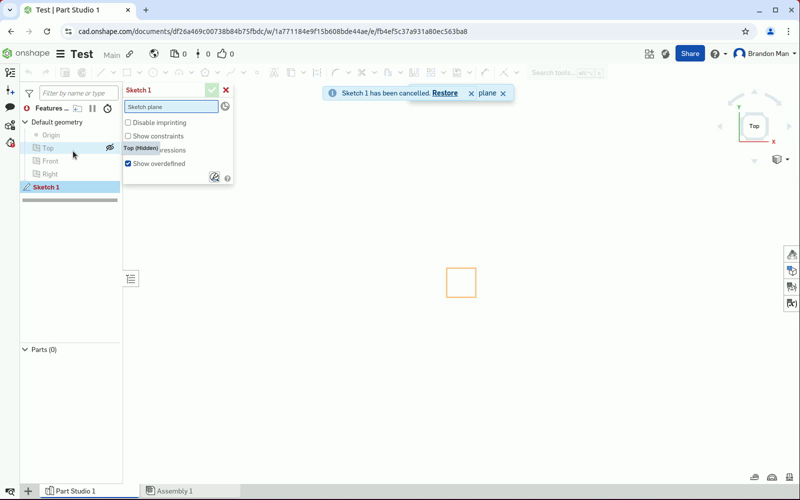
click(73, 150)
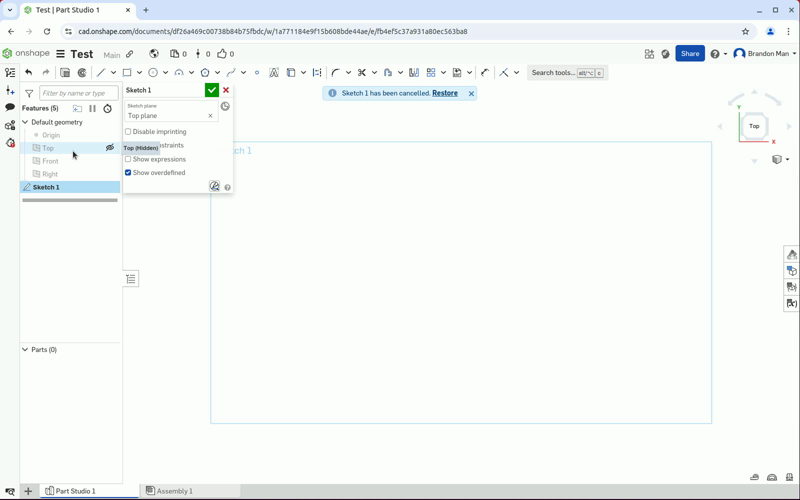
mouse_move(73, 352)
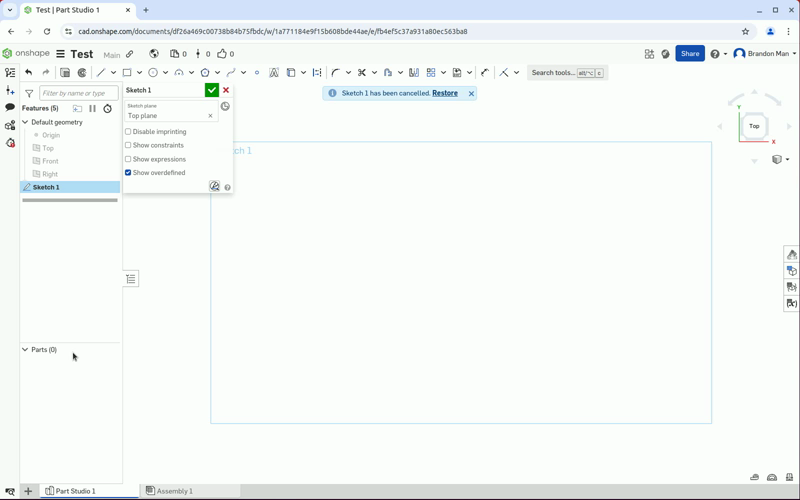
key(y)
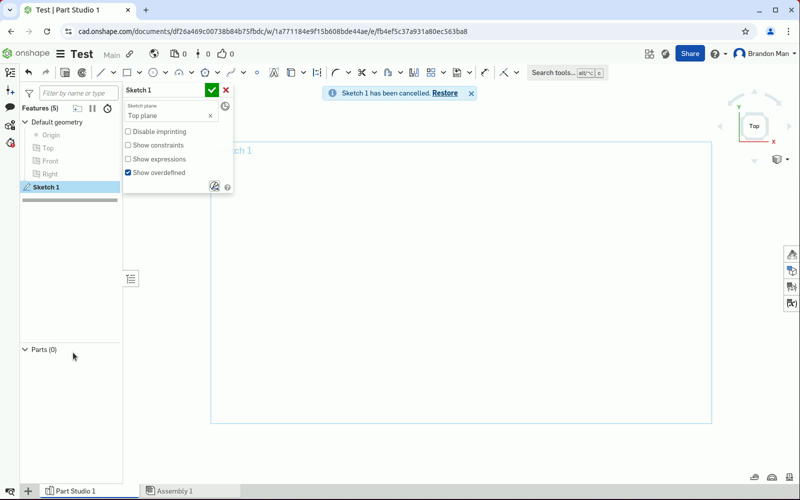
key(l)
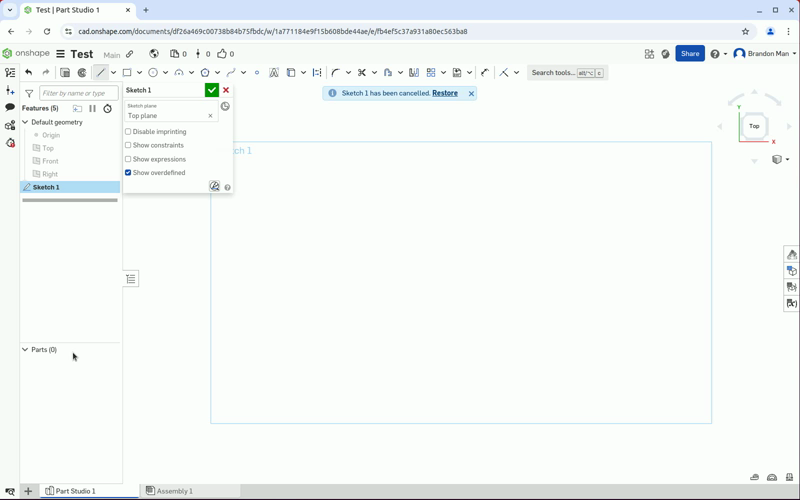
key_down(shift)
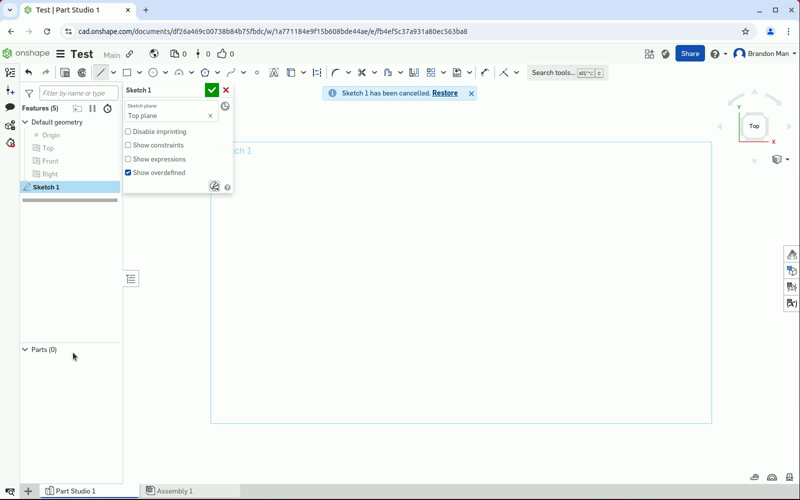
mouse_move(390, 278)
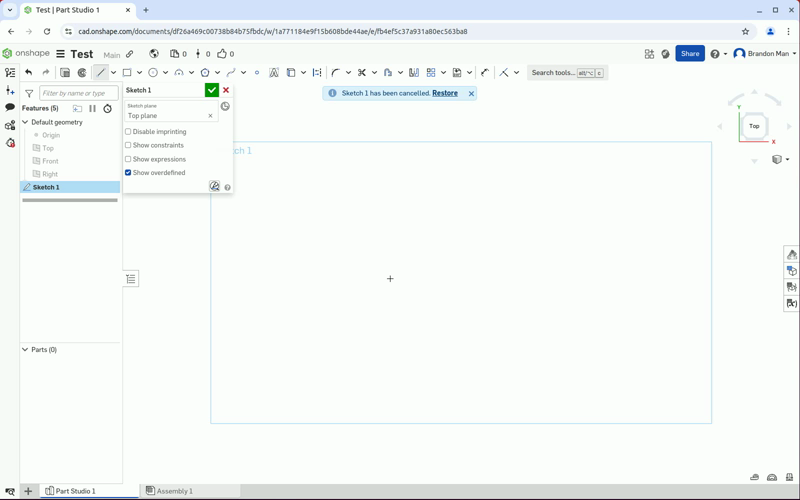
click(390, 278)
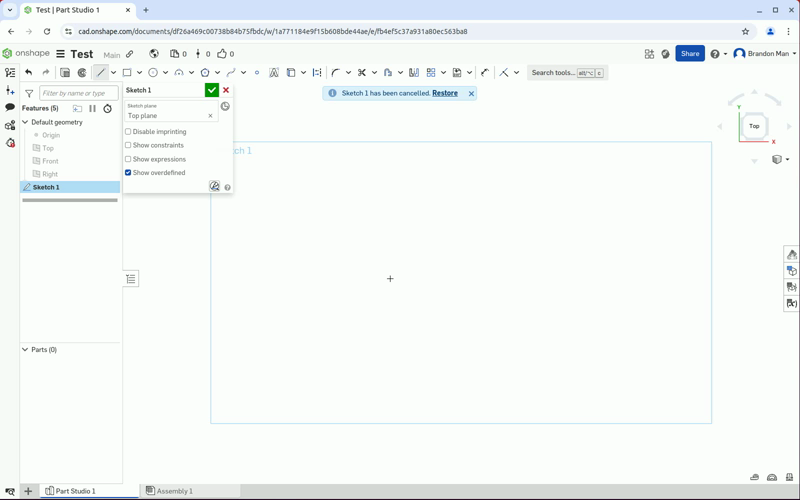
key_up(shift)
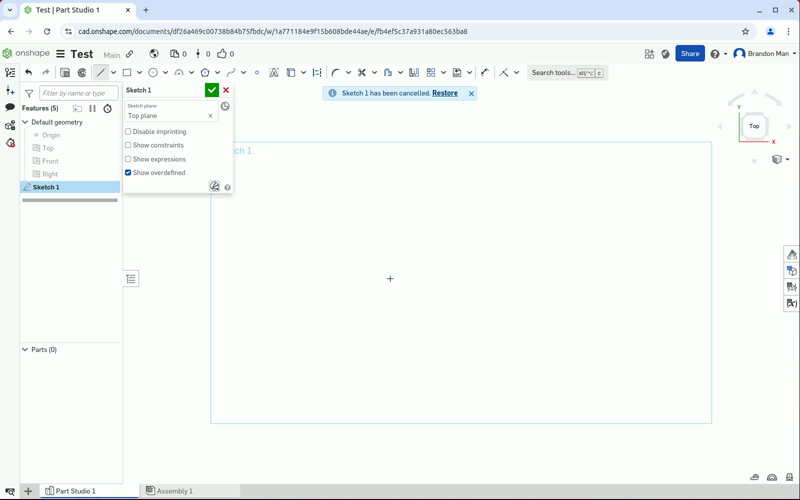
key_down(shift)
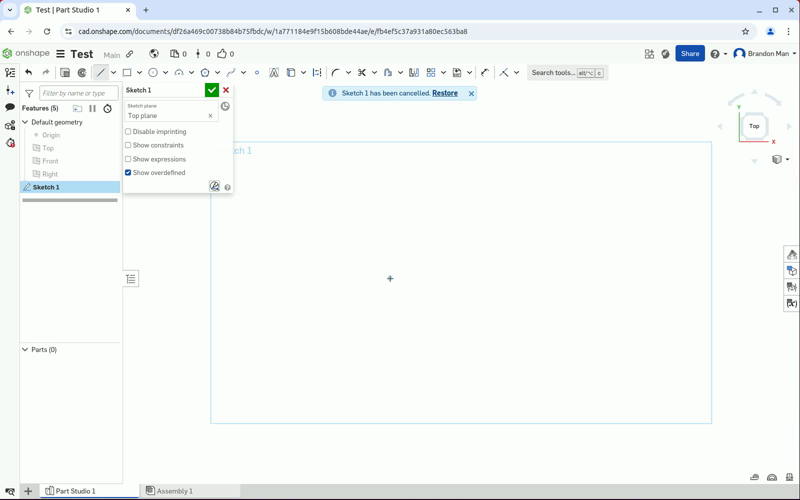
mouse_move(420, 278)
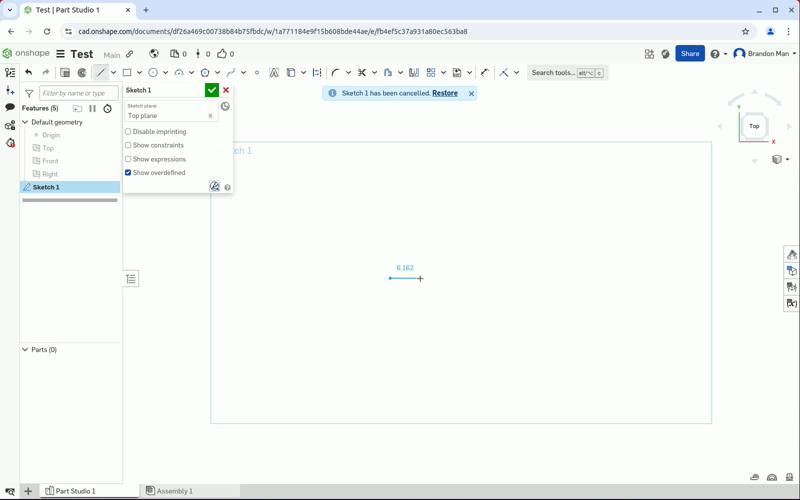
mouse_move(426, 299)
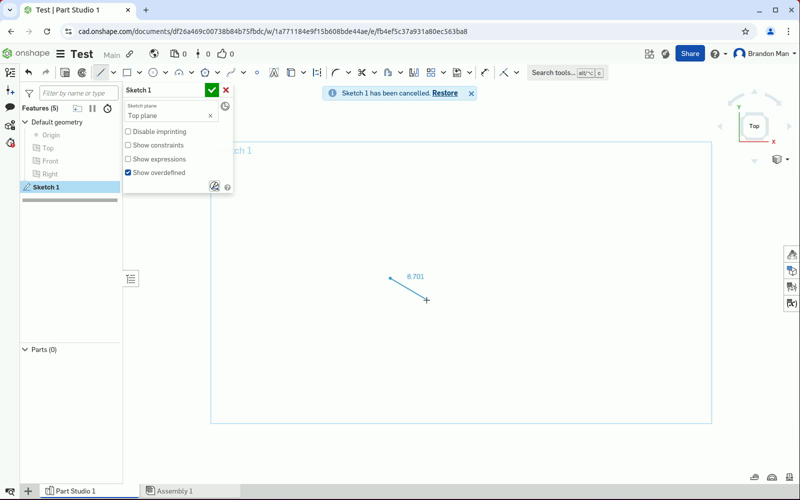
click(426, 299)
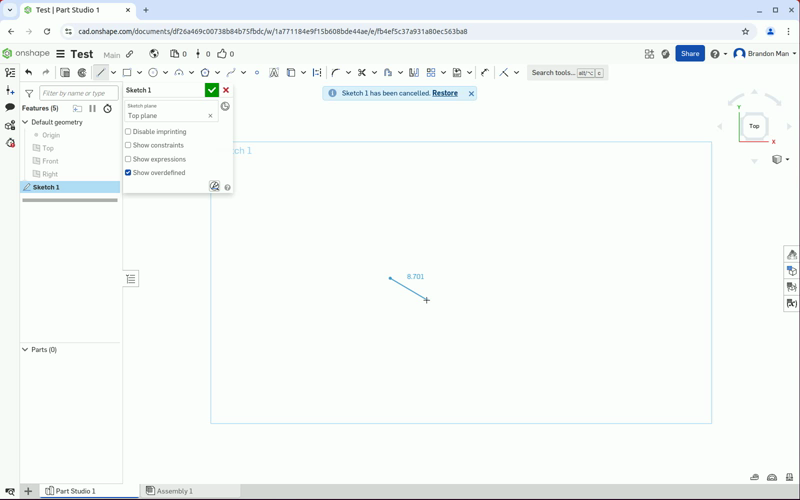
key_up(shift)
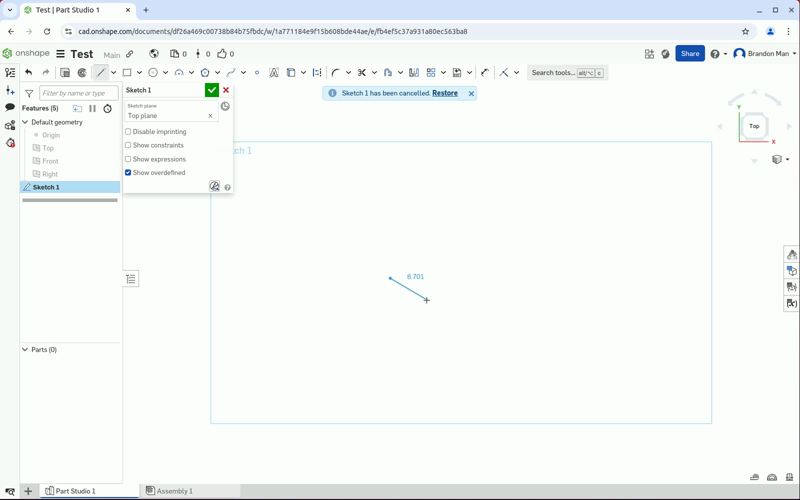
key(esc)
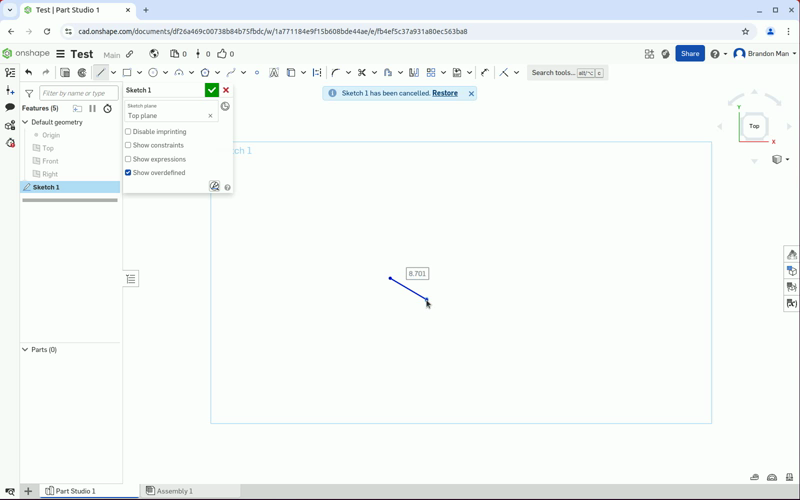
key(a)
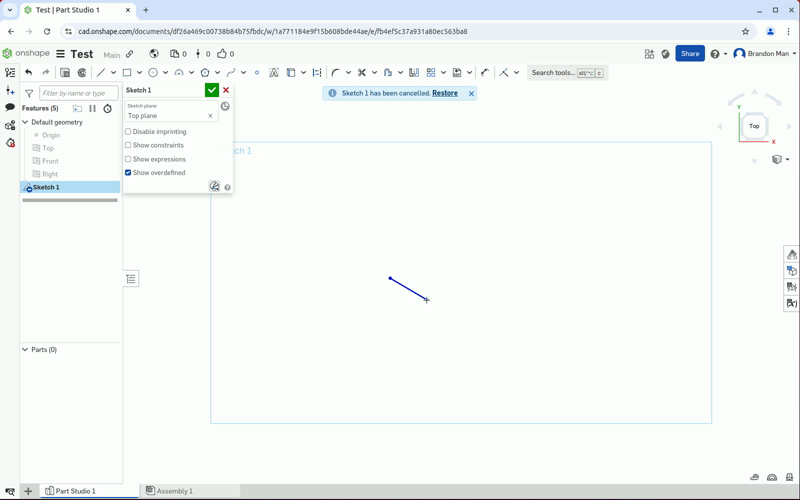
mouse_move(426, 299)
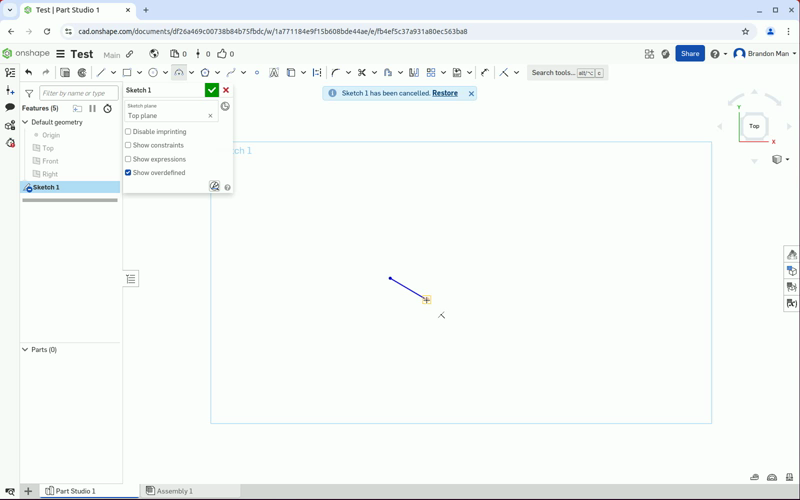
click(426, 299)
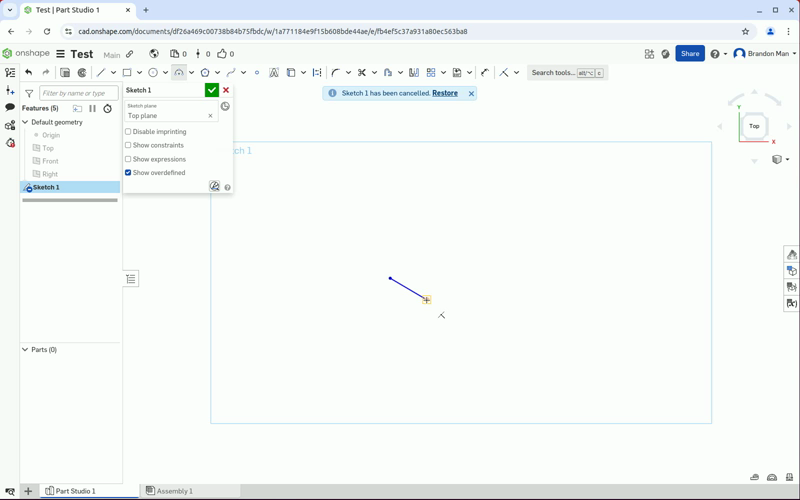
key_down(shift)
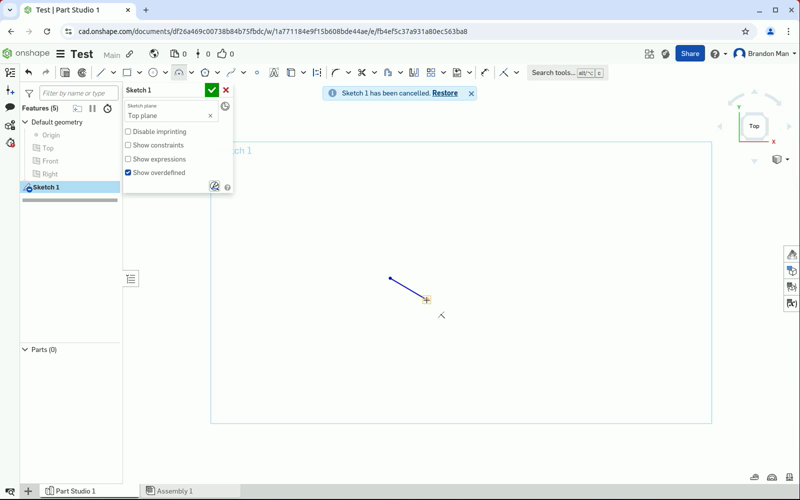
mouse_move(461, 244)
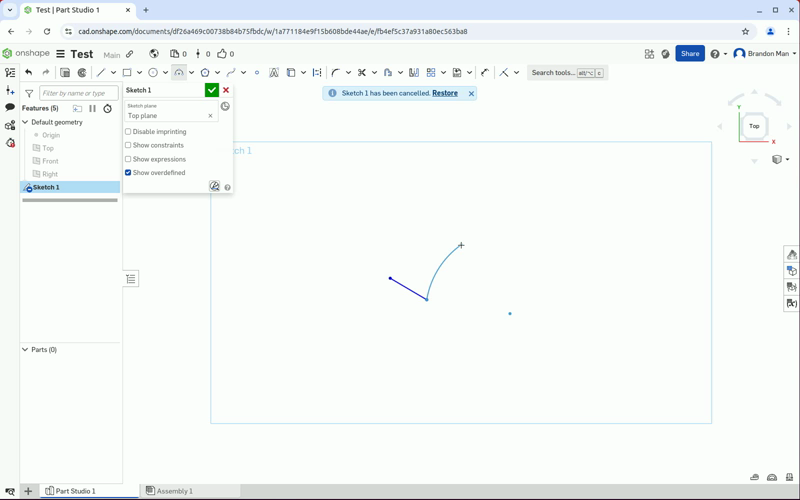
click(461, 244)
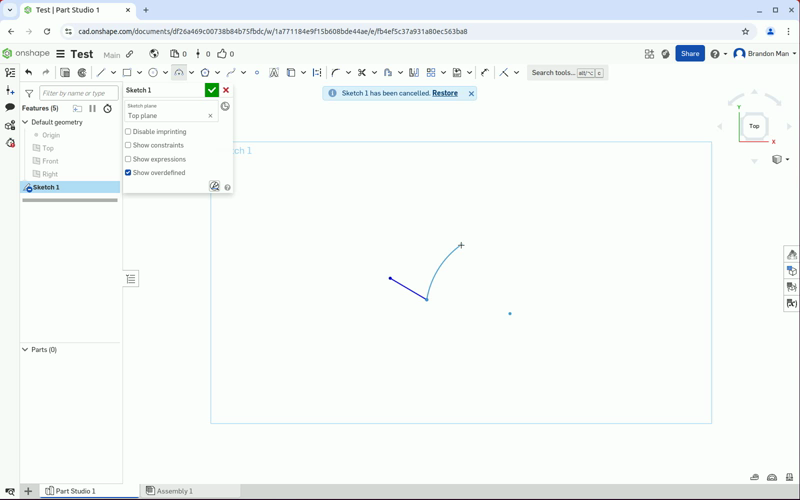
mouse_move(428, 262)
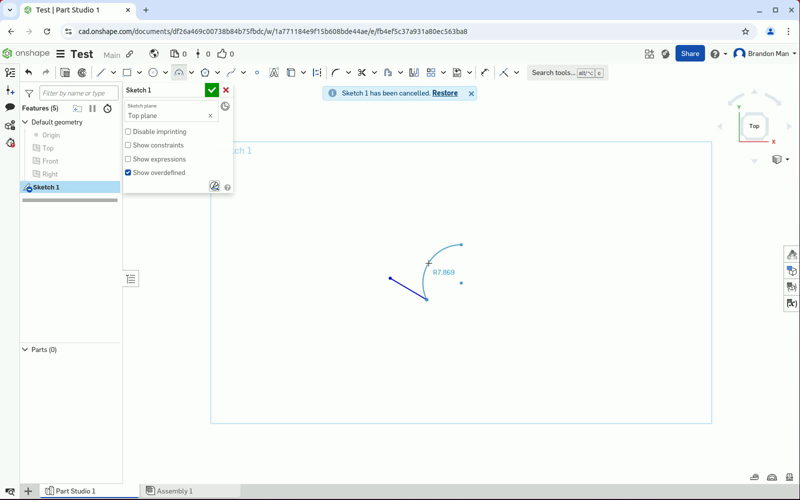
click(428, 262)
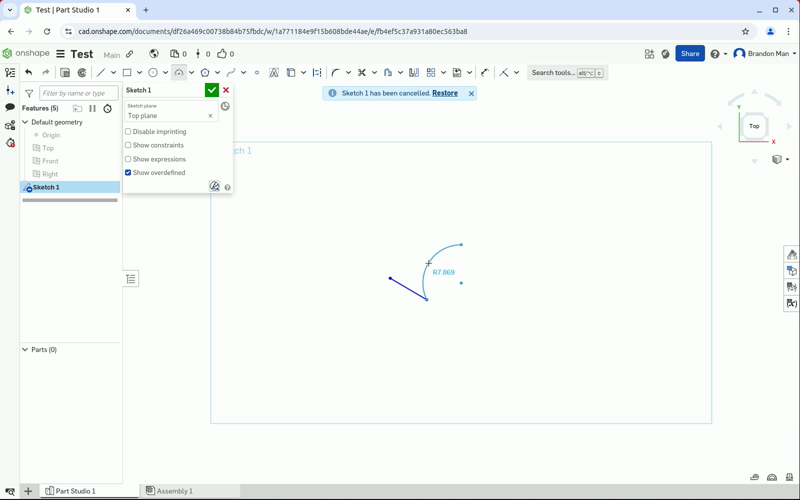
key_up(shift)
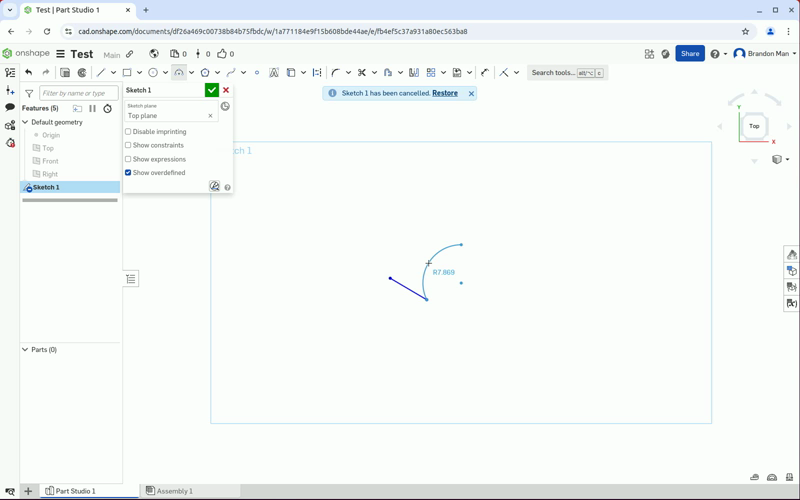
key(esc)
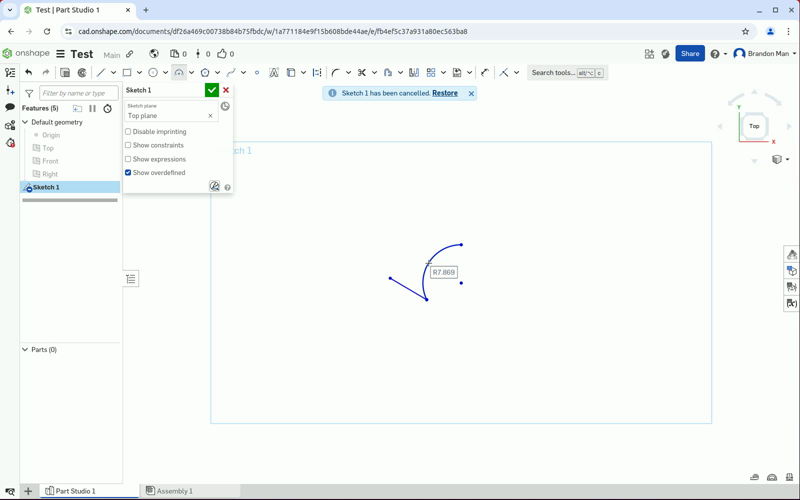
key(l)
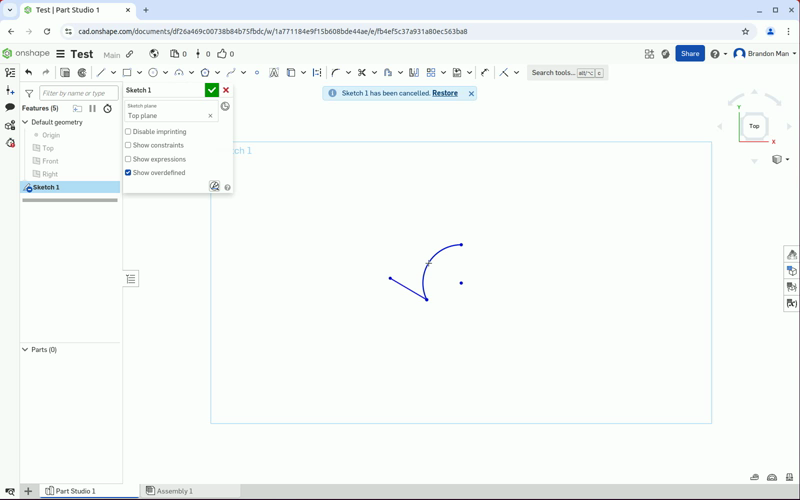
mouse_move(461, 244)
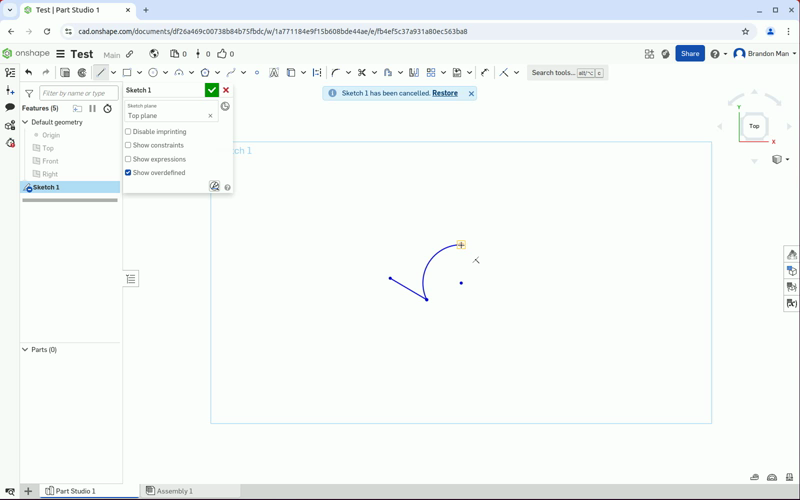
click(461, 244)
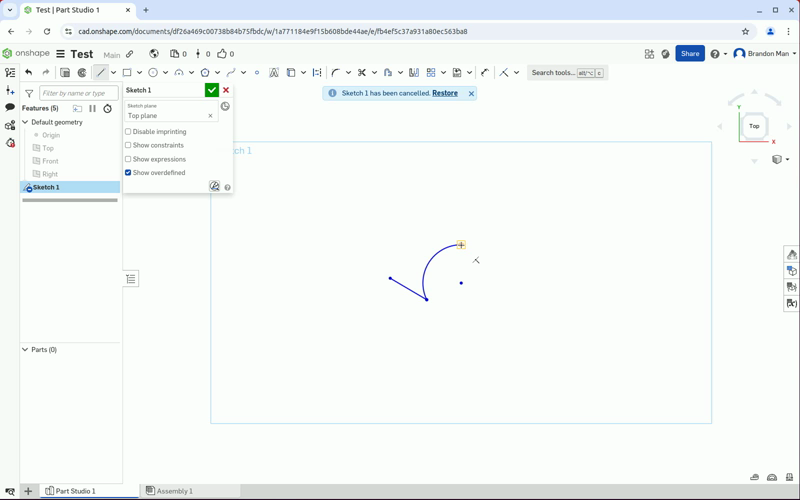
key_down(shift)
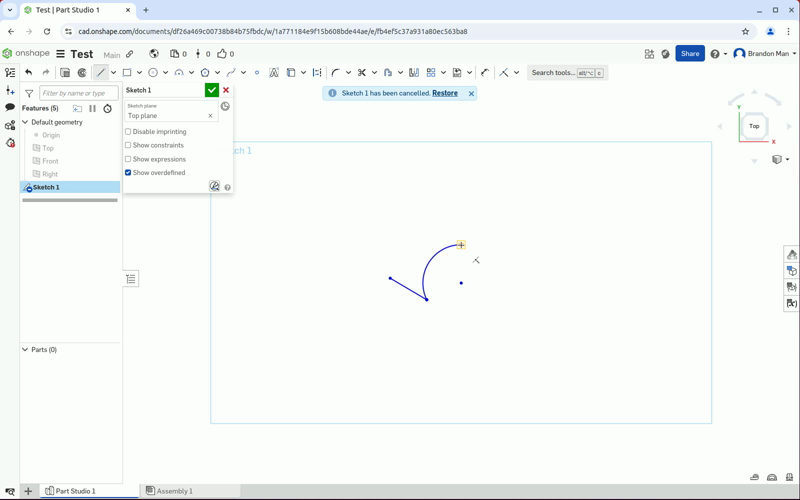
mouse_move(491, 244)
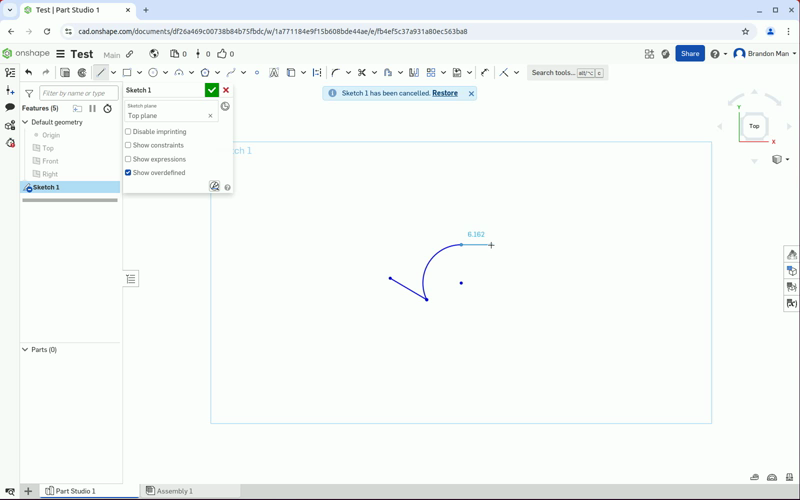
mouse_move(424, 224)
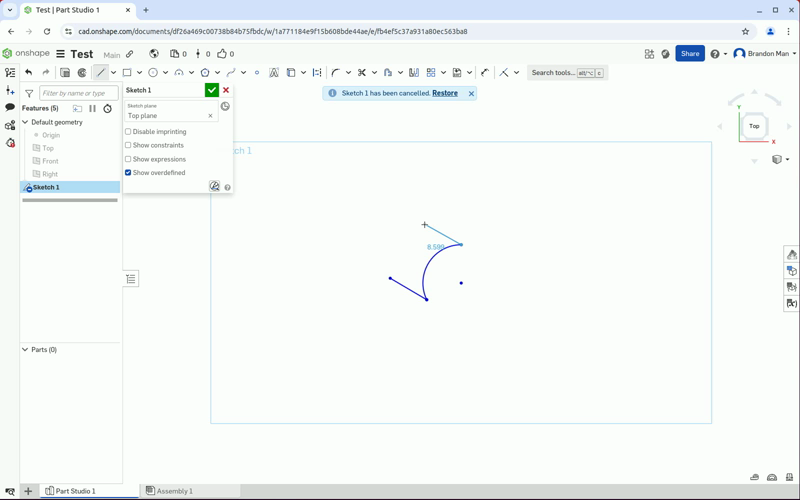
click(424, 224)
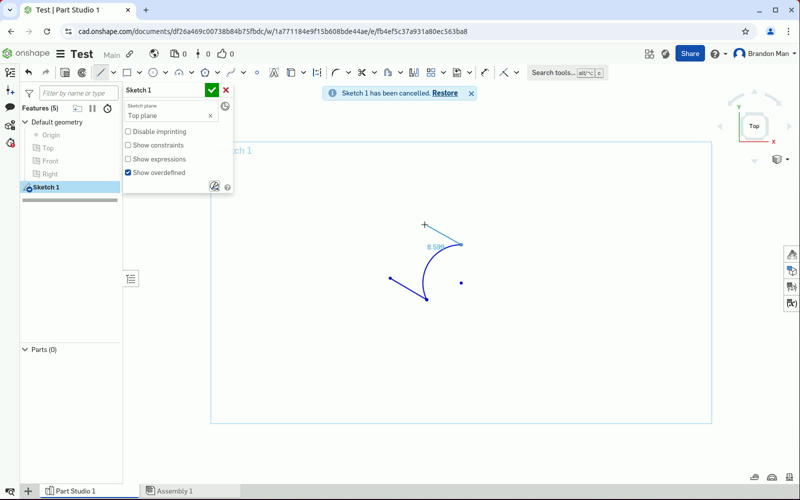
key_up(shift)
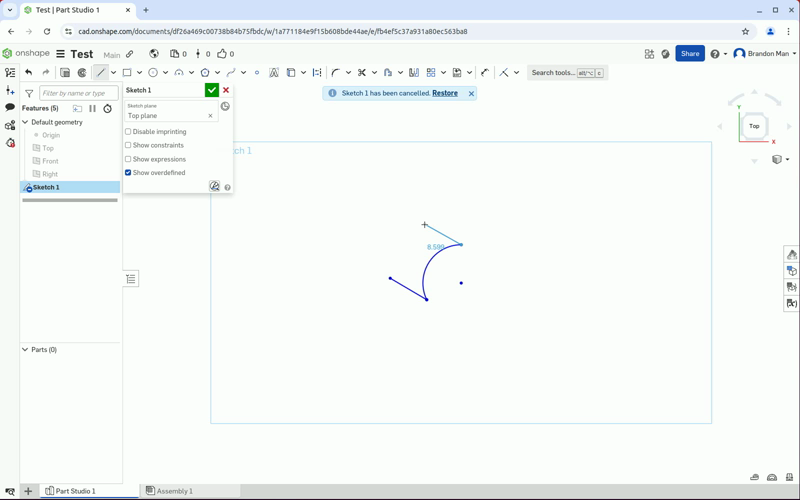
key(esc)
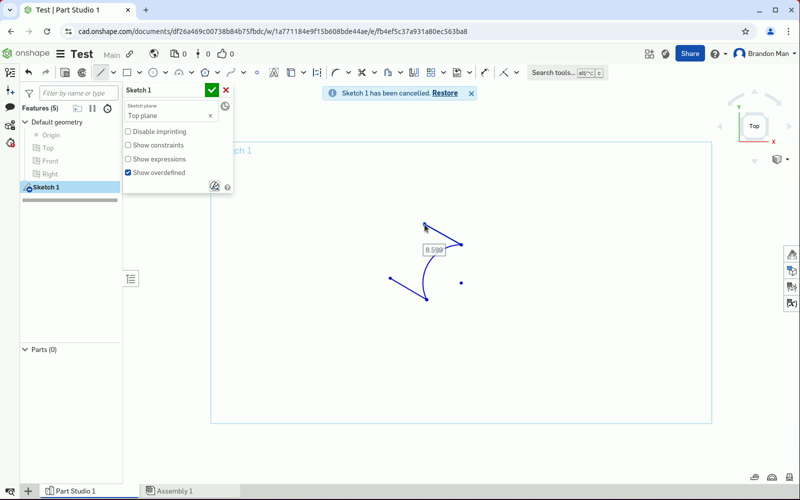
key(a)
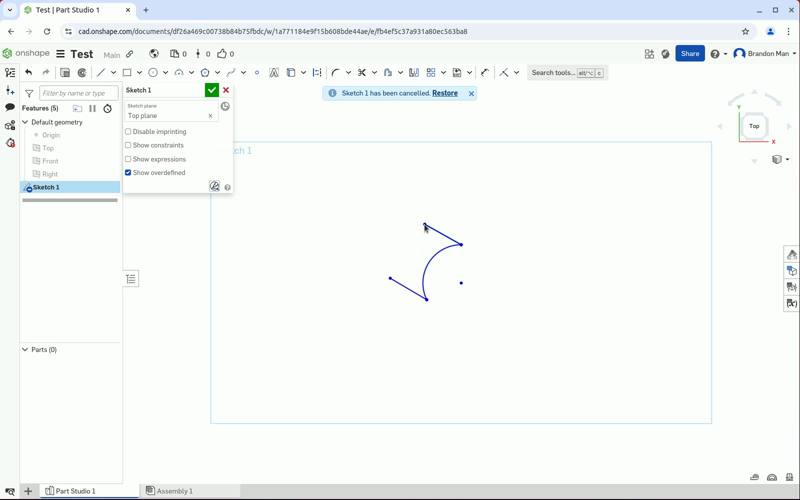
mouse_move(424, 224)
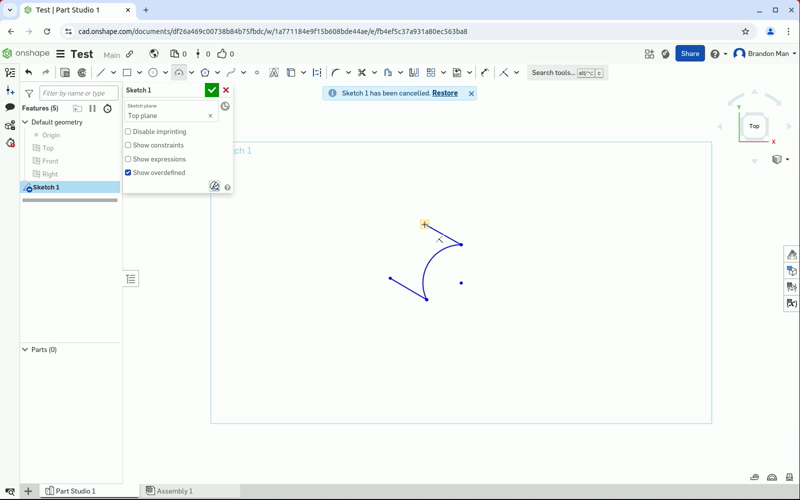
click(424, 224)
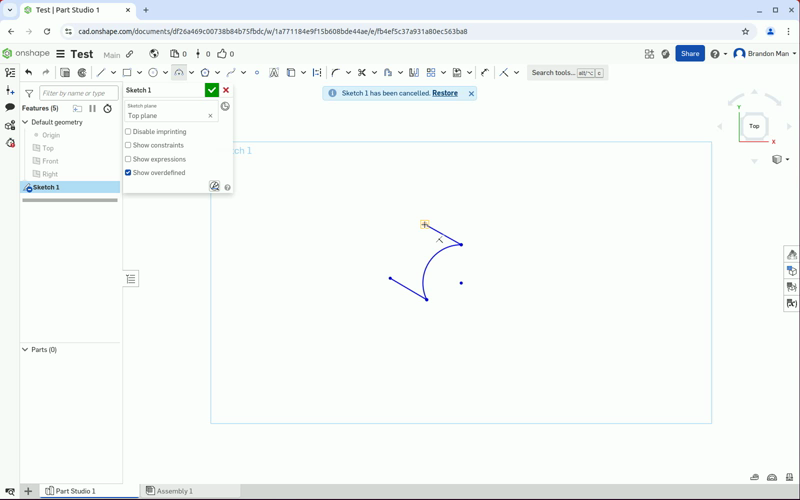
mouse_move(390, 278)
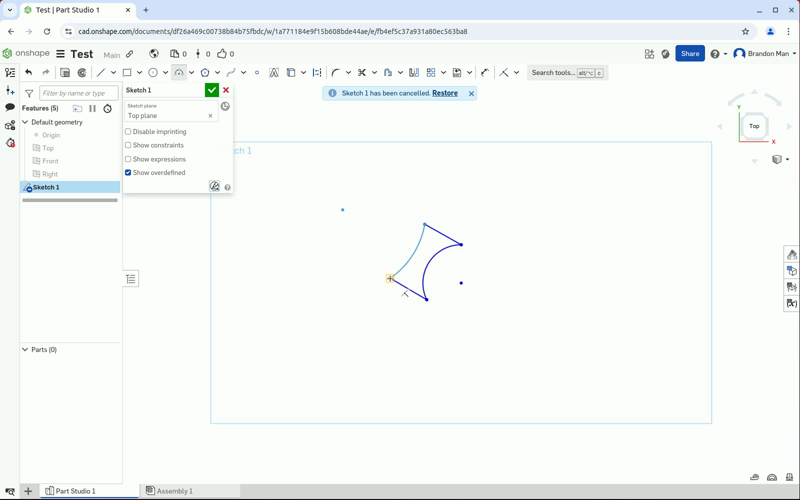
click(390, 278)
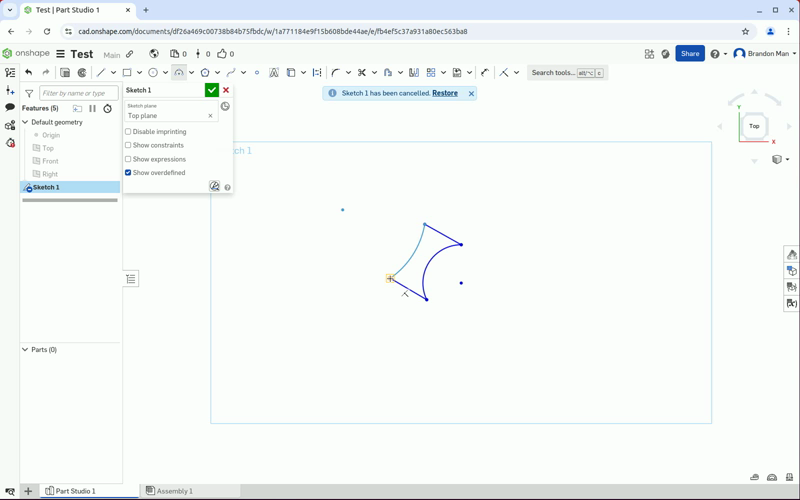
key_down(shift)
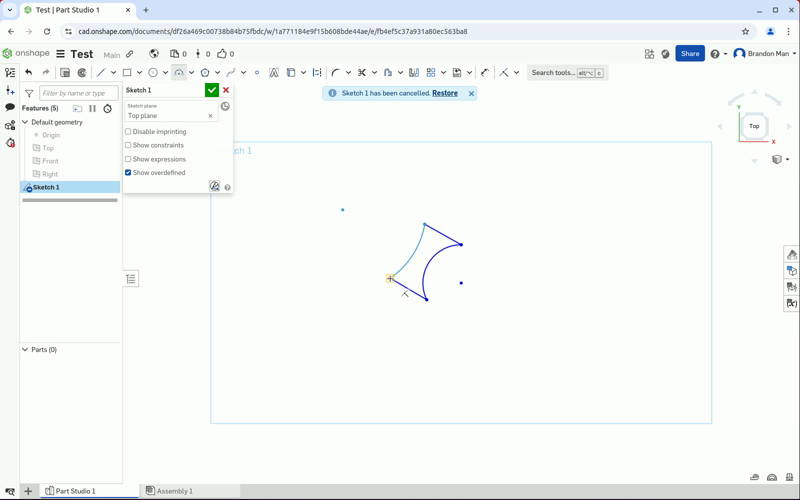
mouse_move(359, 220)
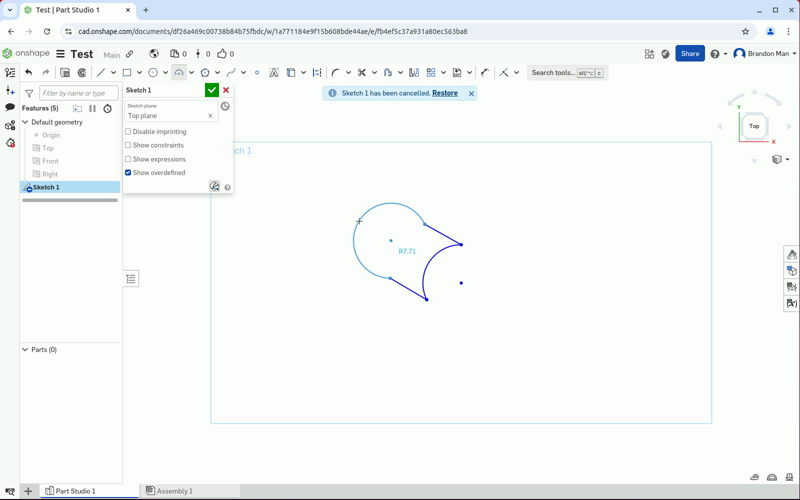
click(359, 220)
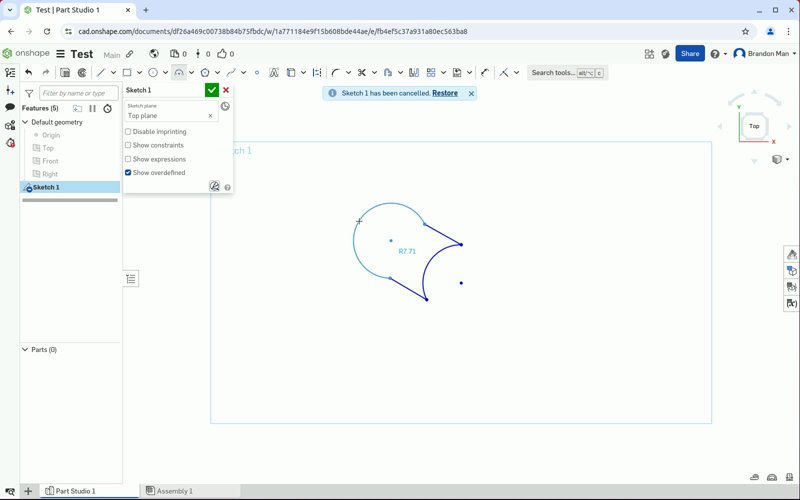
key_up(shift)
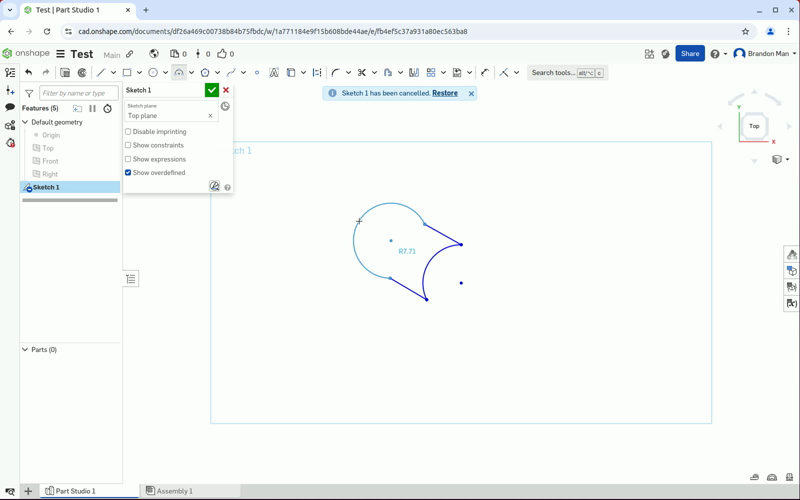
key(esc)
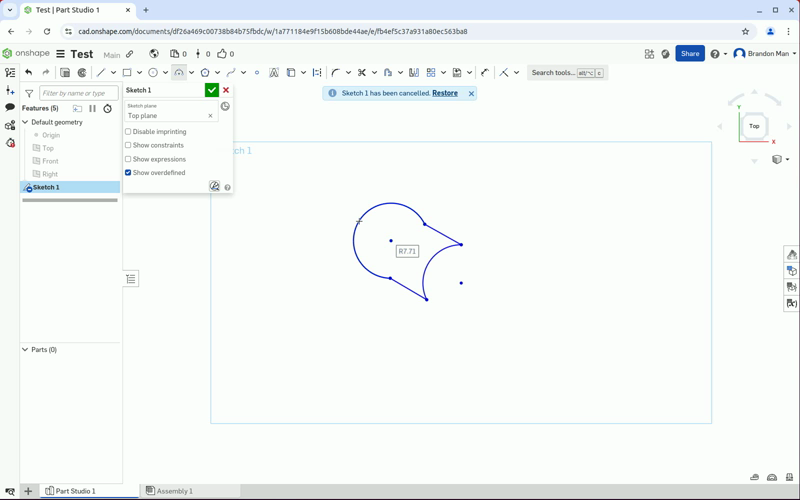
mouse_move(376, 212)
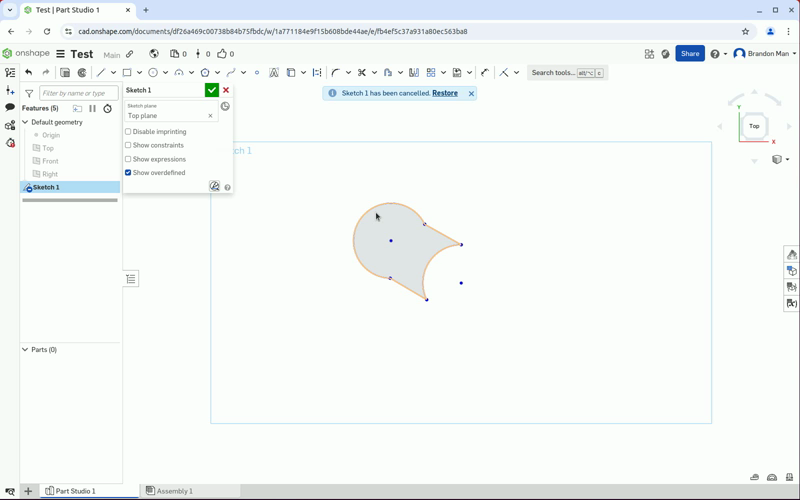
click(376, 212)
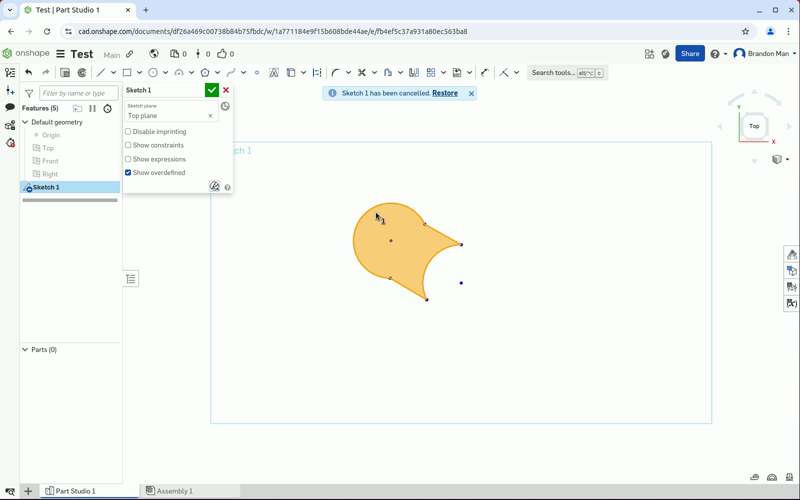
mouse_move(73, 352)
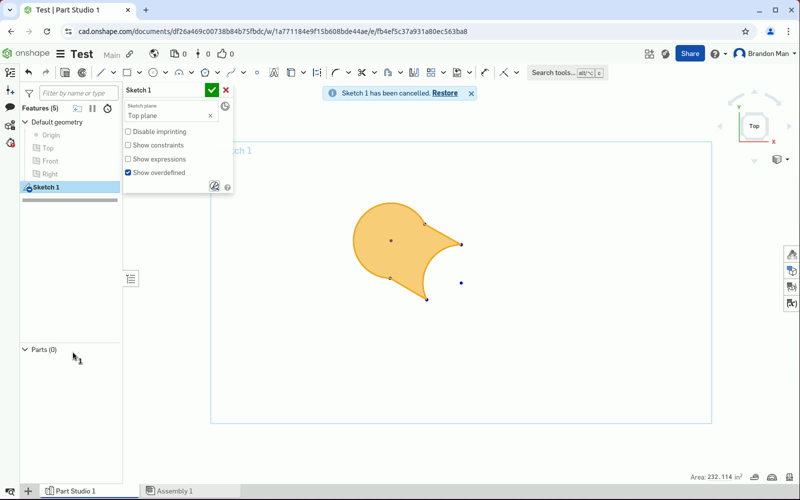
key(shift+y)
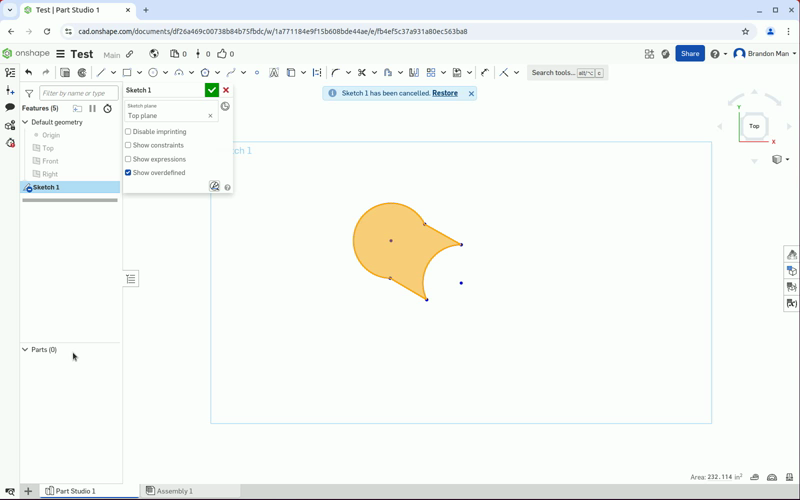
key(shift+e)
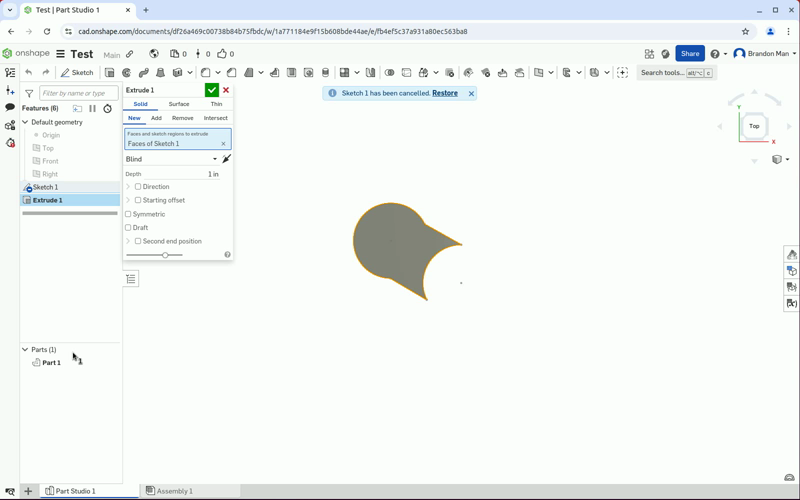
mouse_move(143, 106)
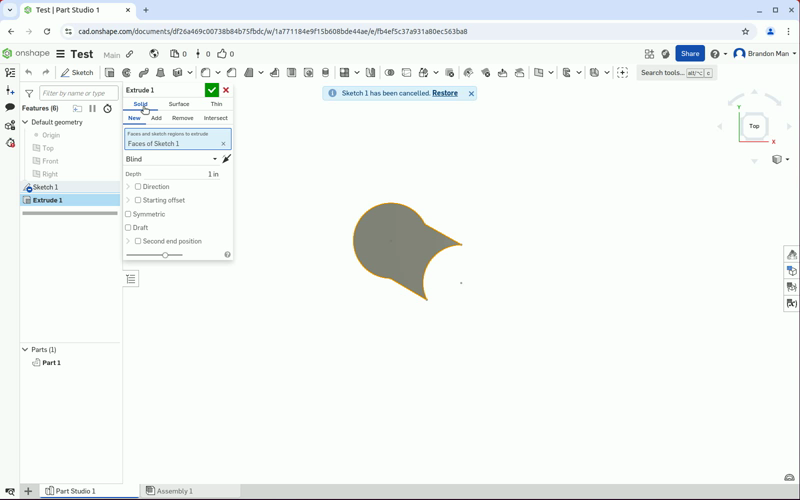
click(143, 106)
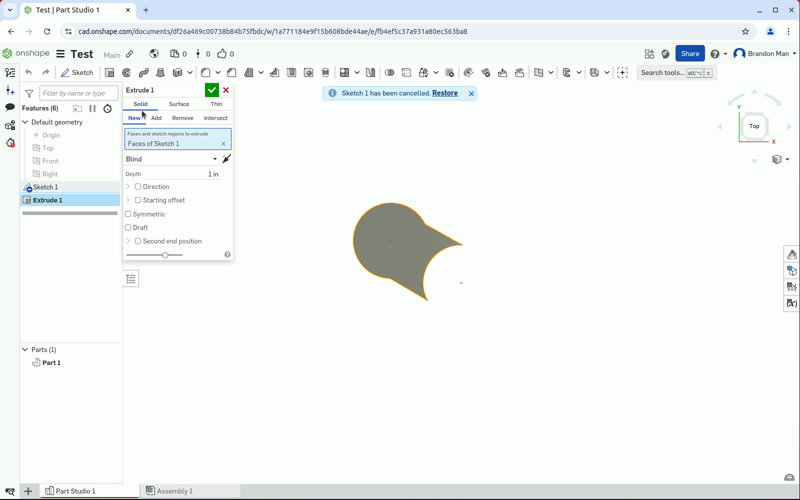
mouse_move(137, 120)
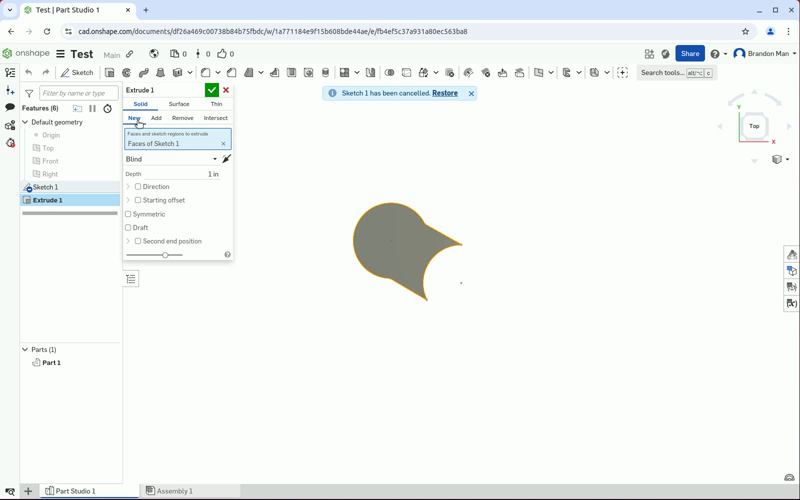
click(137, 120)
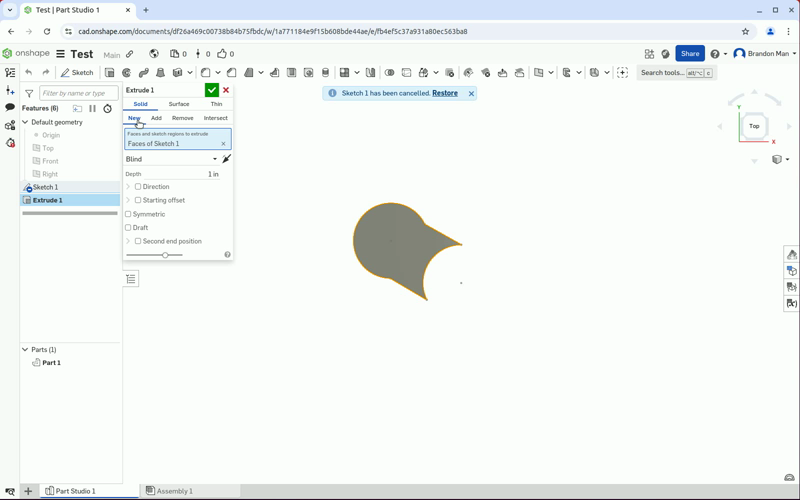
key(tab, 4)
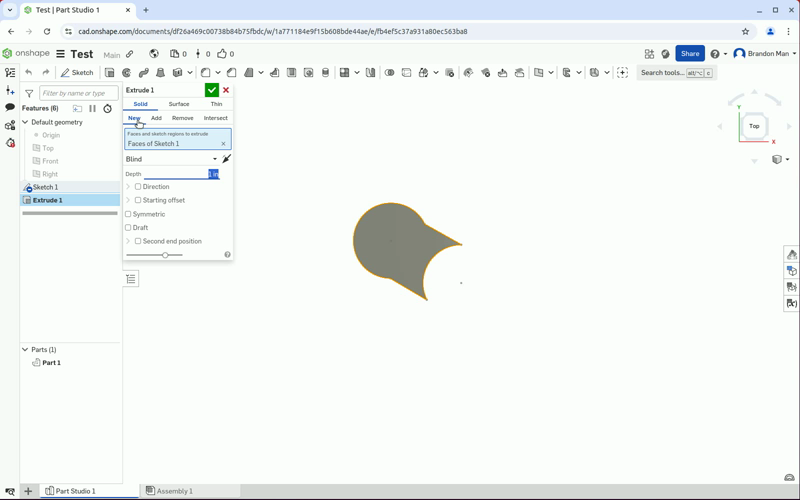
text(4.332)
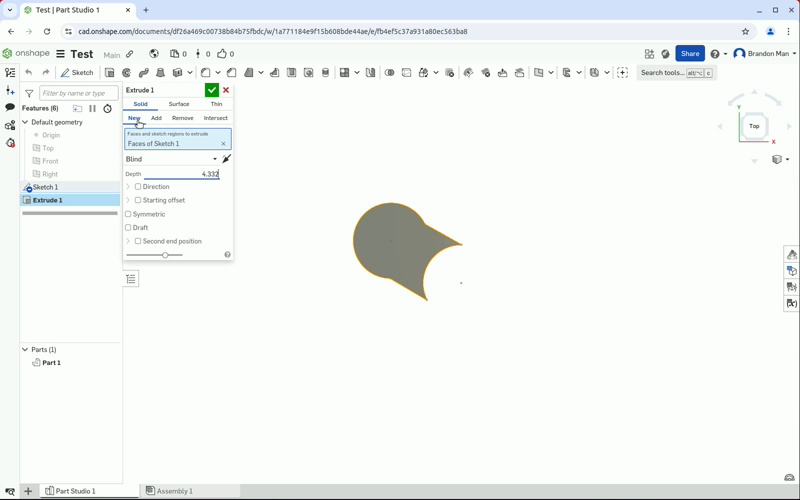
key(tab, 3)
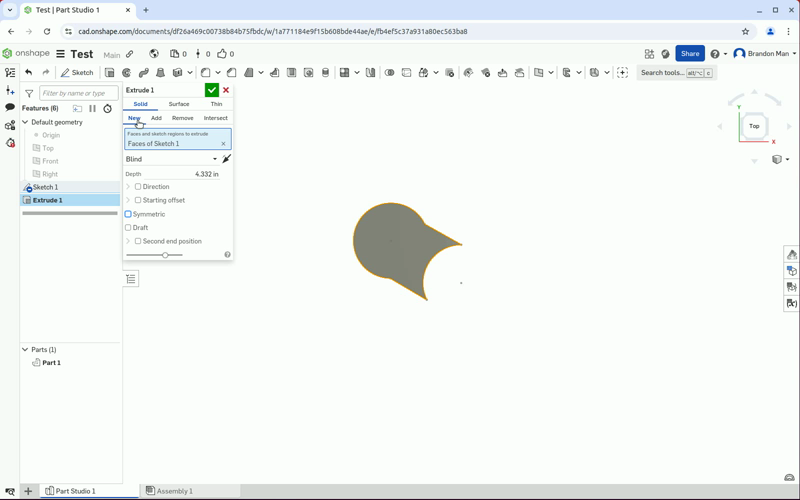
key(space)
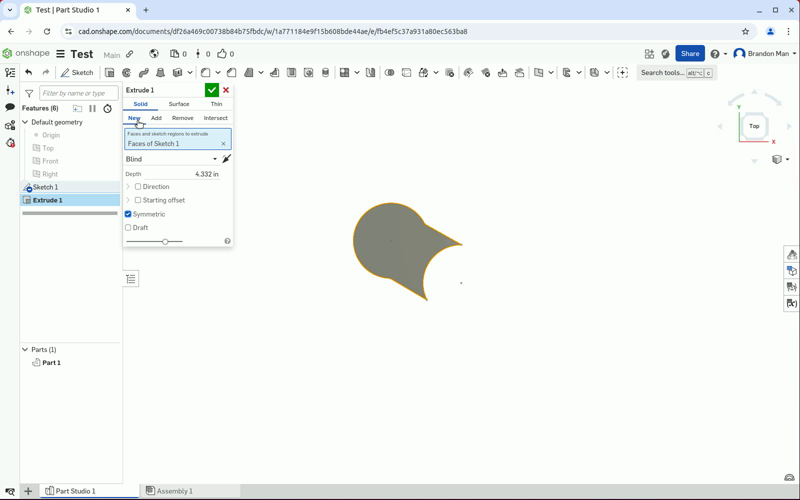
key(enter)
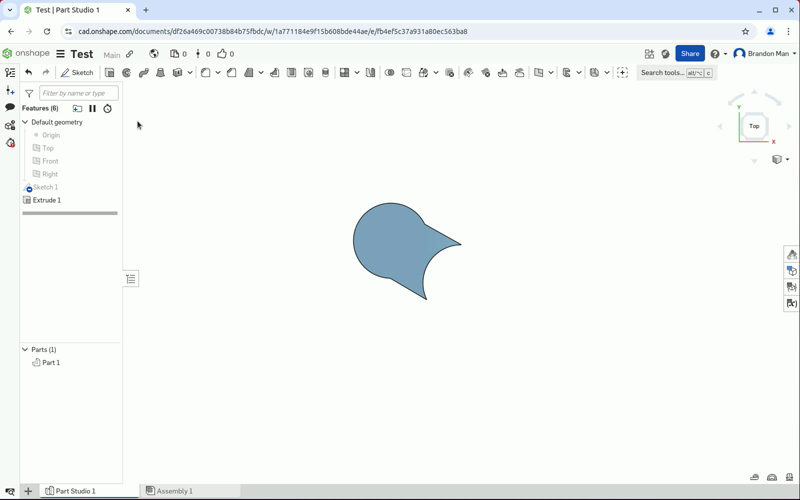
key(shift+h)
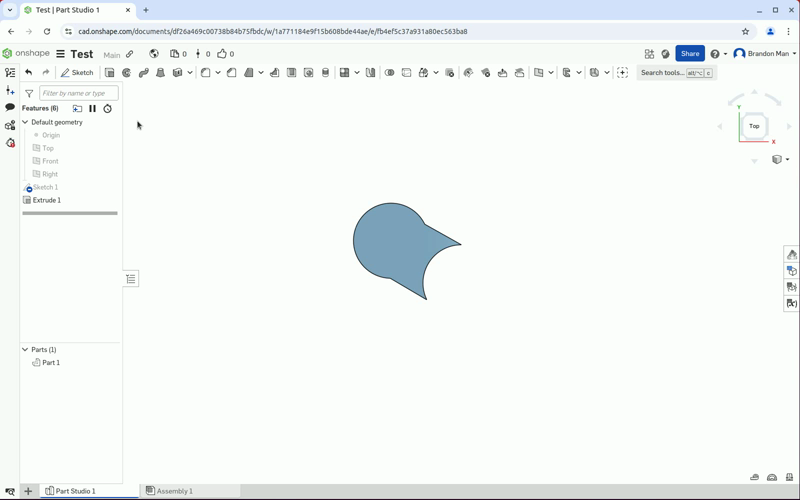
key(shift+h)
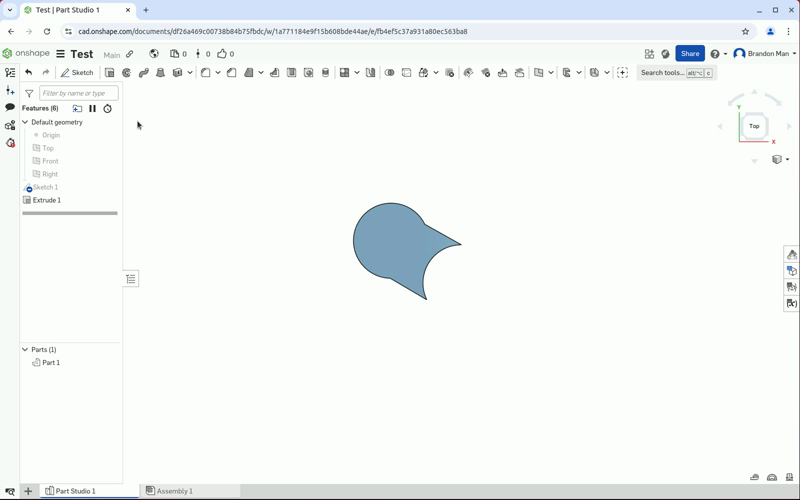
mouse_move(73, 189)
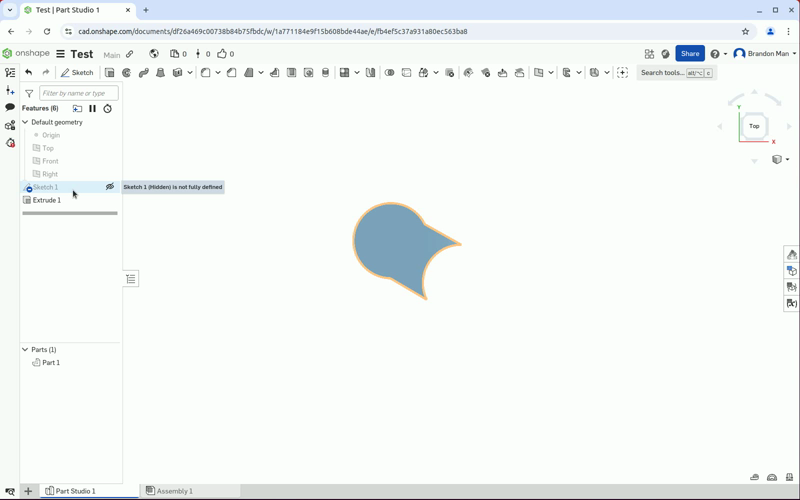
click(73, 189)
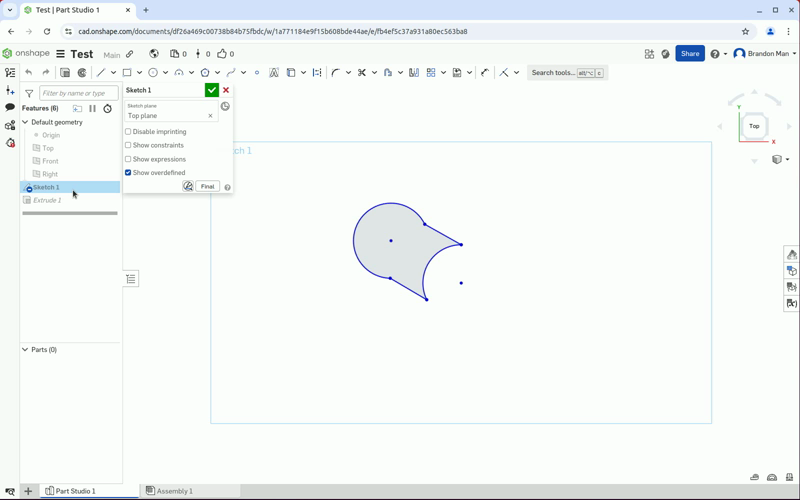
mouse_move(229, 92)
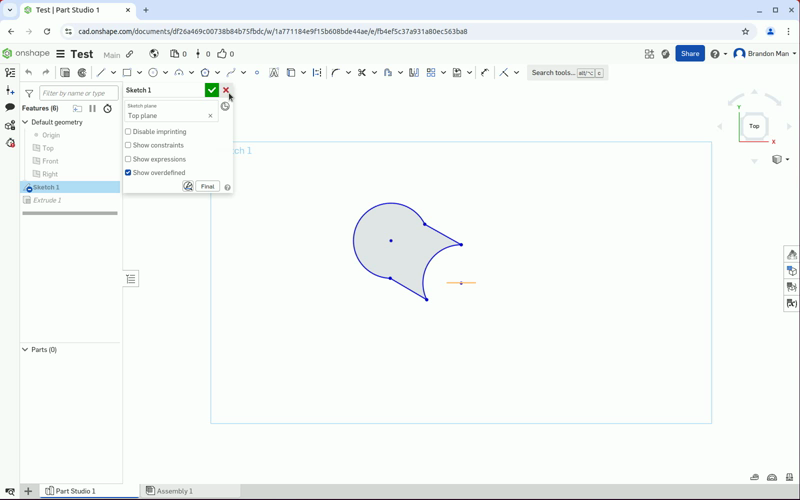
click(229, 92)
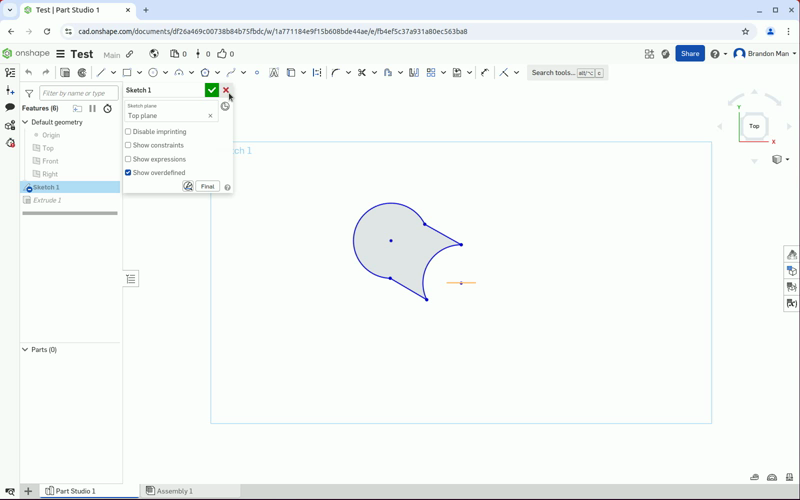
key(shift+s)
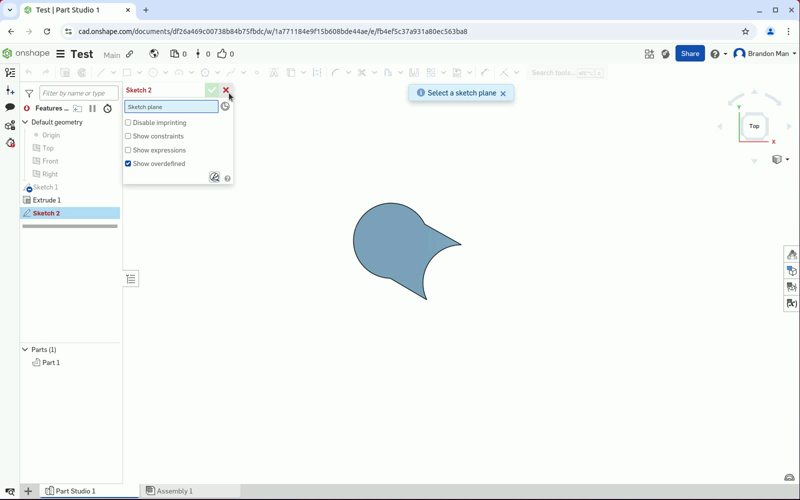
mouse_move(73, 150)
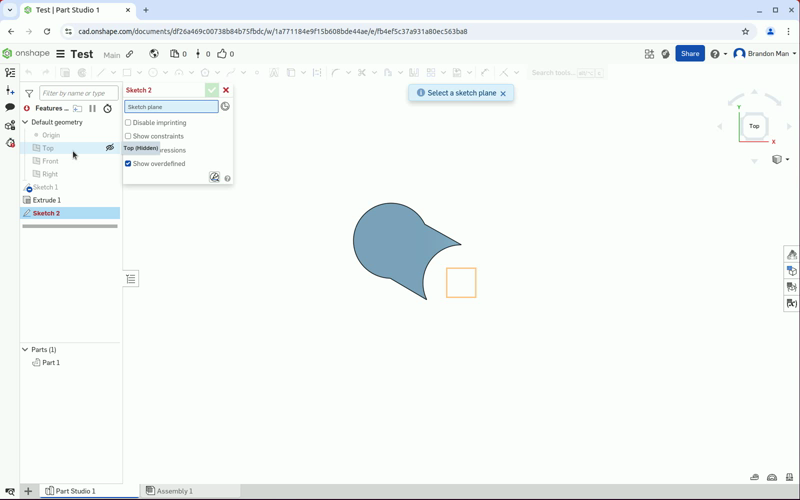
click(73, 150)
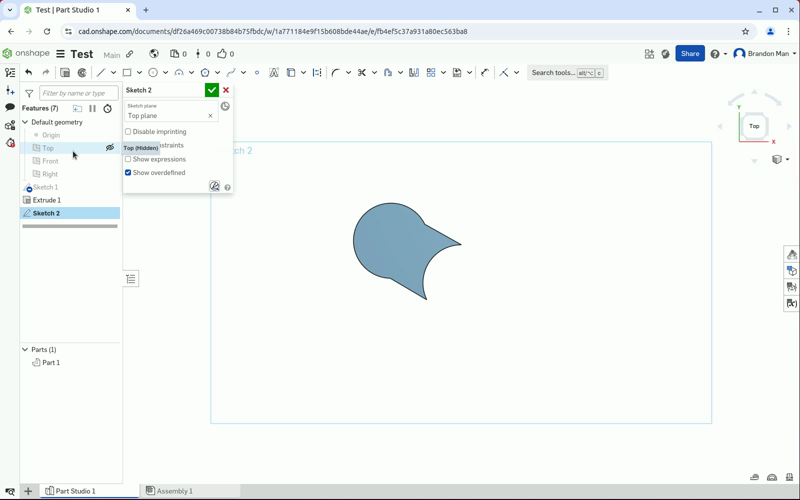
mouse_move(73, 352)
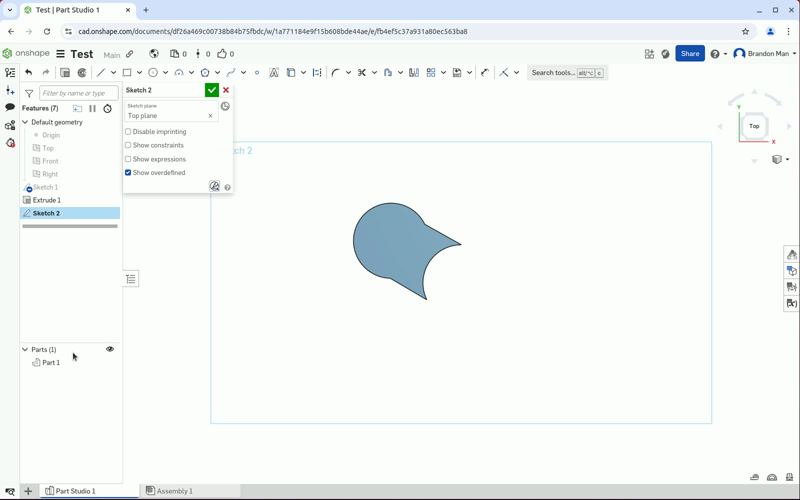
key(y)
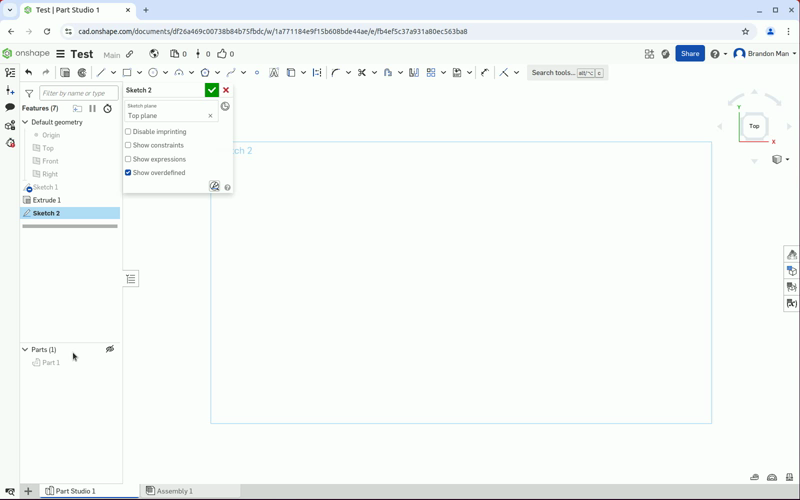
key(a)
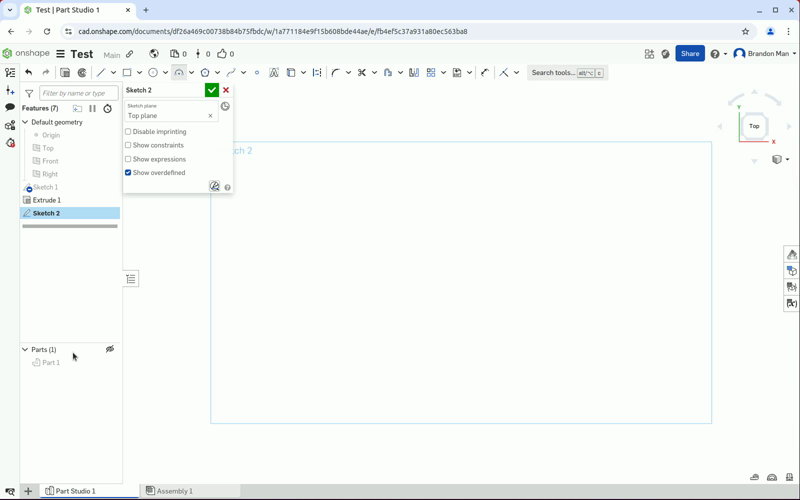
key_down(shift)
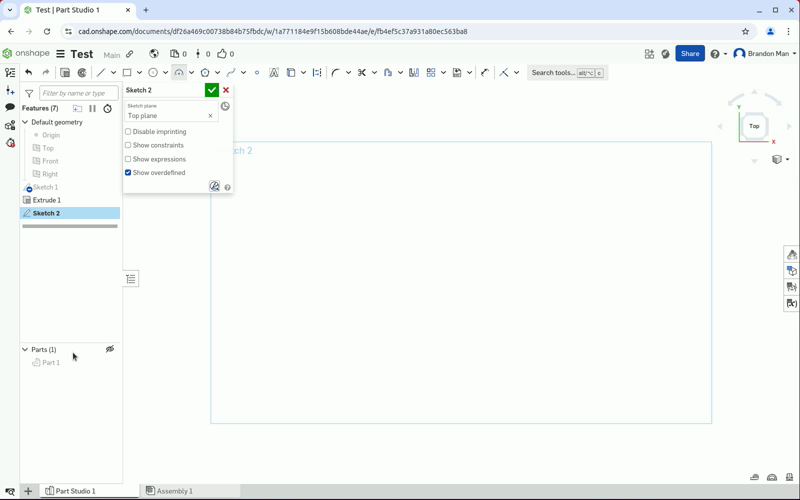
mouse_move(426, 341)
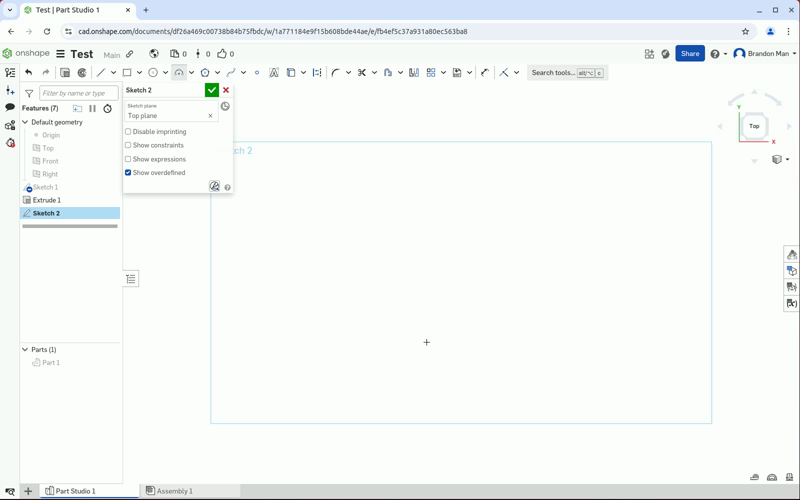
click(426, 341)
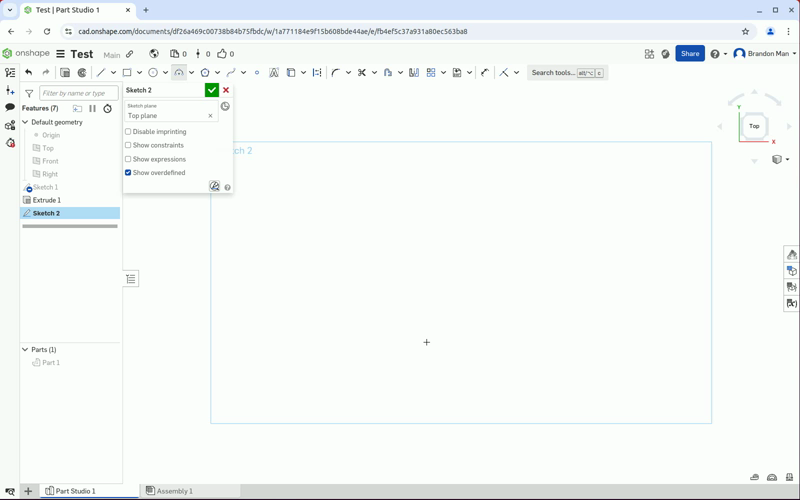
key_up(shift)
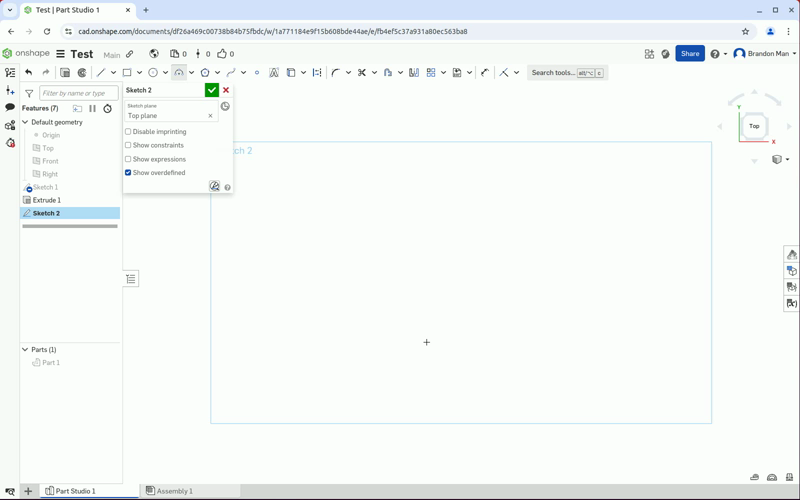
key_down(shift)
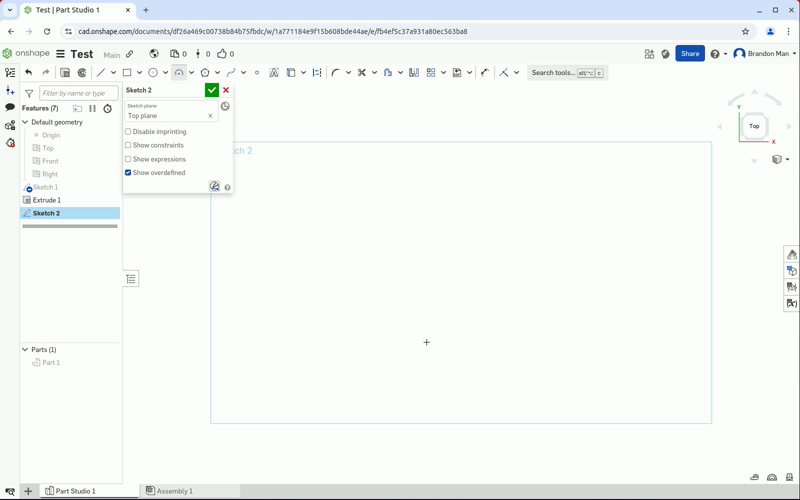
mouse_move(495, 341)
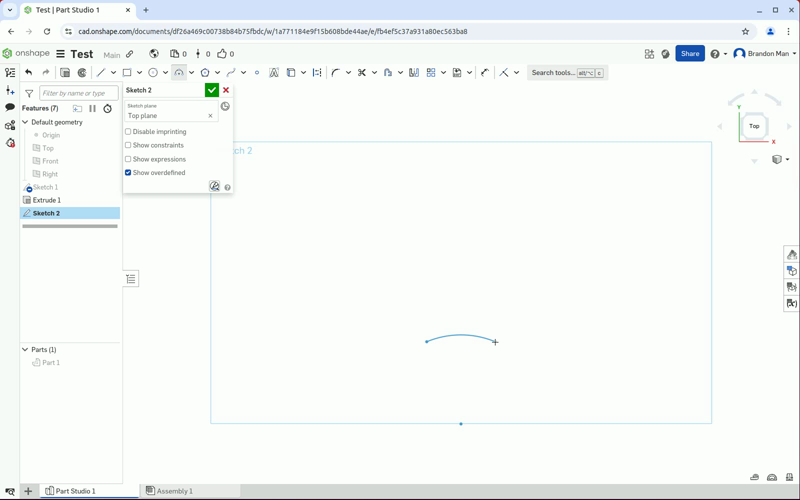
click(495, 341)
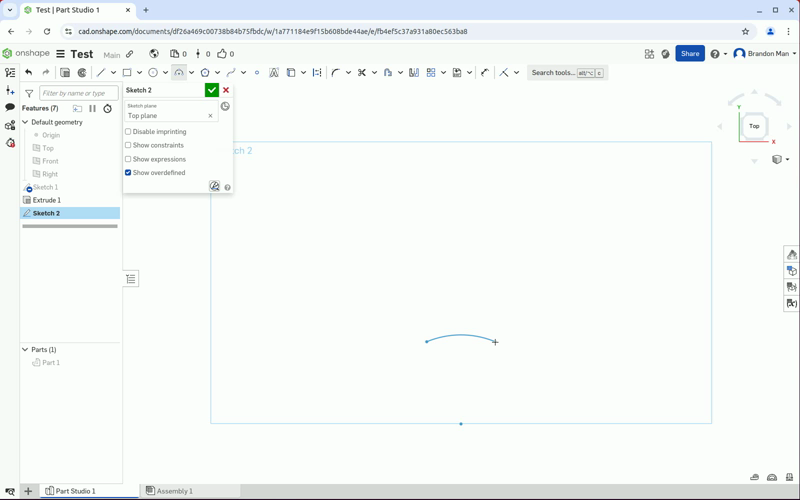
mouse_move(460, 396)
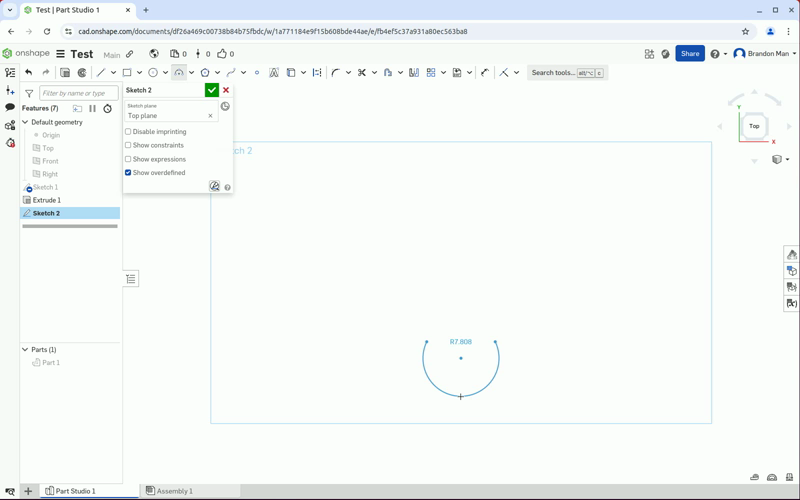
click(460, 396)
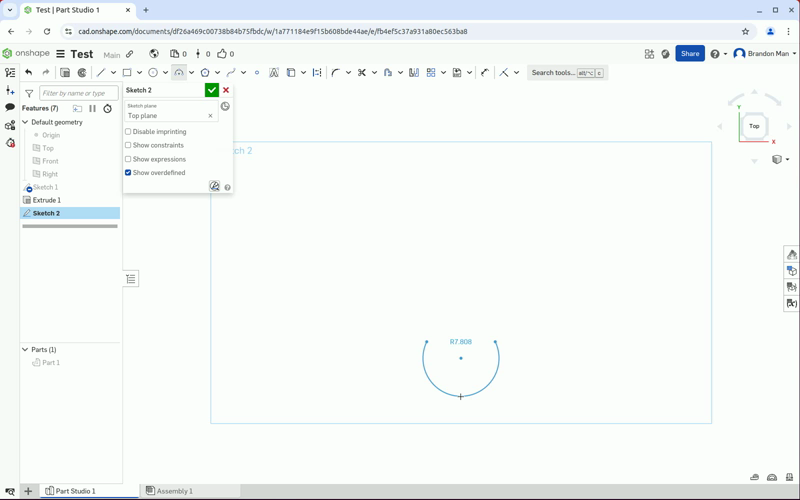
key_up(shift)
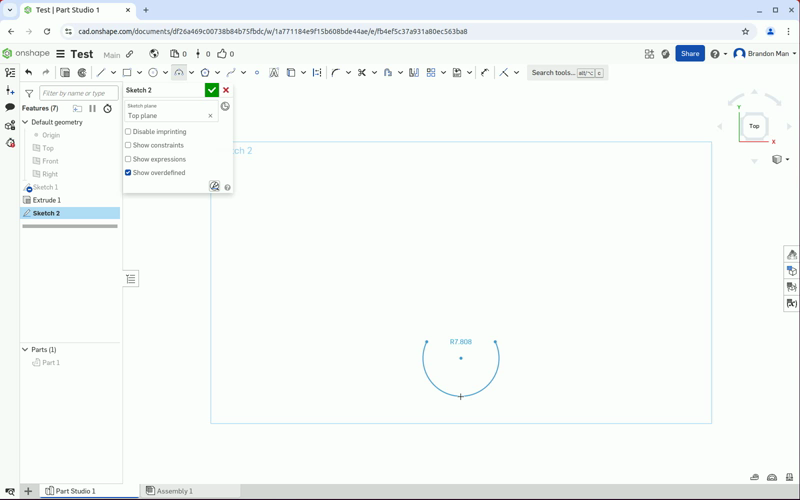
key(esc)
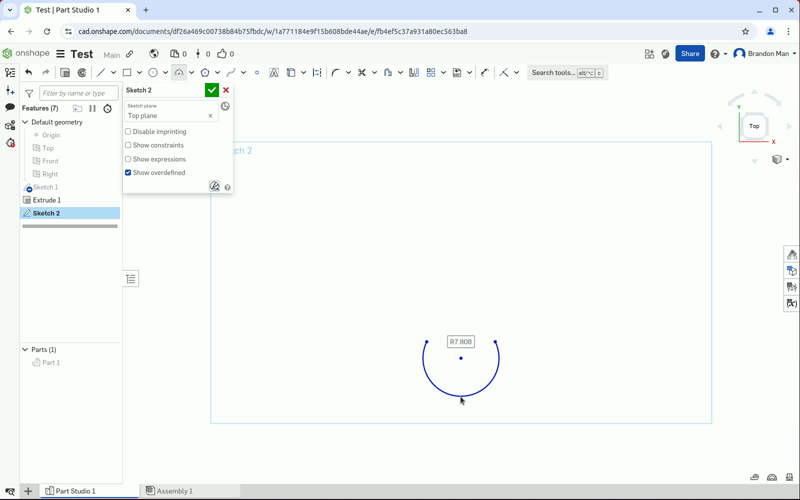
key(l)
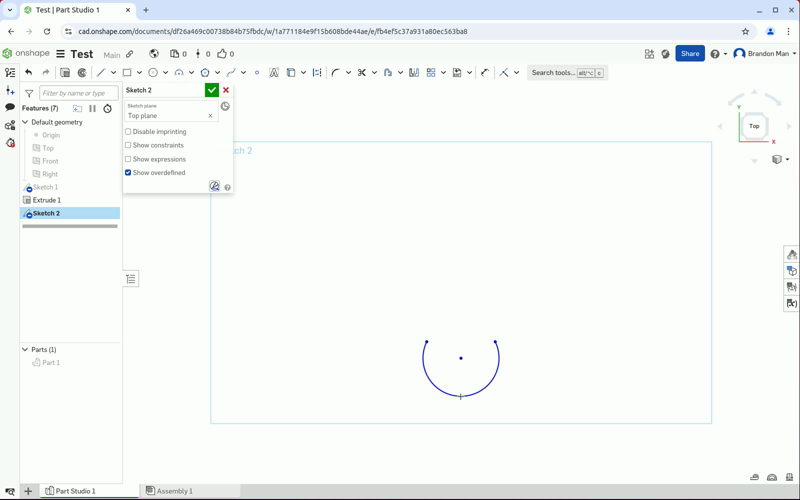
mouse_move(495, 341)
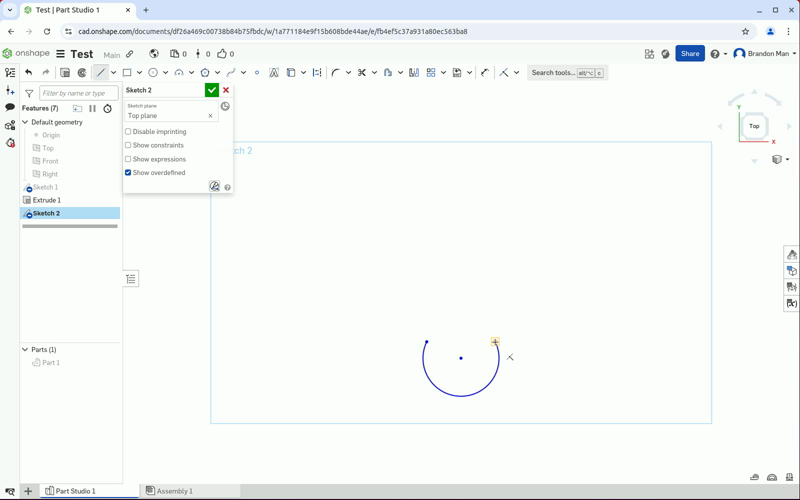
click(495, 341)
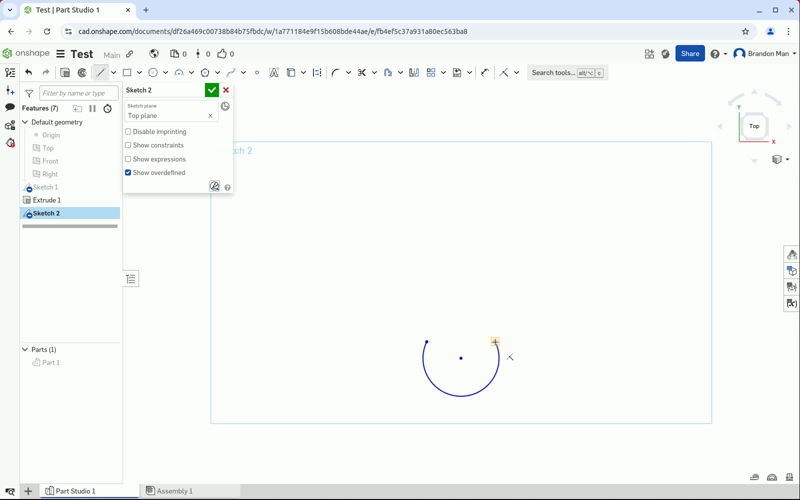
key_down(shift)
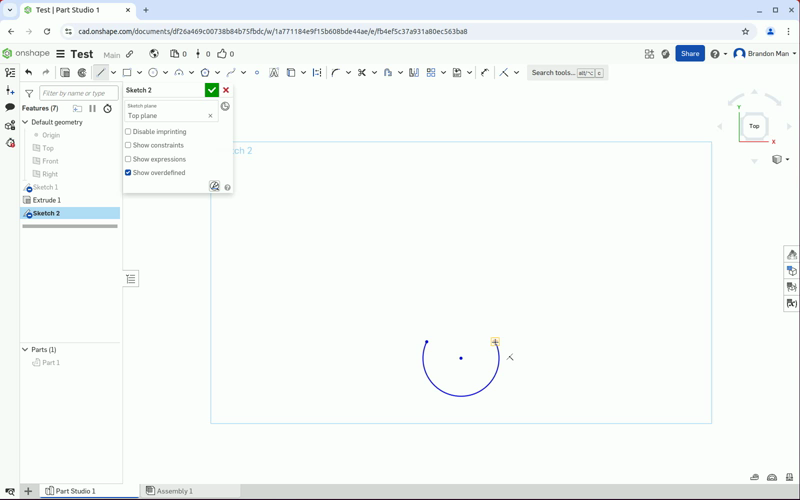
mouse_move(525, 341)
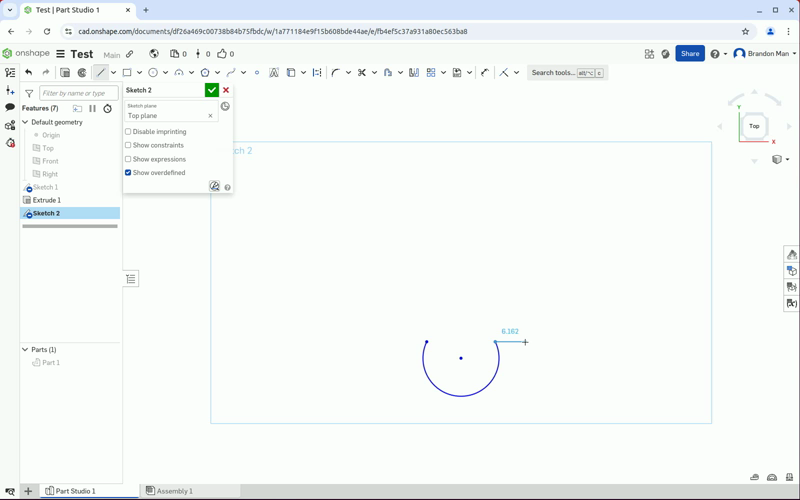
mouse_move(495, 299)
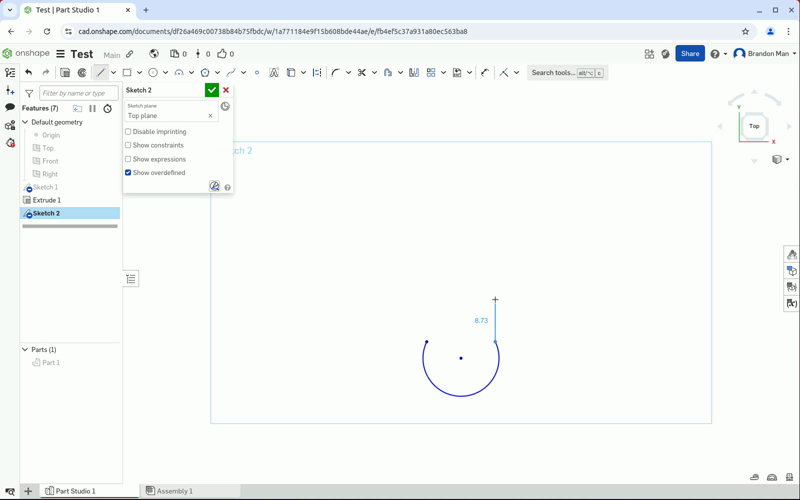
click(495, 299)
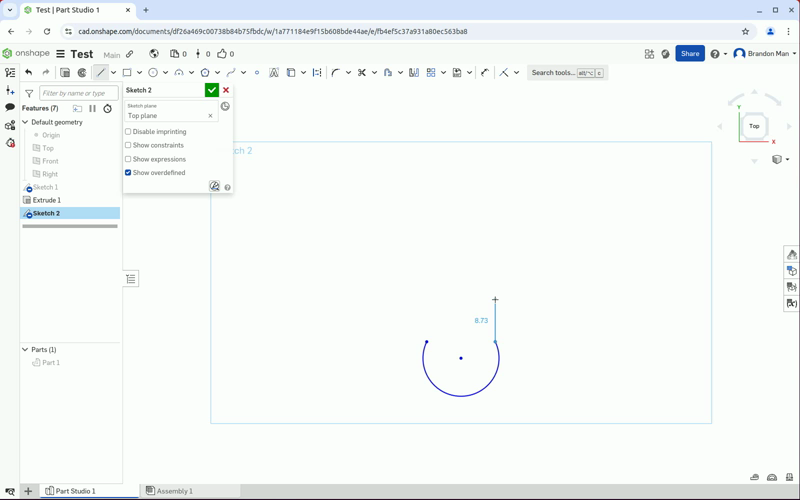
key_up(shift)
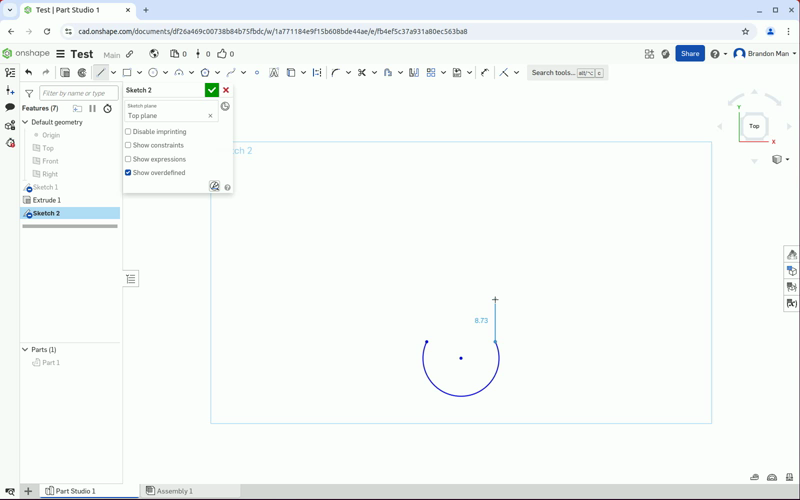
key(esc)
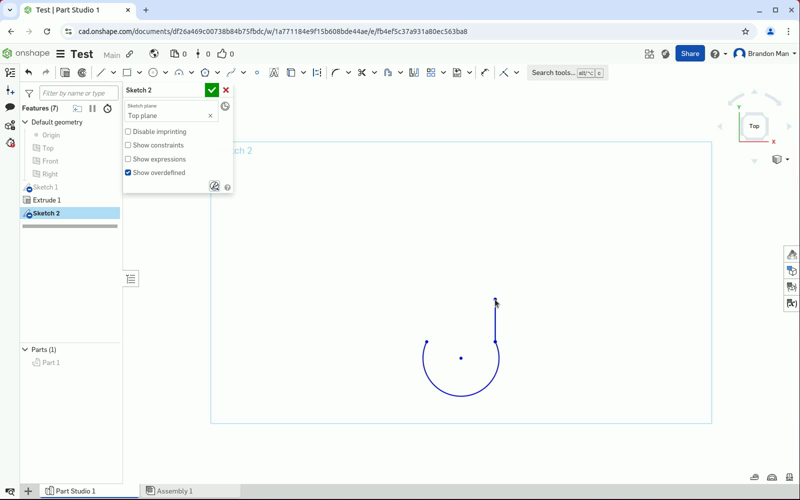
key(a)
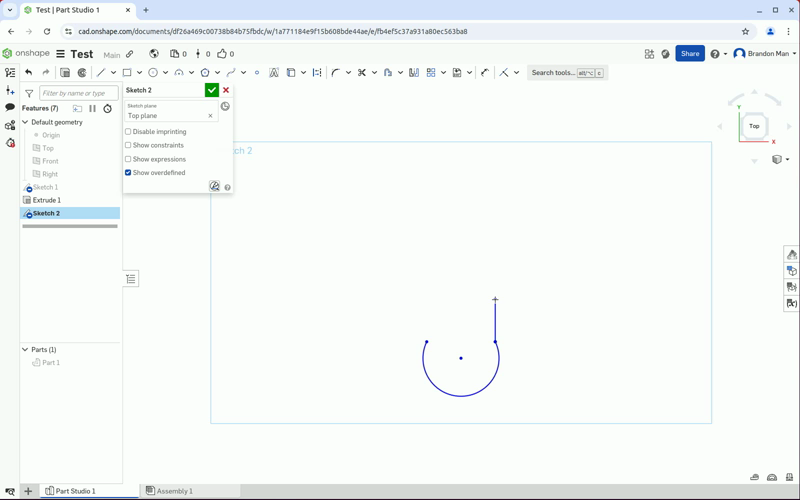
mouse_move(495, 299)
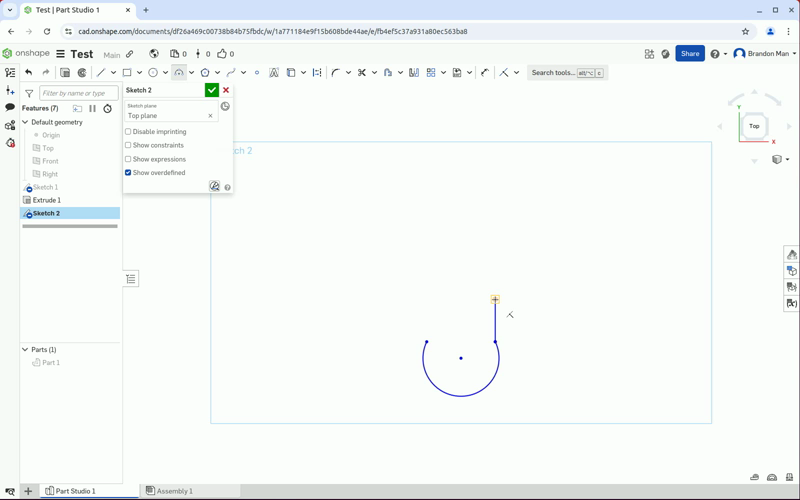
click(495, 299)
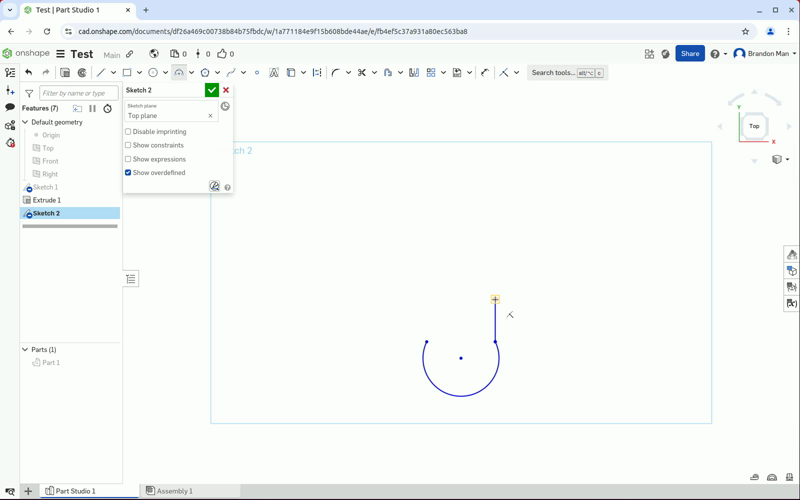
key_down(shift)
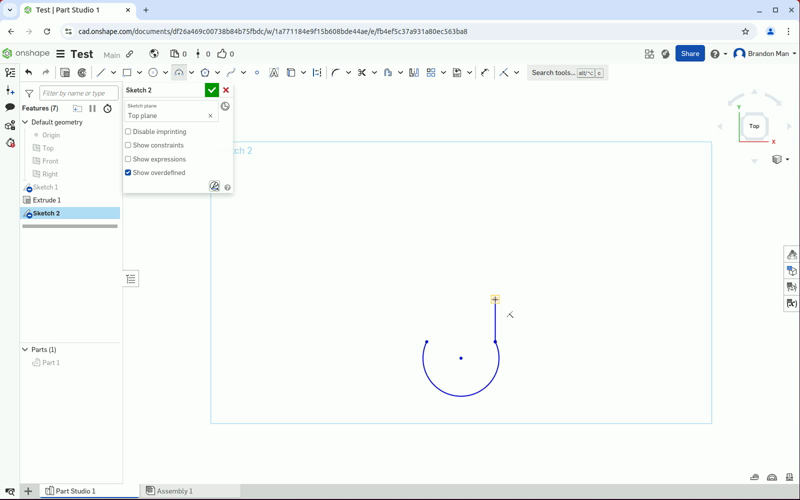
mouse_move(426, 299)
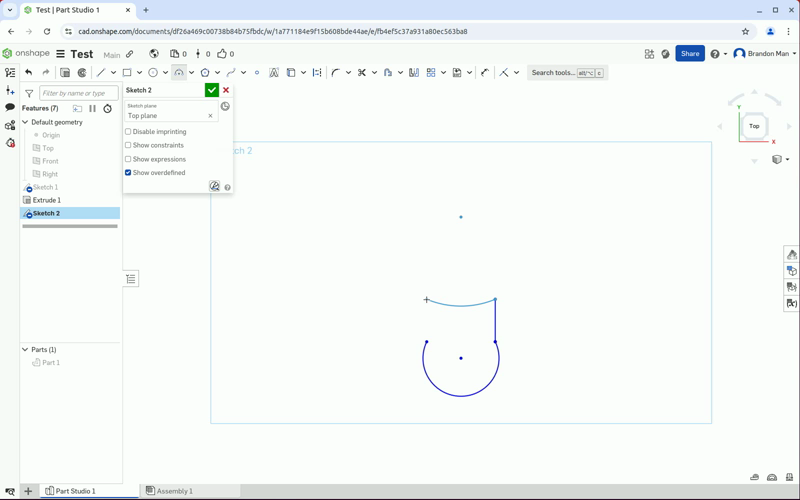
click(426, 299)
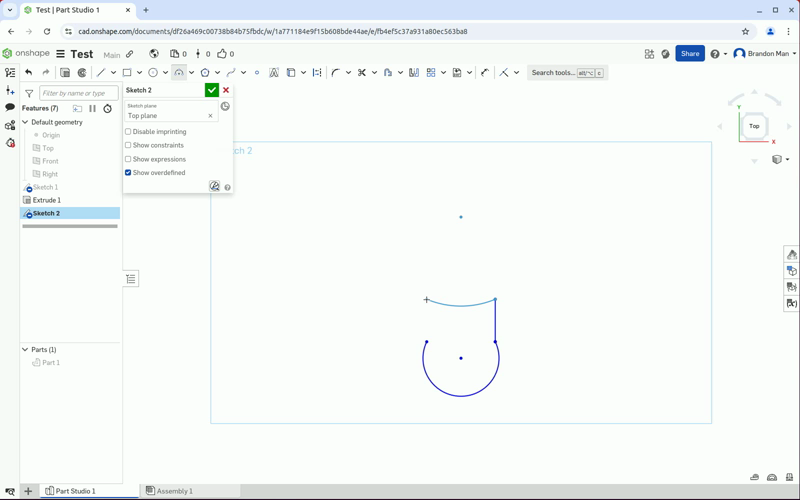
mouse_move(460, 320)
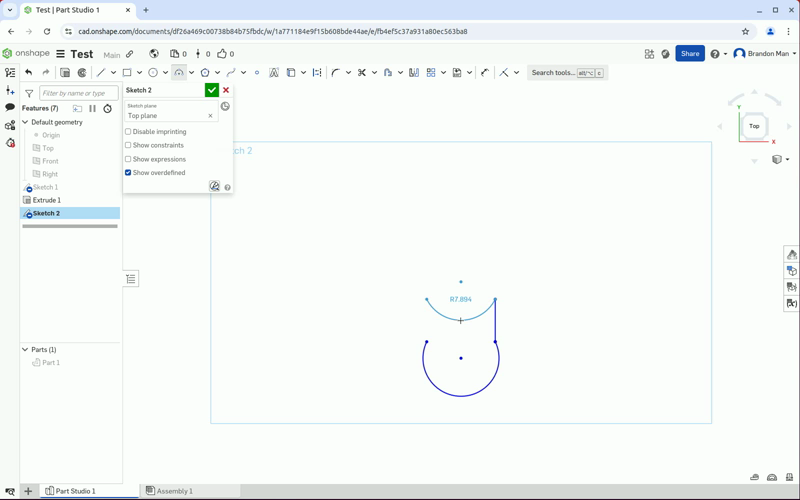
click(460, 320)
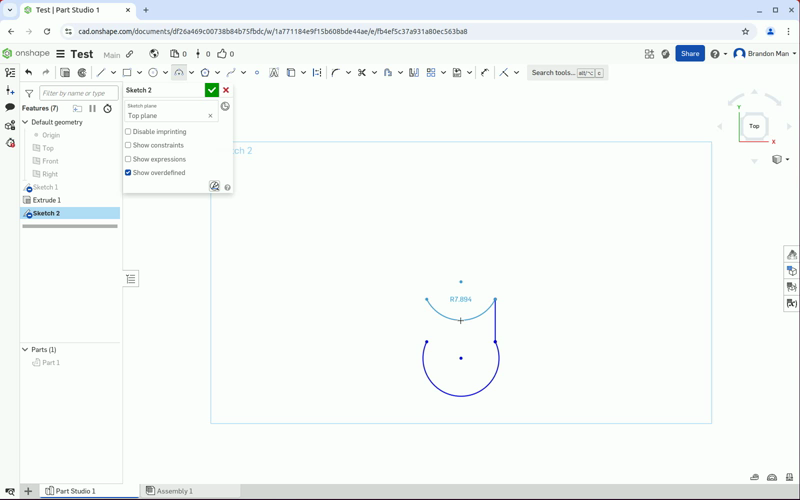
key_up(shift)
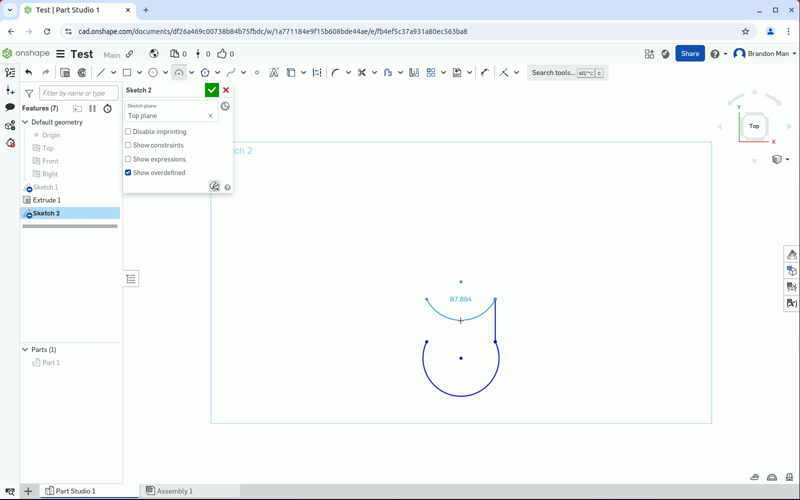
key(esc)
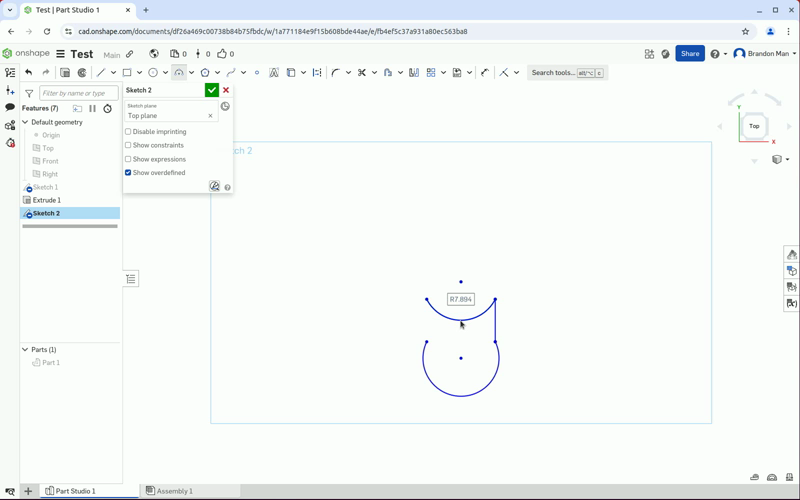
key(l)
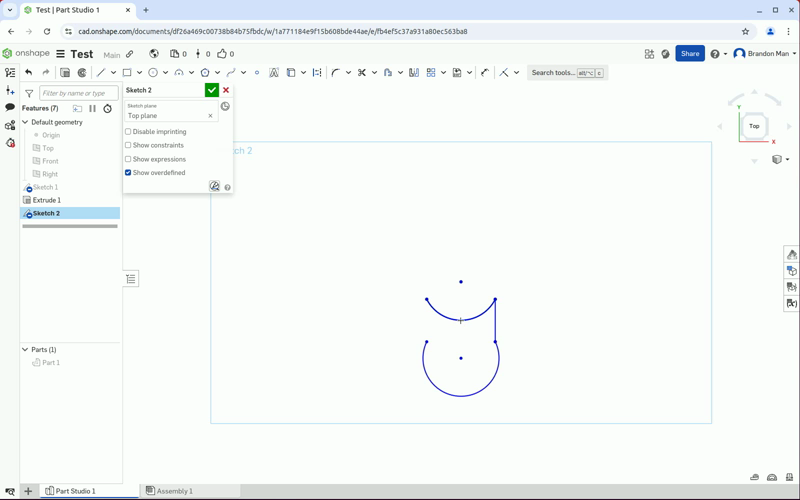
mouse_move(426, 299)
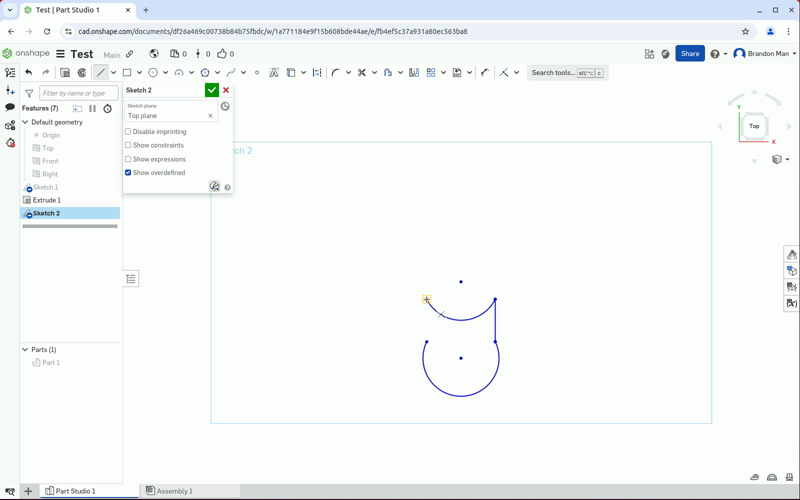
click(426, 299)
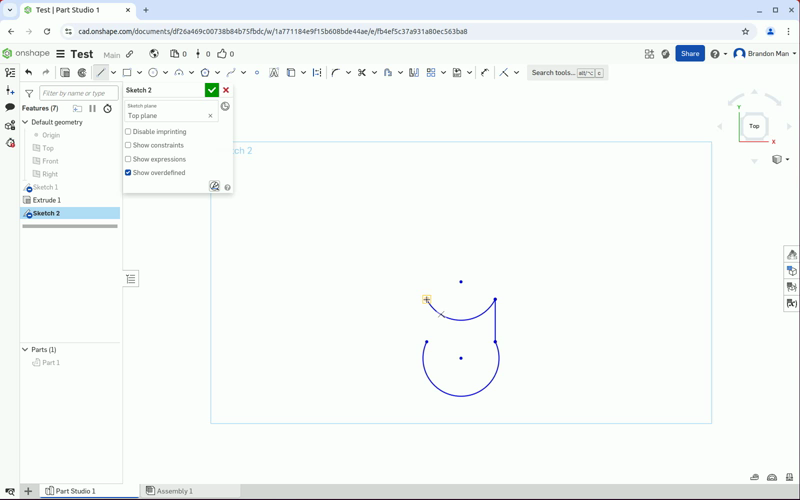
mouse_move(456, 299)
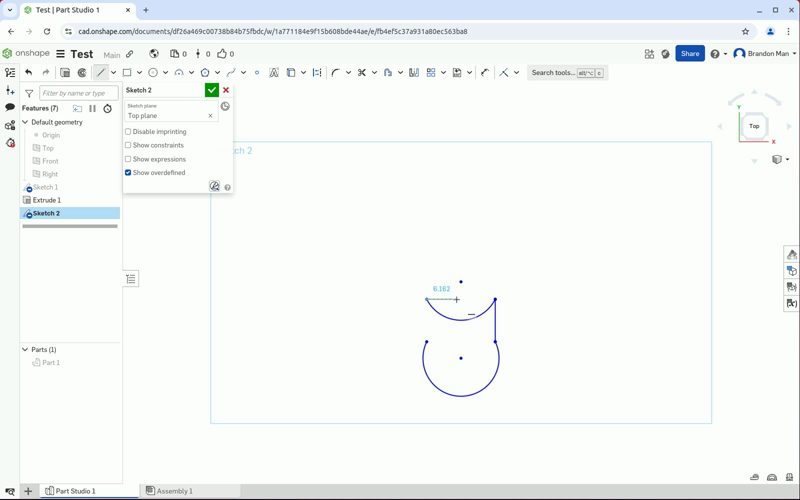
key_down(shift)
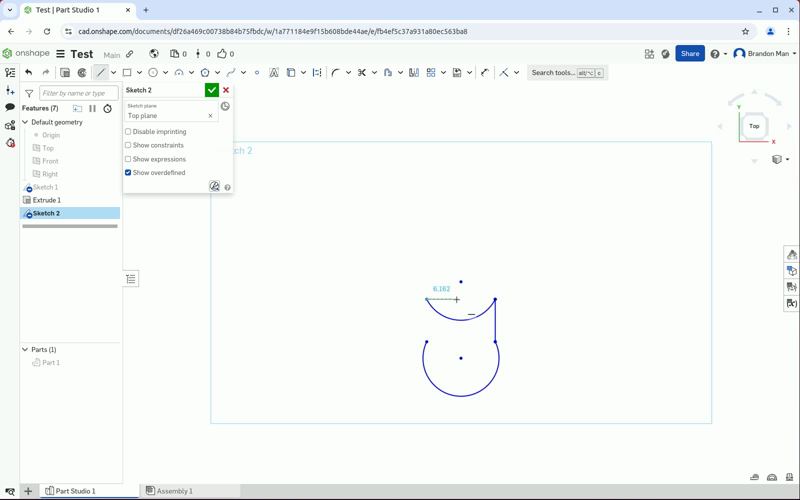
mouse_move(426, 341)
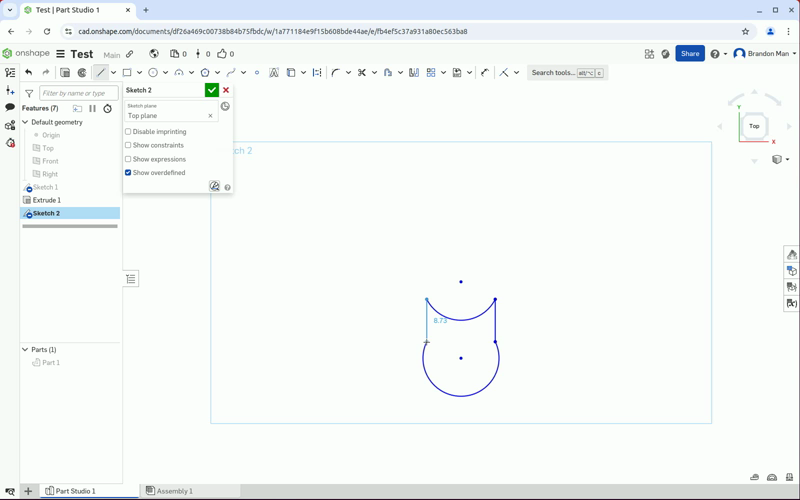
key_up(shift)
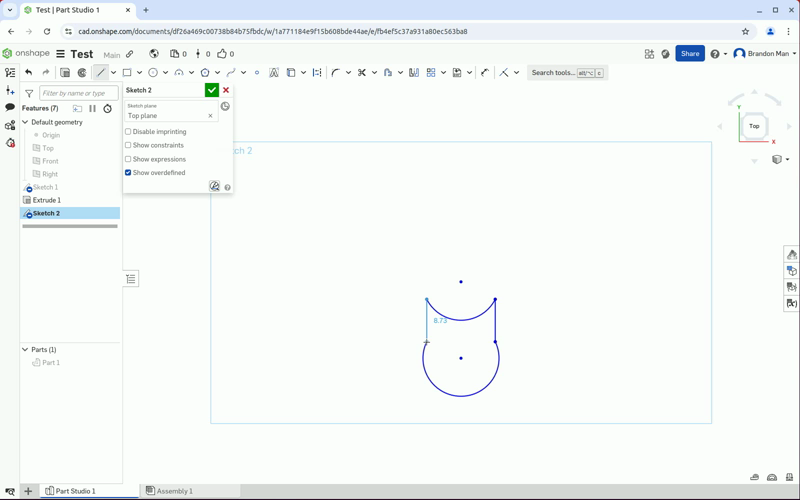
click(426, 341)
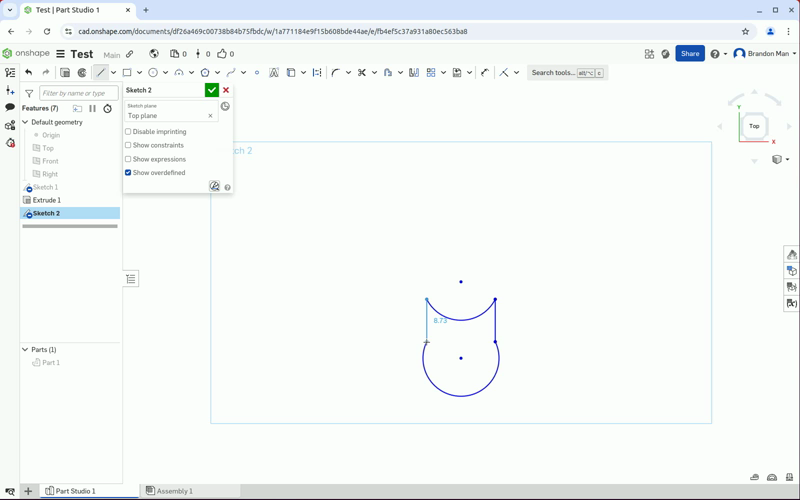
key(esc)
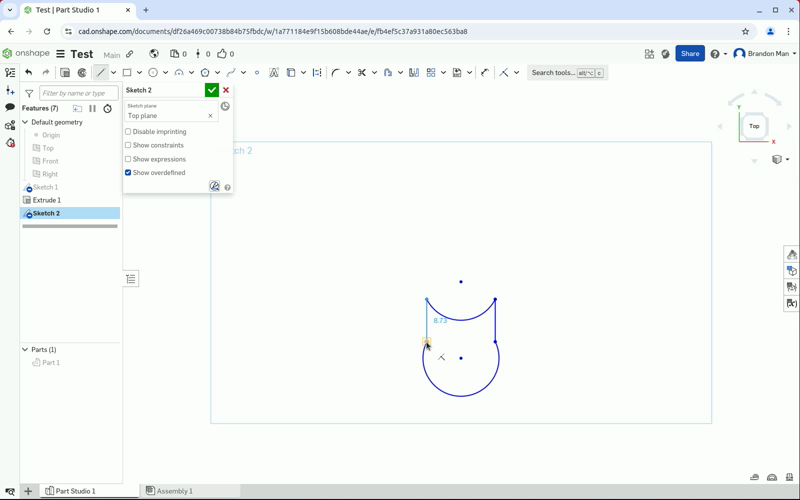
mouse_move(477, 354)
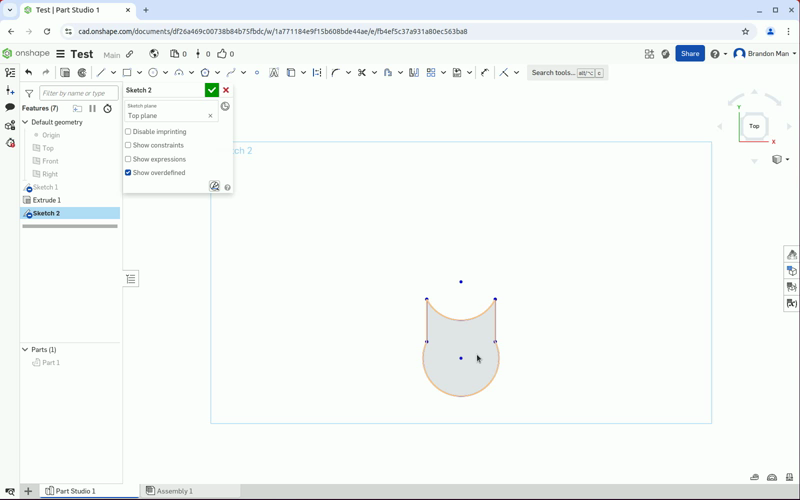
click(477, 354)
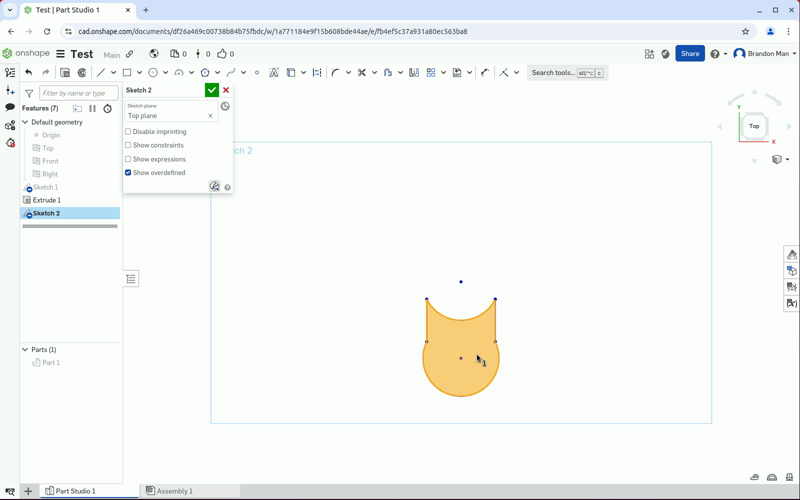
mouse_move(73, 352)
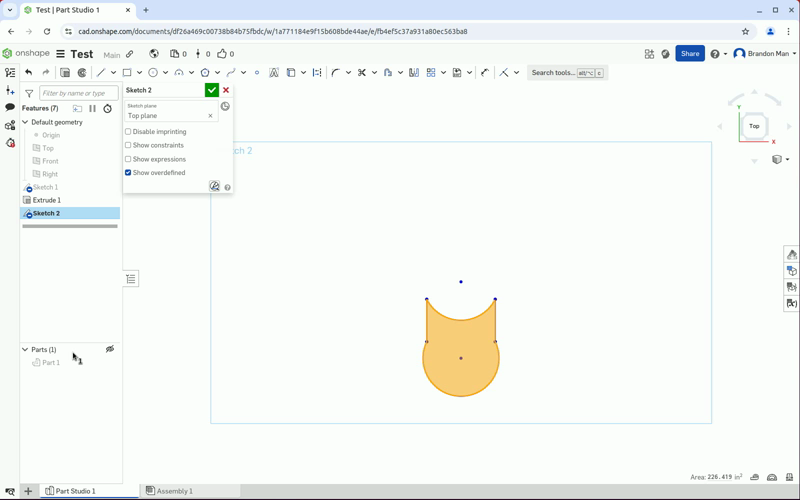
key(shift+y)
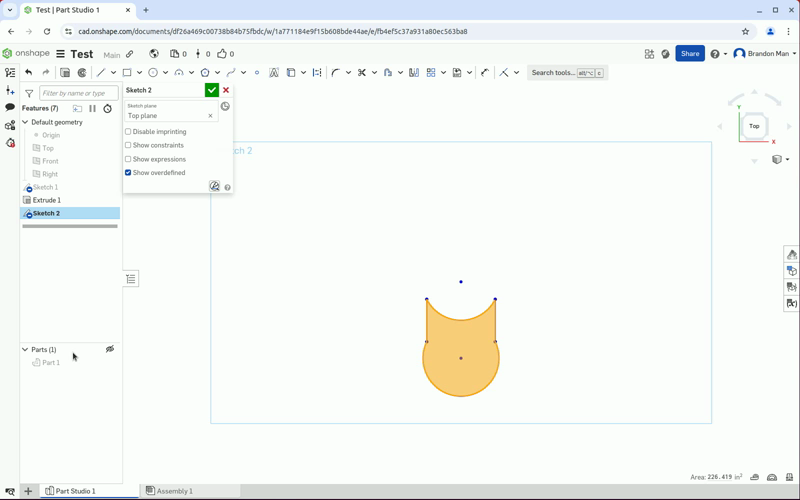
key(shift+e)
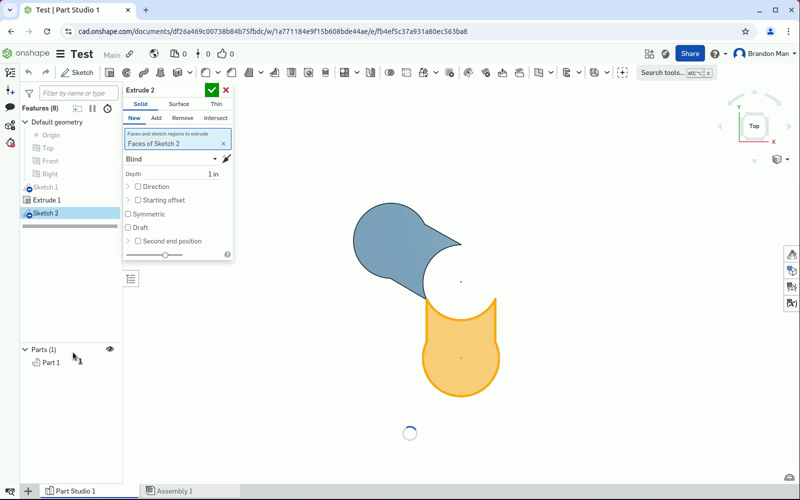
mouse_move(143, 106)
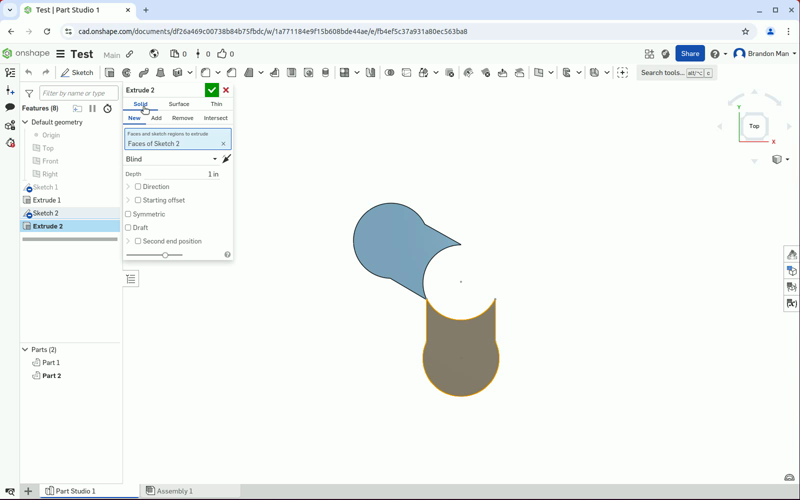
click(143, 106)
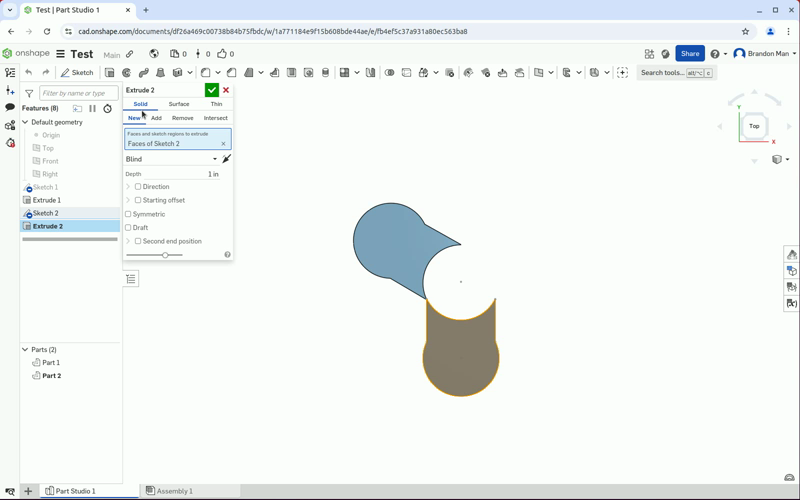
mouse_move(137, 120)
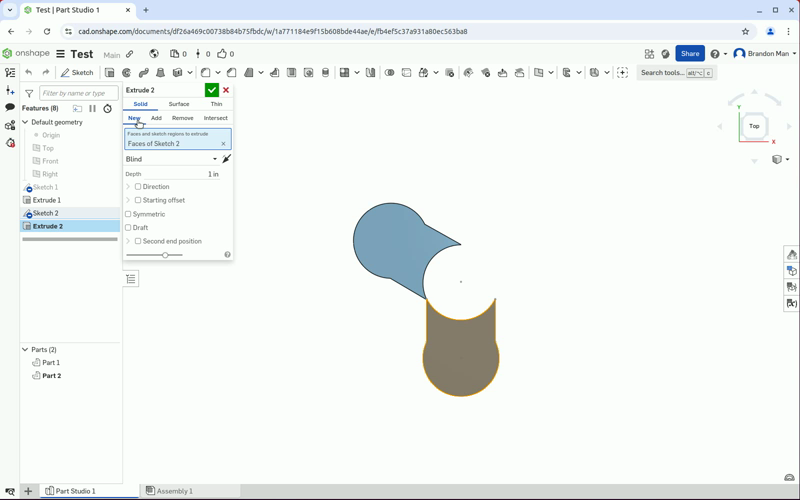
click(137, 120)
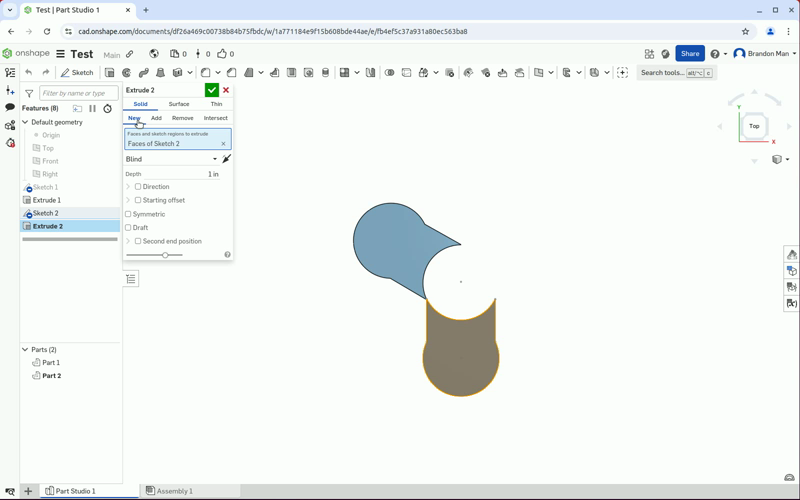
key(tab, 4)
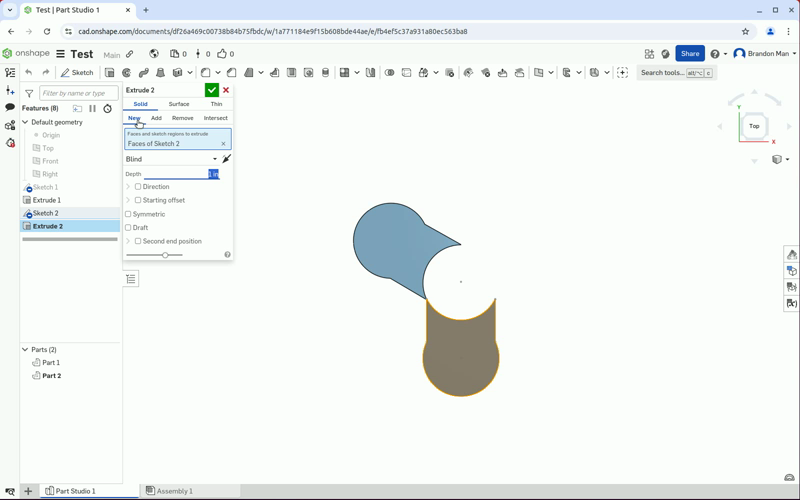
text(4.332)
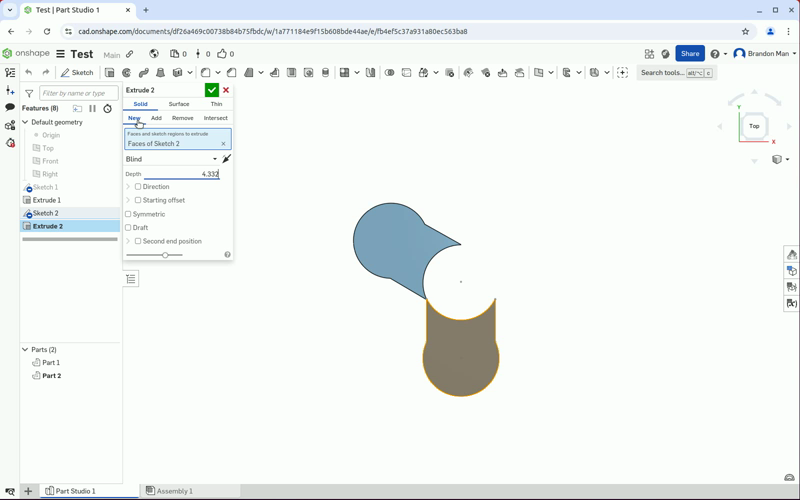
key(tab, 3)
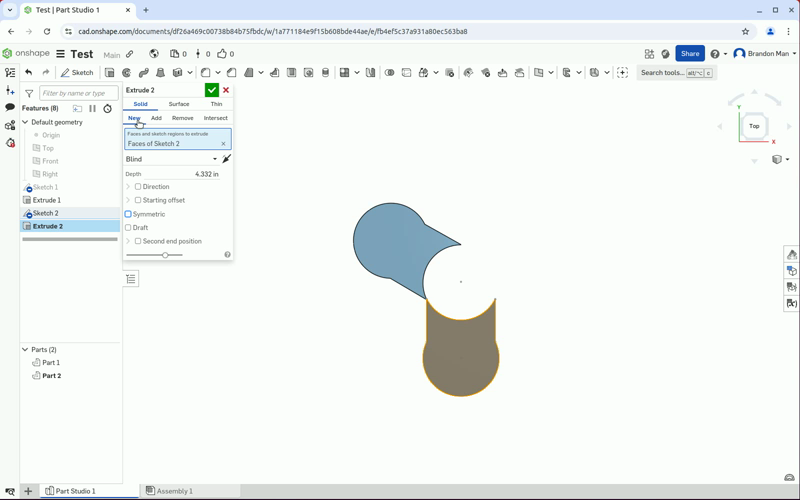
key(space)
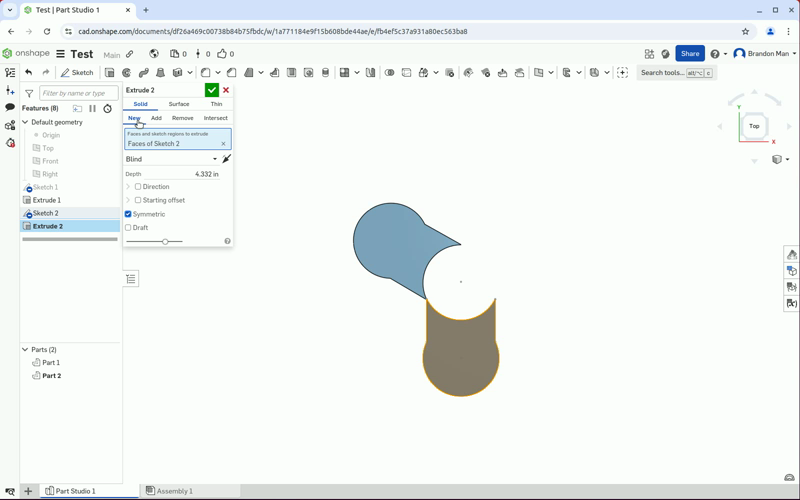
key(enter)
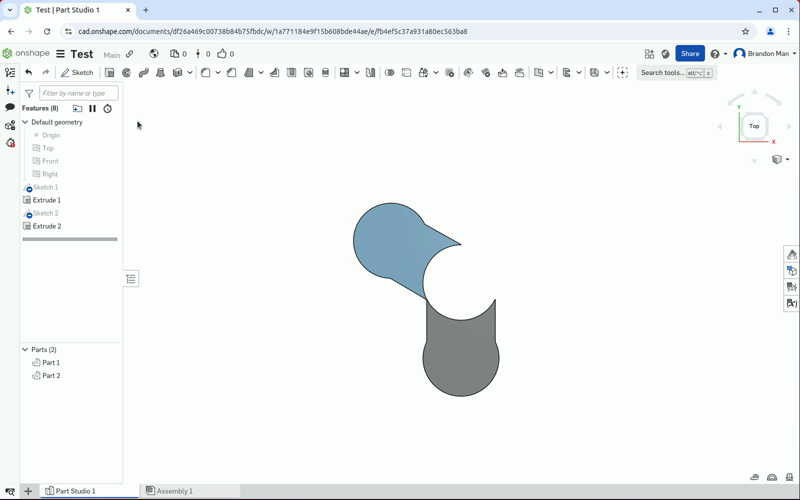
key(shift+h)
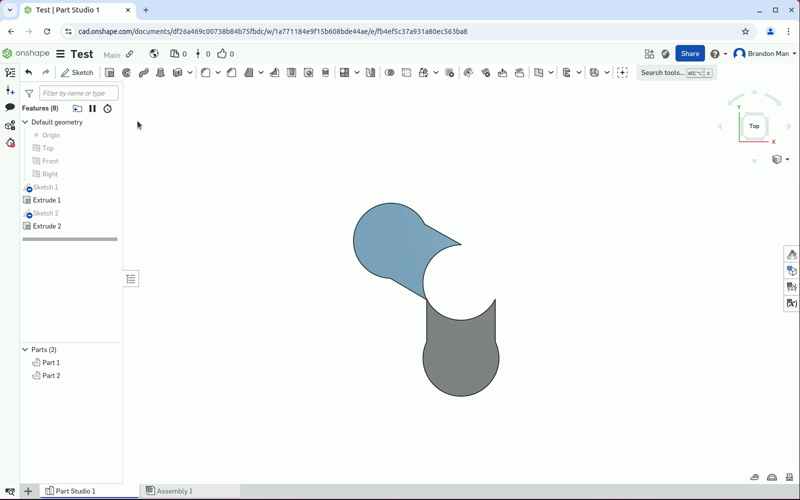
key(shift+h)
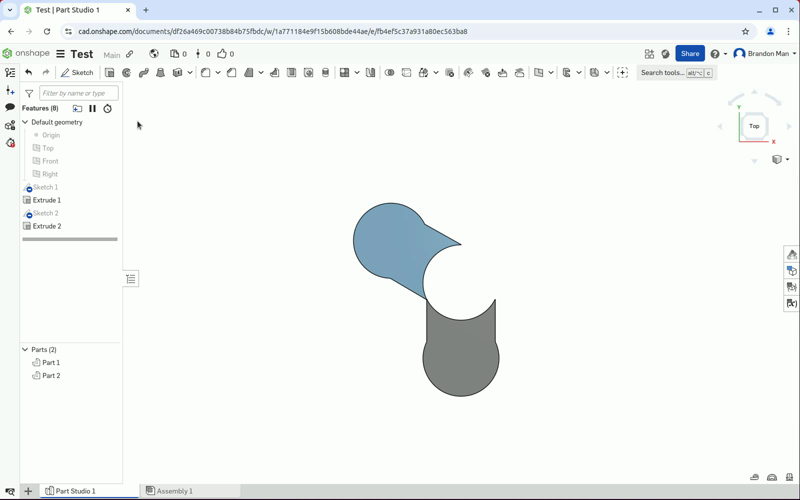
mouse_move(73, 189)
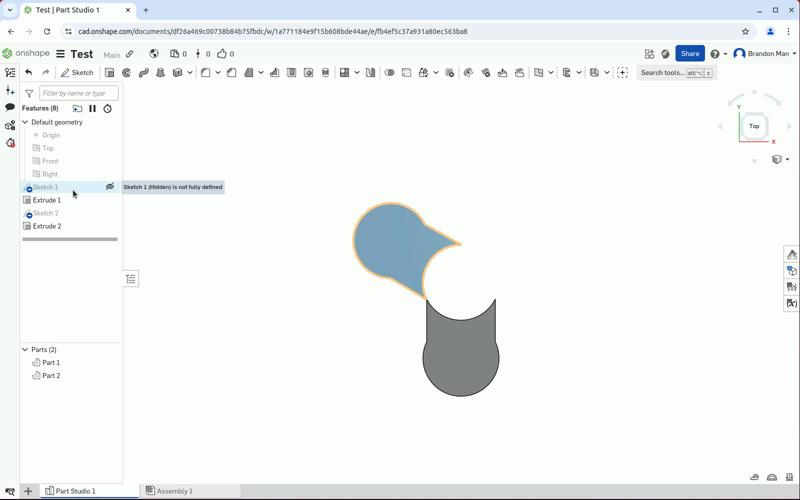
click(73, 189)
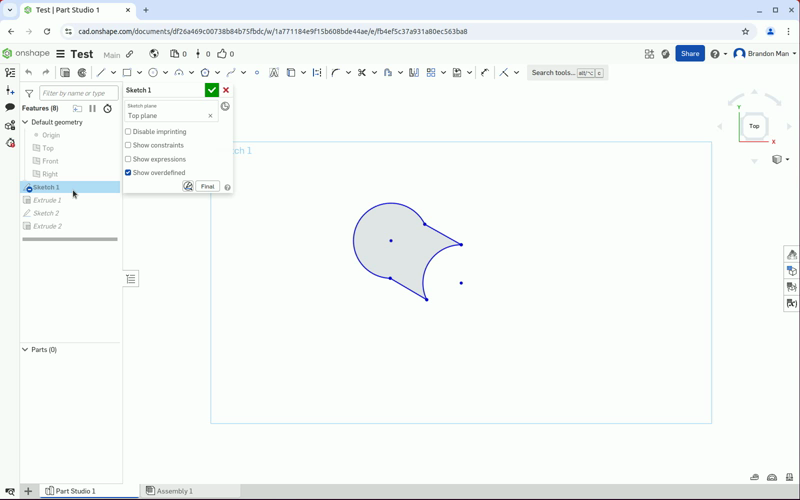
mouse_move(229, 92)
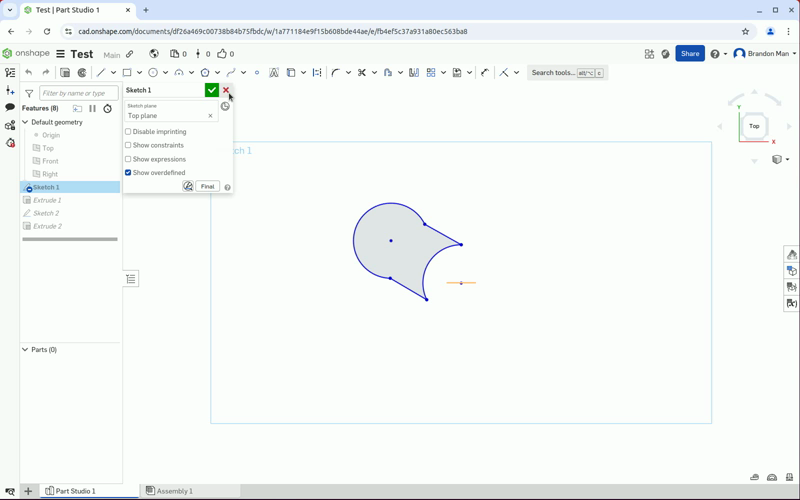
click(229, 92)
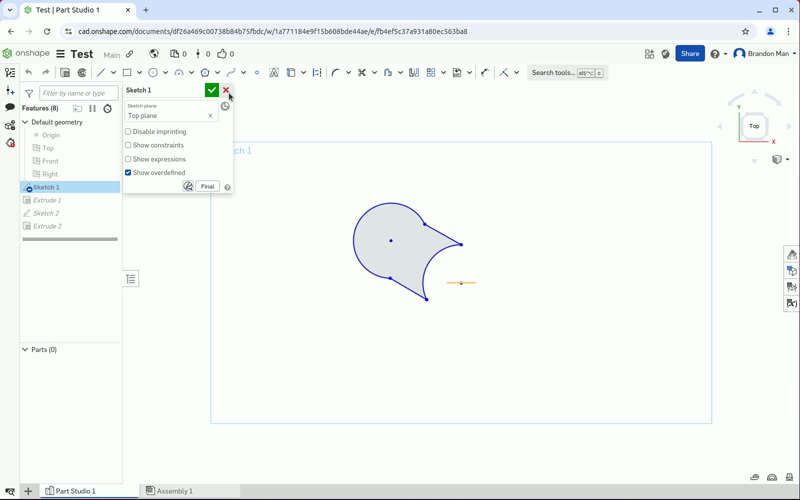
key(shift+s)
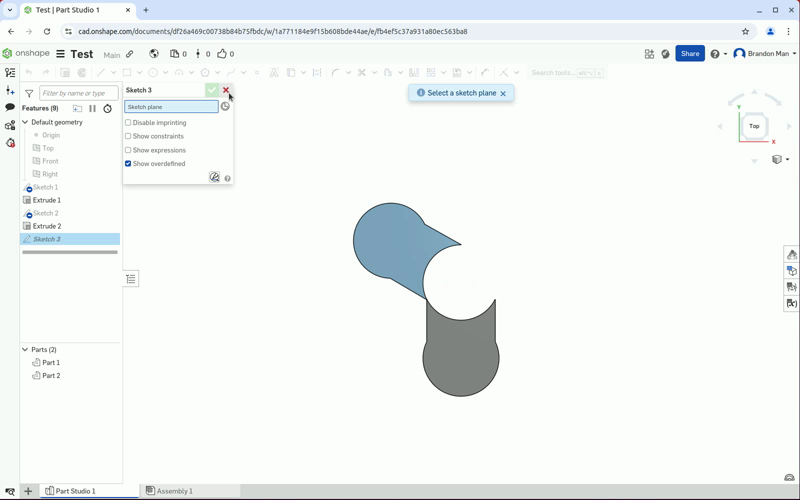
mouse_move(73, 150)
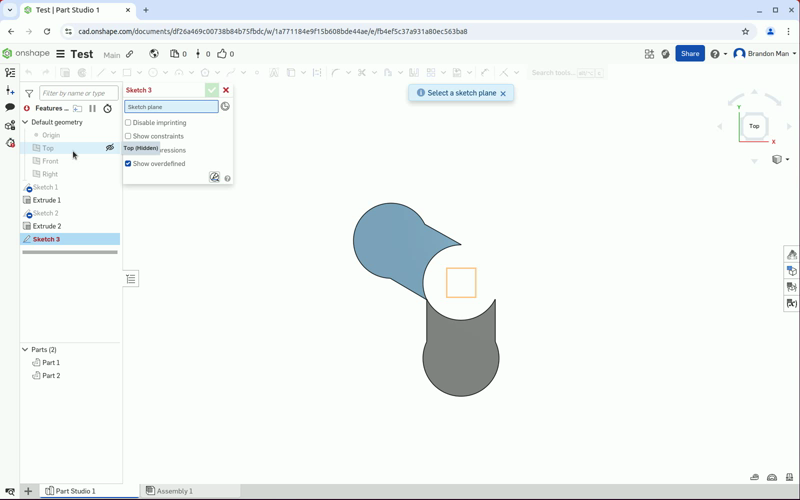
click(73, 150)
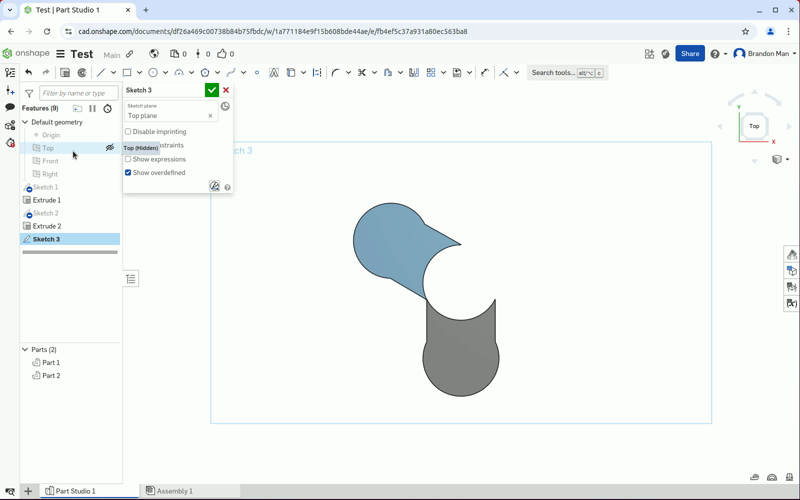
mouse_move(73, 352)
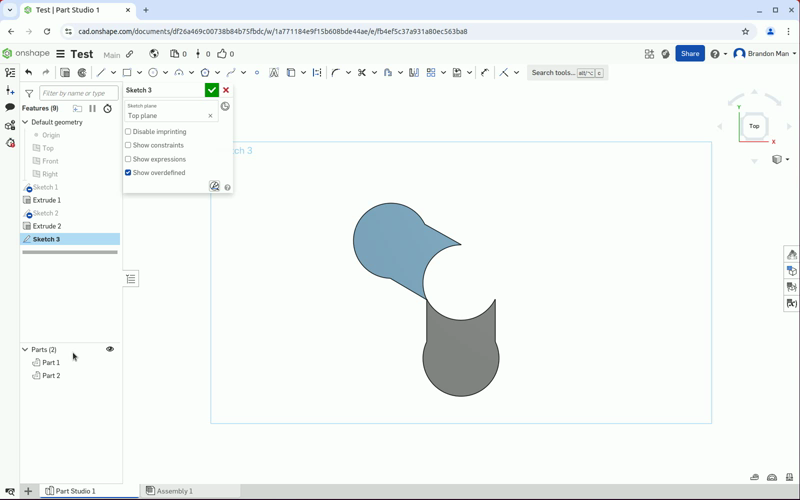
key(y)
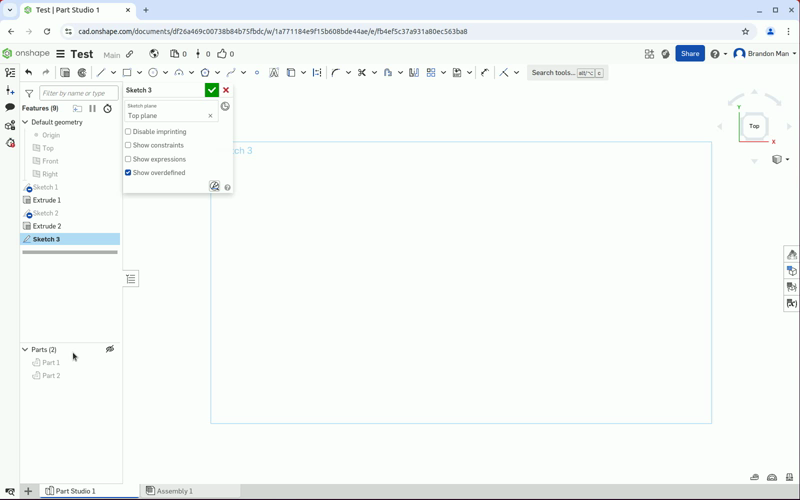
key(a)
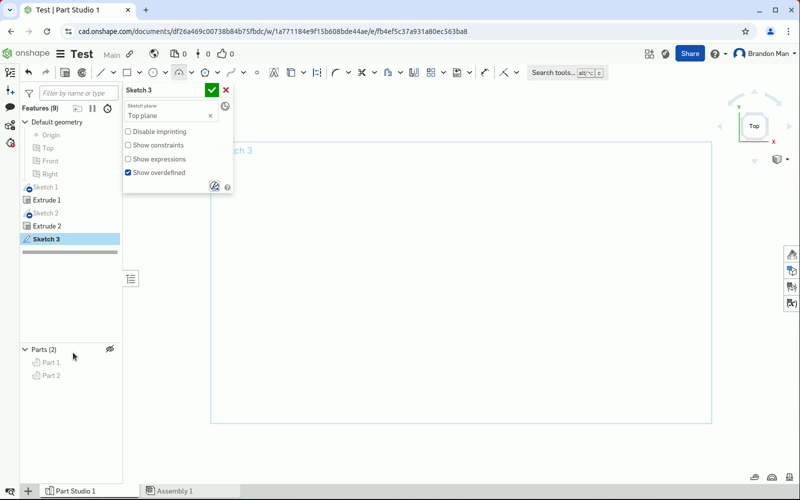
key_down(shift)
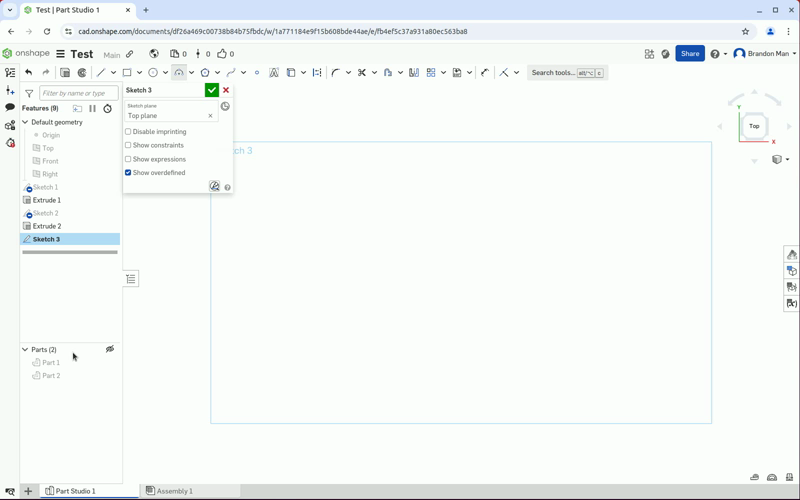
mouse_move(460, 245)
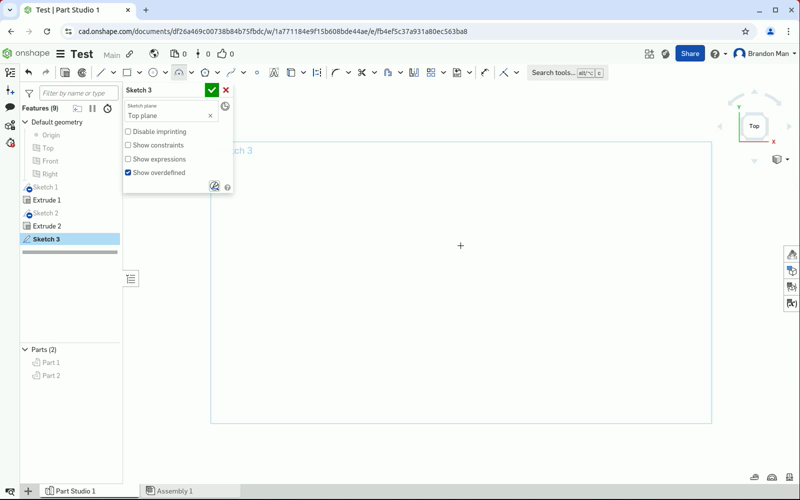
click(460, 245)
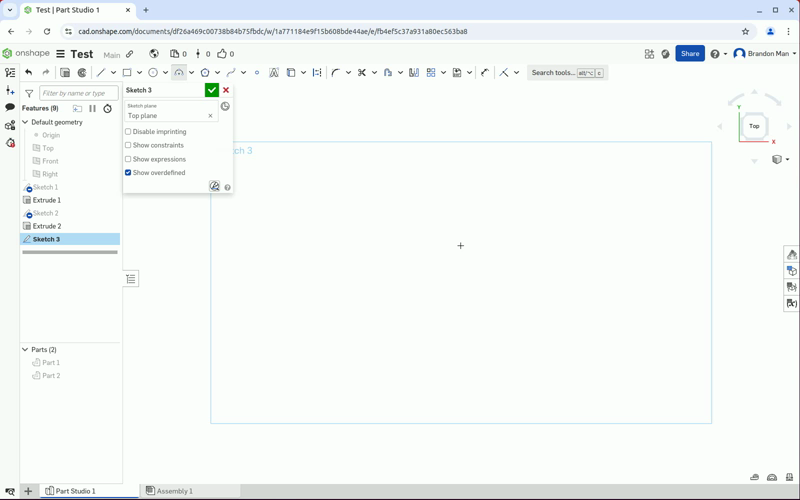
key_up(shift)
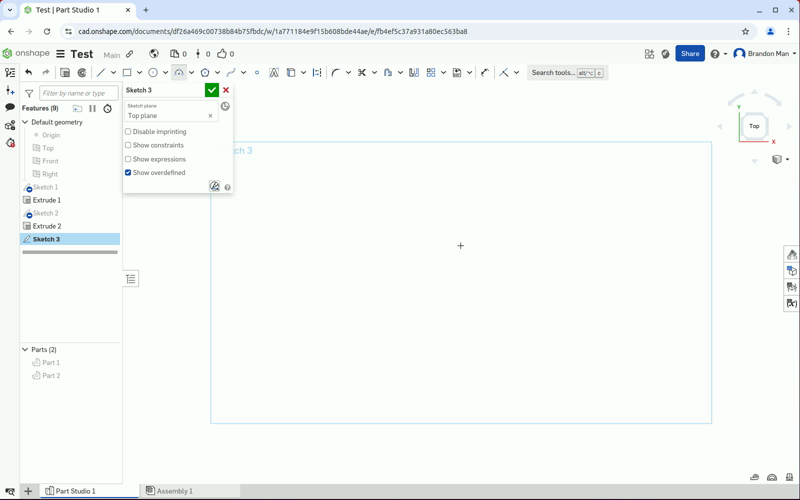
key_down(shift)
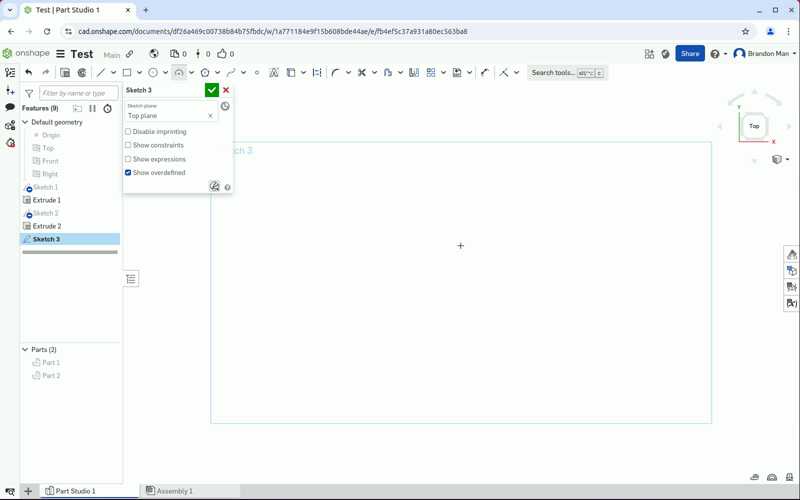
mouse_move(495, 300)
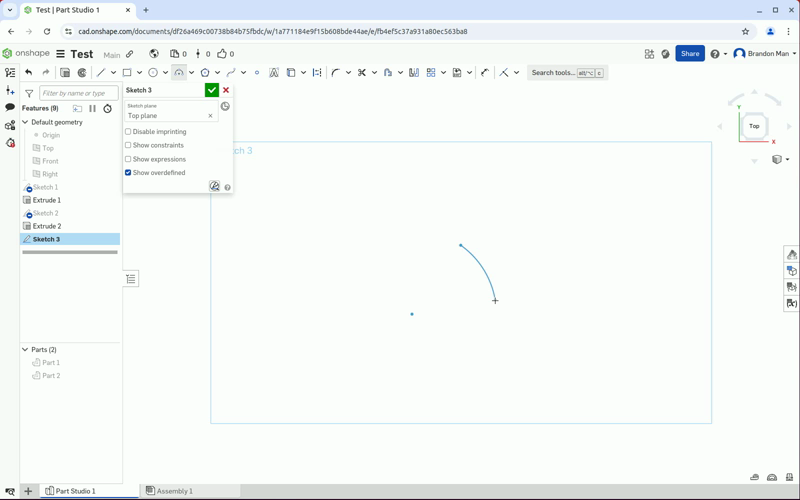
click(495, 300)
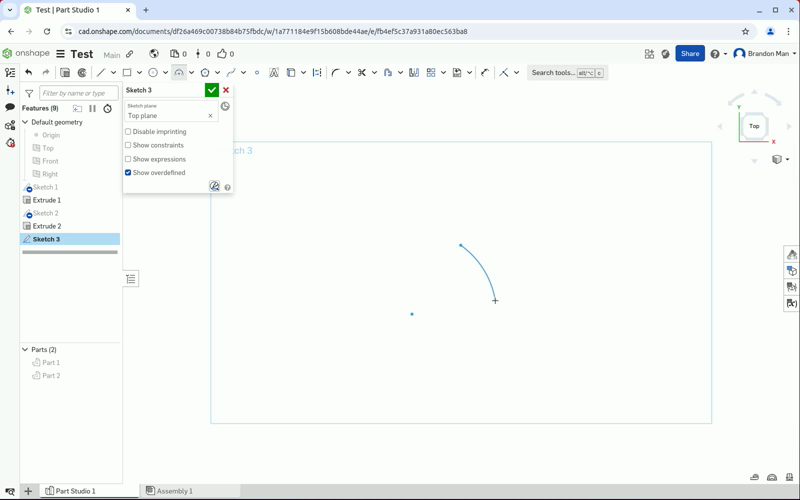
mouse_move(492, 263)
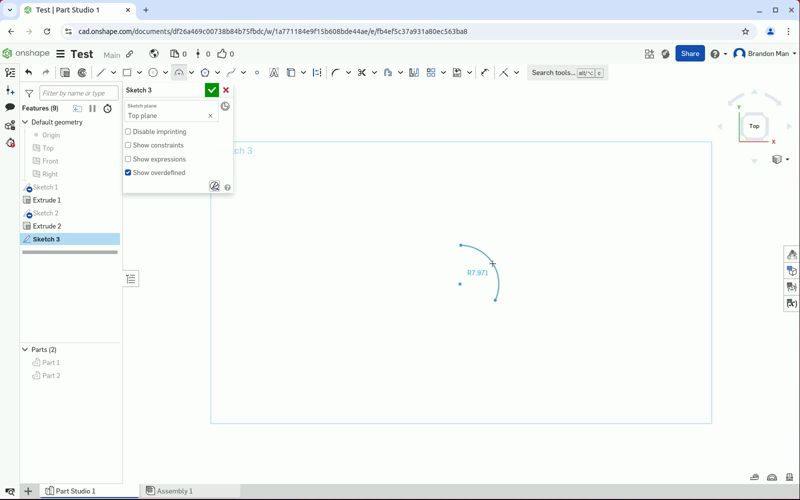
click(492, 263)
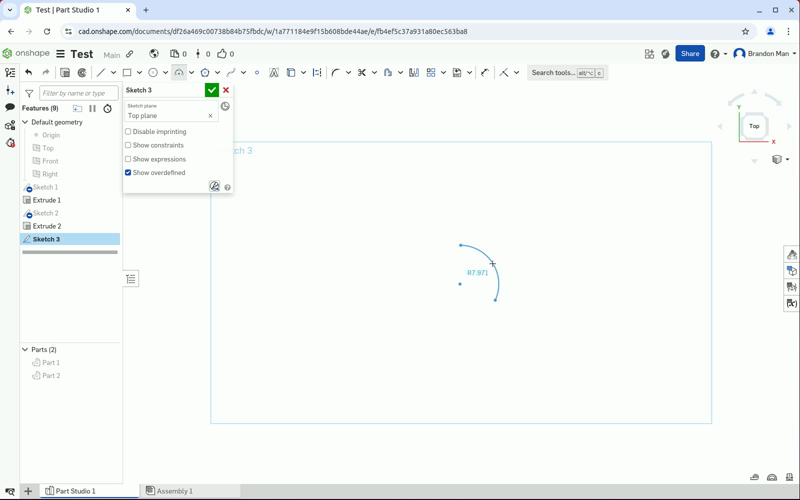
key_up(shift)
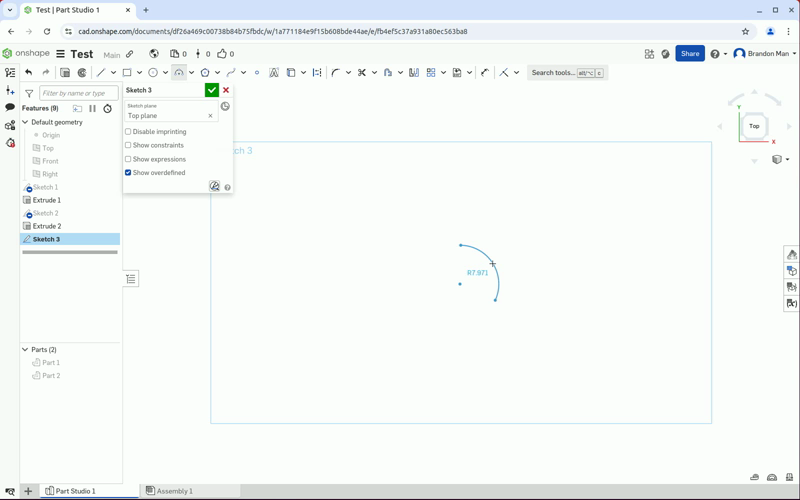
key(esc)
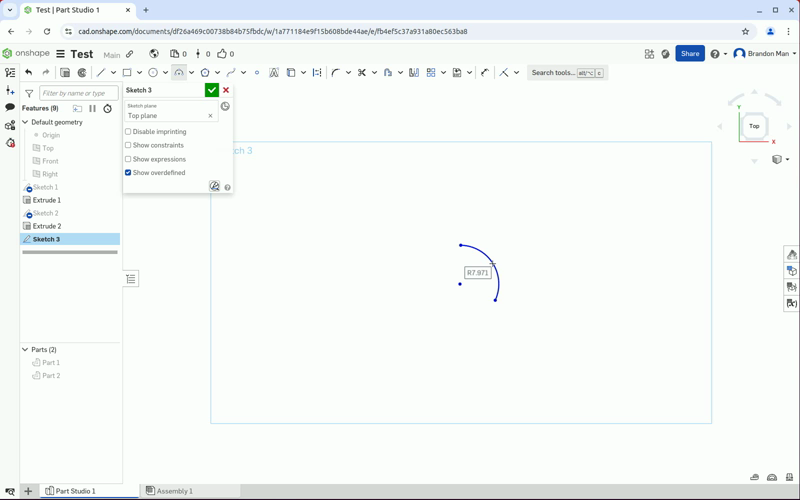
key(l)
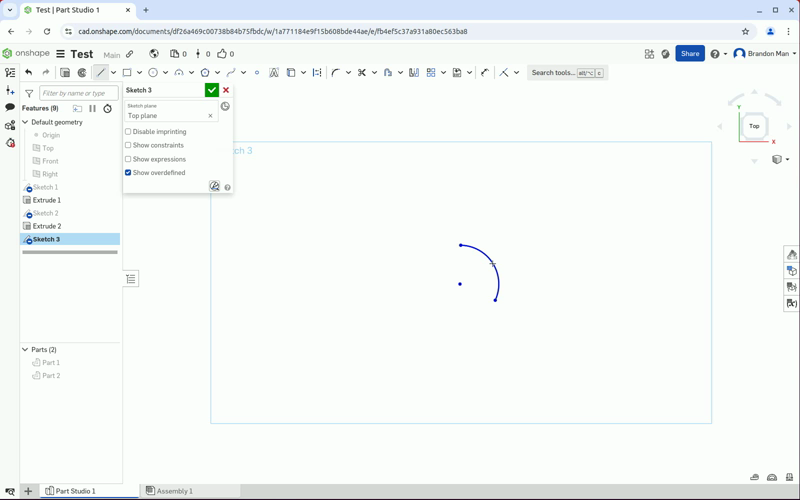
mouse_move(495, 300)
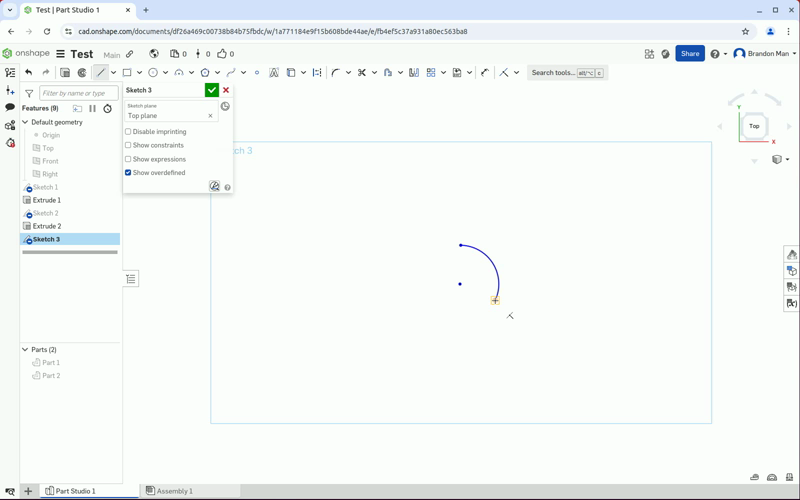
click(495, 300)
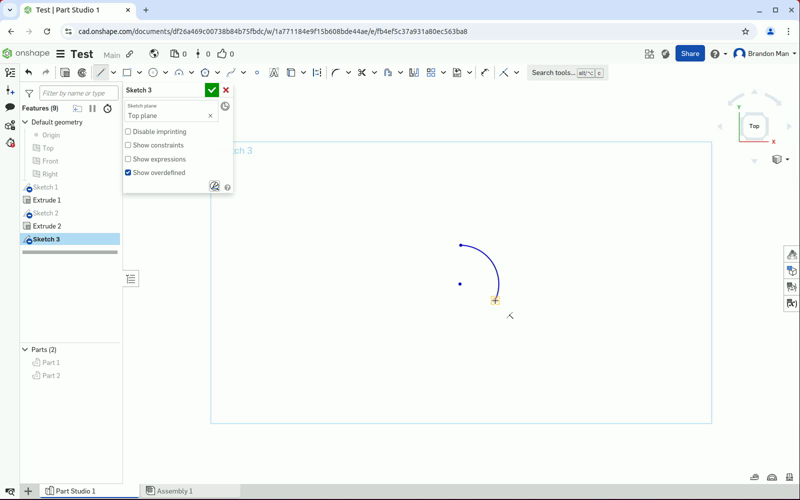
key_down(shift)
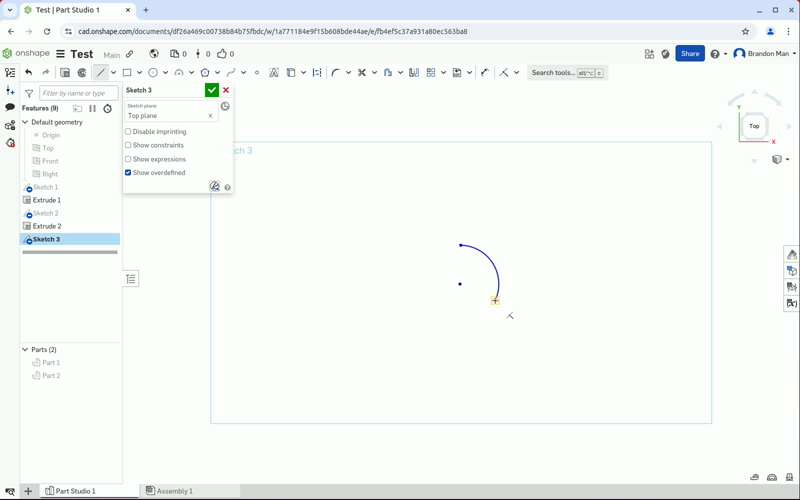
mouse_move(525, 300)
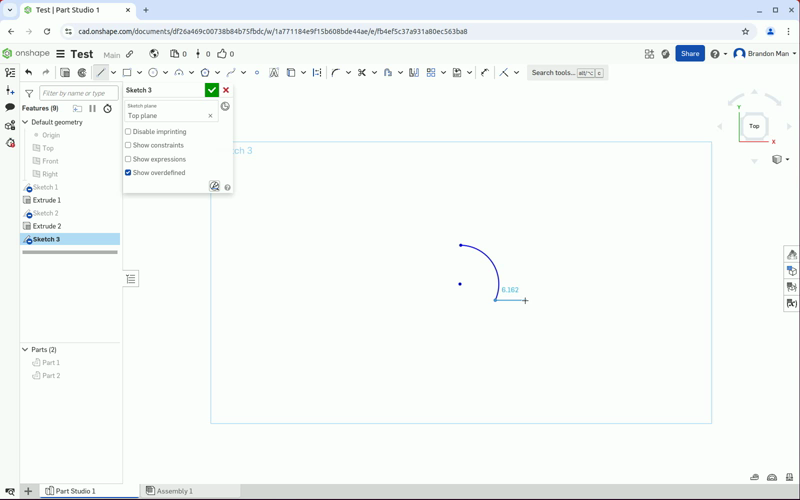
mouse_move(531, 278)
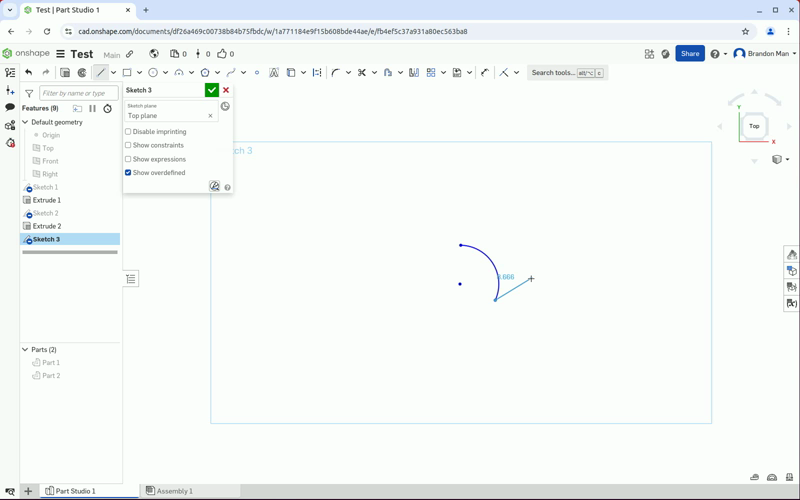
click(531, 278)
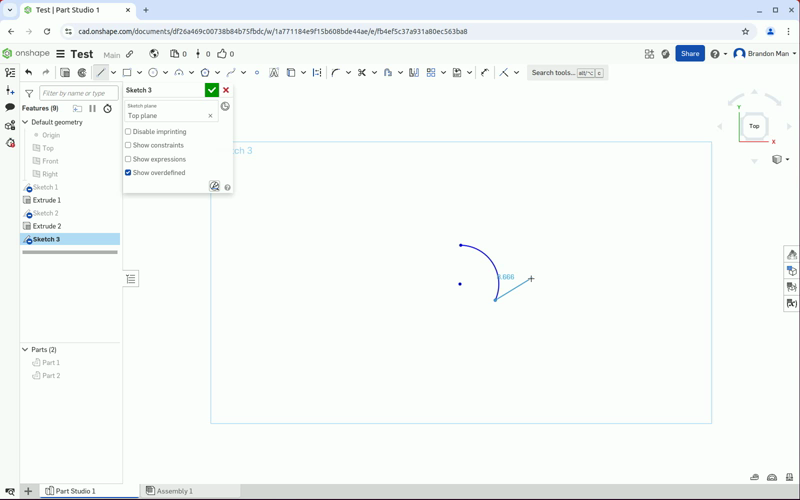
key_up(shift)
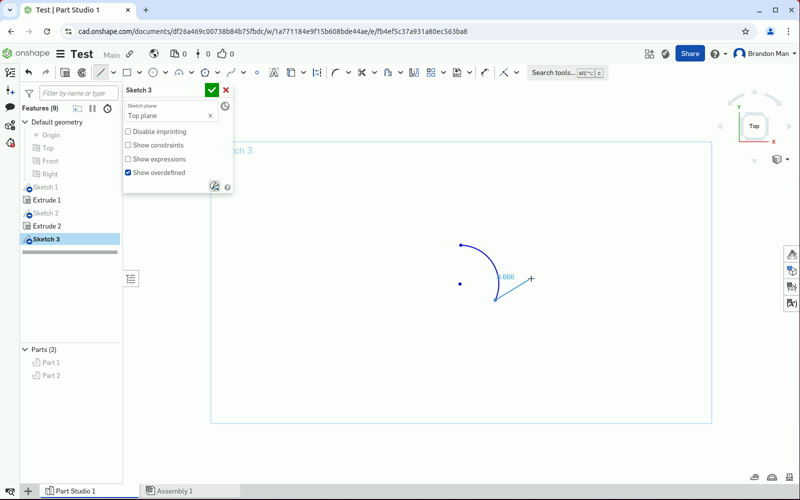
key(esc)
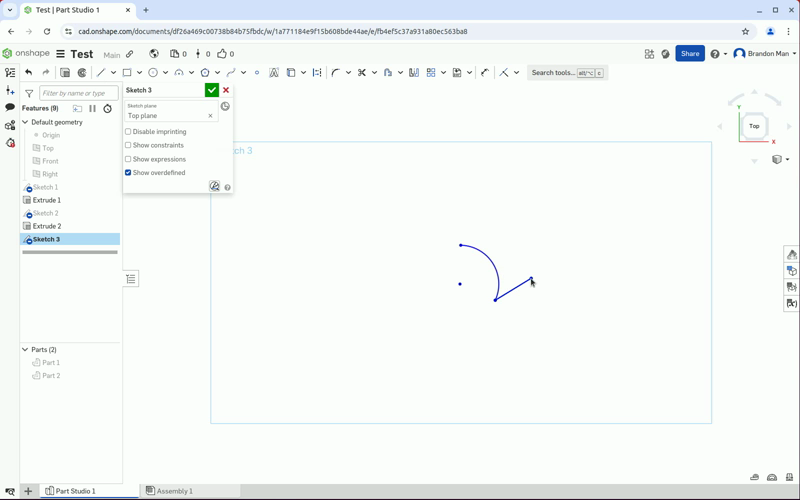
key(a)
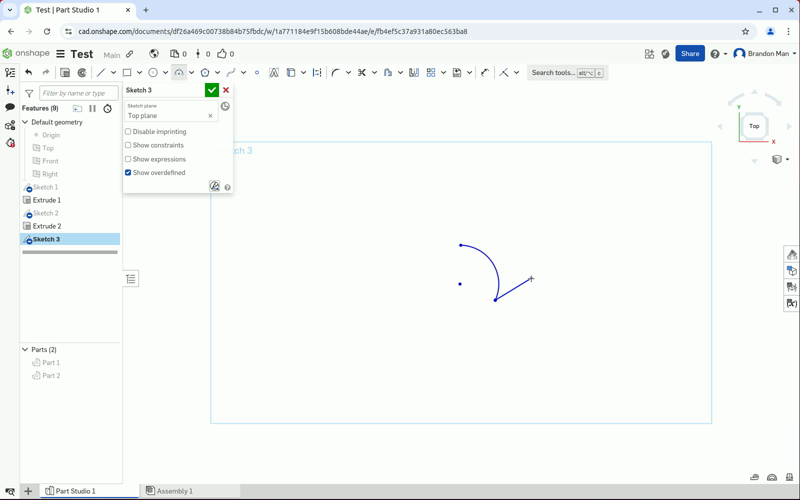
mouse_move(531, 278)
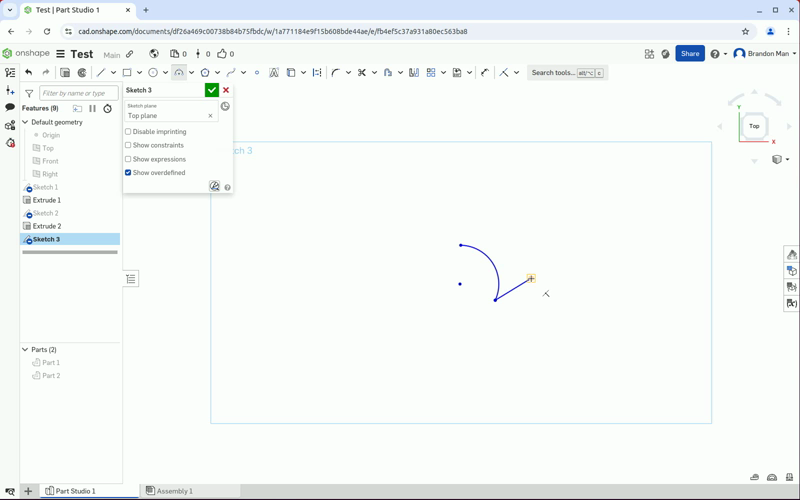
click(531, 278)
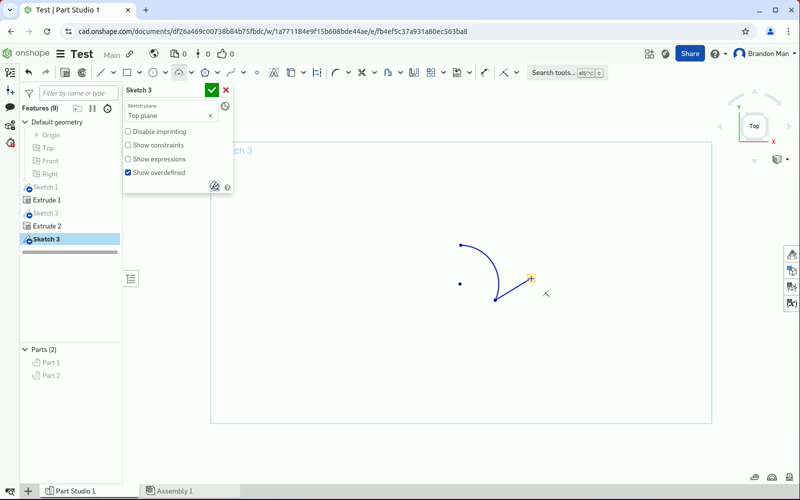
key_down(shift)
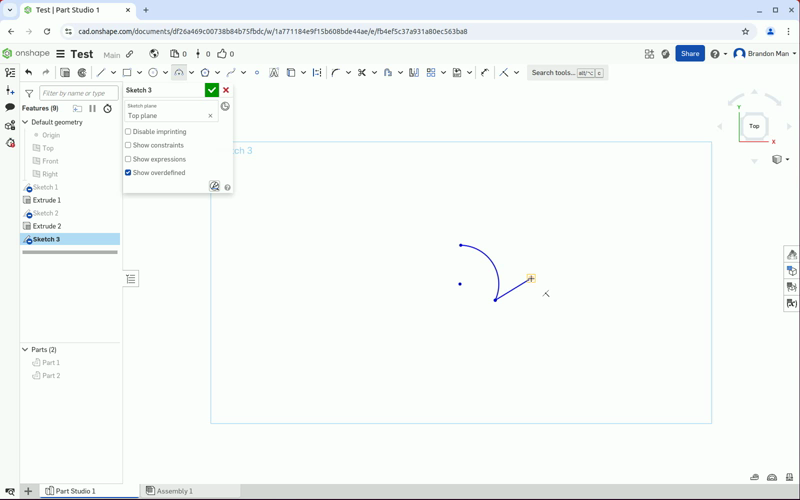
mouse_move(497, 223)
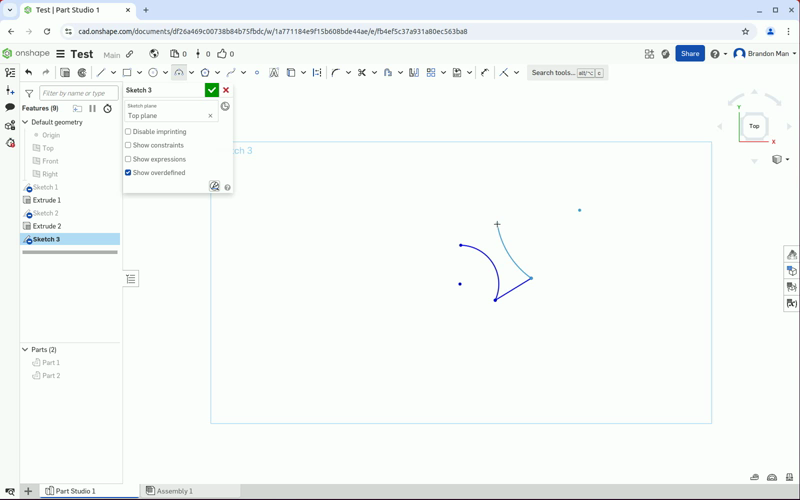
click(497, 223)
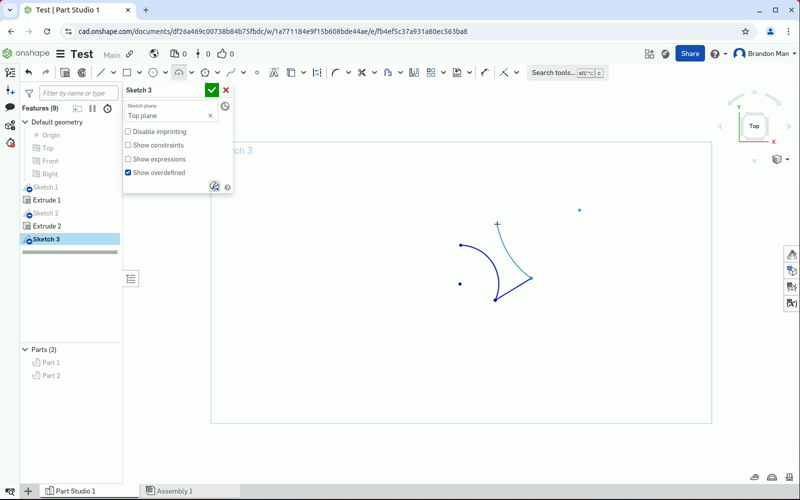
mouse_move(562, 220)
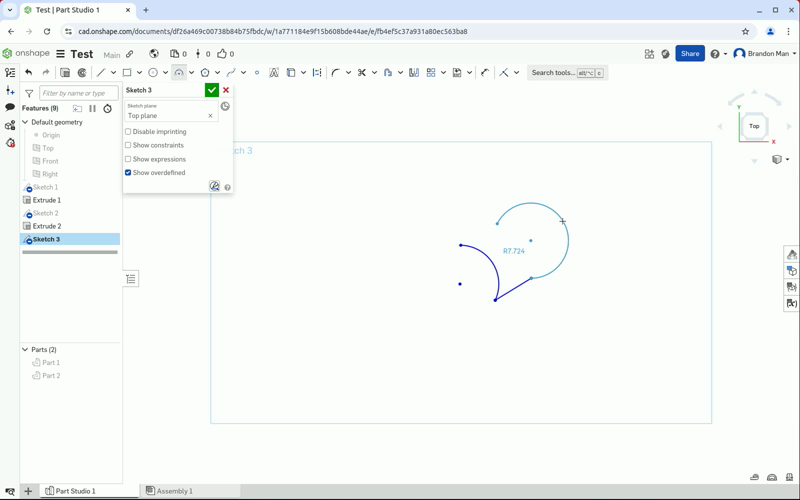
click(562, 220)
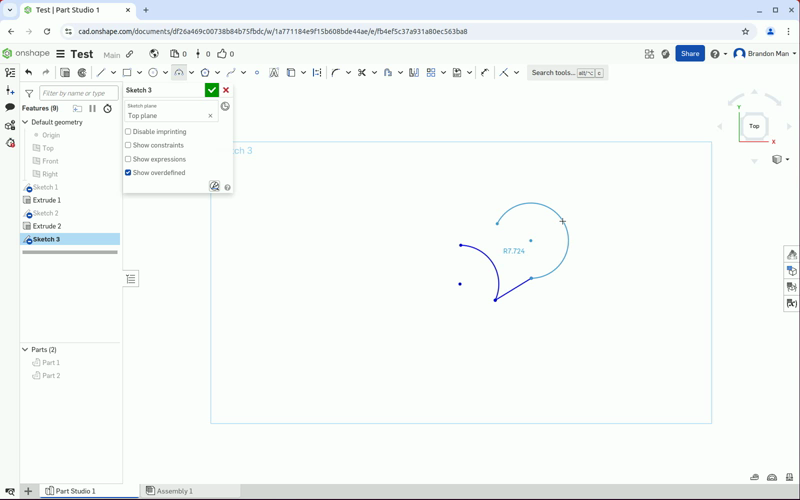
key_up(shift)
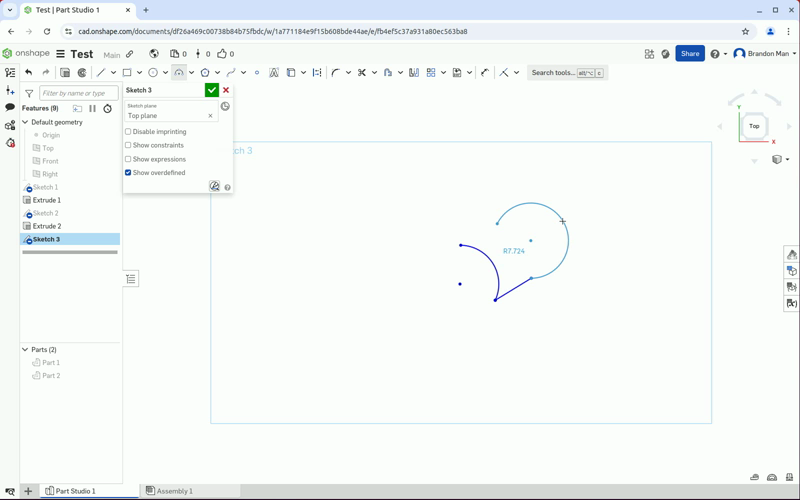
key(esc)
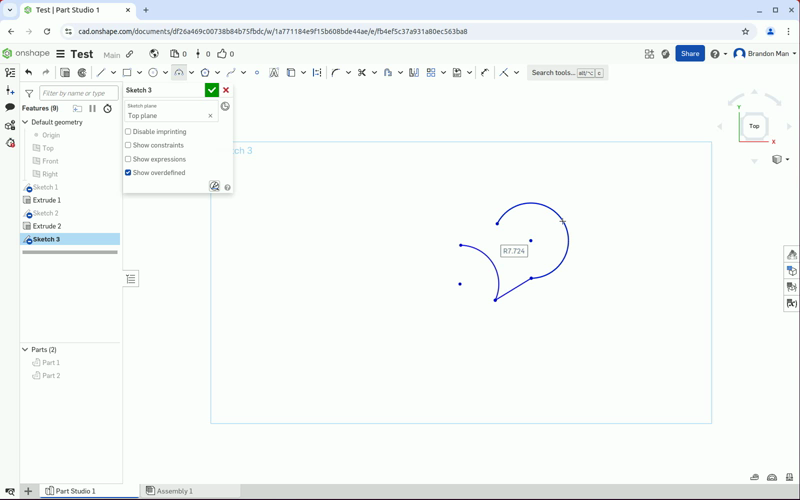
key(l)
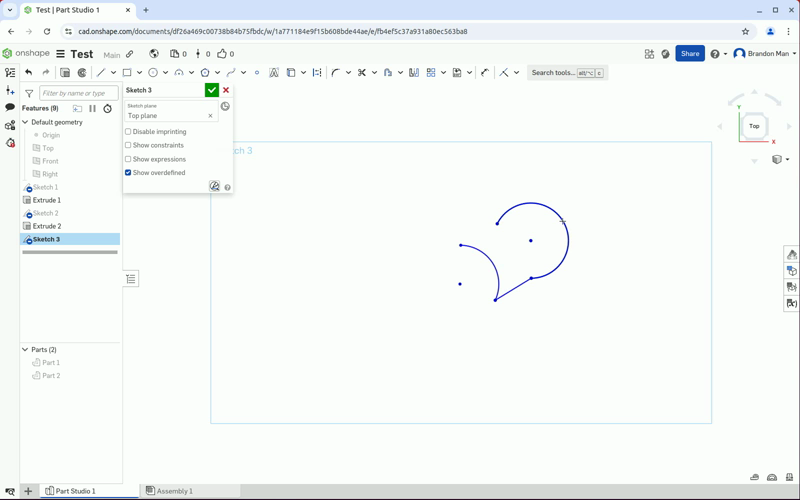
mouse_move(497, 223)
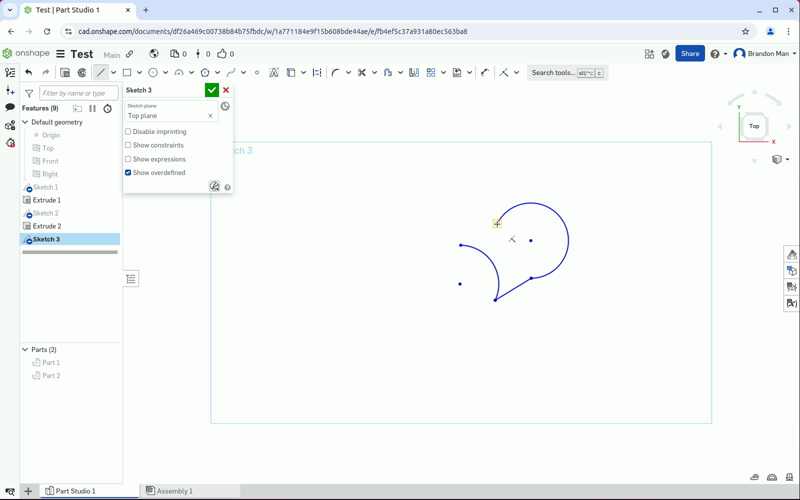
click(497, 223)
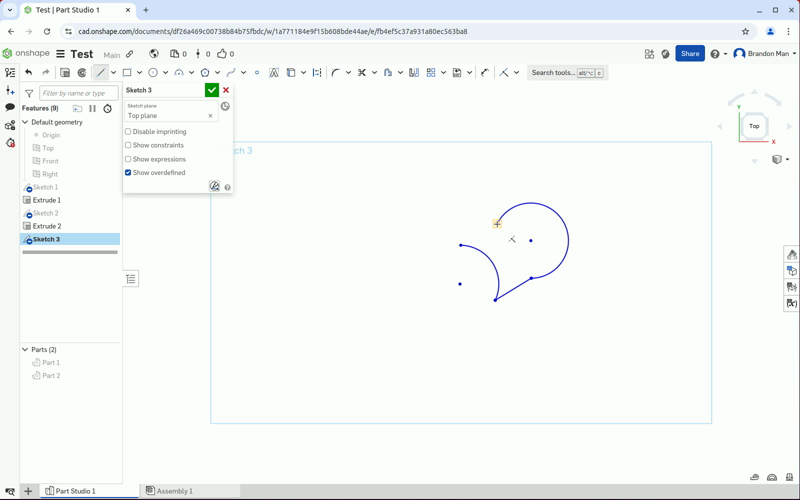
mouse_move(527, 223)
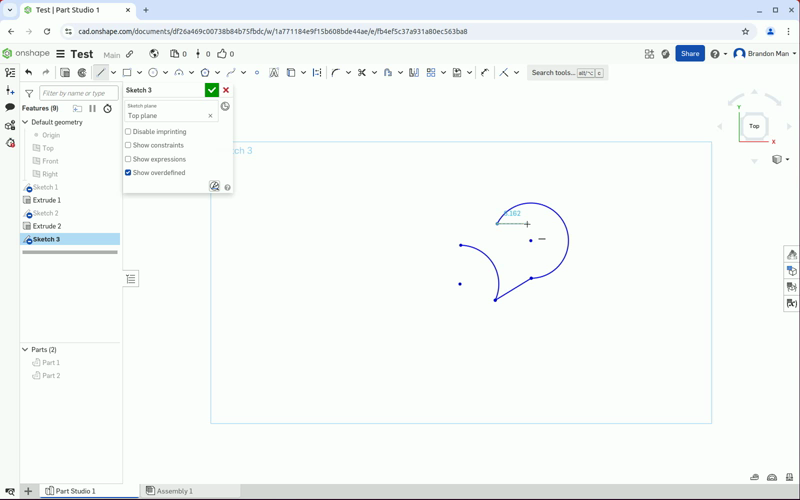
key_down(shift)
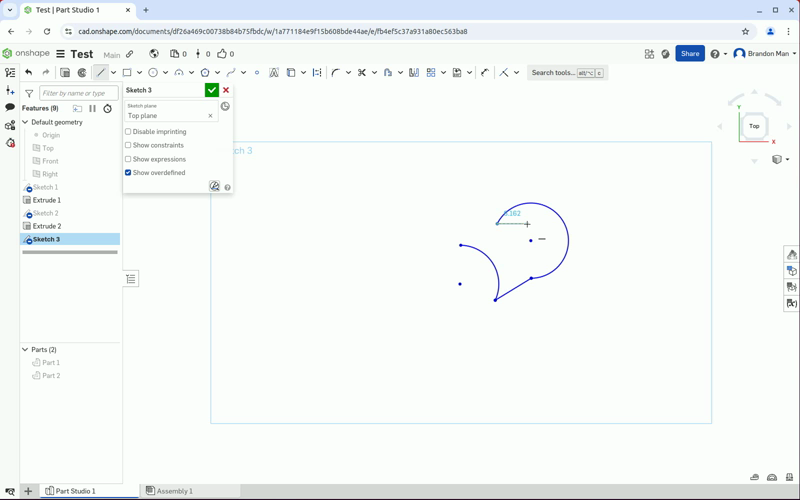
mouse_move(460, 245)
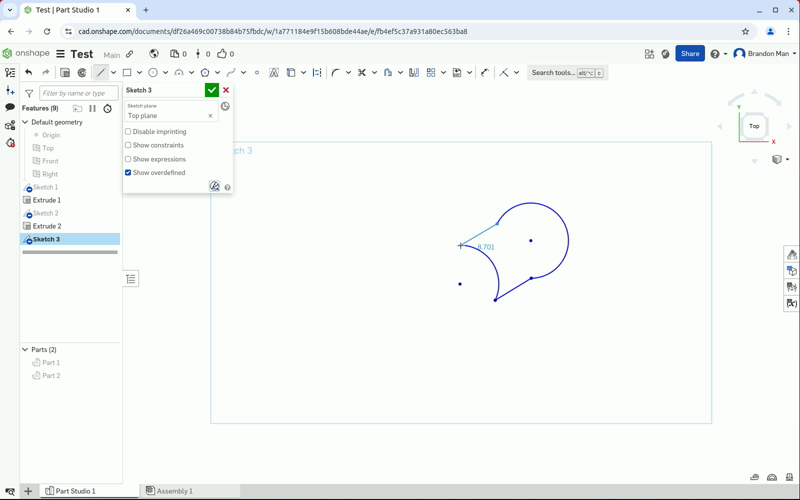
key_up(shift)
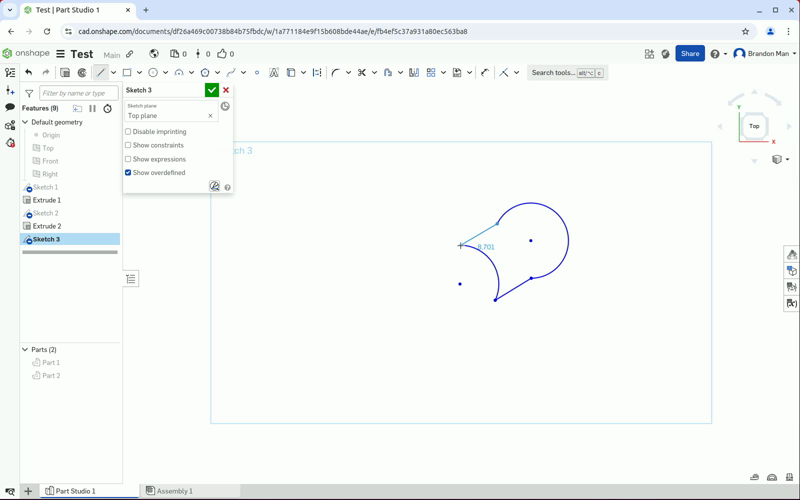
click(460, 245)
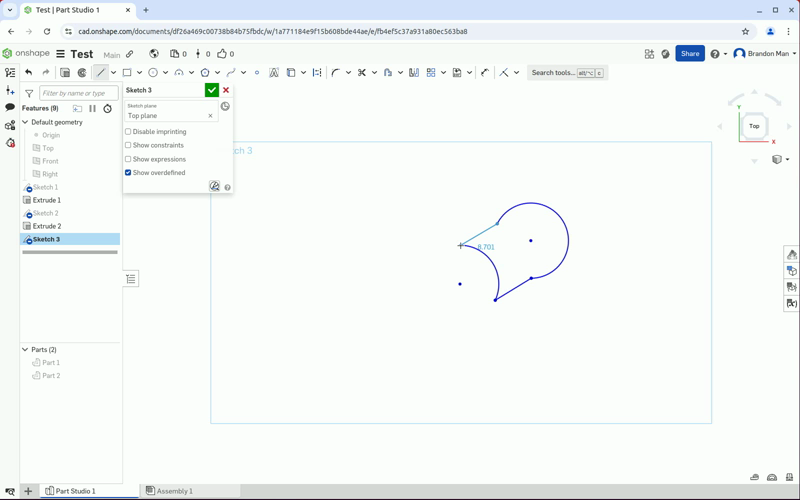
key(esc)
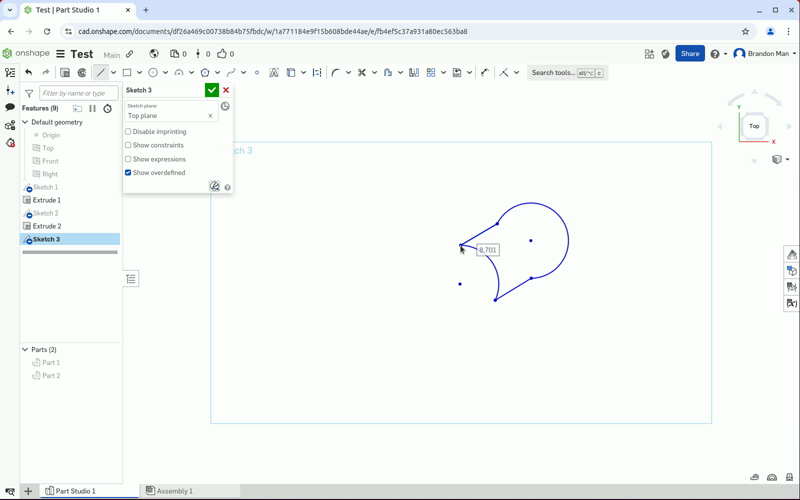
mouse_move(530, 209)
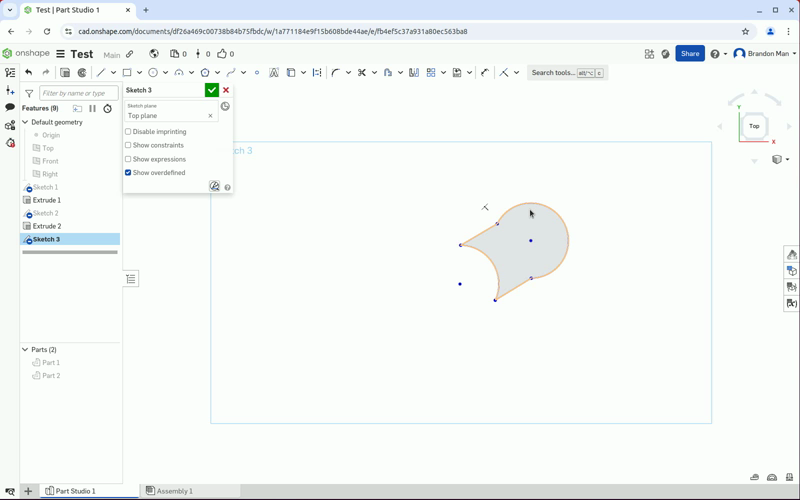
click(530, 209)
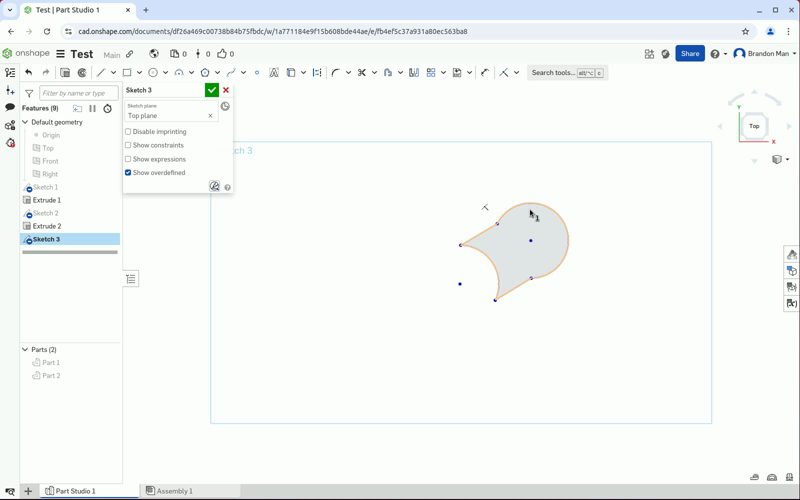
mouse_move(73, 352)
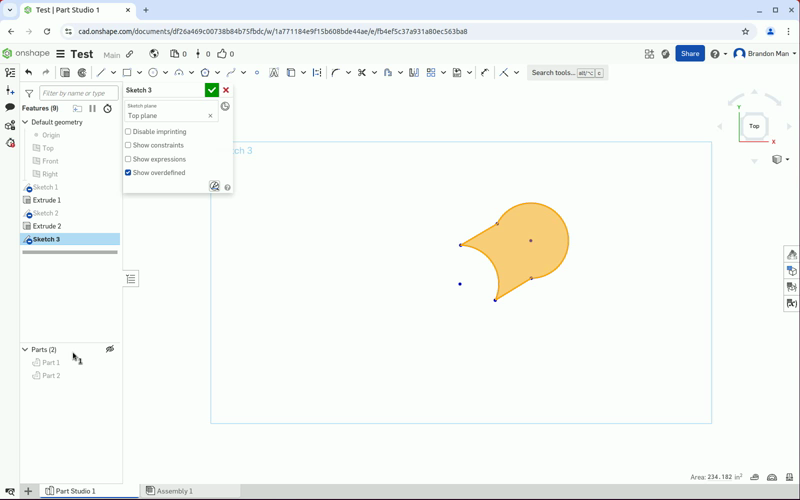
key(shift+y)
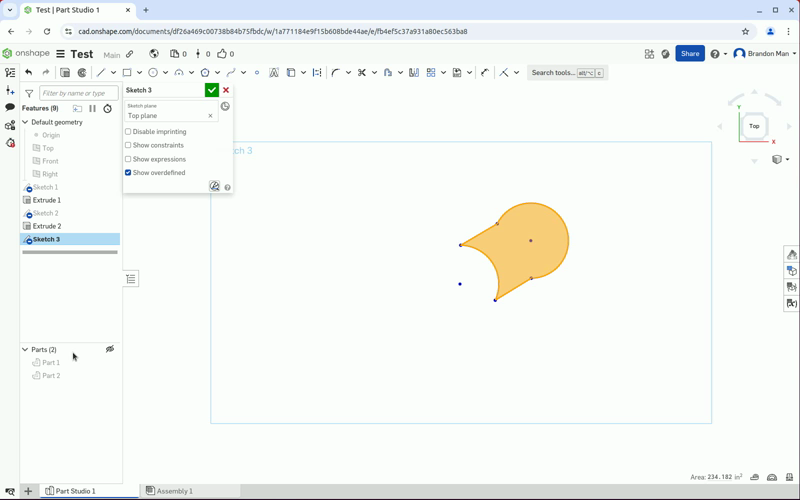
key(shift+e)
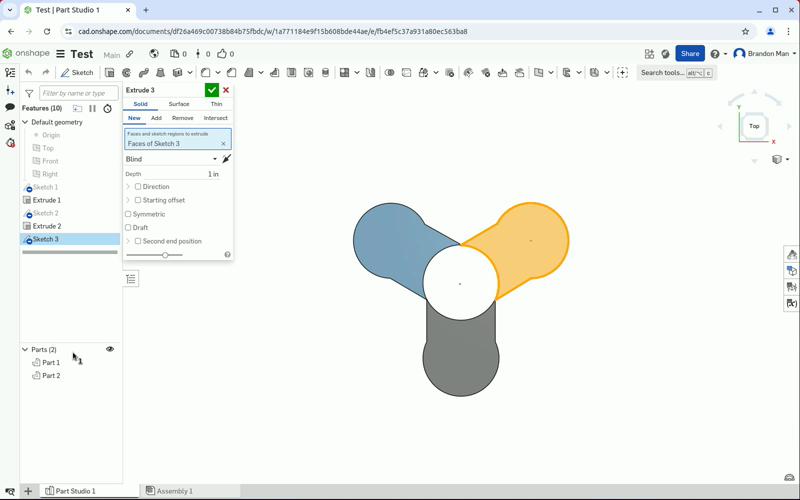
mouse_move(143, 106)
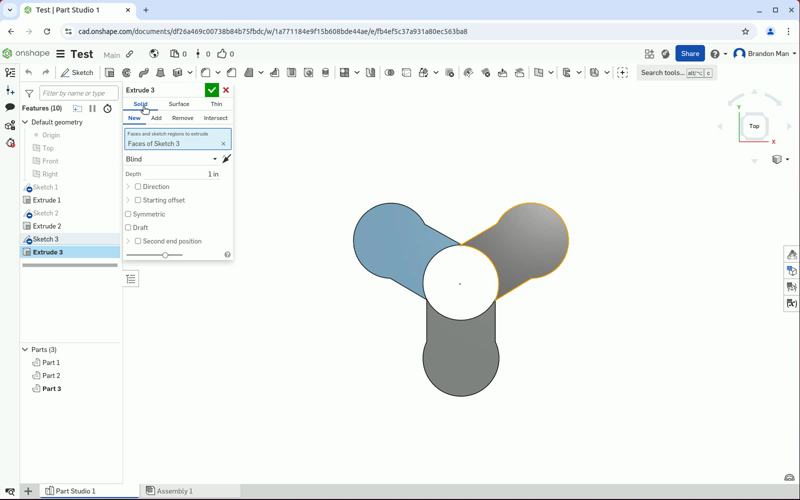
click(143, 106)
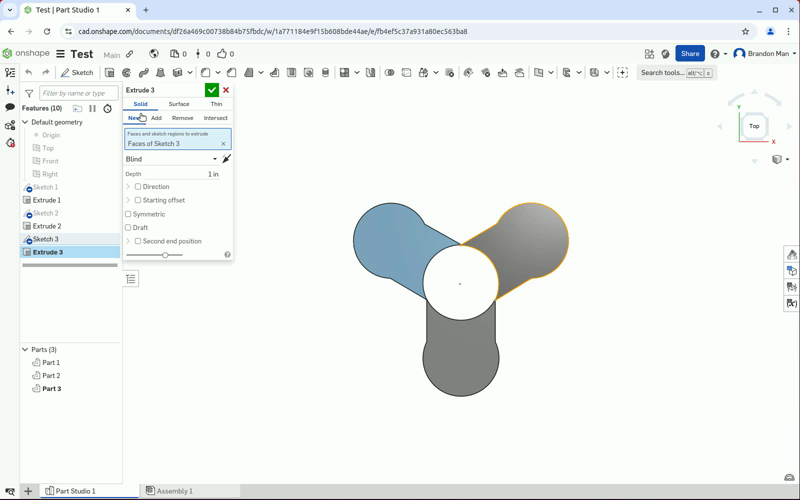
mouse_move(137, 120)
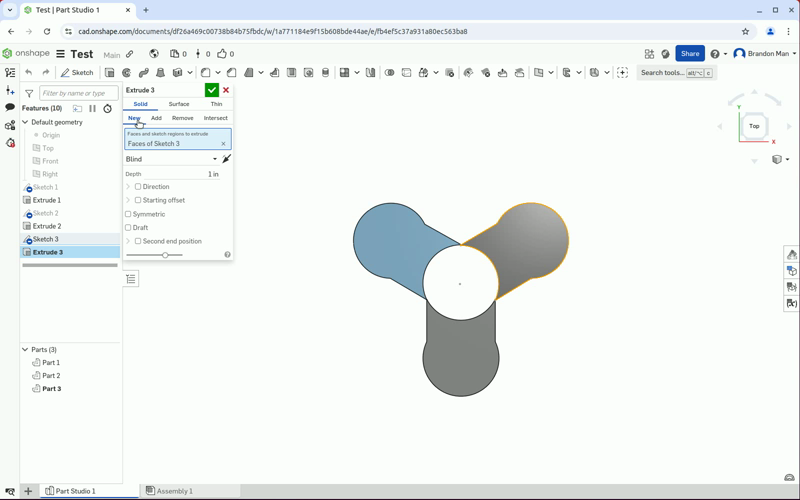
click(137, 120)
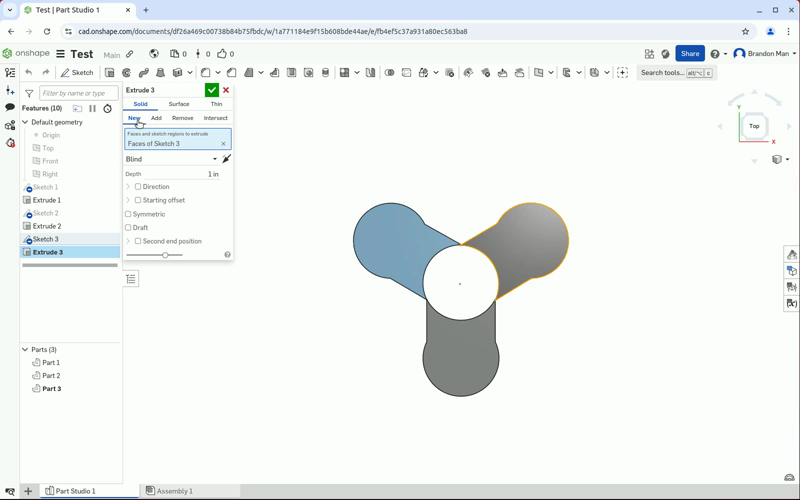
key(tab, 4)
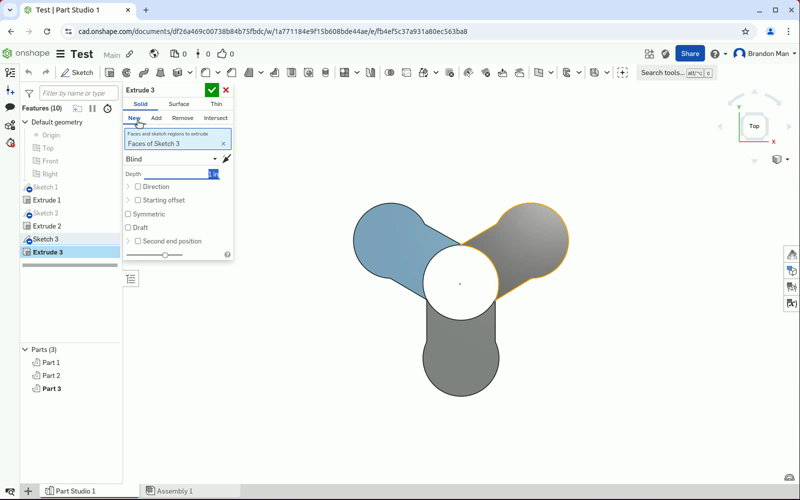
text(4.332)
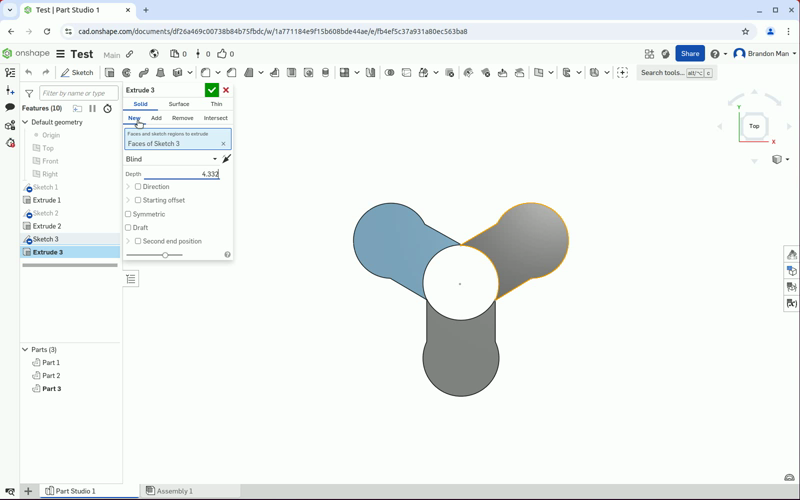
key(tab, 3)
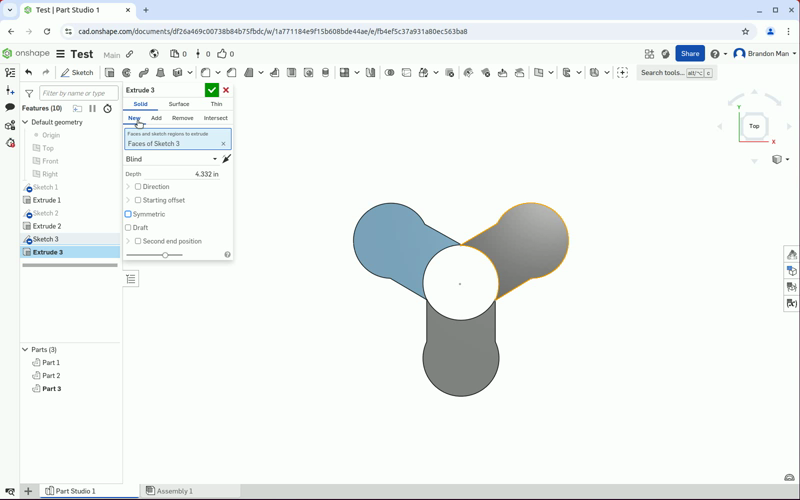
key(space)
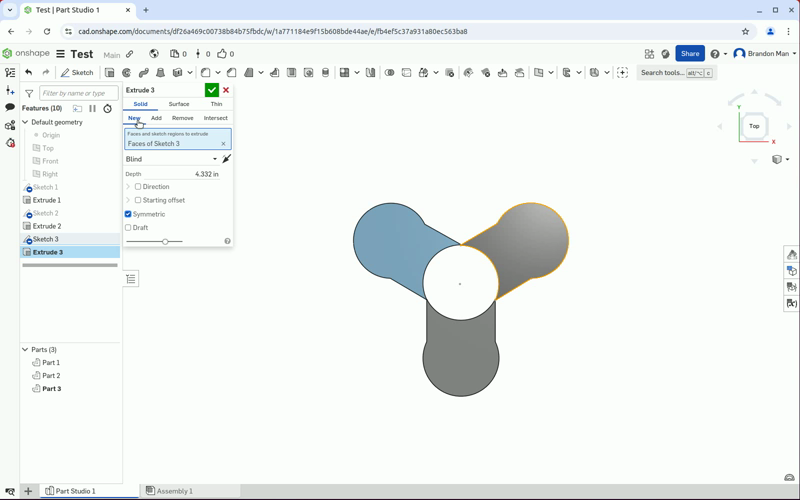
key(enter)
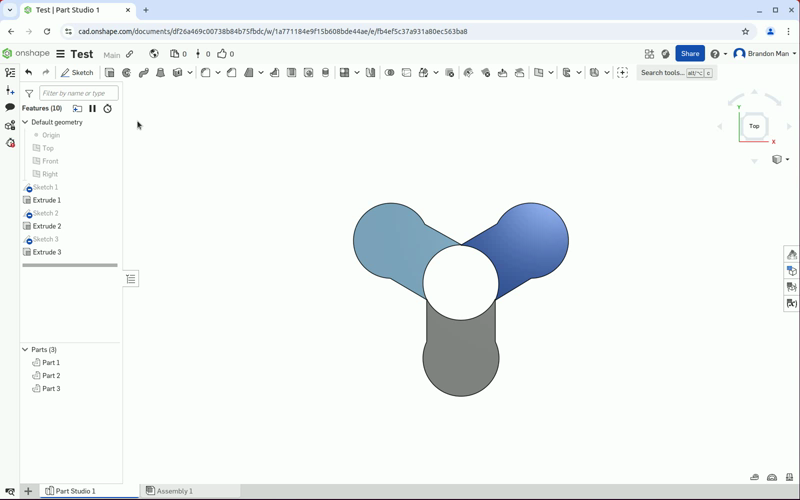
key(shift+h)
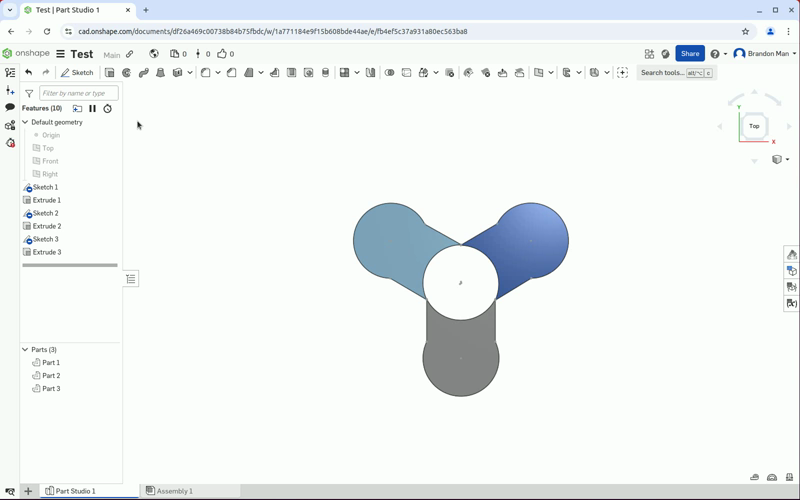
key(shift+h)
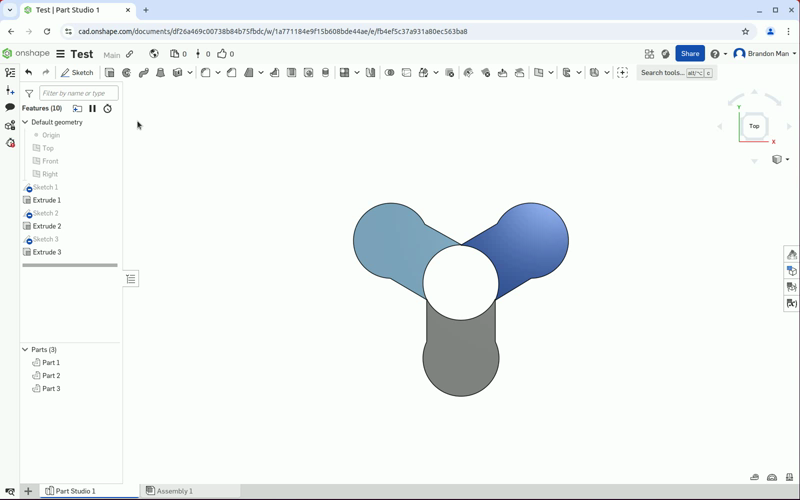
mouse_move(73, 189)
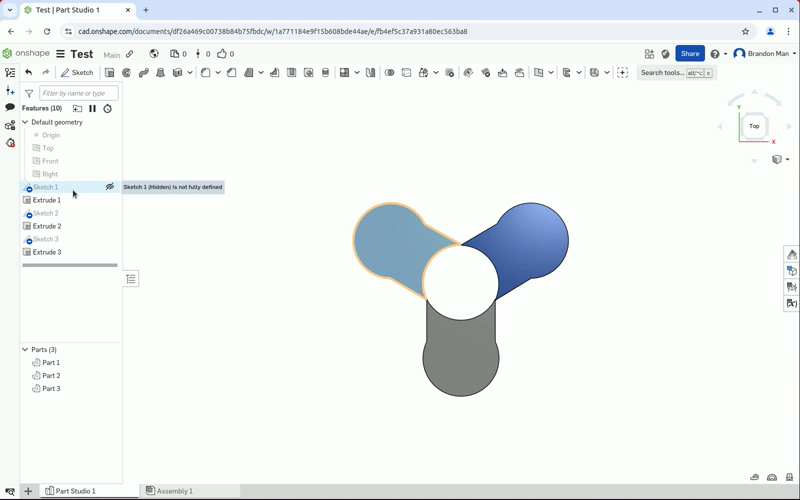
click(73, 189)
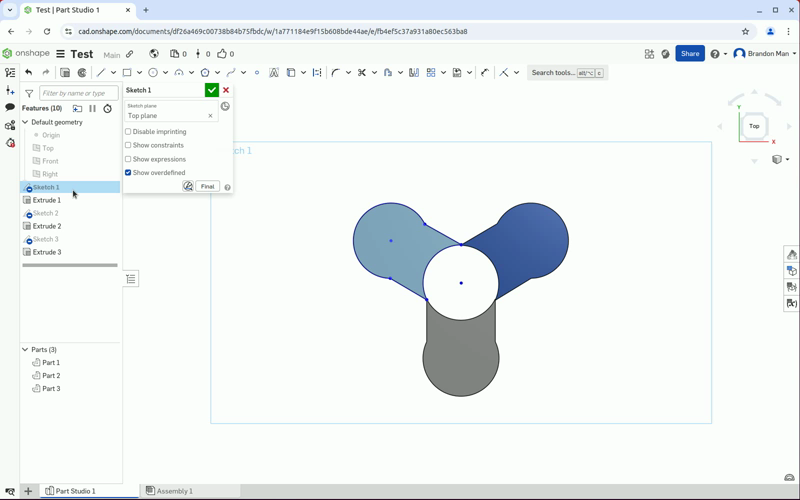
mouse_move(229, 92)
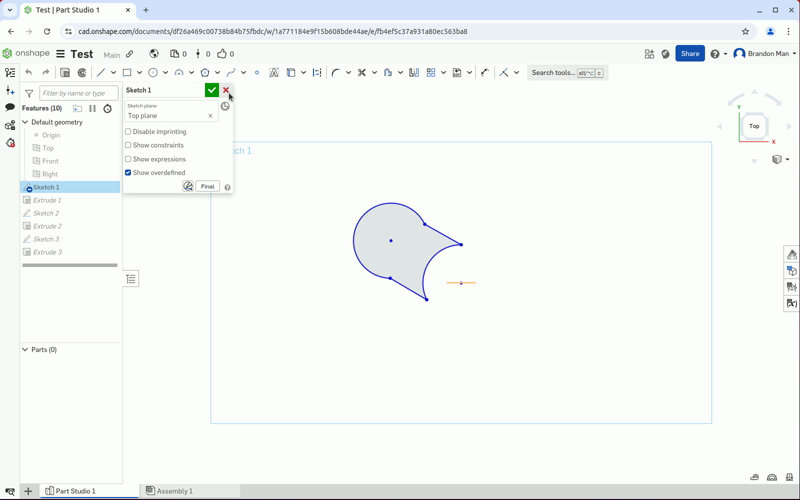
click(229, 92)
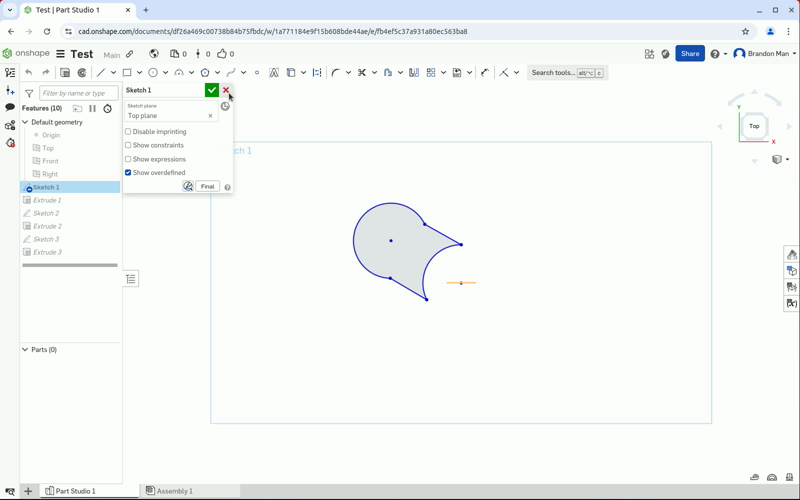
key(shift+s)
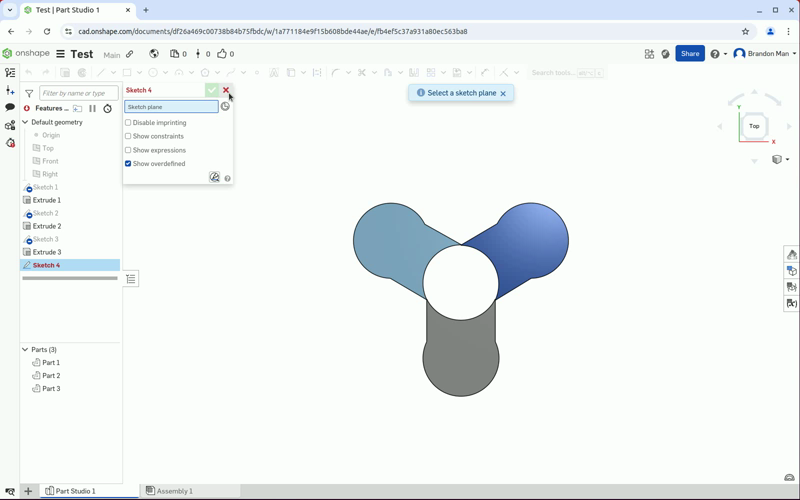
mouse_move(73, 150)
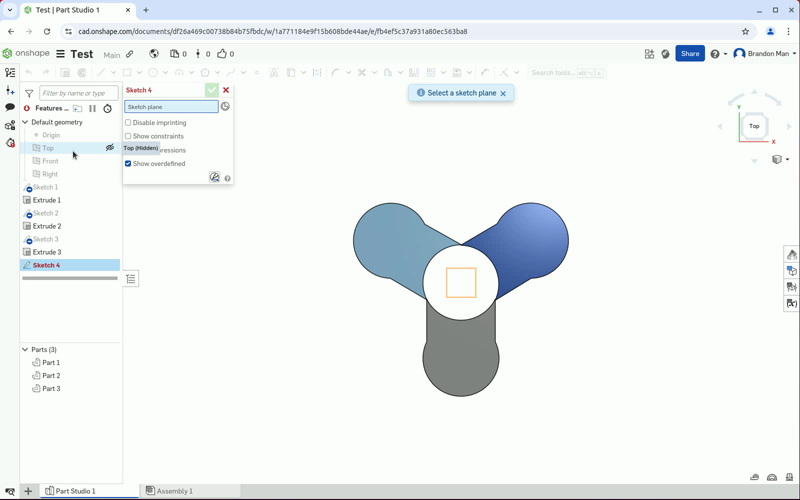
click(73, 150)
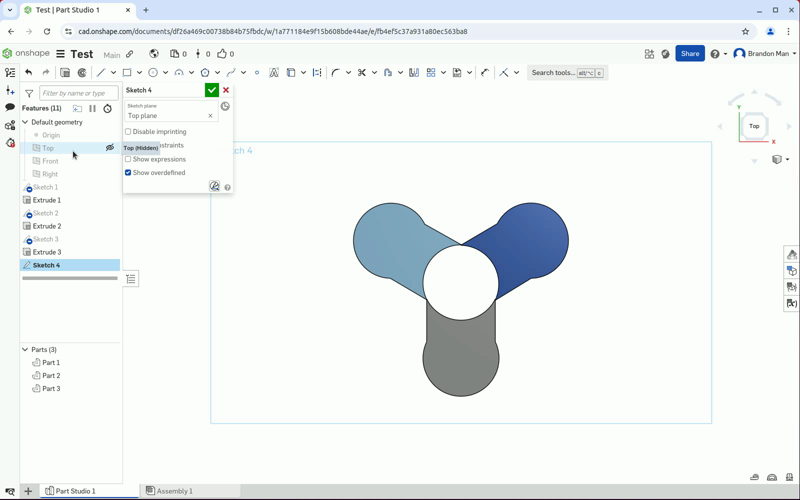
mouse_move(73, 352)
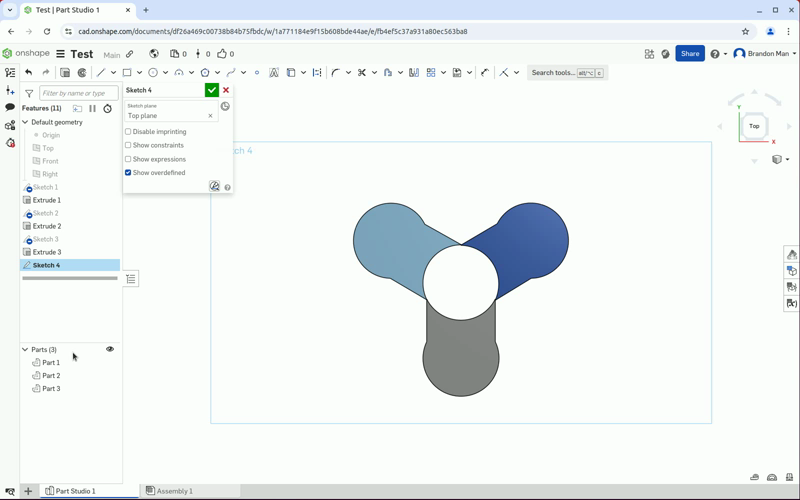
key(y)
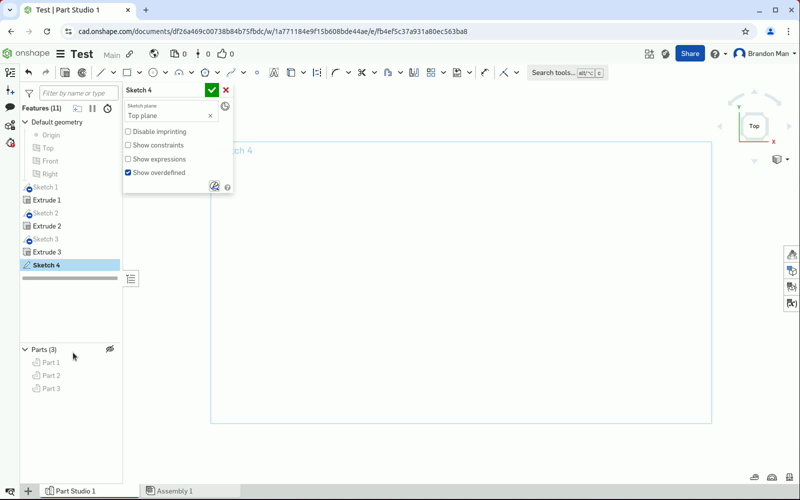
key(c)
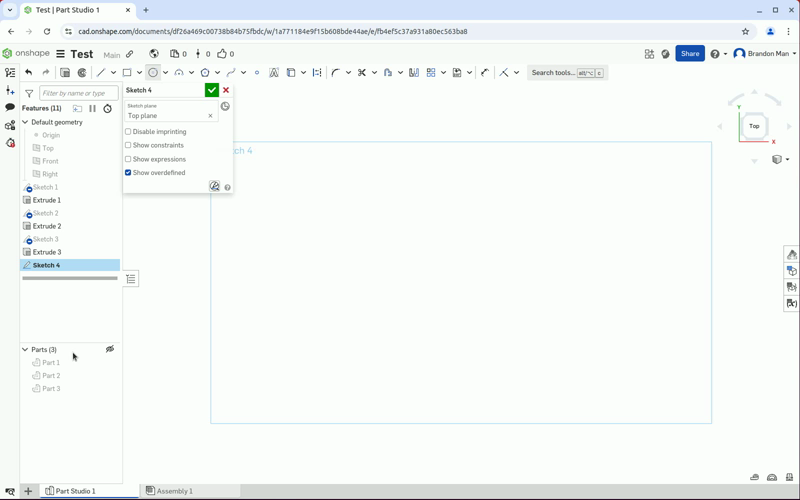
key_down(shift)
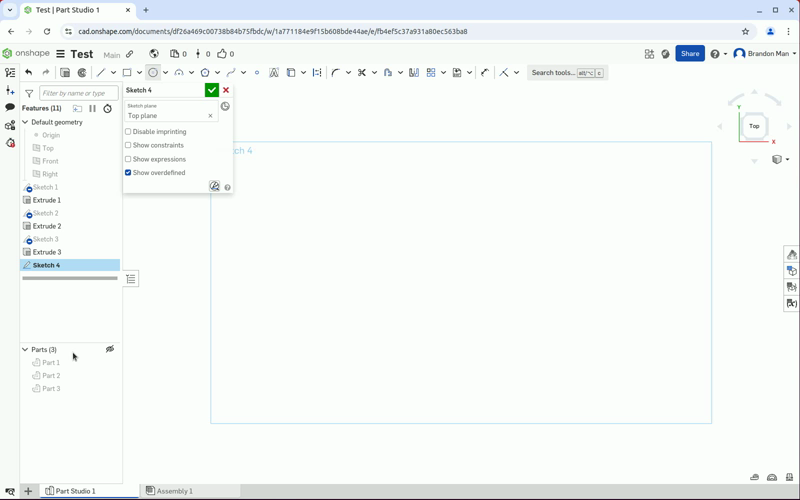
mouse_move(461, 282)
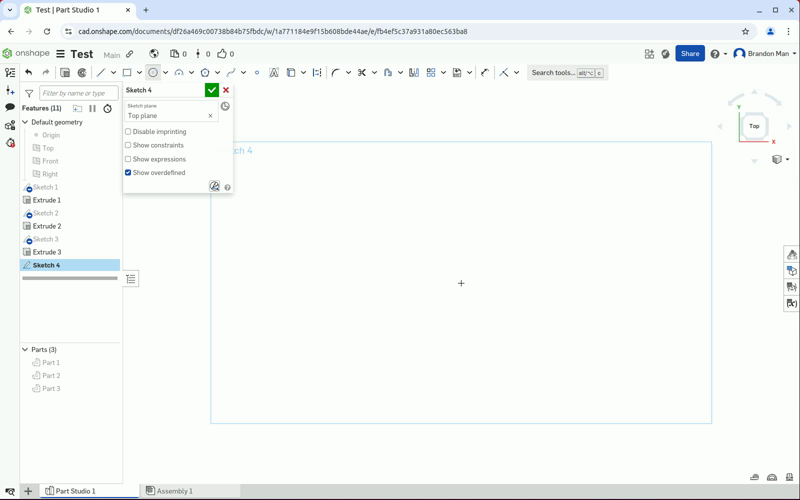
click(461, 282)
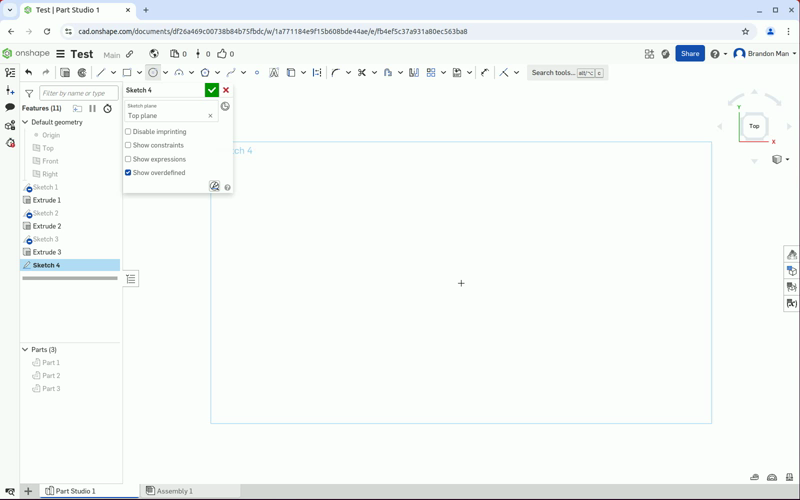
key_up(shift)
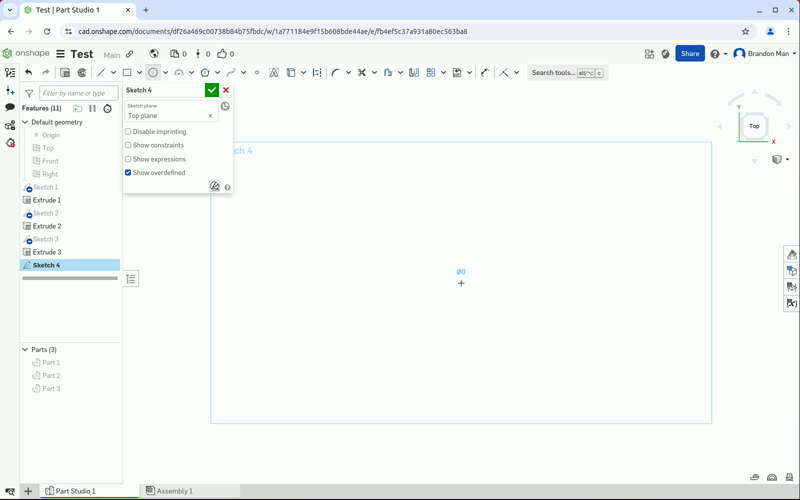
mouse_move(499, 282)
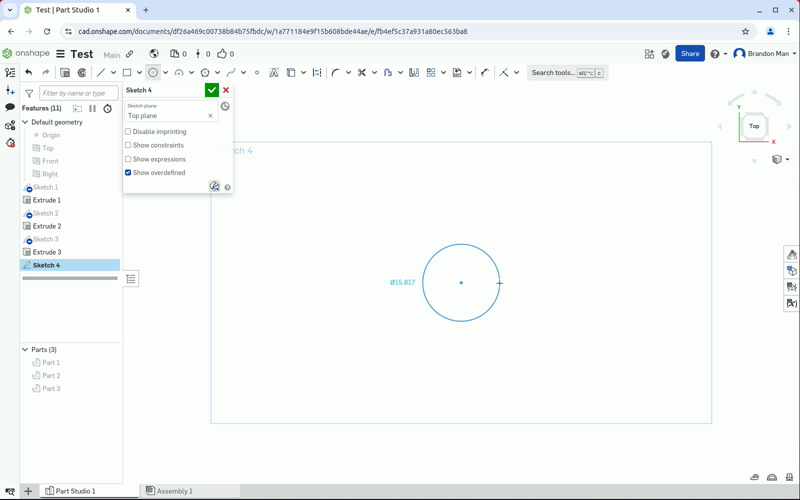
click(499, 282)
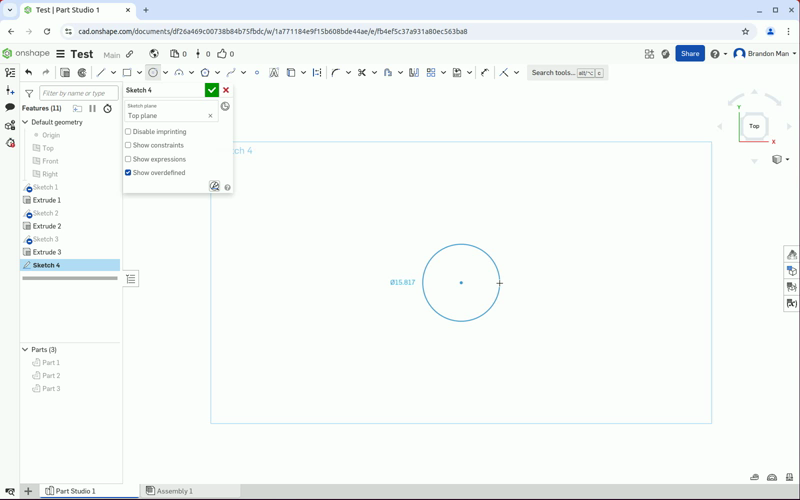
key(esc)
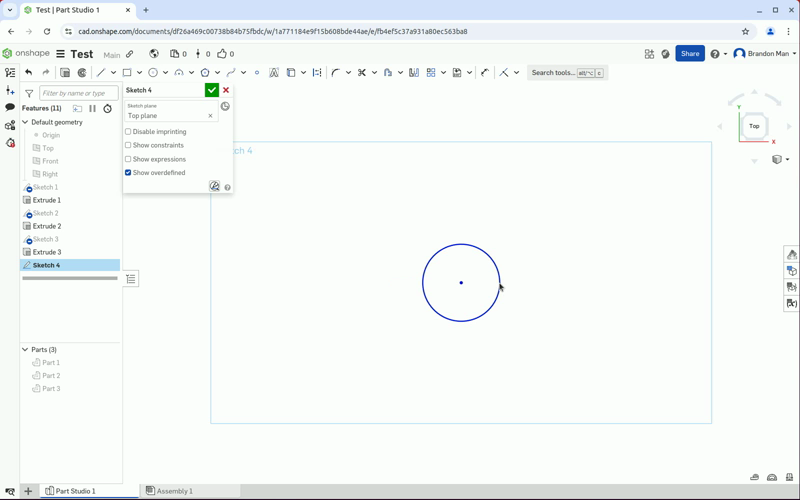
mouse_move(464, 316)
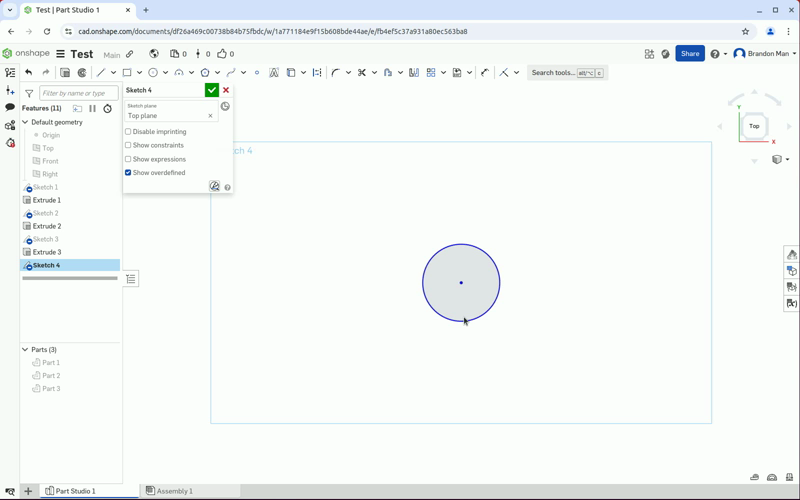
click(464, 316)
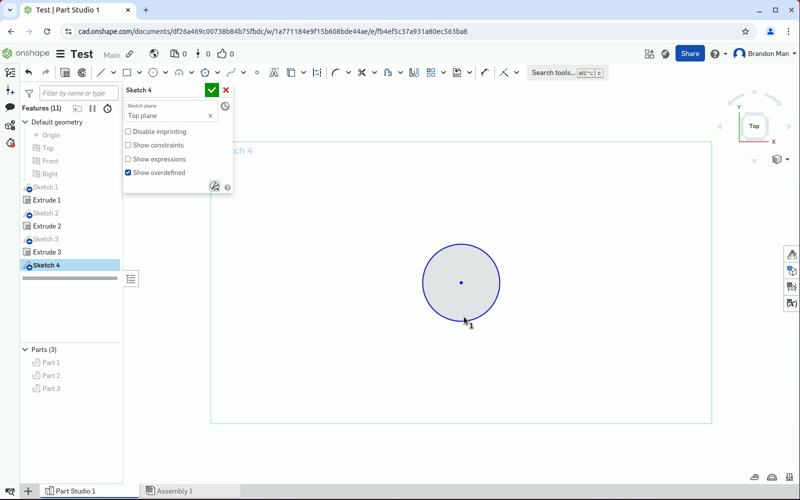
mouse_move(73, 352)
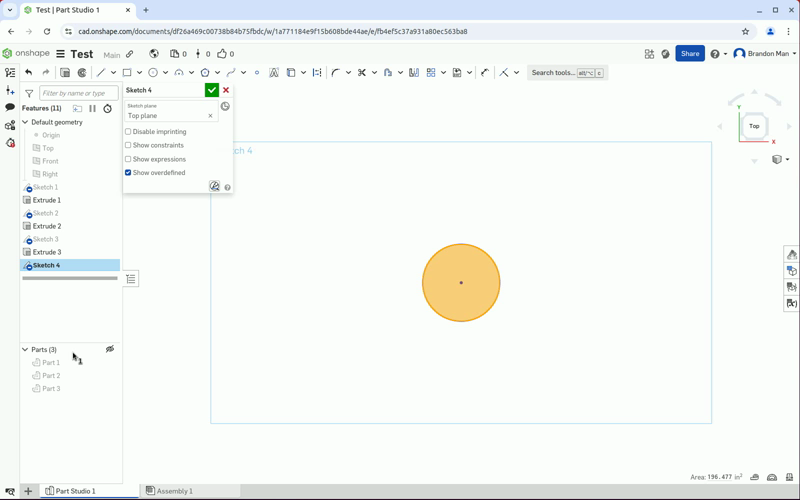
key(shift+y)
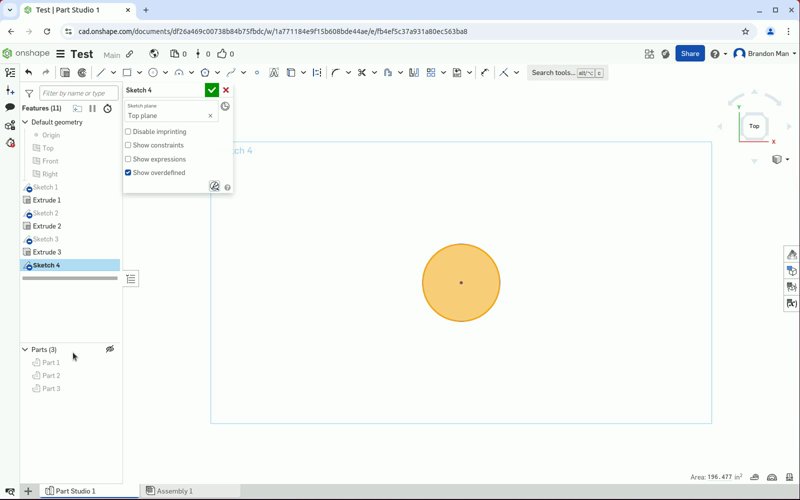
key(shift+e)
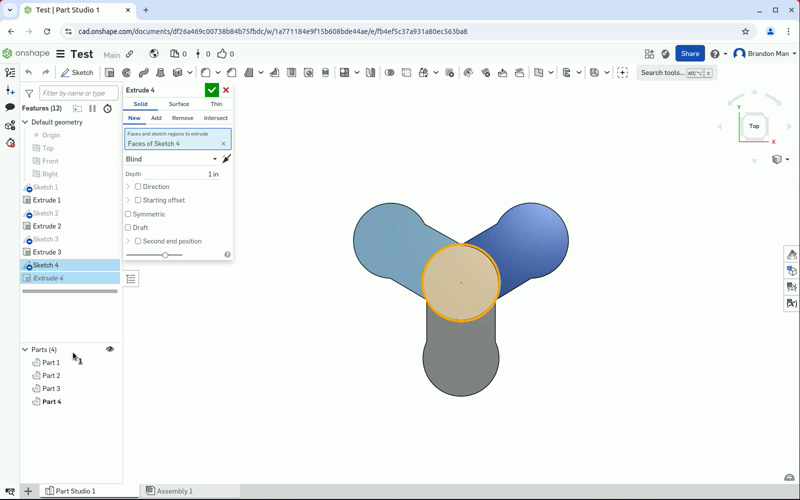
mouse_move(143, 106)
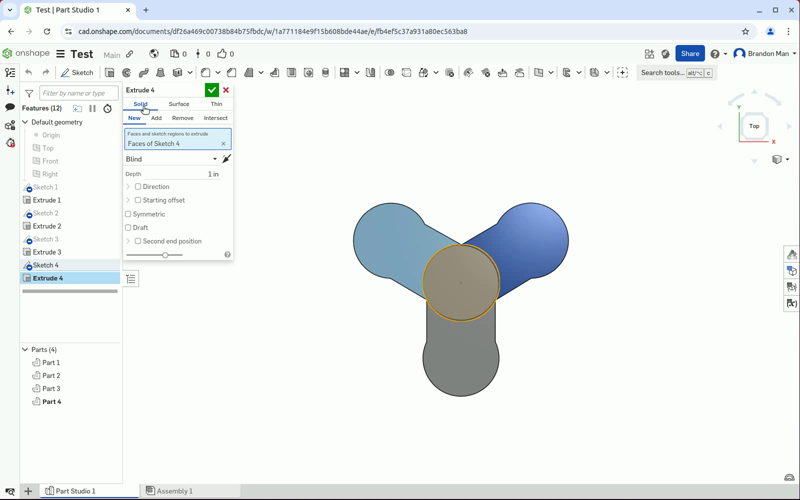
click(143, 106)
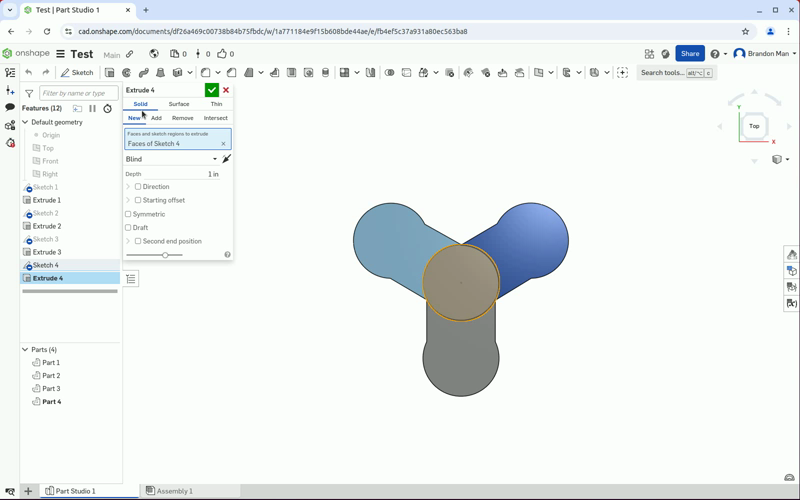
mouse_move(137, 120)
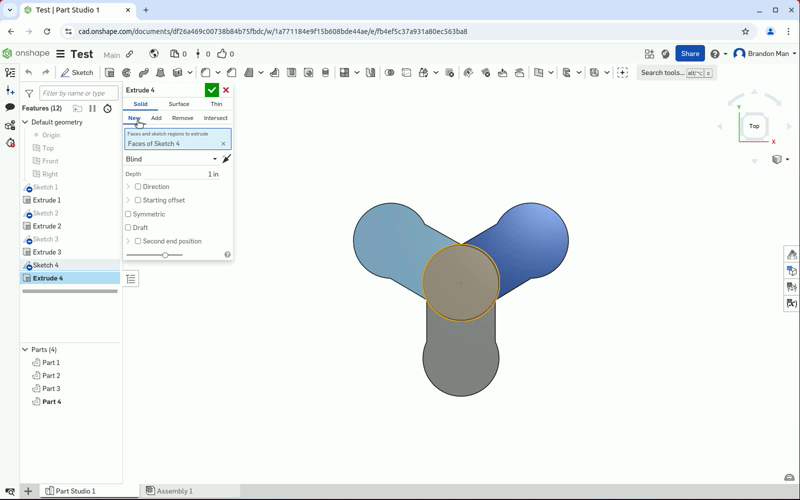
click(137, 120)
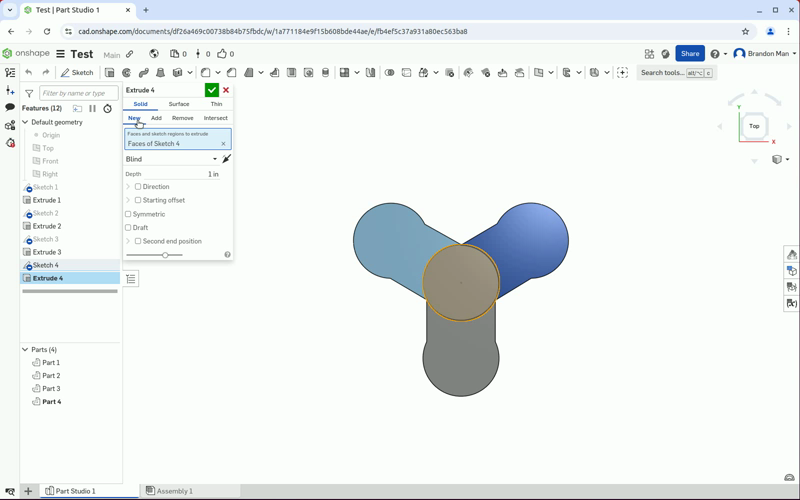
key(tab, 4)
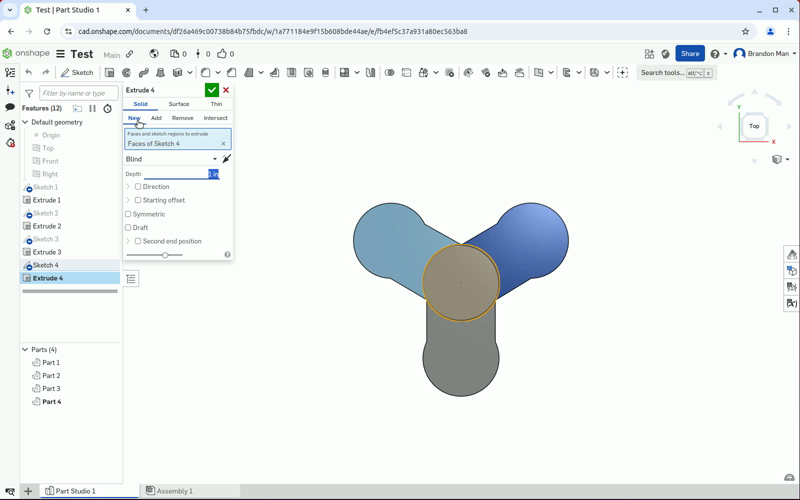
text(4.332)
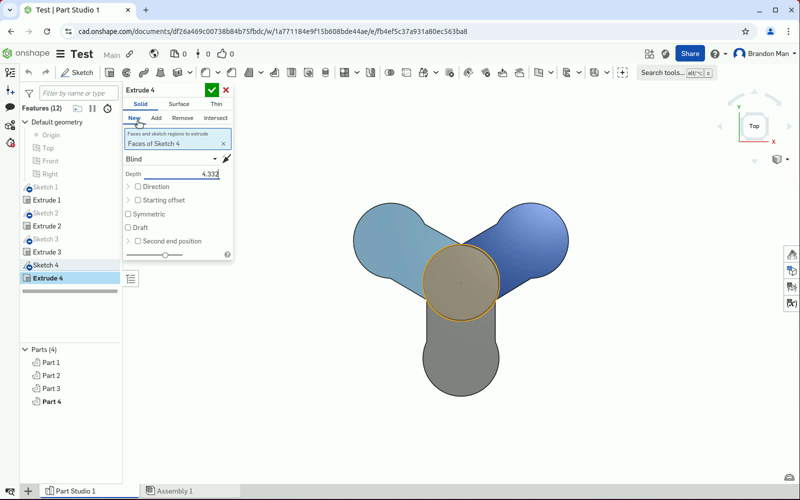
key(tab, 3)
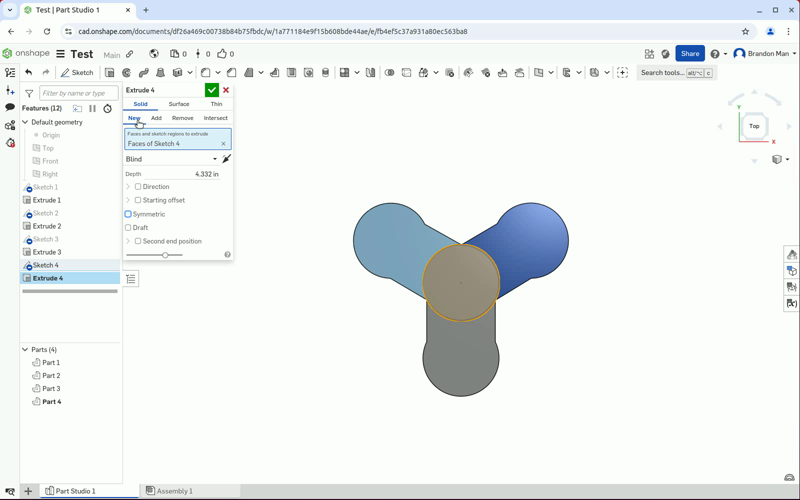
key(space)
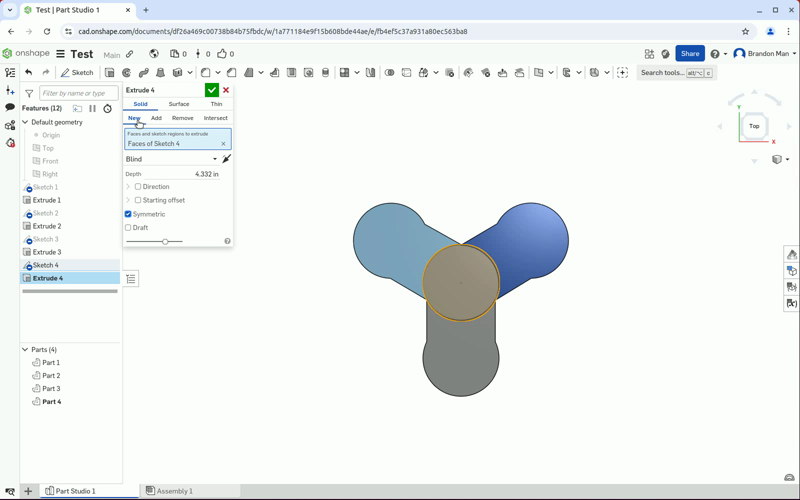
key(enter)
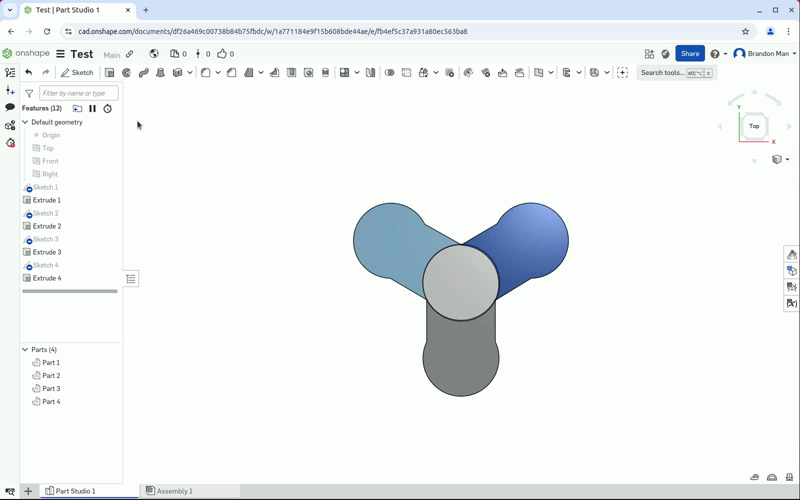
key(shift+h)
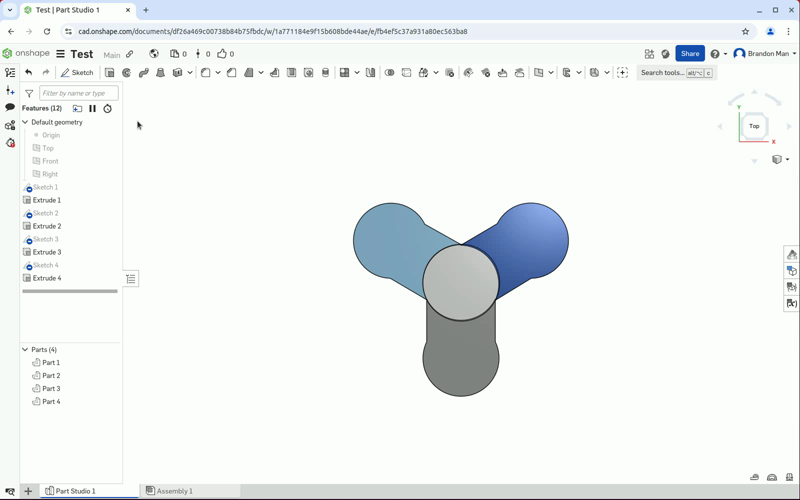
key(shift+h)
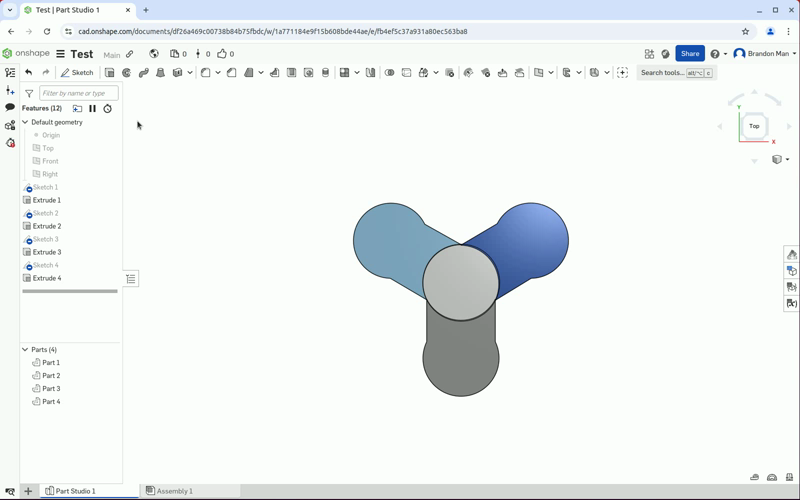
mouse_move(73, 189)
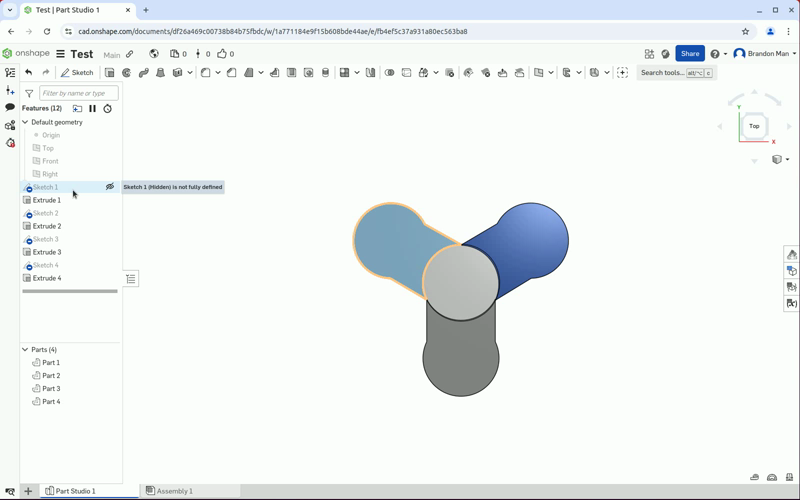
click(73, 189)
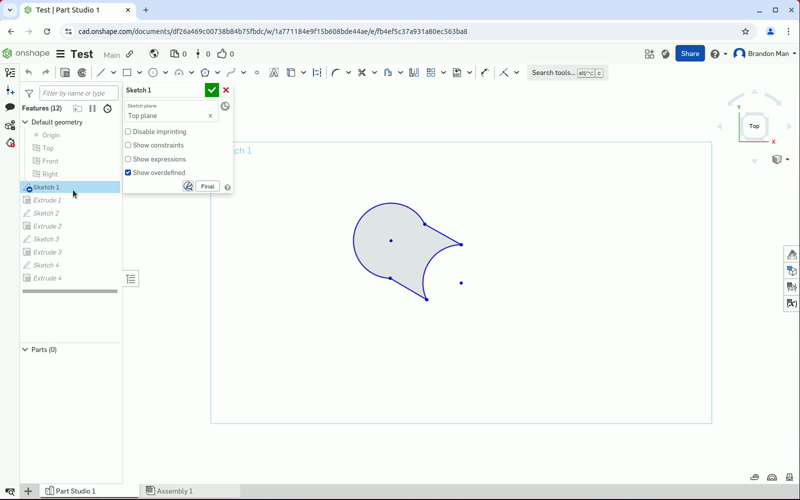
mouse_move(229, 92)
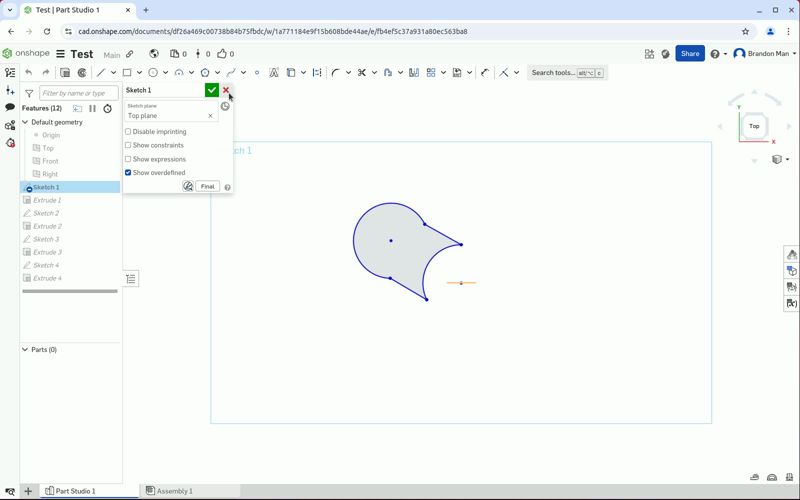
click(229, 92)
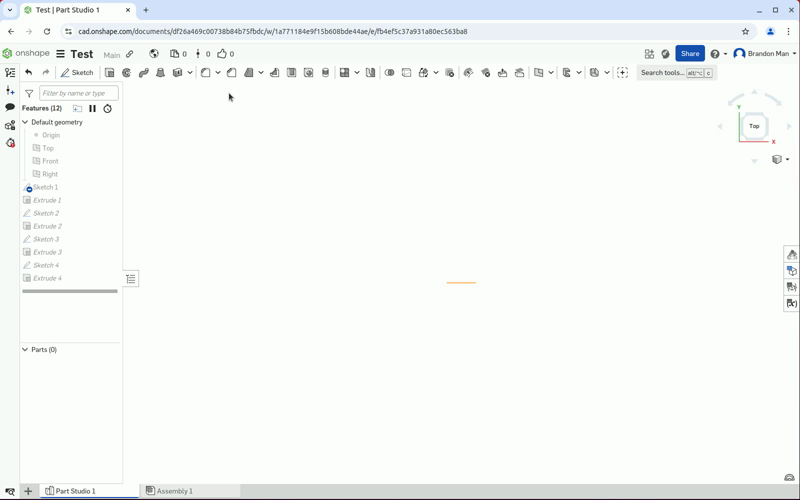
mouse_move(541, 75)
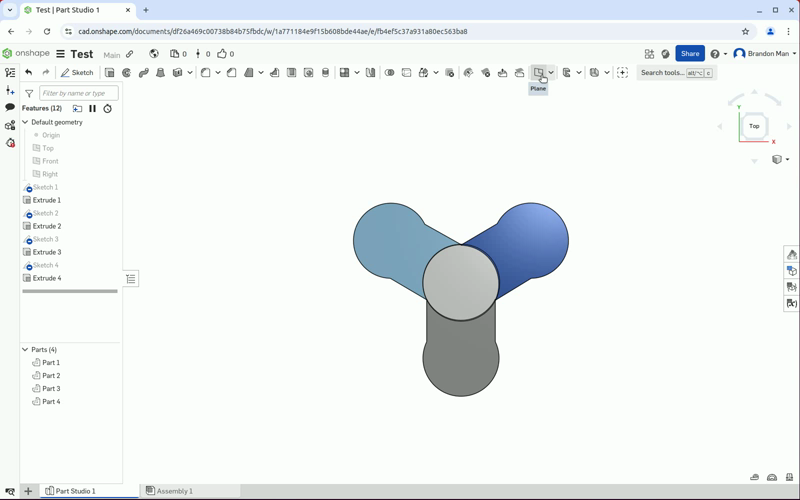
click(541, 75)
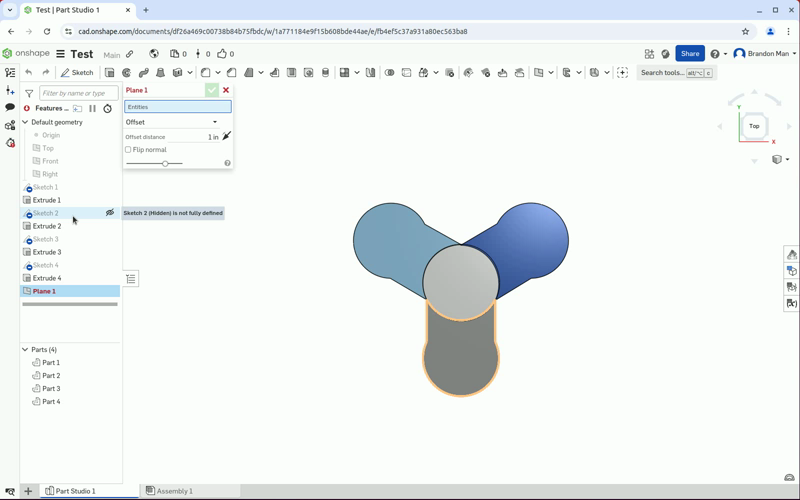
scroll(3)
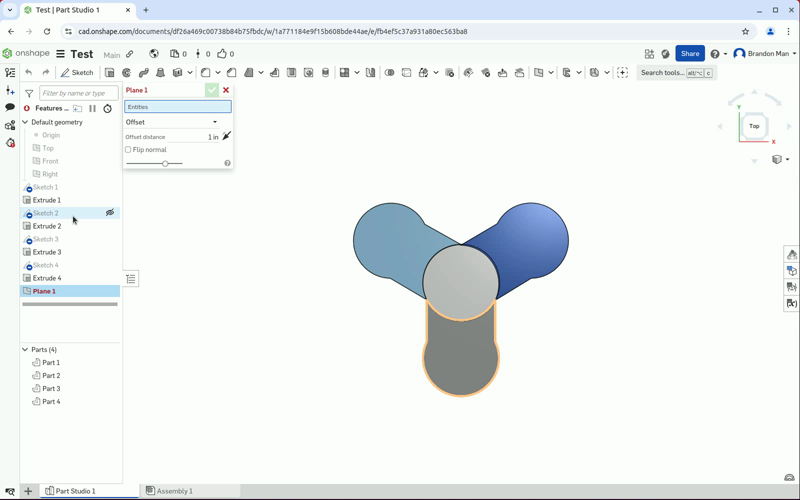
mouse_move(73, 150)
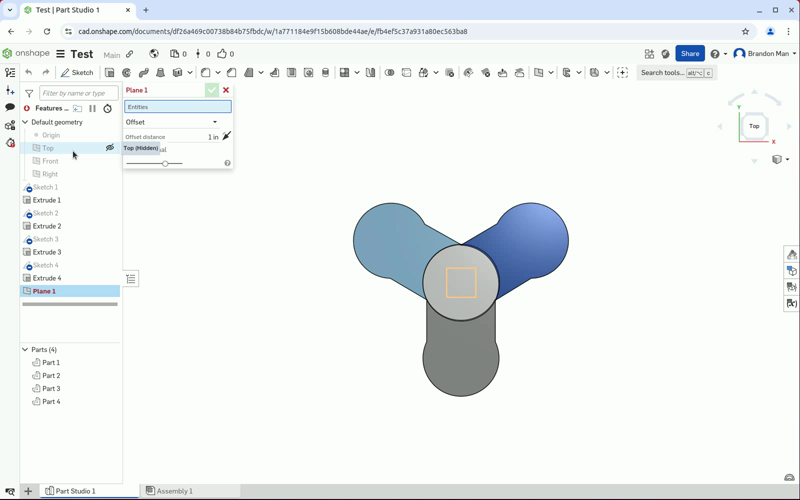
click(73, 150)
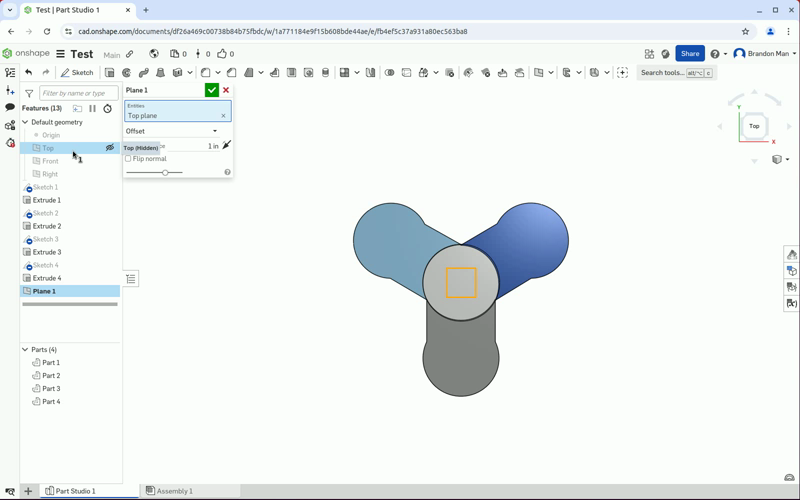
key(tab, 2)
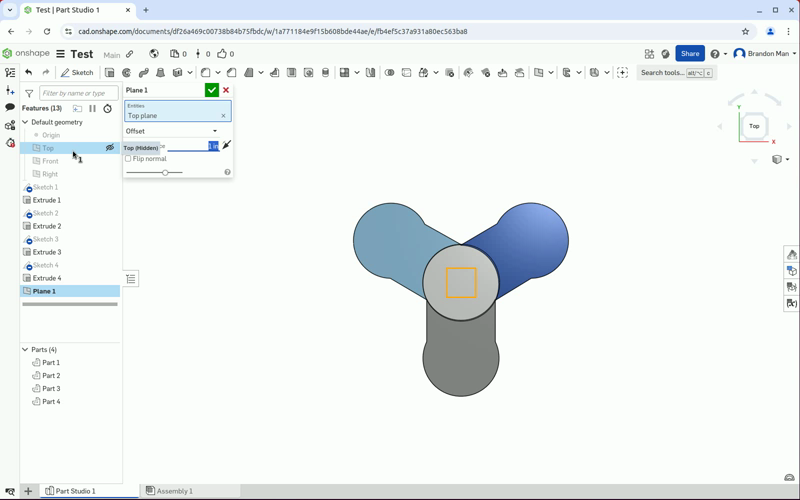
text(2.157)
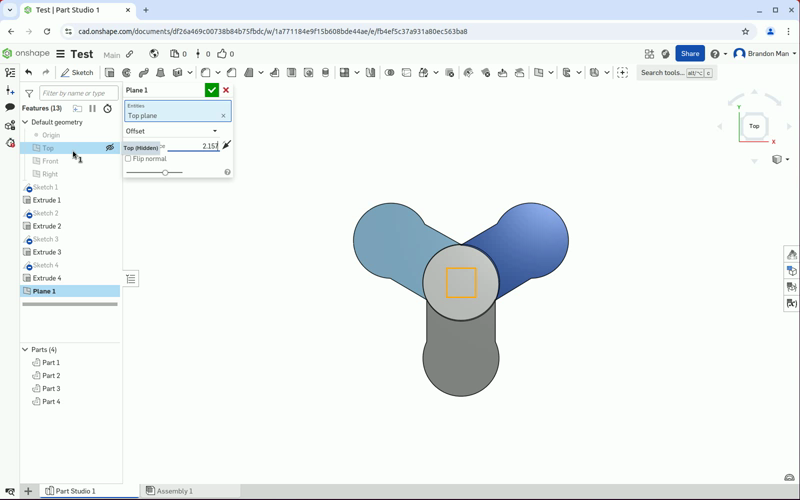
key(enter, 2)
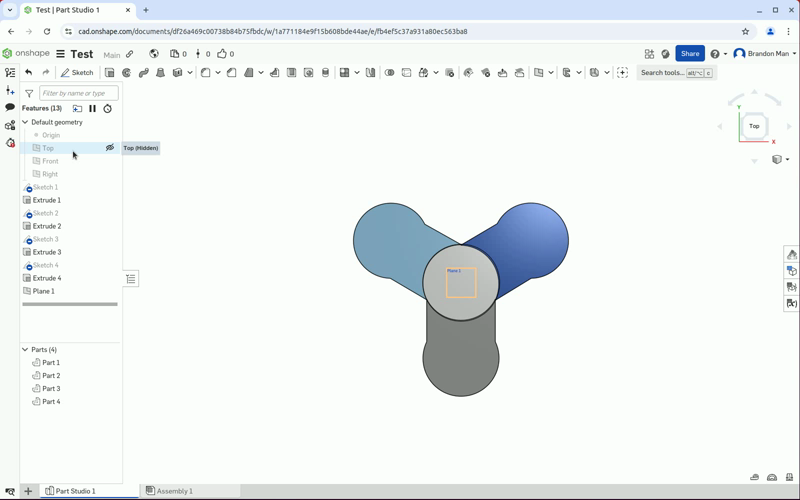
key(shift+s)
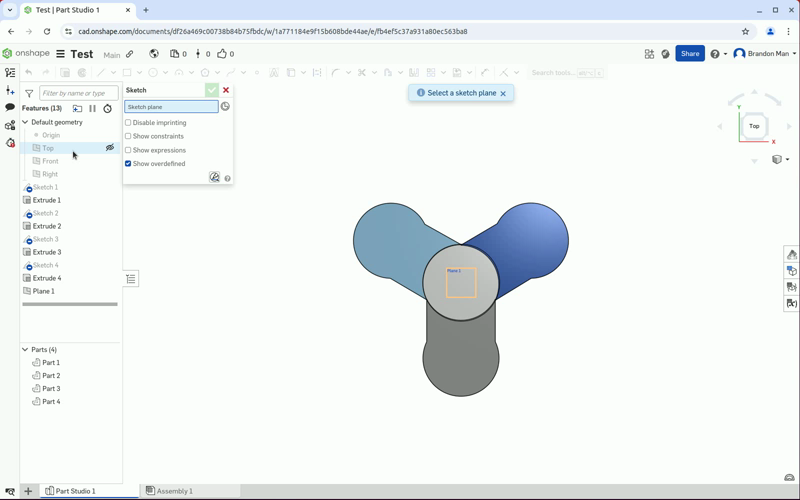
mouse_move(73, 293)
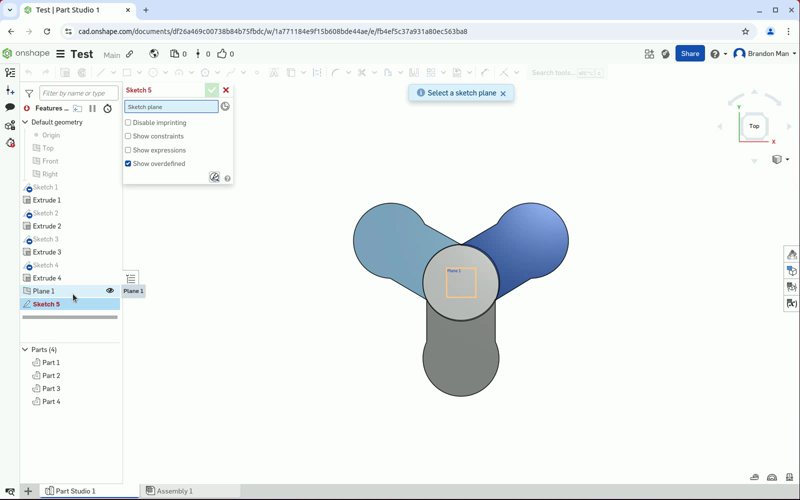
click(73, 293)
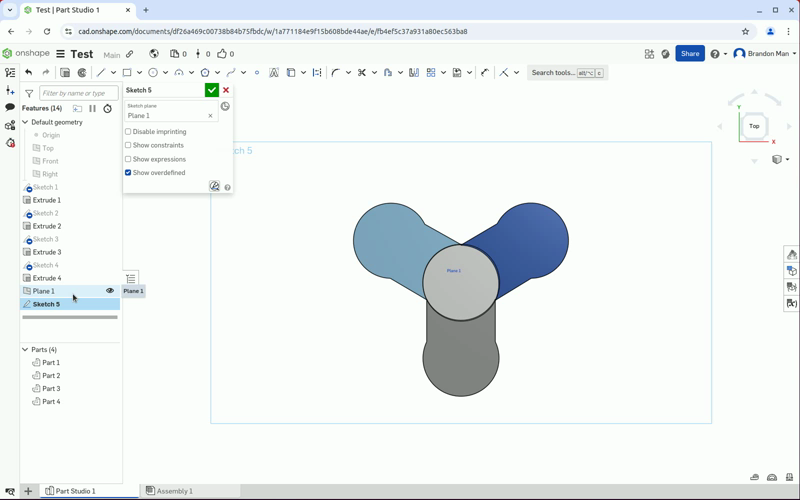
mouse_move(73, 352)
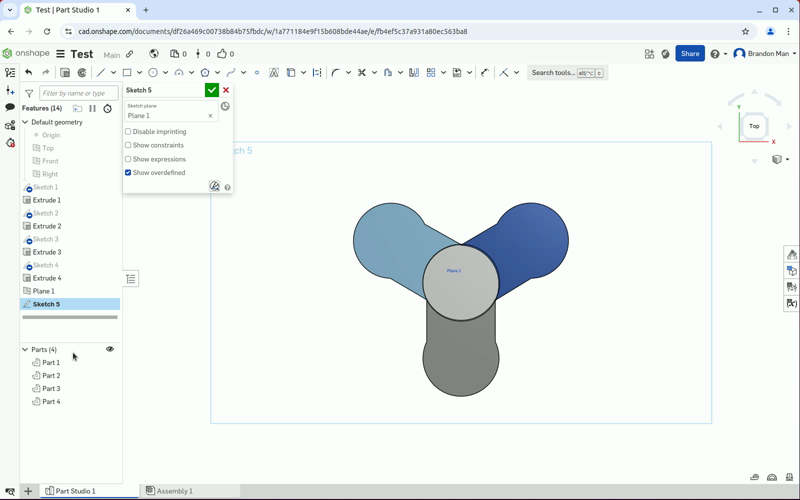
key(y)
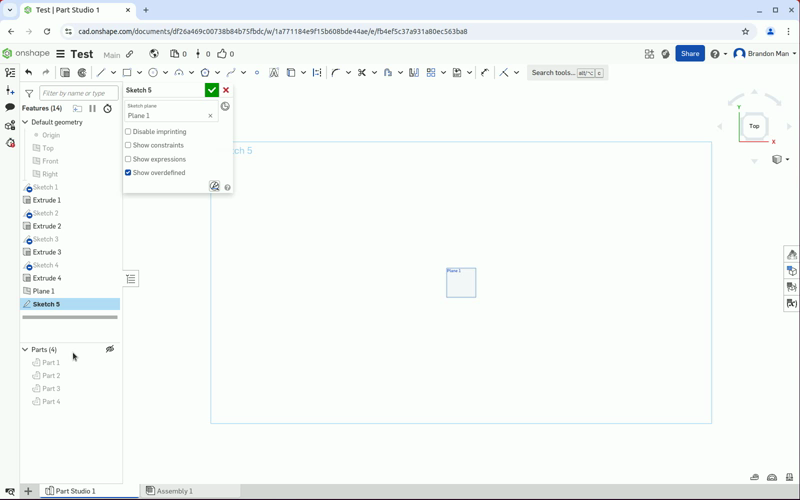
key(c)
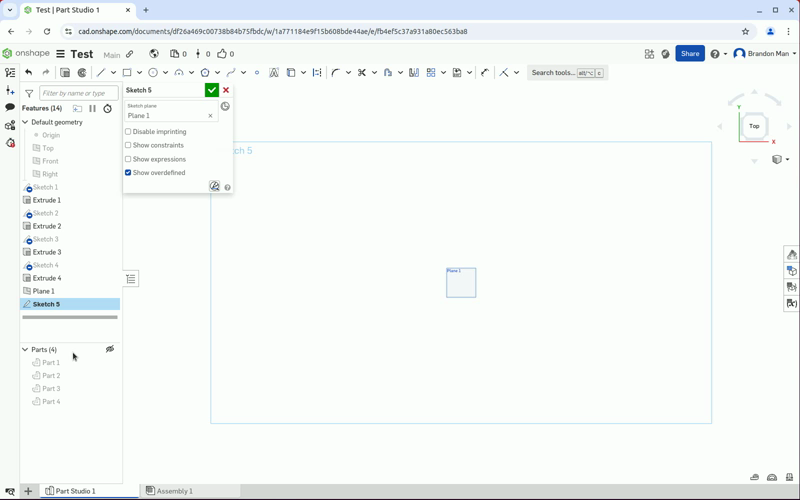
key_down(shift)
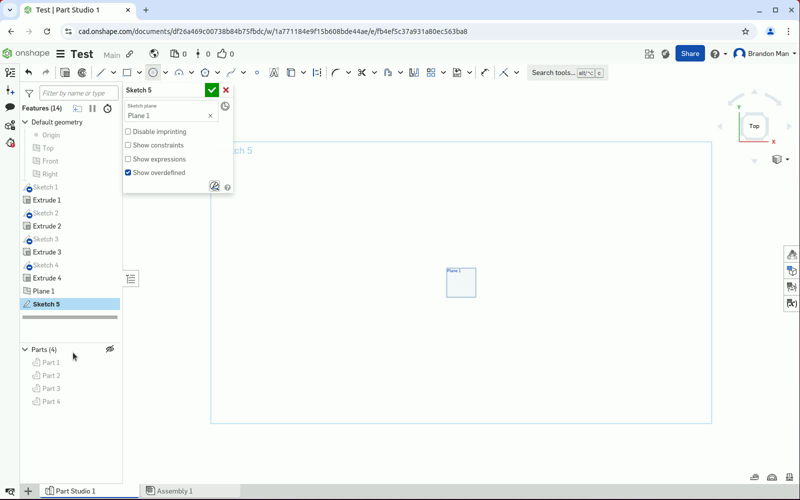
mouse_move(391, 240)
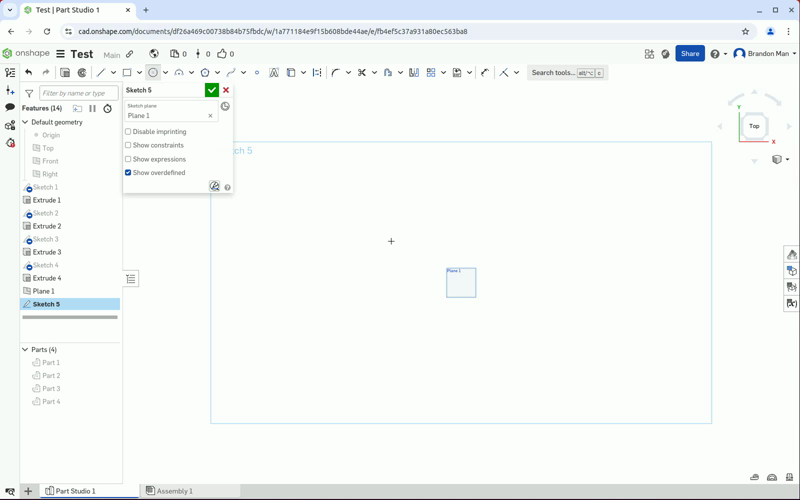
click(391, 240)
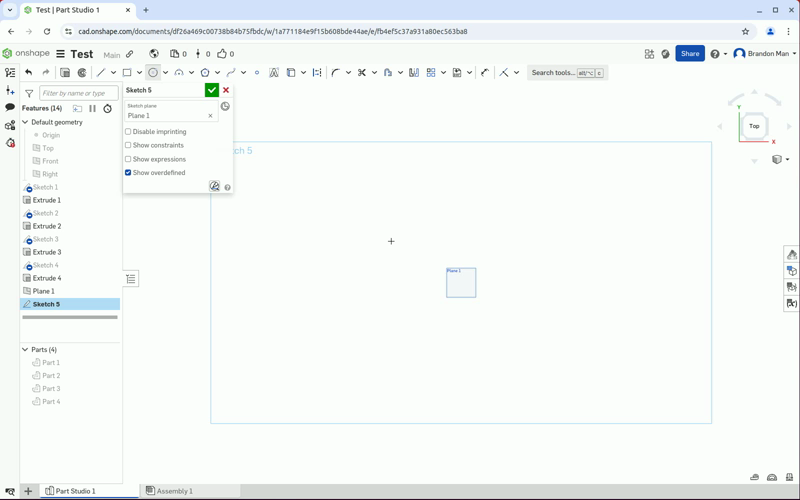
key_up(shift)
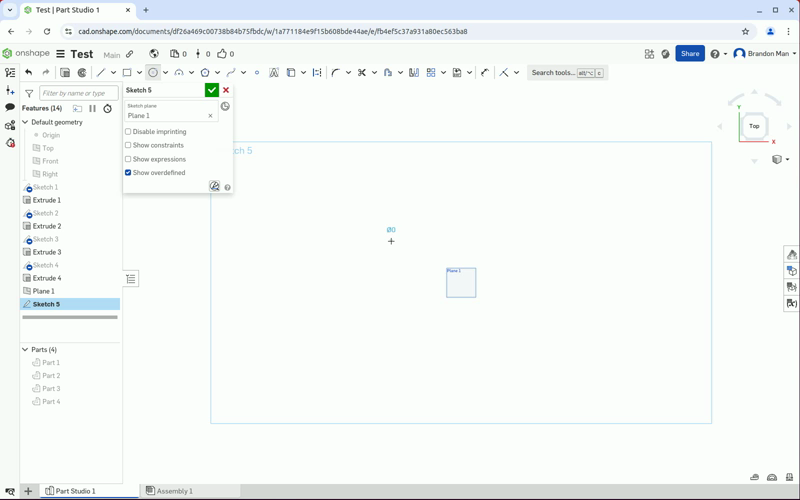
mouse_move(424, 240)
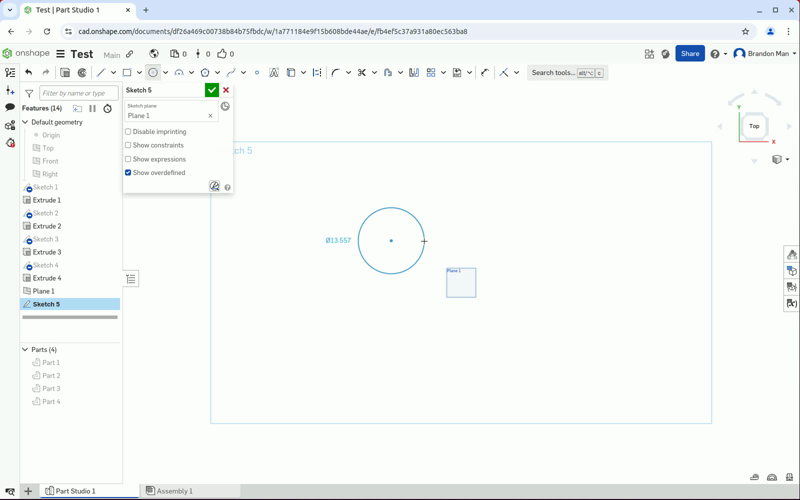
click(424, 240)
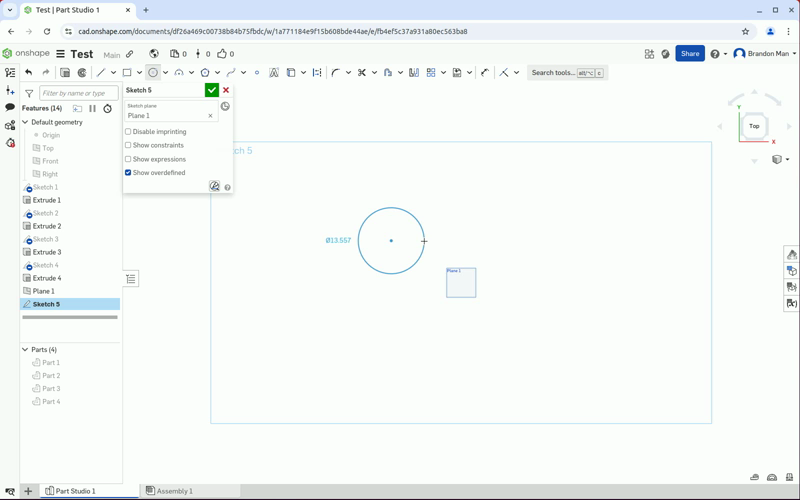
key(esc)
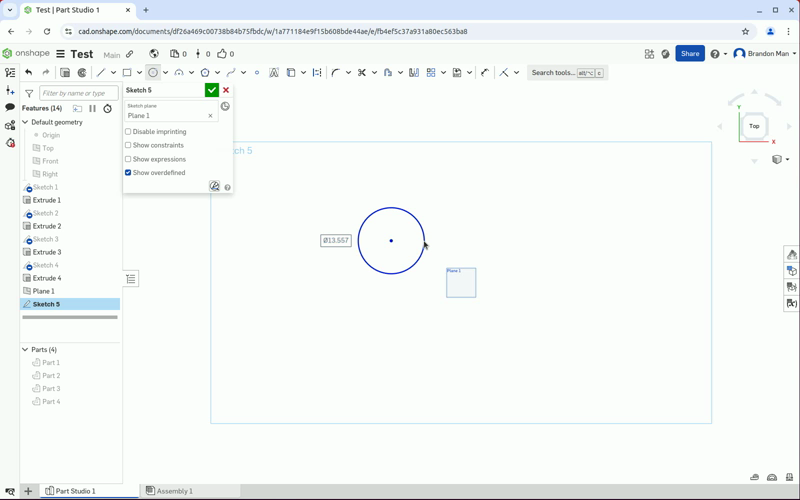
mouse_move(388, 252)
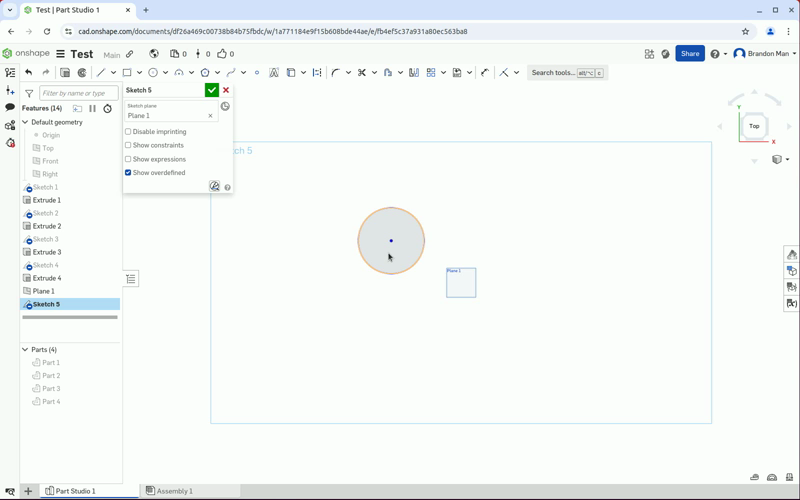
click(388, 252)
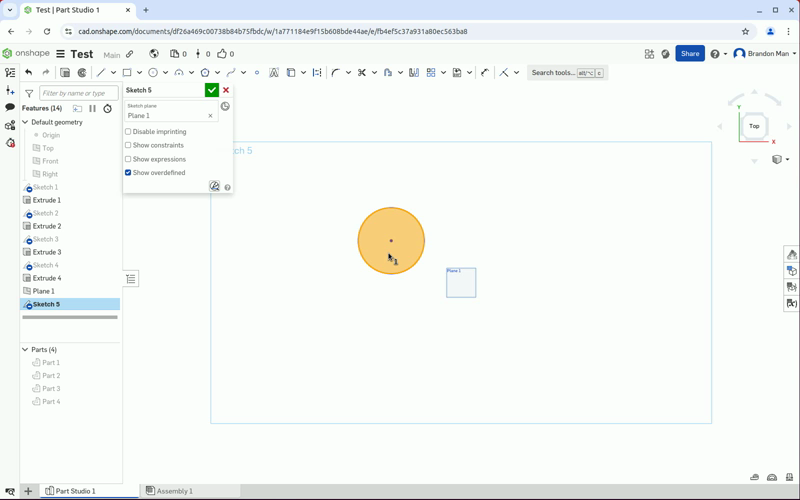
mouse_move(73, 352)
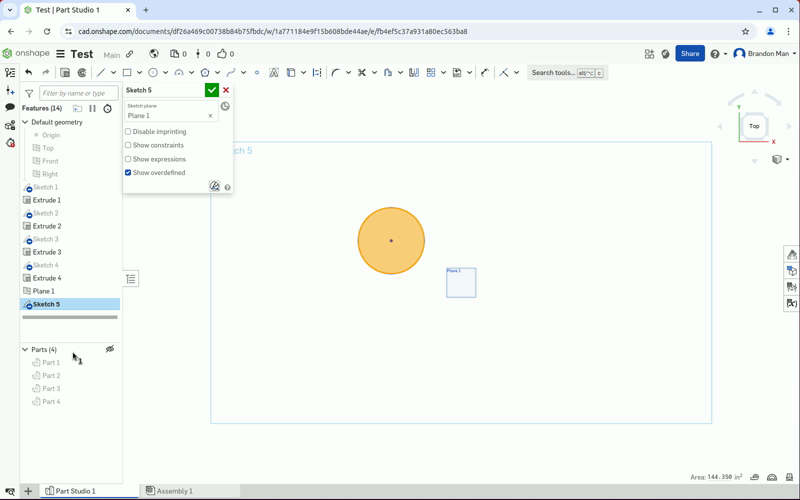
key(shift+y)
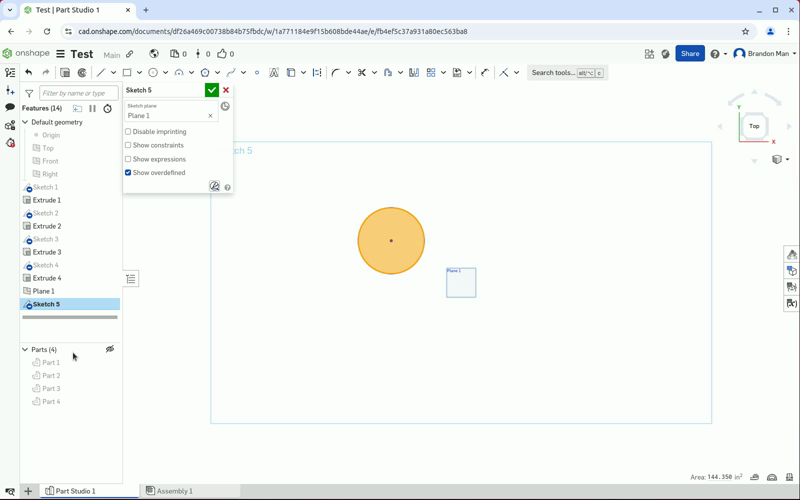
key(shift+e)
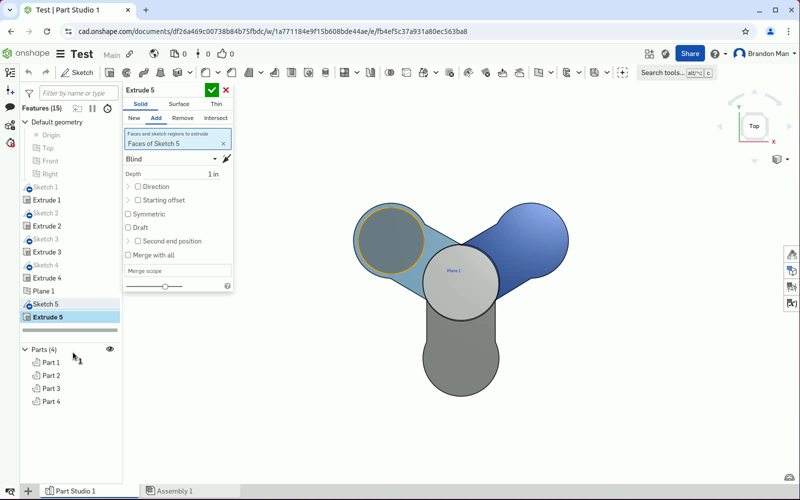
mouse_move(143, 106)
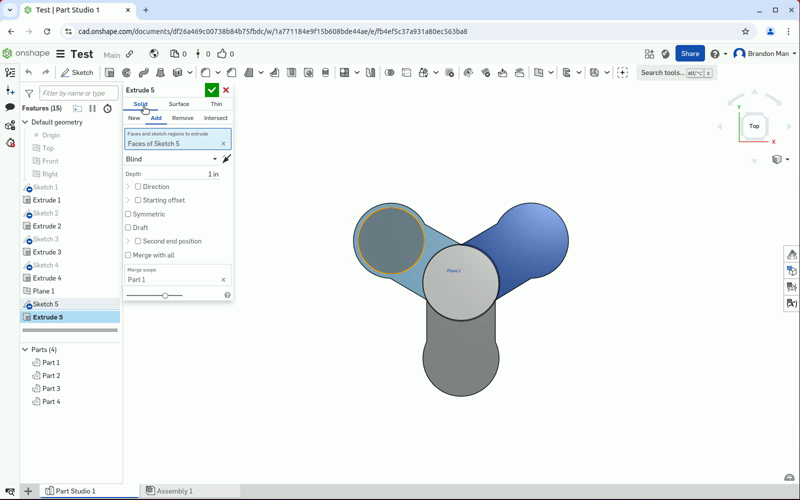
click(143, 106)
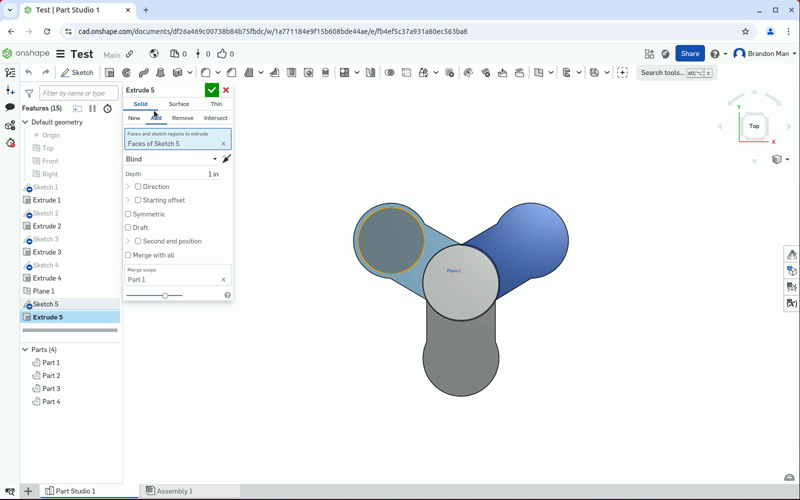
mouse_move(186, 120)
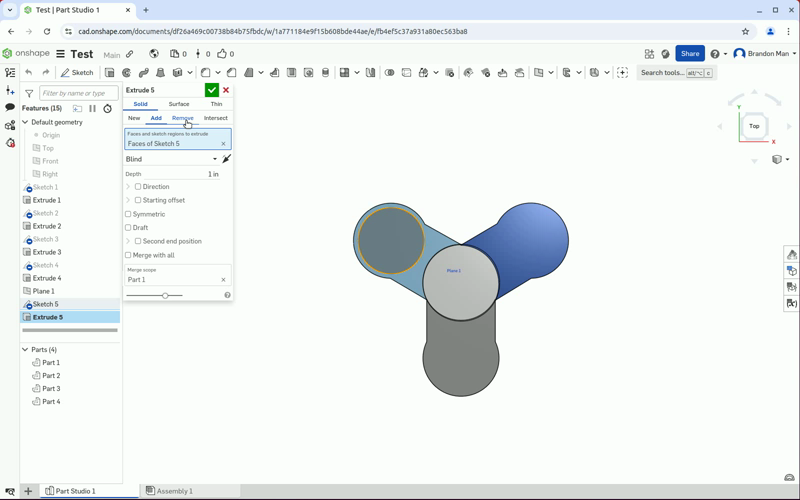
click(186, 120)
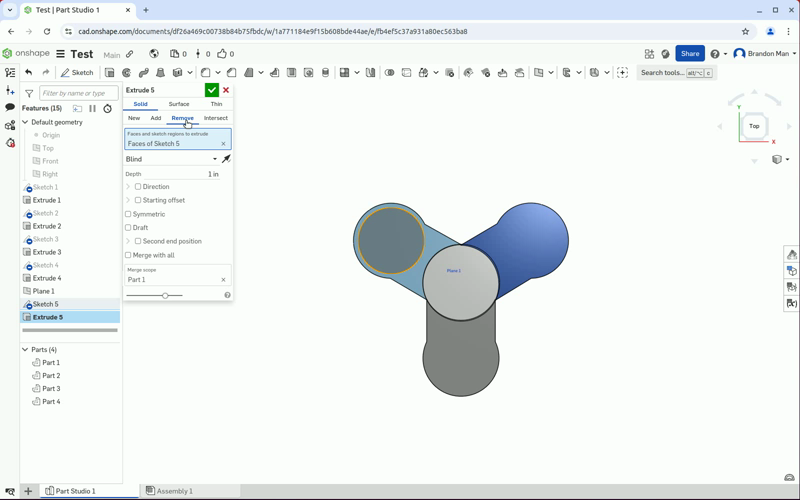
key(tab, 4)
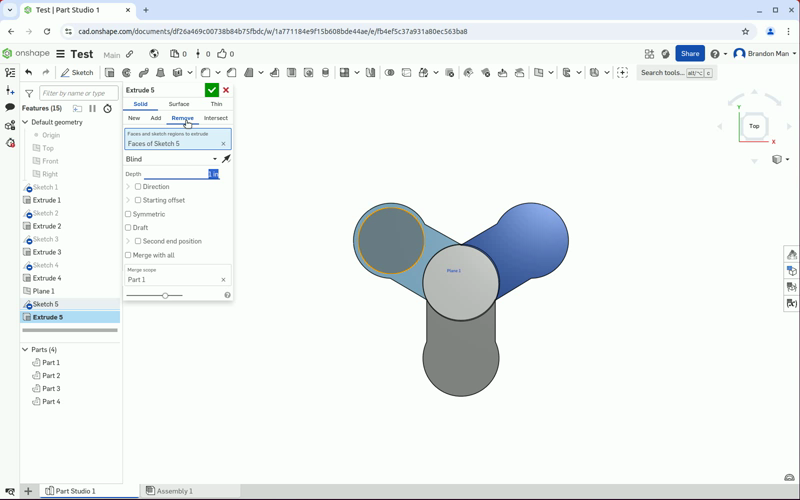
text(8.666)
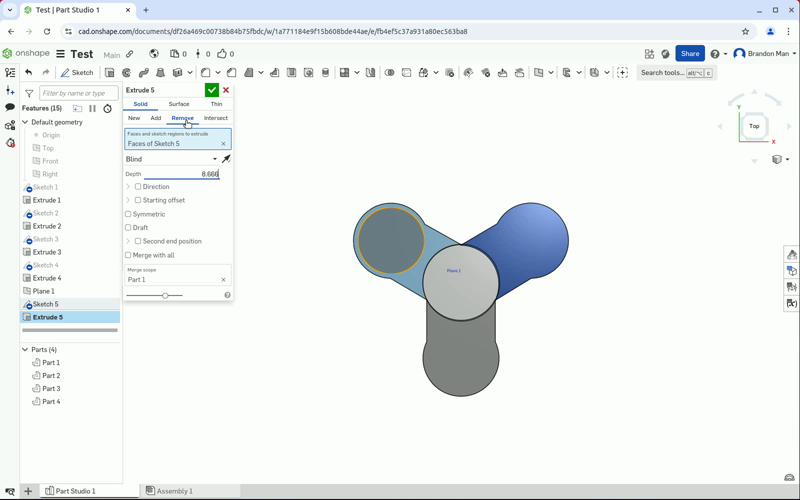
key(tab, 3)
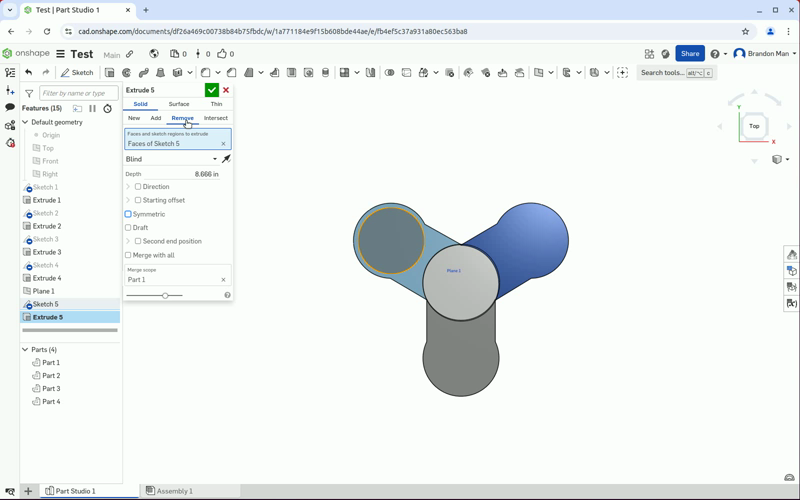
key(space)
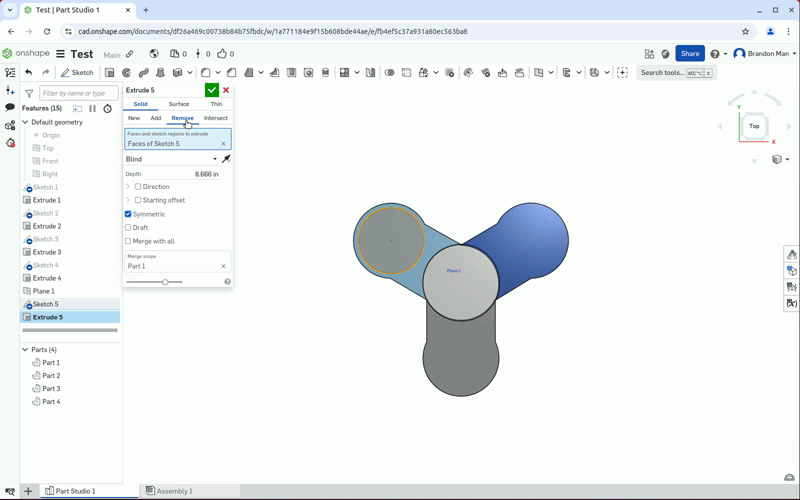
key(tab, 2)
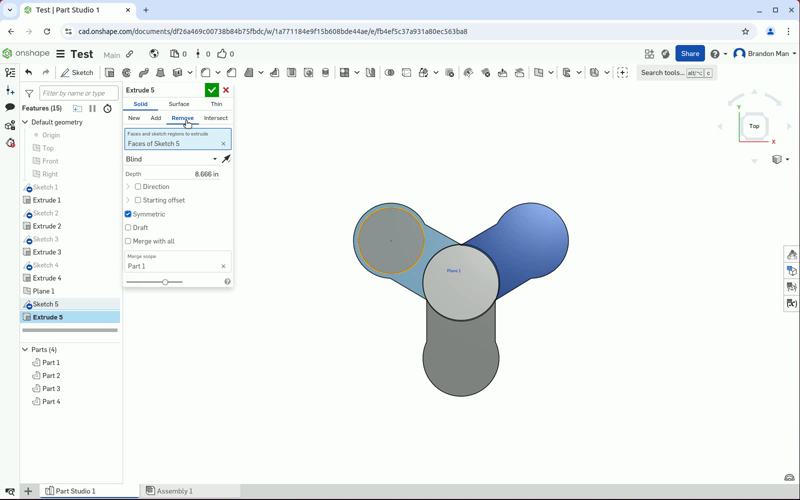
key(space)
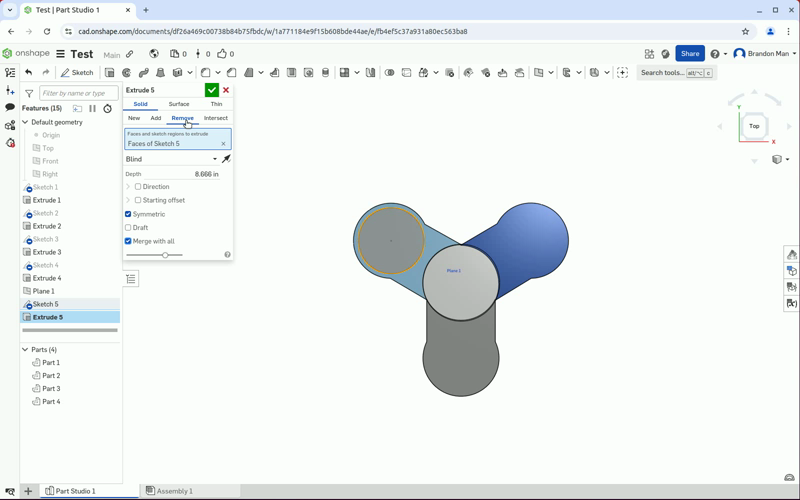
key(enter)
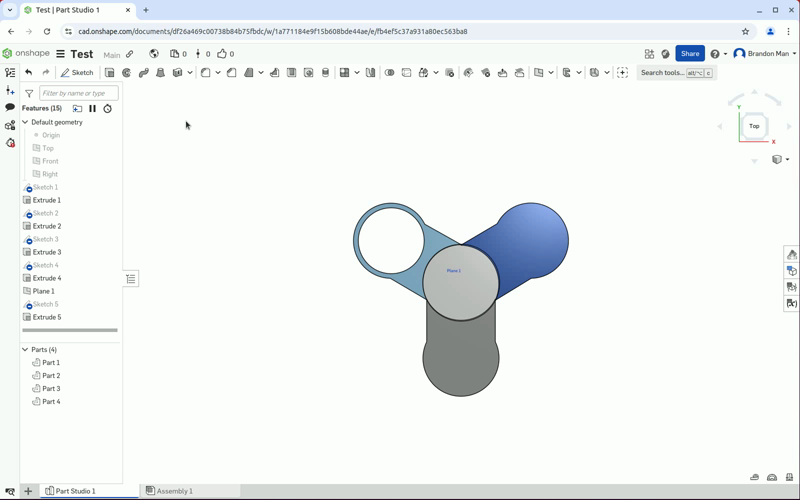
key(shift+h)
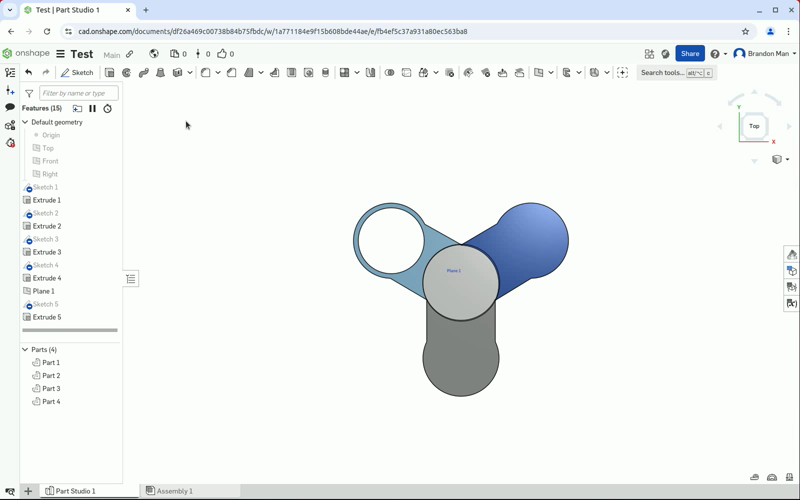
key(shift+h)
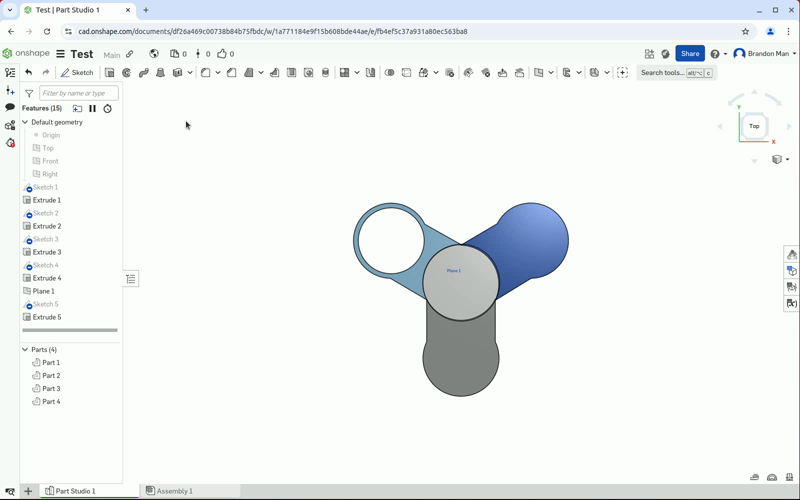
mouse_move(73, 189)
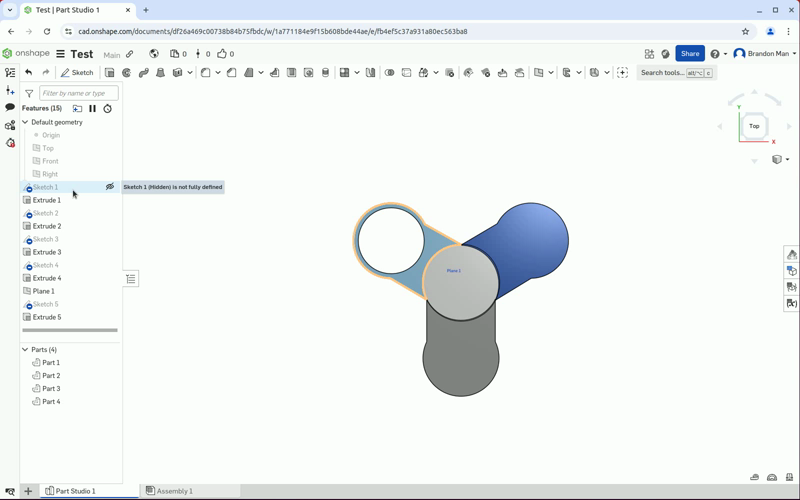
click(73, 189)
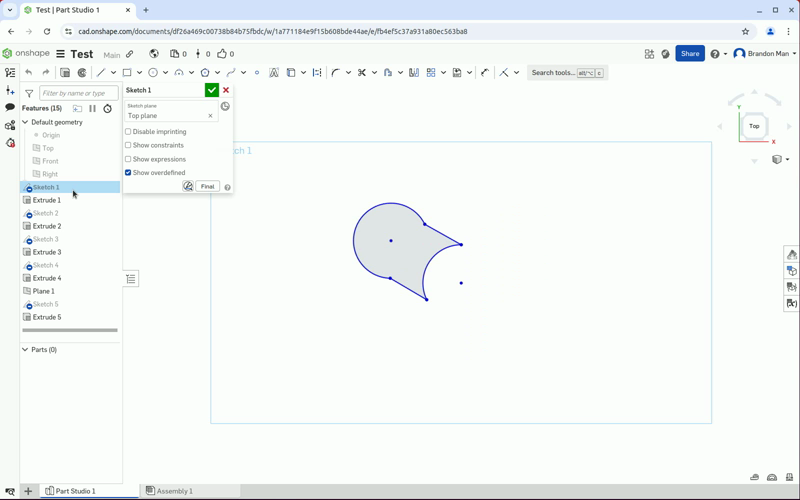
mouse_move(229, 92)
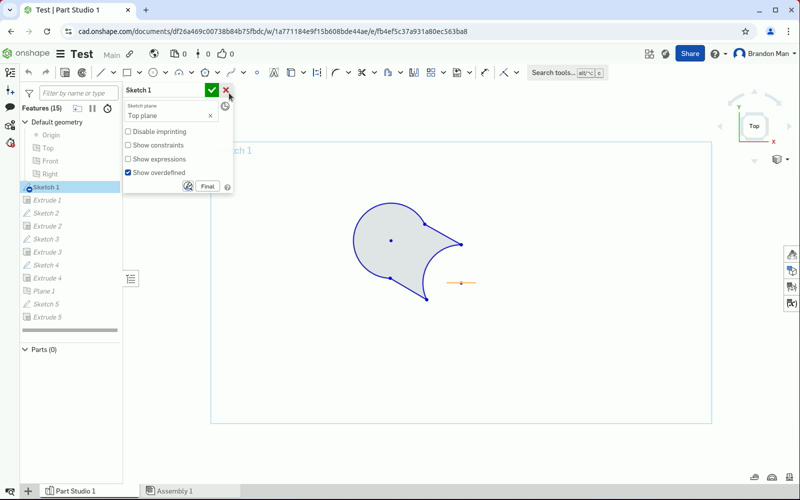
click(229, 92)
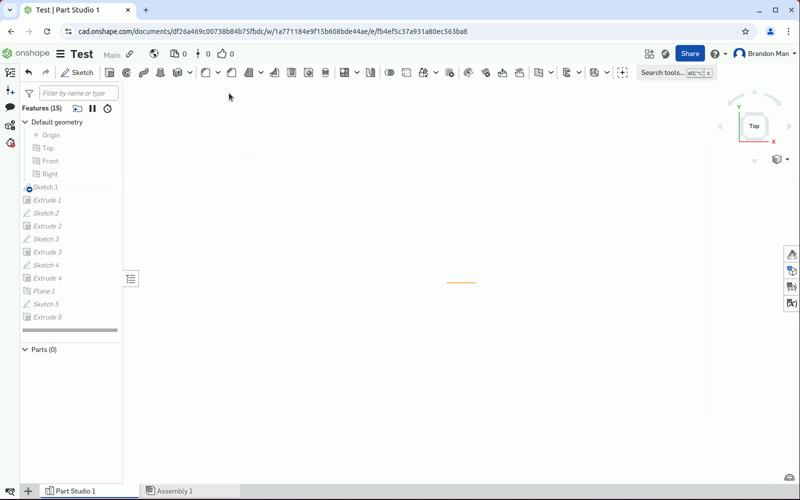
key(shift+s)
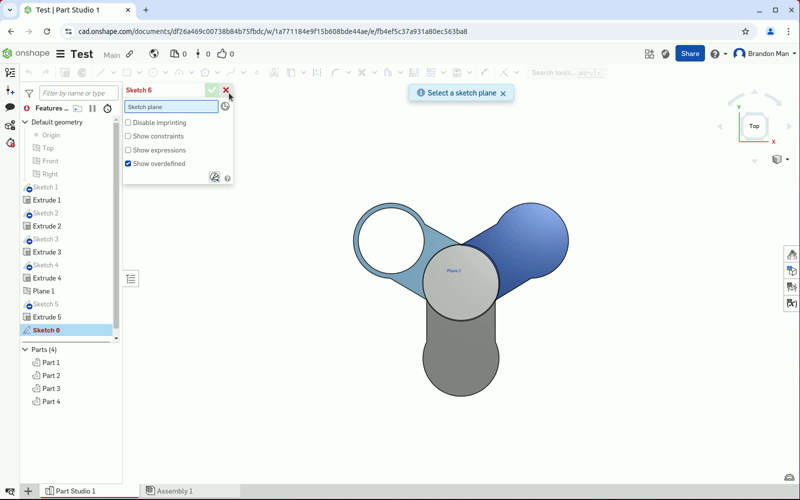
mouse_move(69, 293)
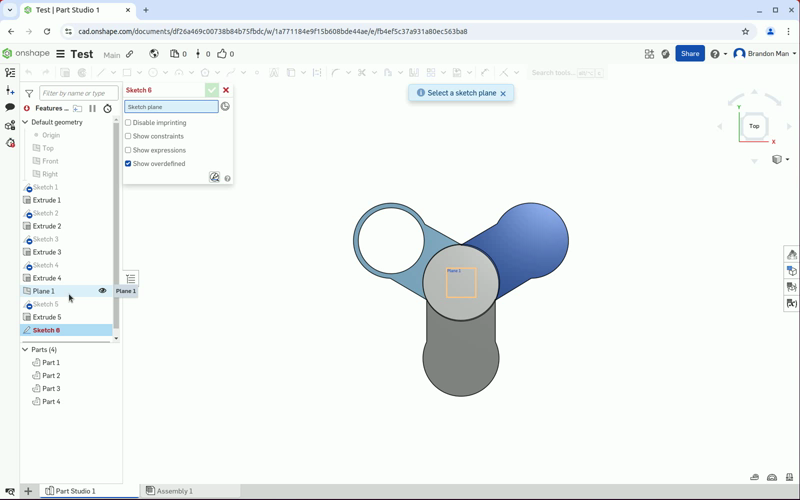
click(69, 293)
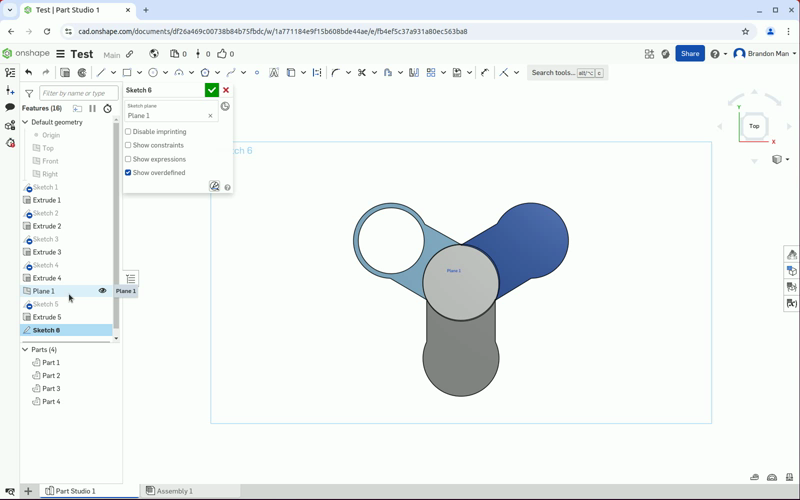
mouse_move(73, 352)
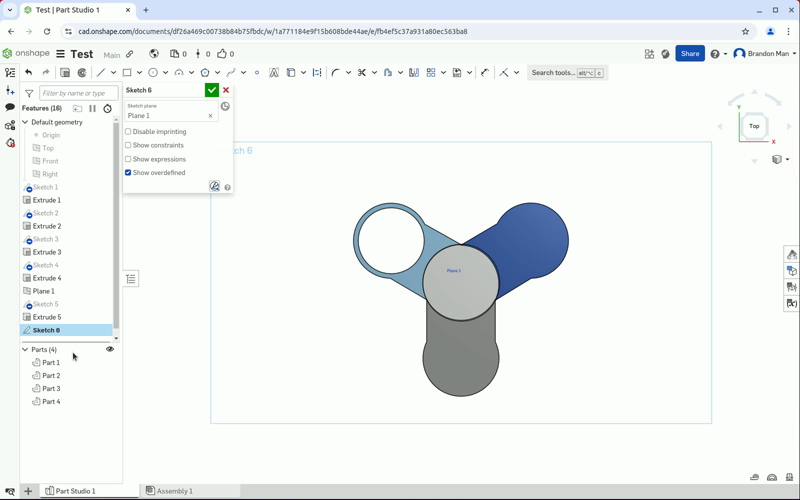
key(y)
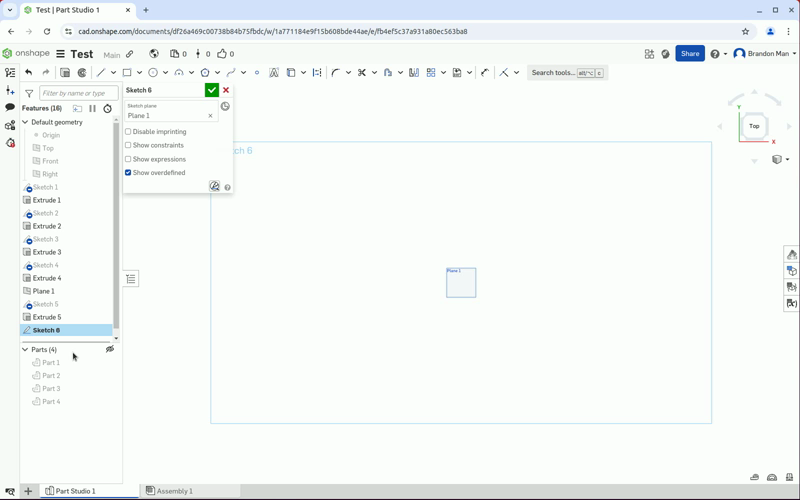
key(c)
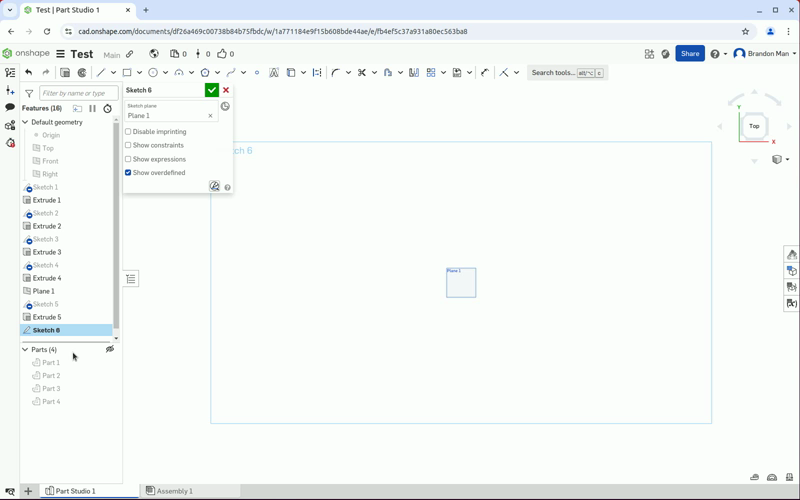
key_down(shift)
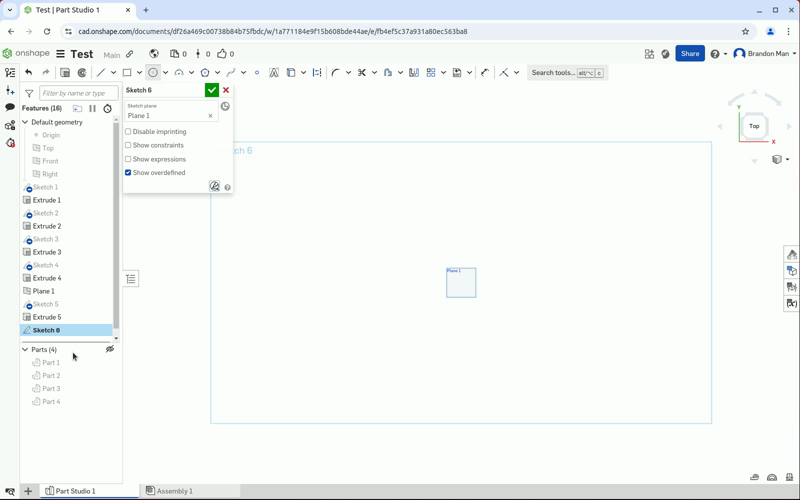
mouse_move(461, 282)
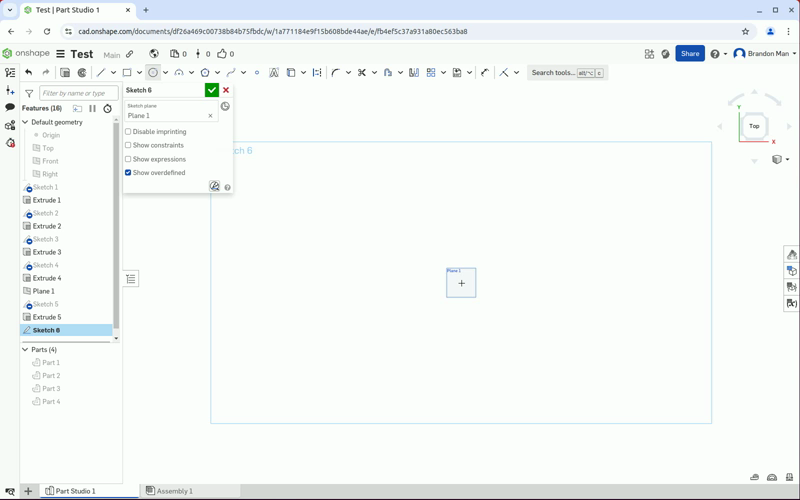
click(461, 282)
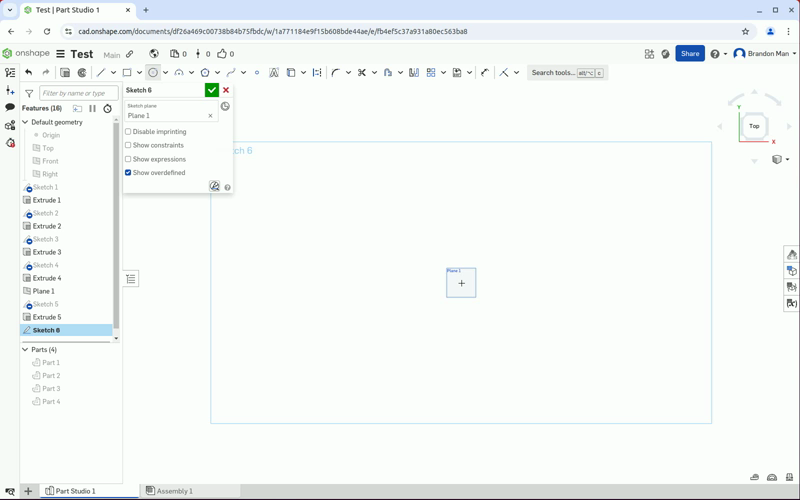
key_up(shift)
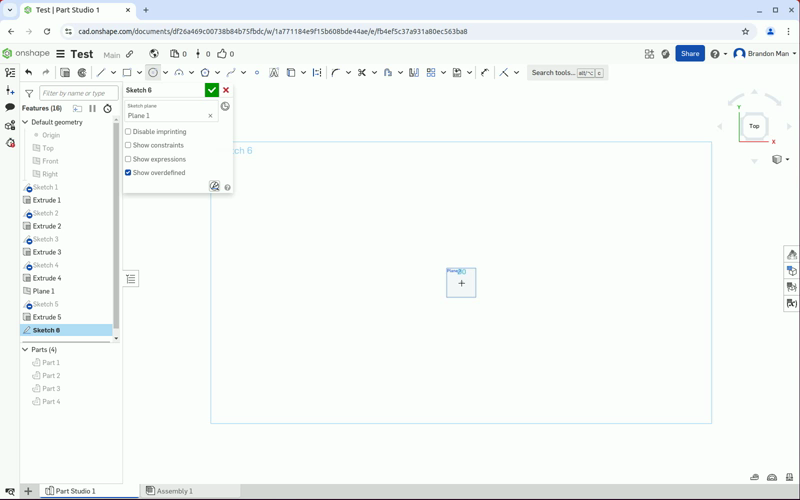
mouse_move(494, 282)
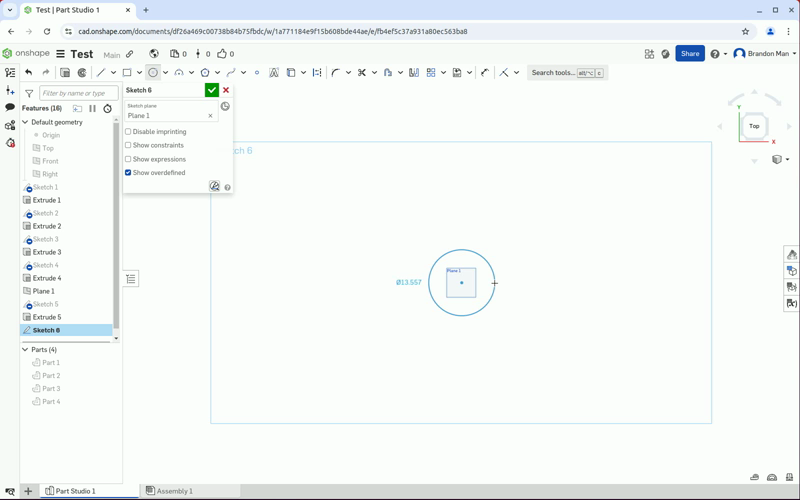
click(494, 282)
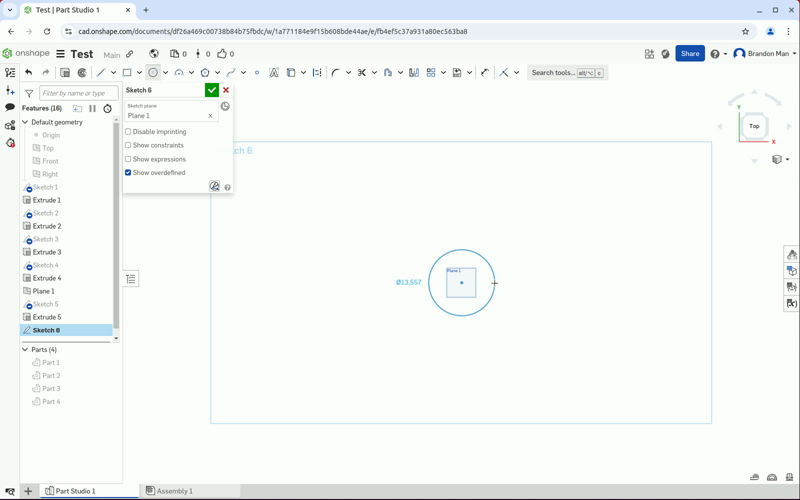
key(esc)
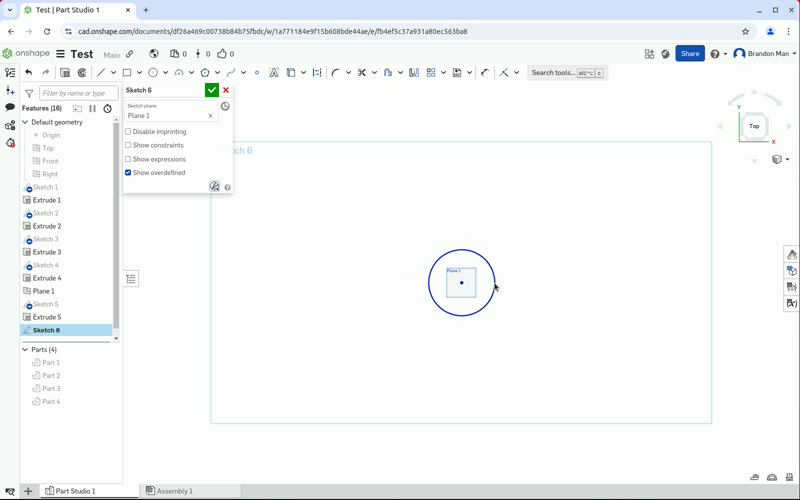
mouse_move(438, 285)
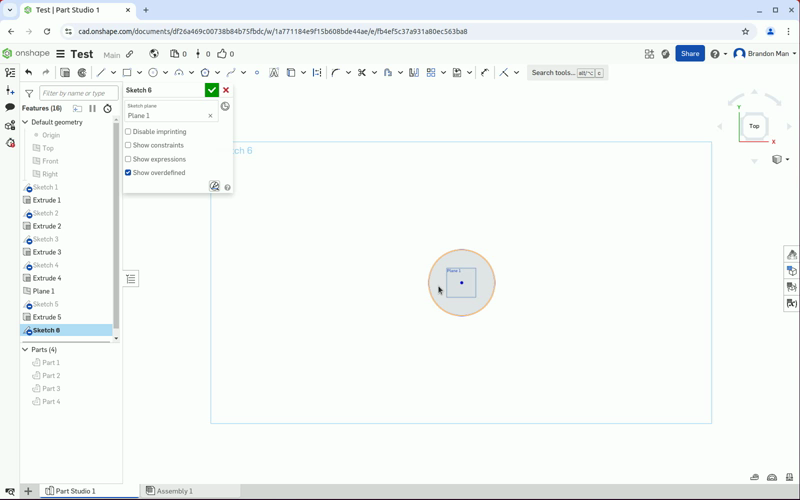
click(438, 285)
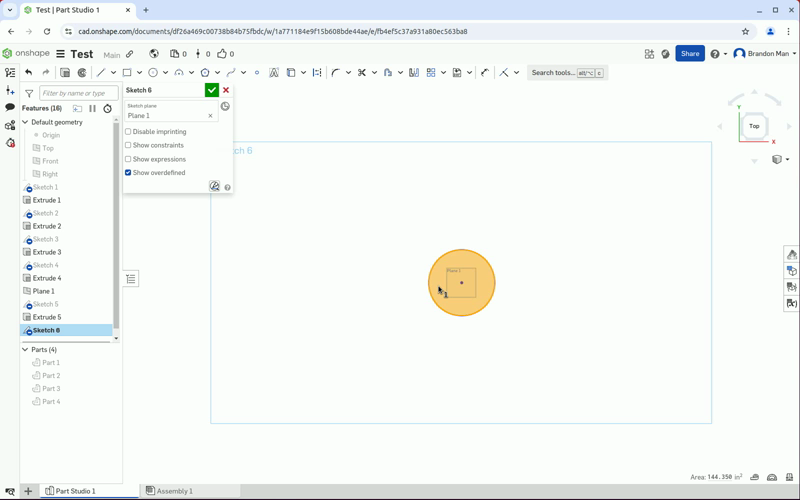
mouse_move(73, 352)
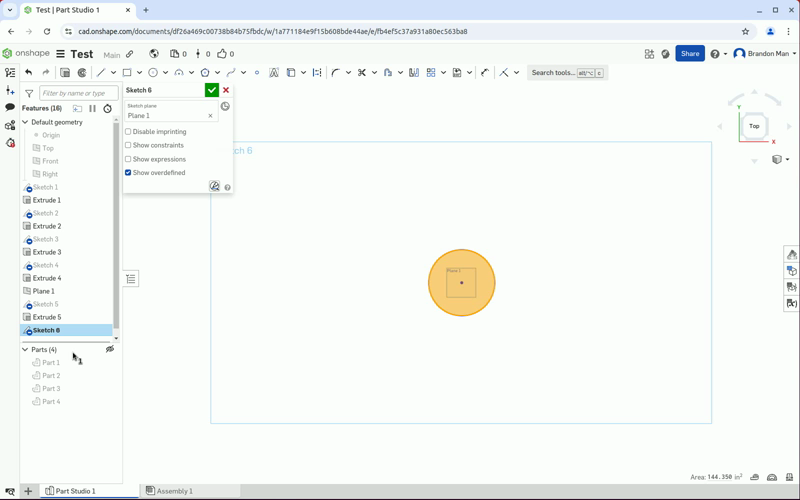
key(shift+y)
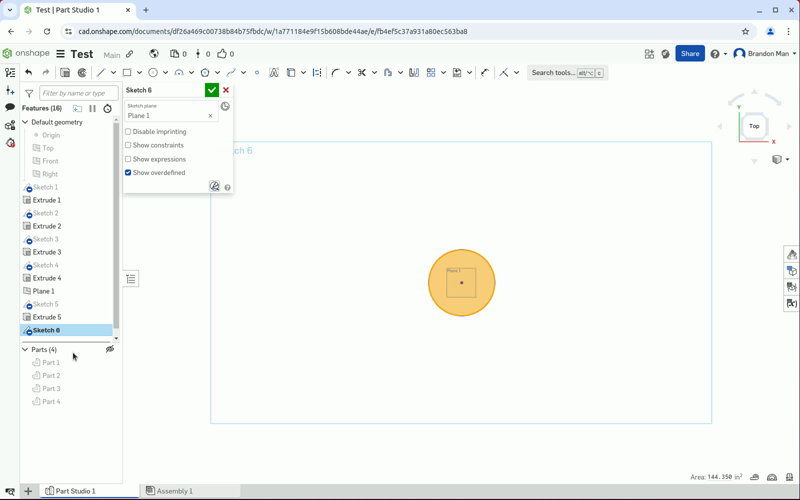
key(shift+e)
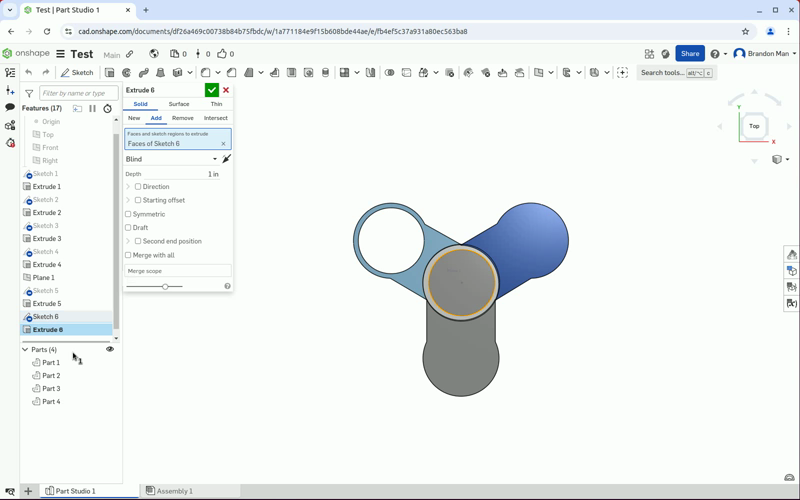
mouse_move(143, 106)
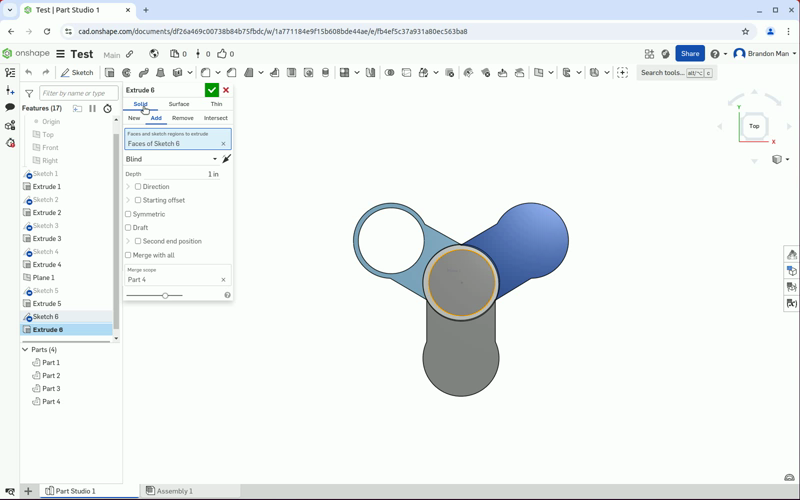
click(143, 106)
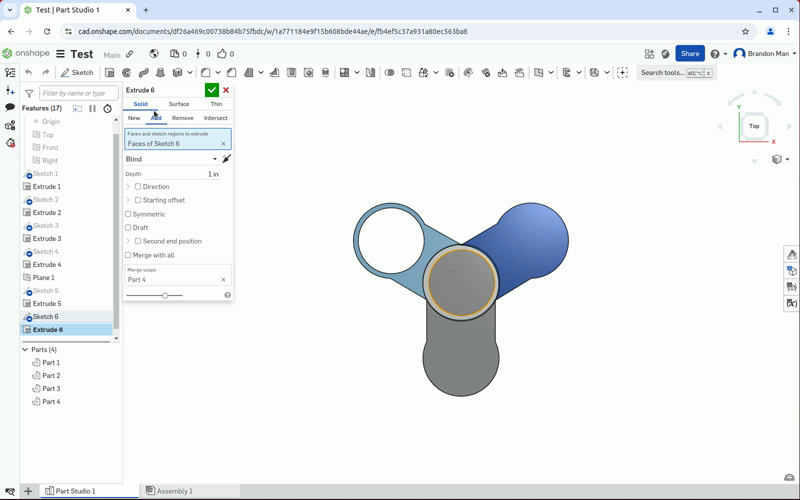
mouse_move(186, 120)
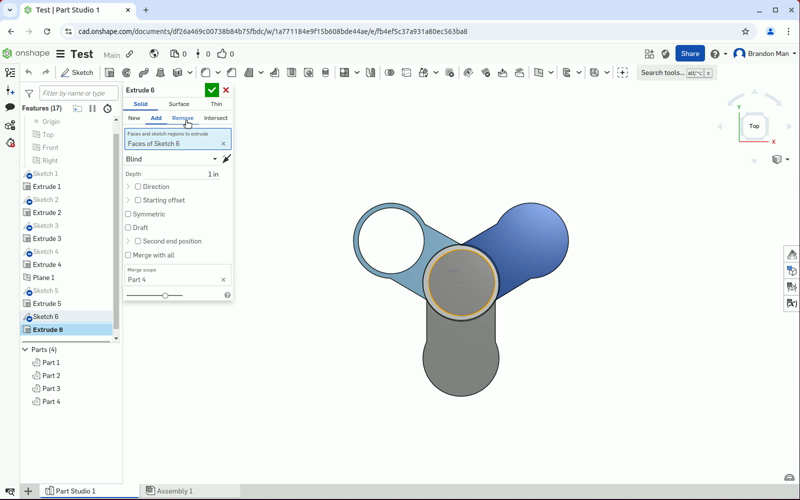
click(186, 120)
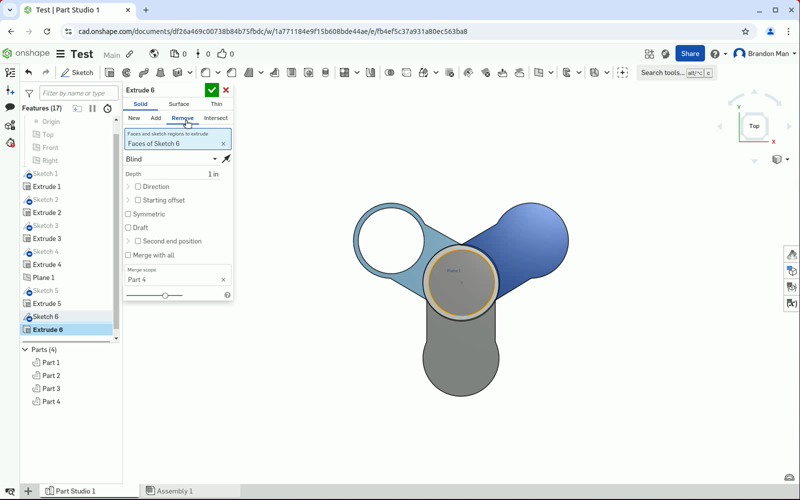
key(tab, 4)
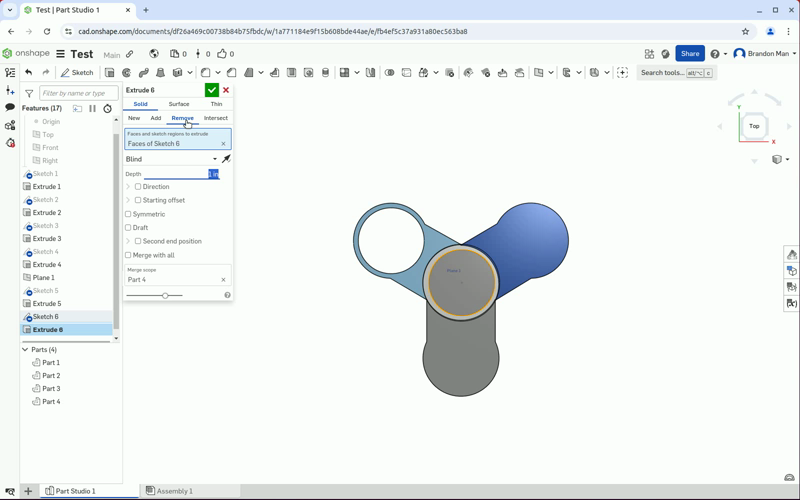
text(8.666)
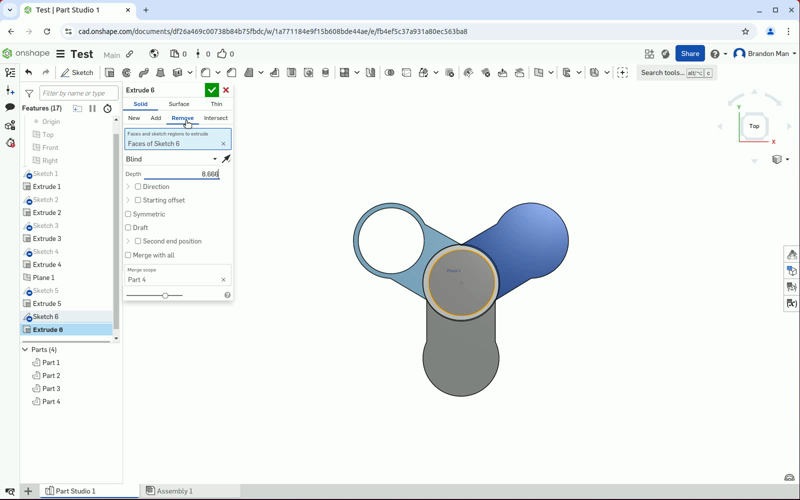
key(tab, 3)
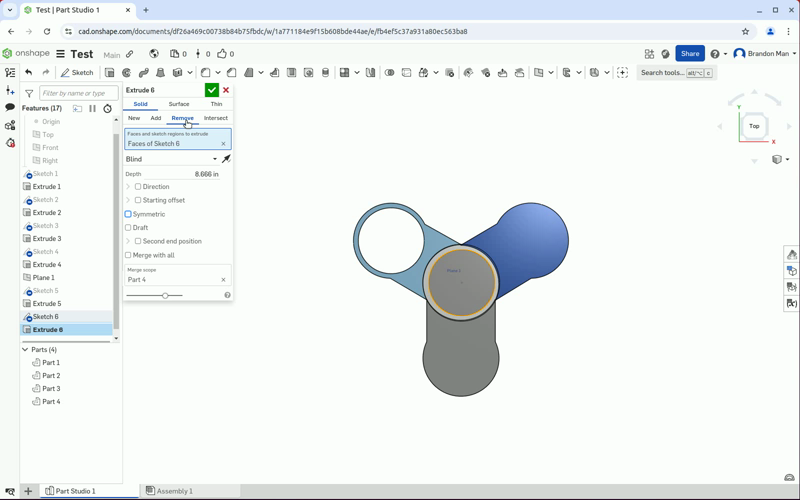
key(space)
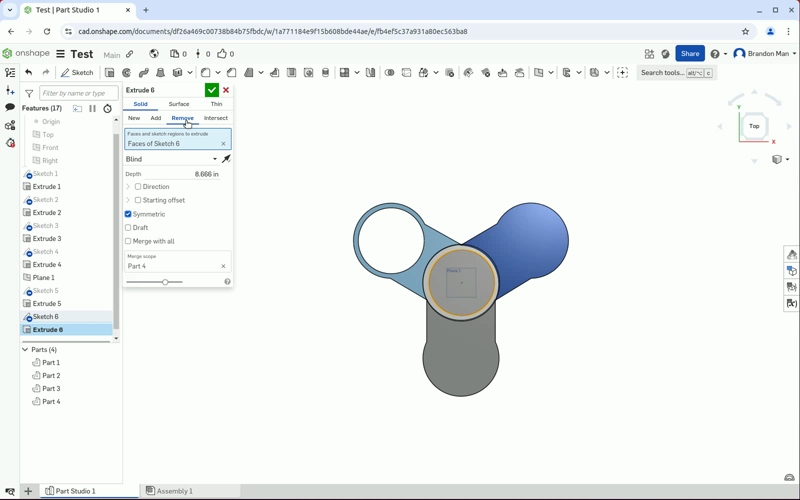
key(tab, 2)
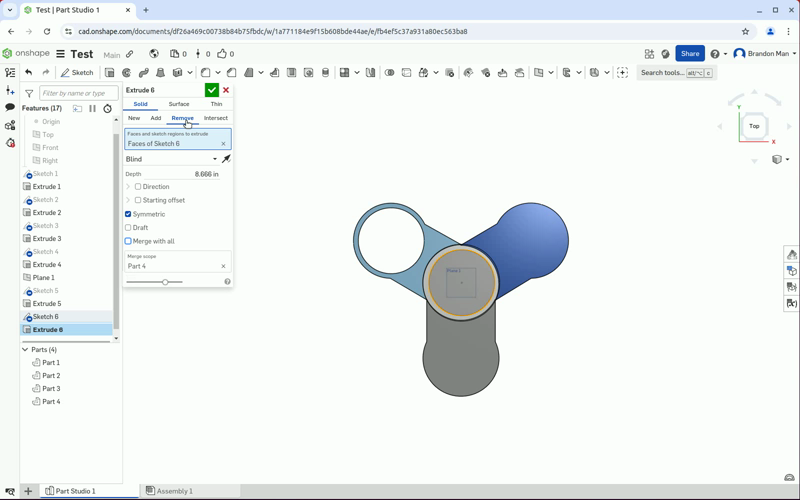
key(space)
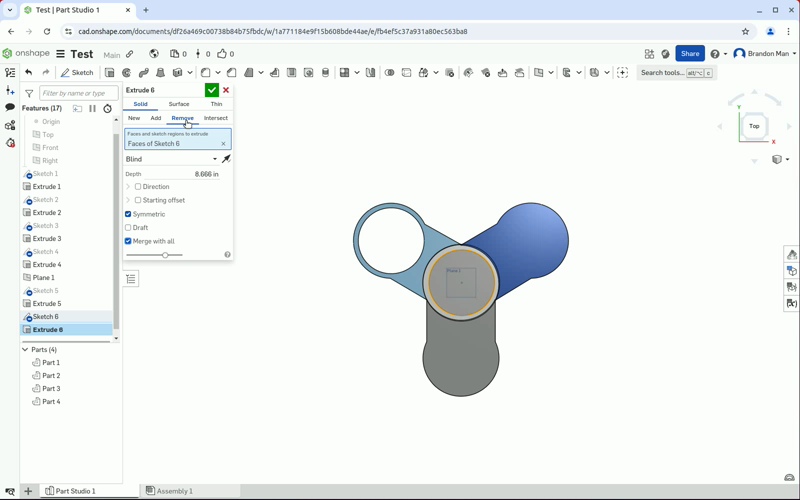
key(enter)
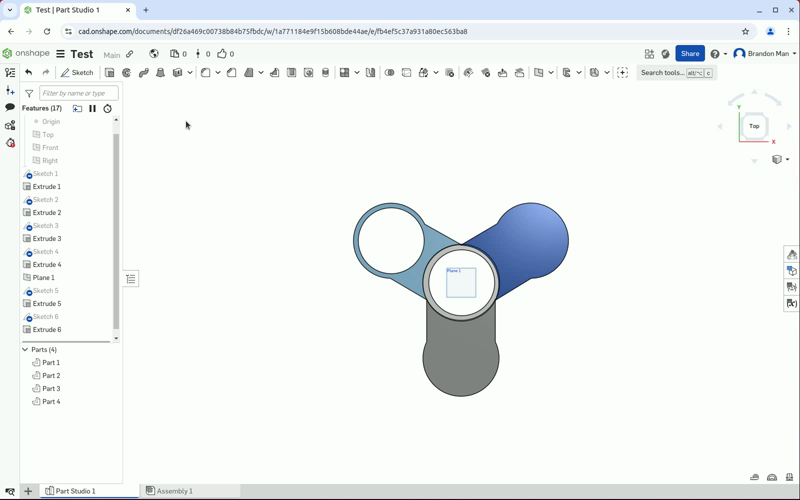
key(shift+h)
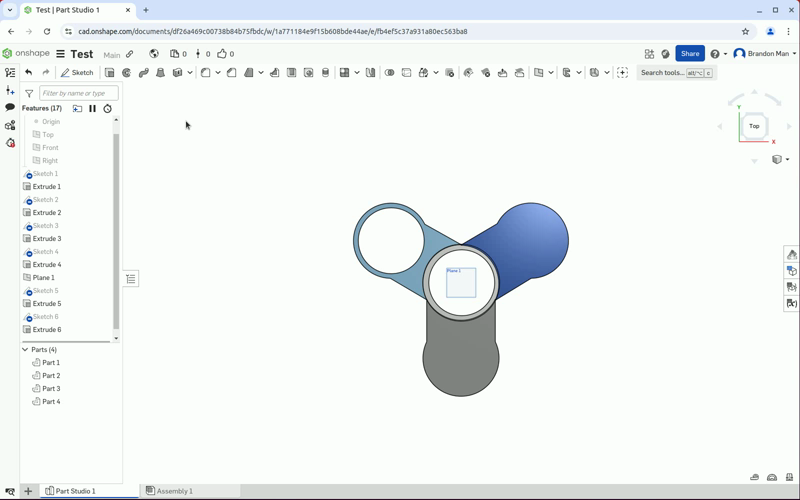
key(shift+h)
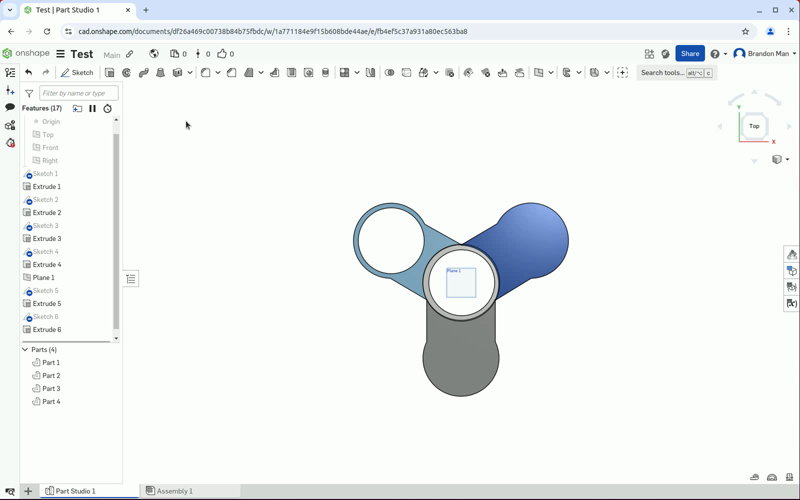
mouse_move(69, 176)
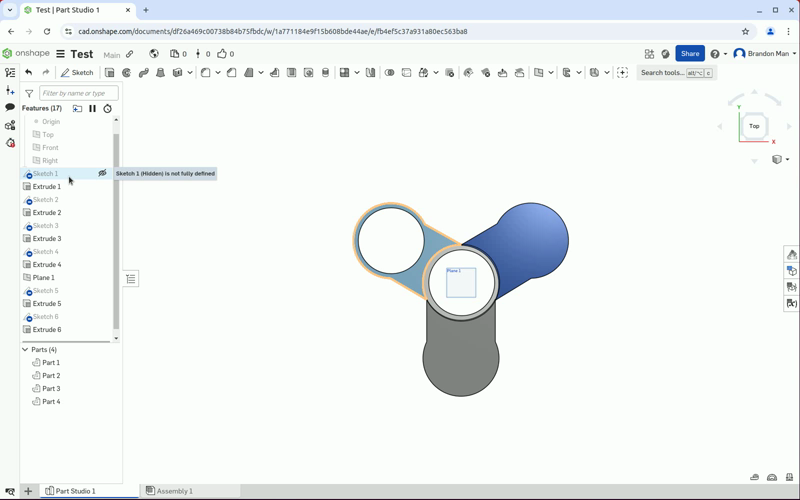
click(69, 176)
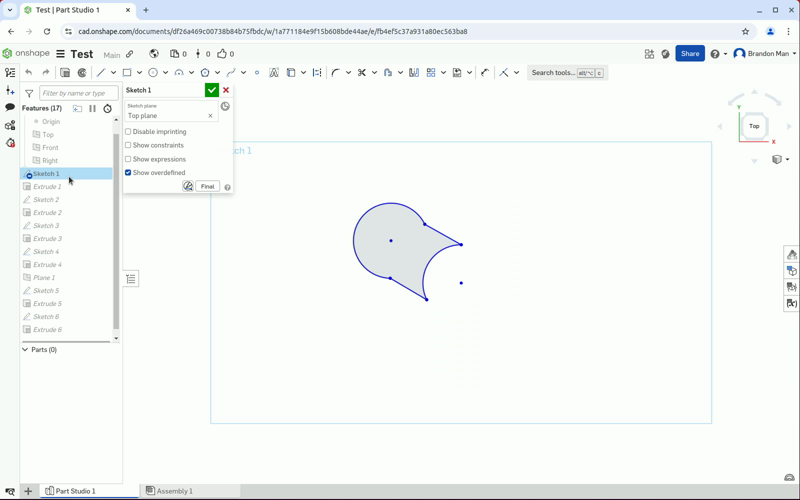
mouse_move(229, 92)
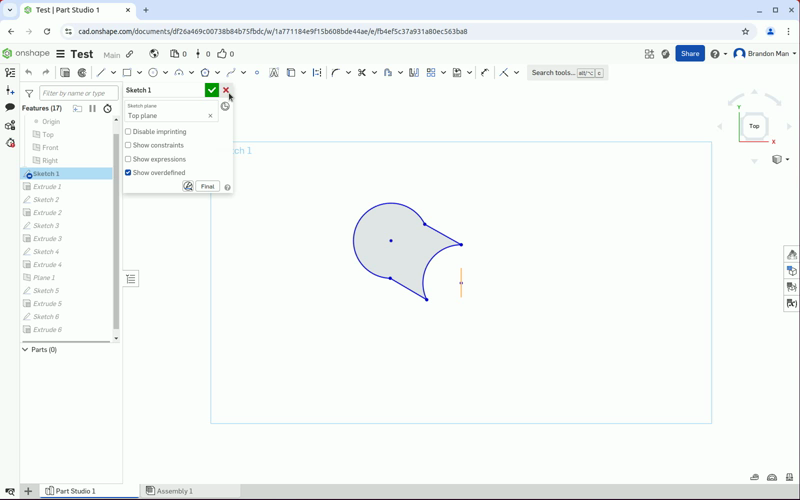
click(229, 92)
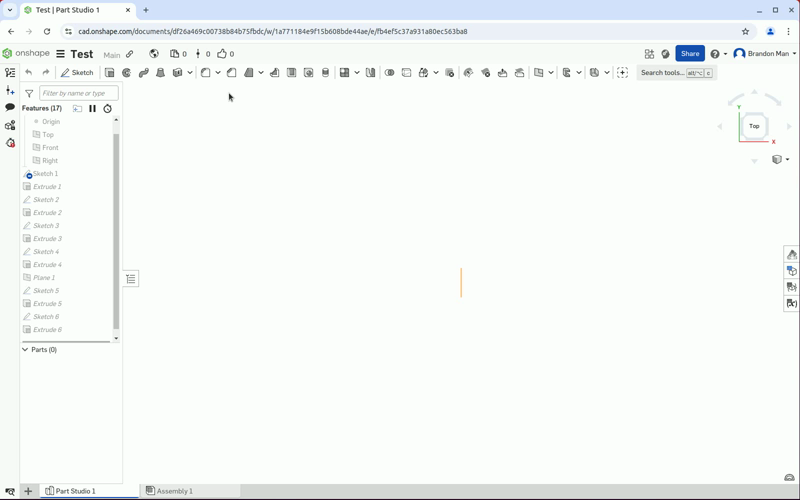
key(shift+s)
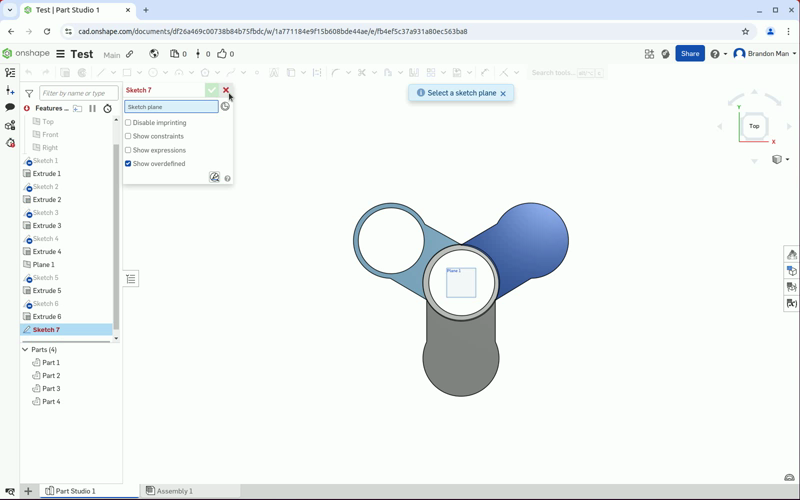
mouse_move(69, 267)
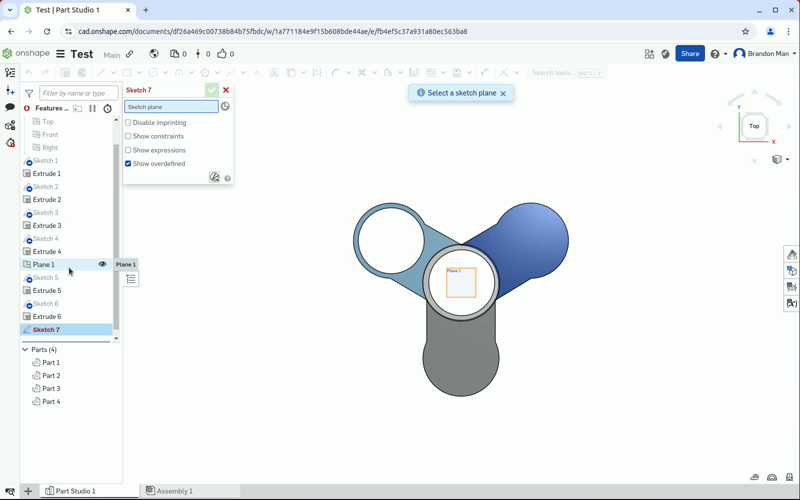
click(69, 267)
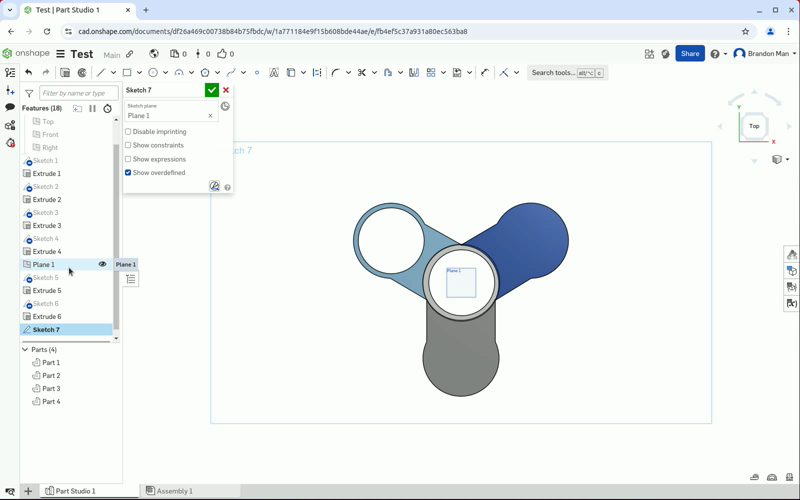
mouse_move(73, 352)
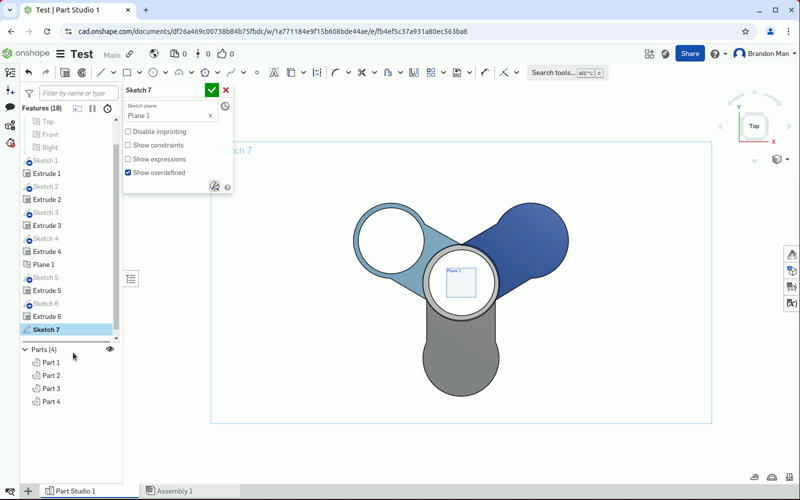
key(y)
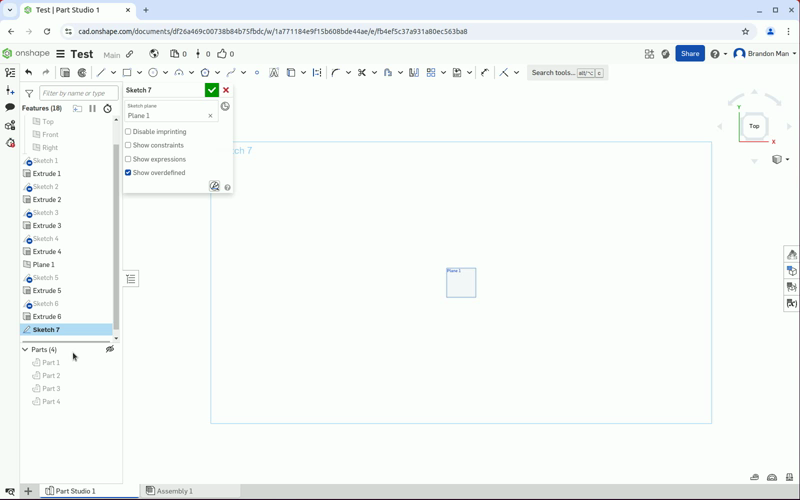
key(c)
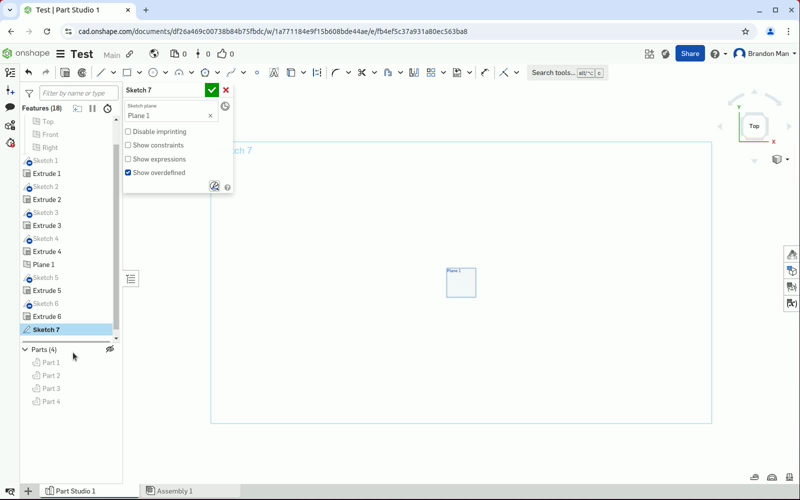
key_down(shift)
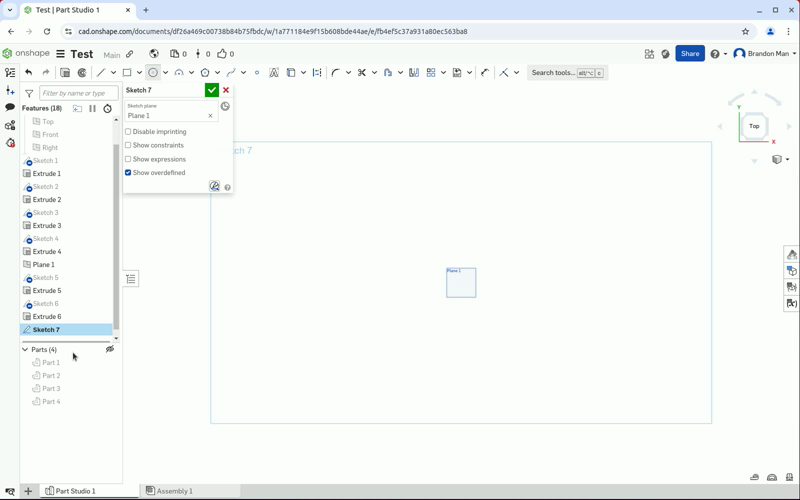
mouse_move(532, 240)
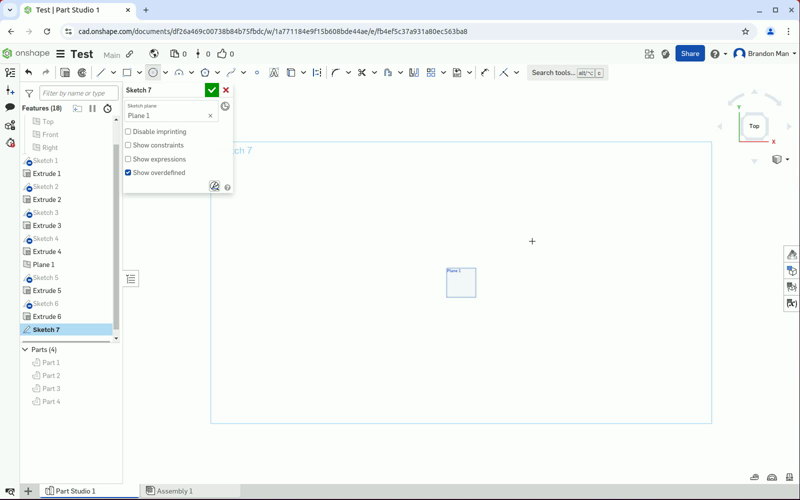
click(532, 240)
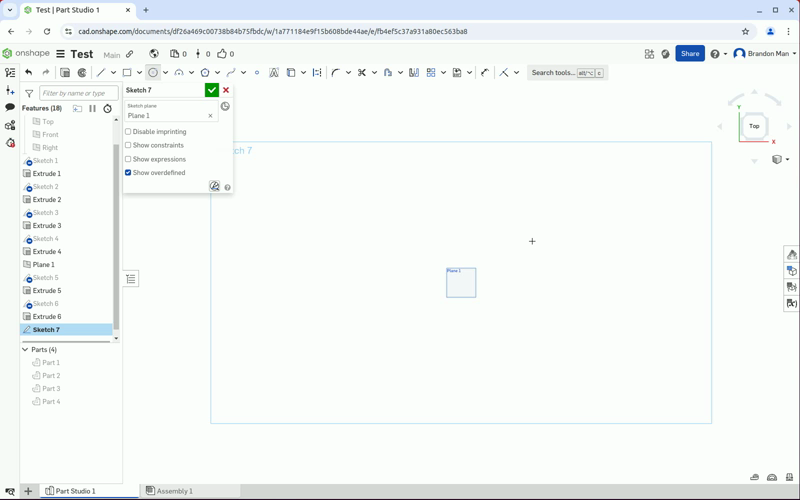
key_up(shift)
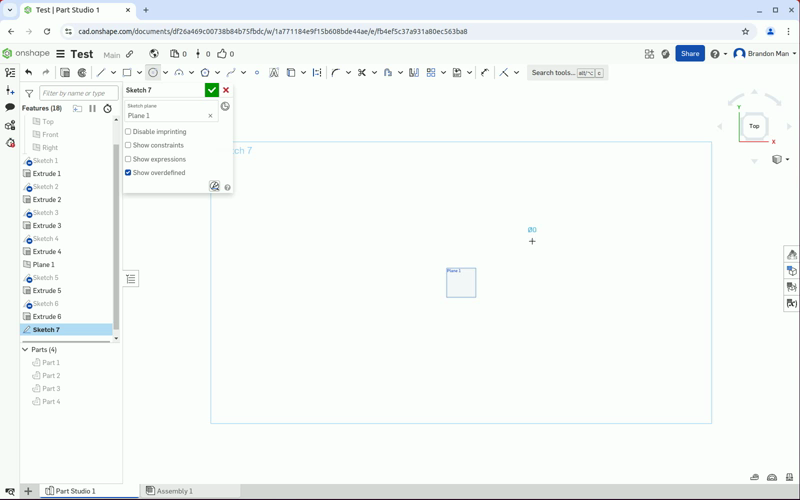
mouse_move(564, 240)
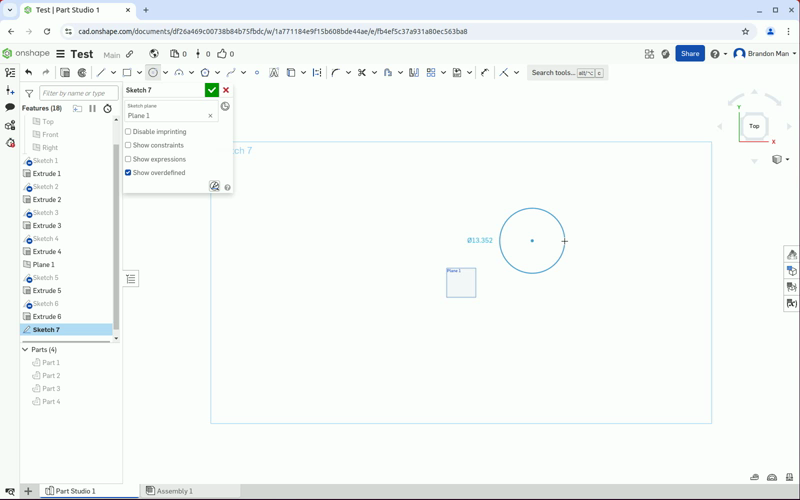
click(564, 240)
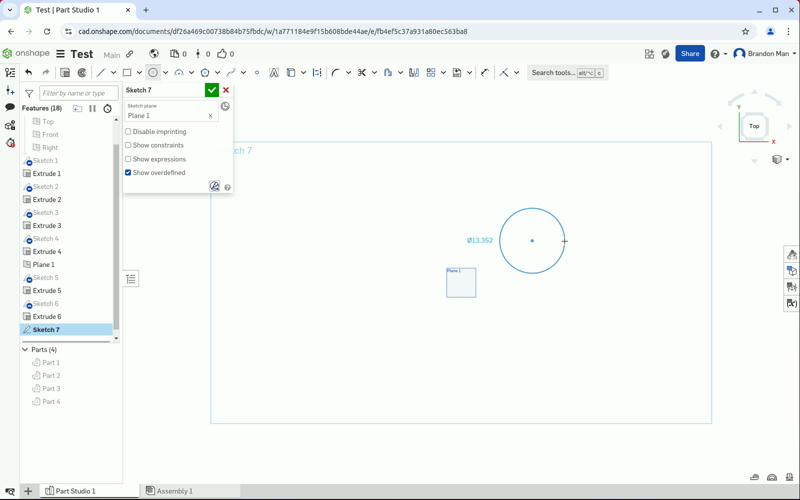
key(esc)
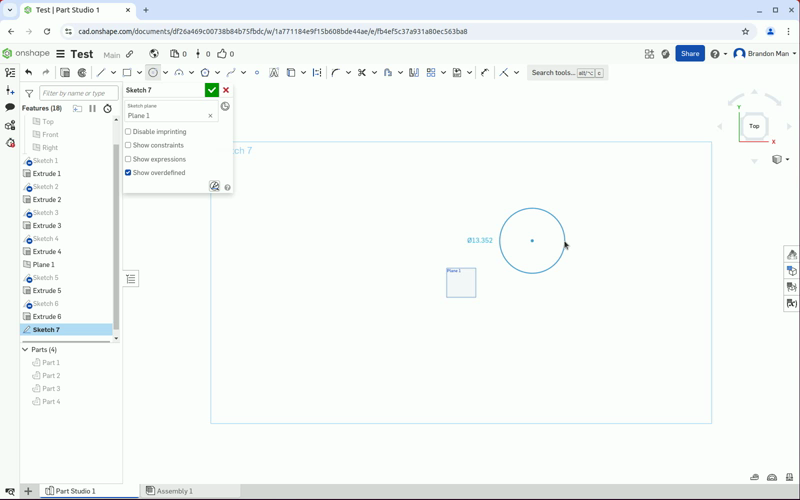
mouse_move(551, 234)
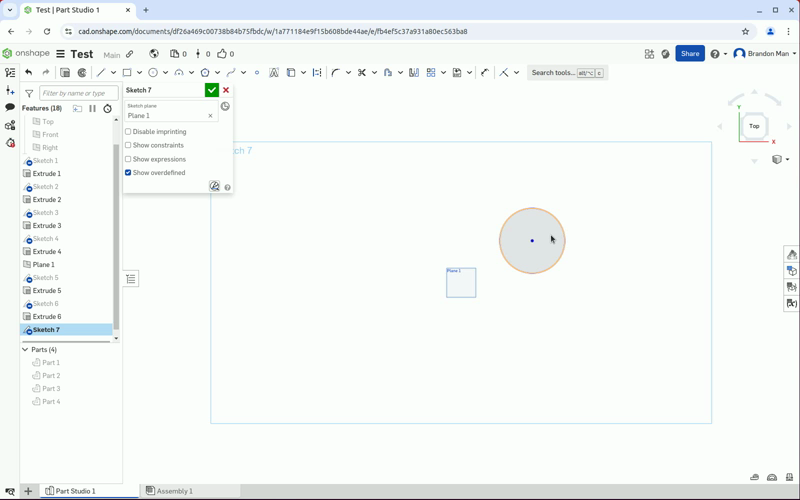
click(551, 234)
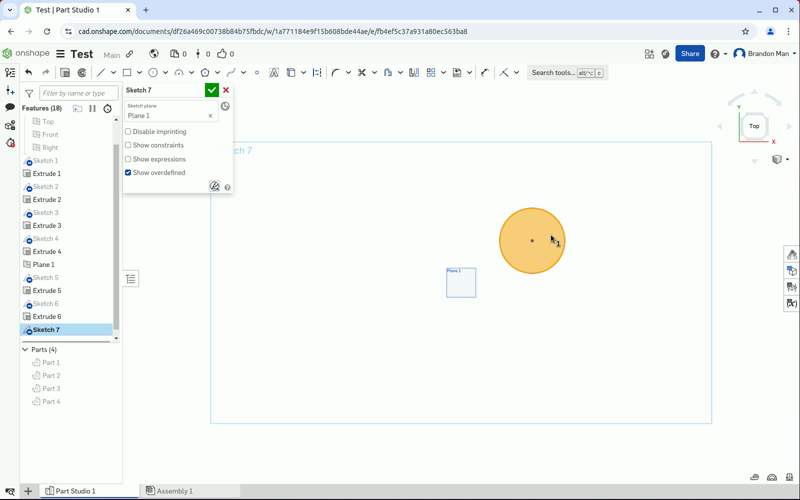
mouse_move(73, 352)
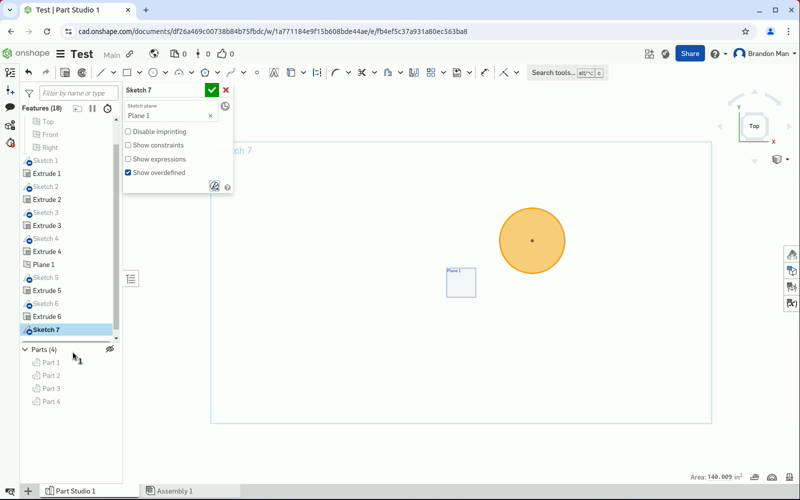
key(shift+y)
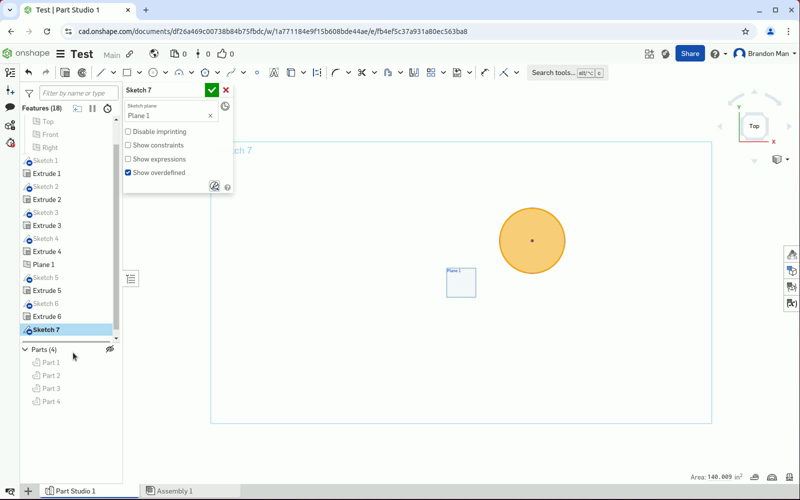
key(shift+e)
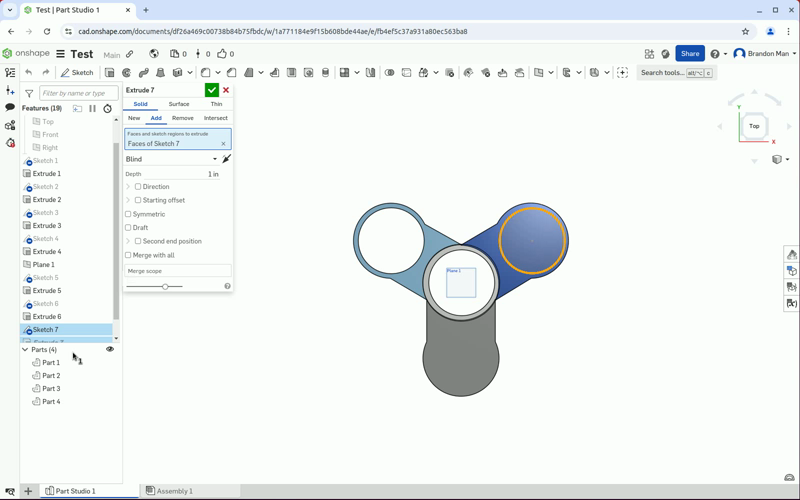
mouse_move(143, 106)
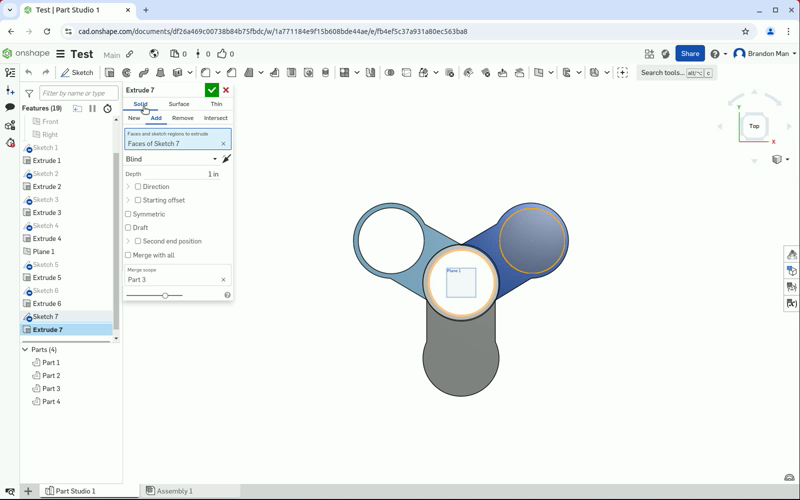
click(143, 106)
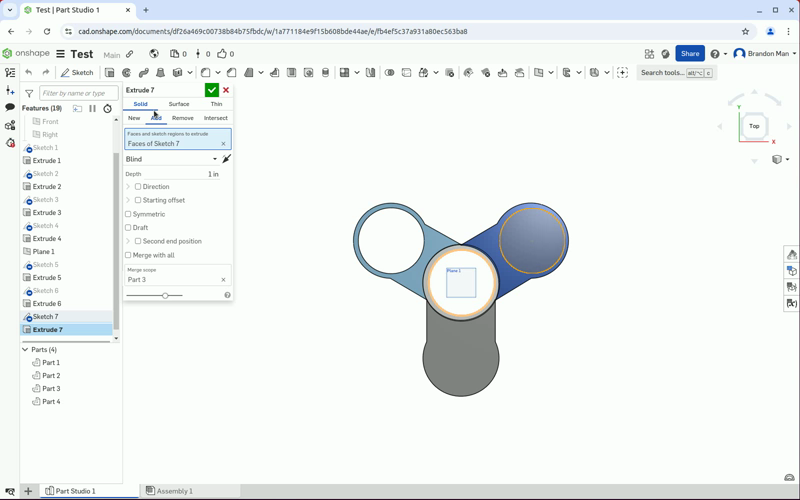
mouse_move(186, 120)
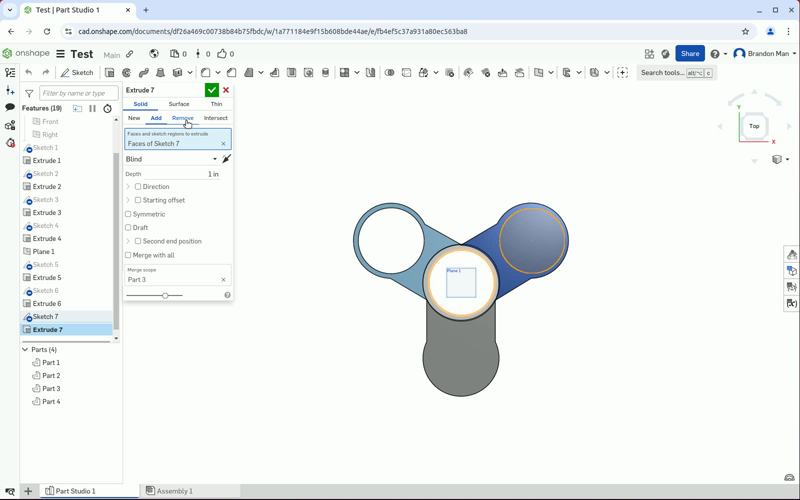
click(186, 120)
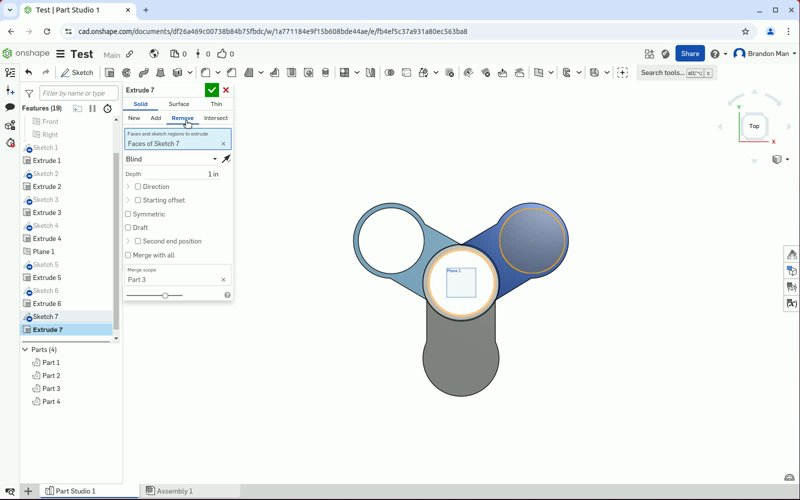
key(tab, 4)
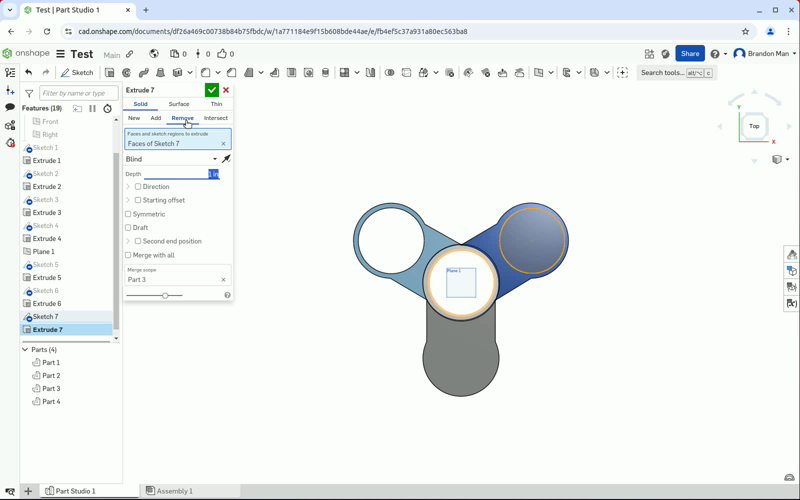
text(8.666)
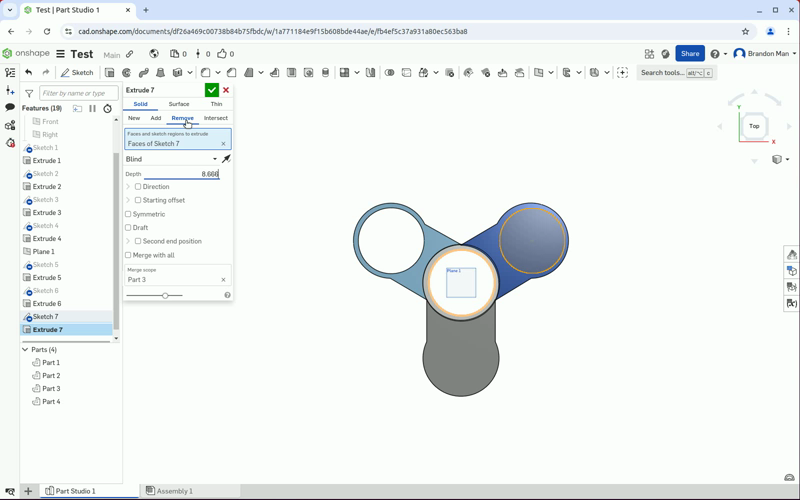
key(tab, 3)
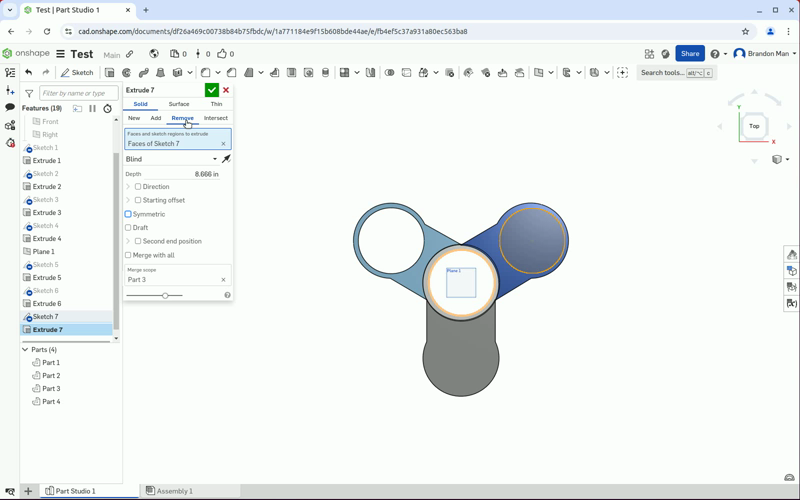
key(space)
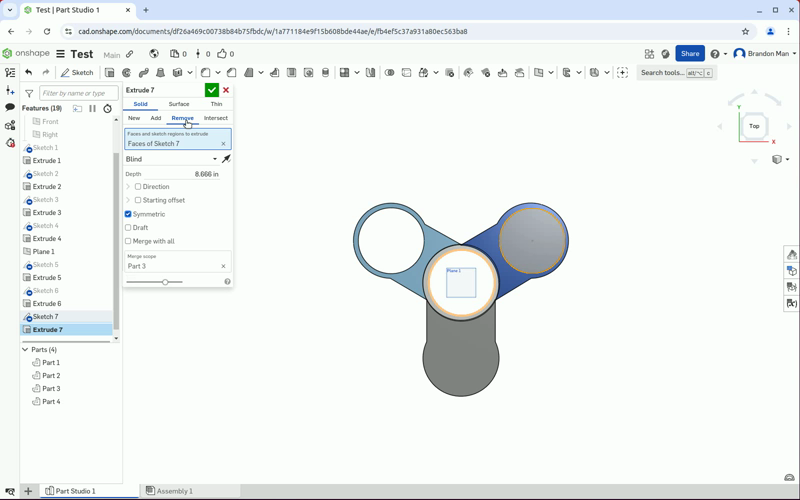
key(tab, 2)
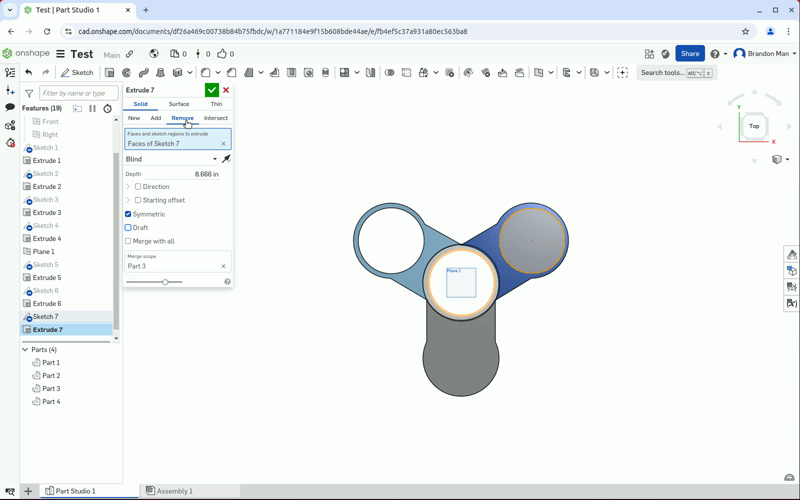
key(space)
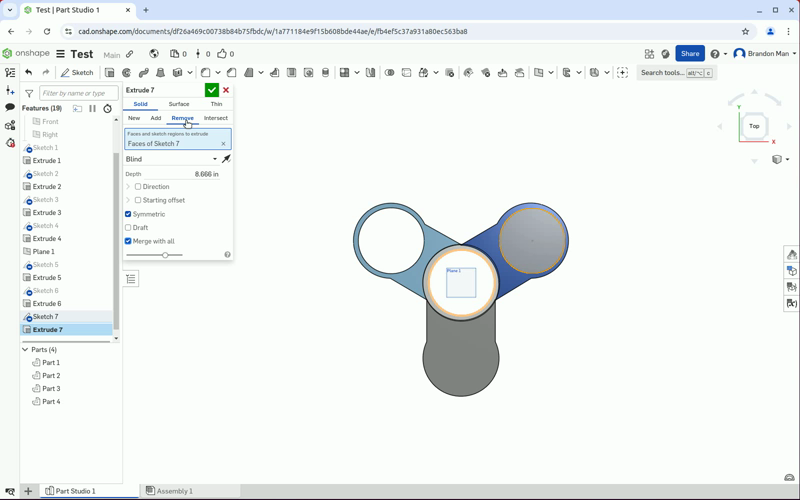
key(enter)
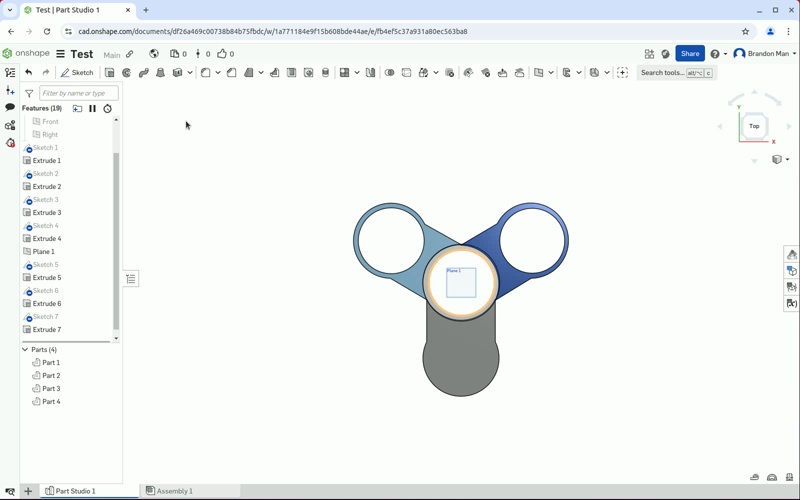
key(shift+h)
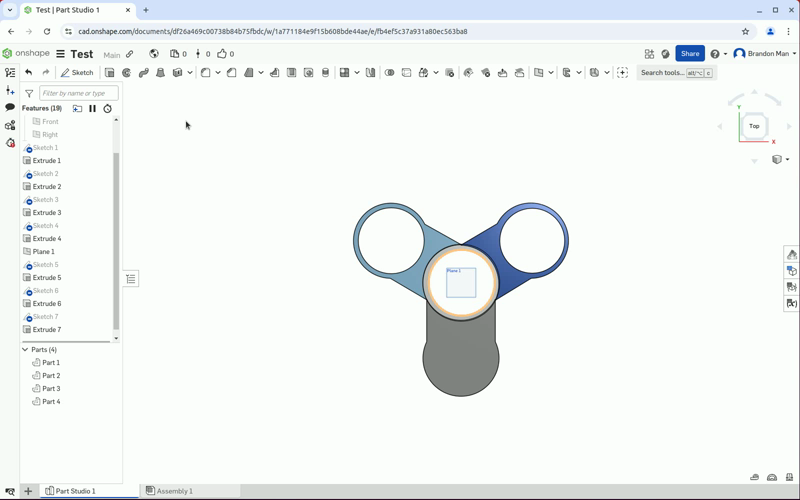
key(shift+h)
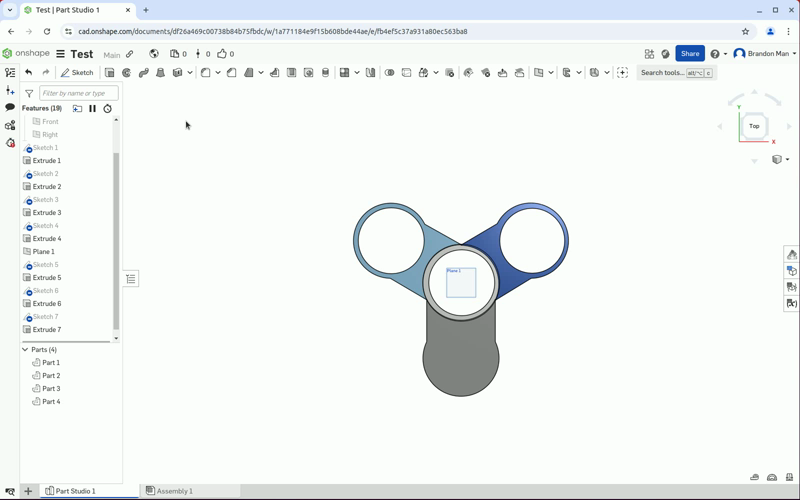
mouse_move(69, 150)
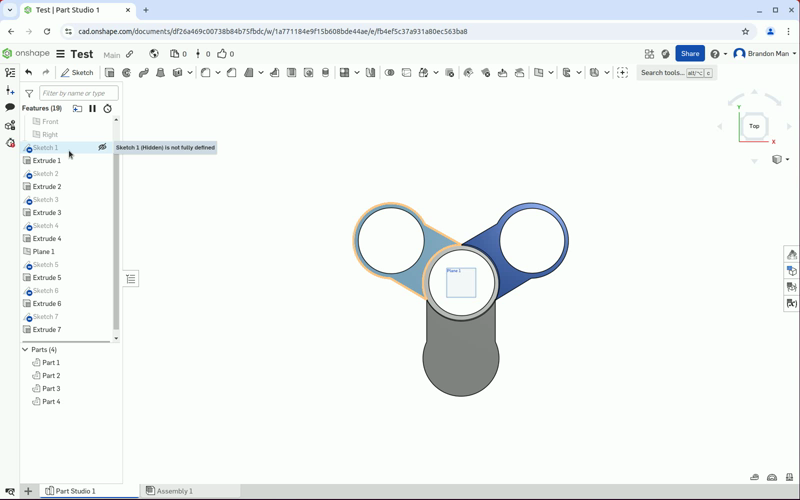
click(69, 150)
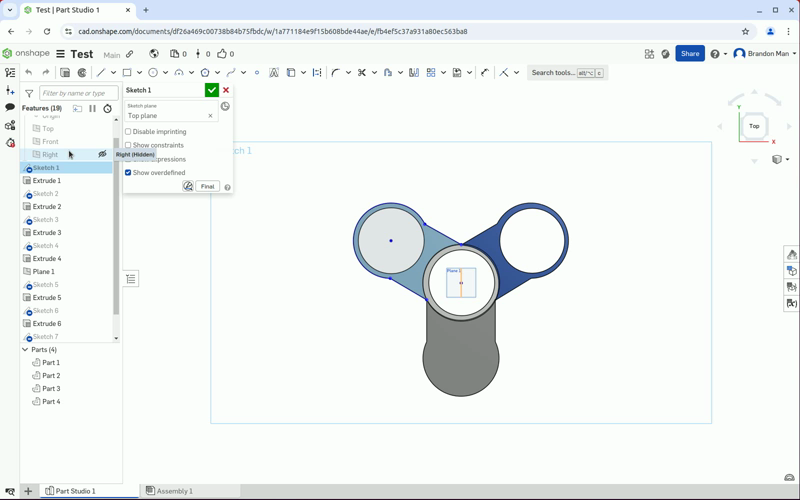
mouse_move(229, 92)
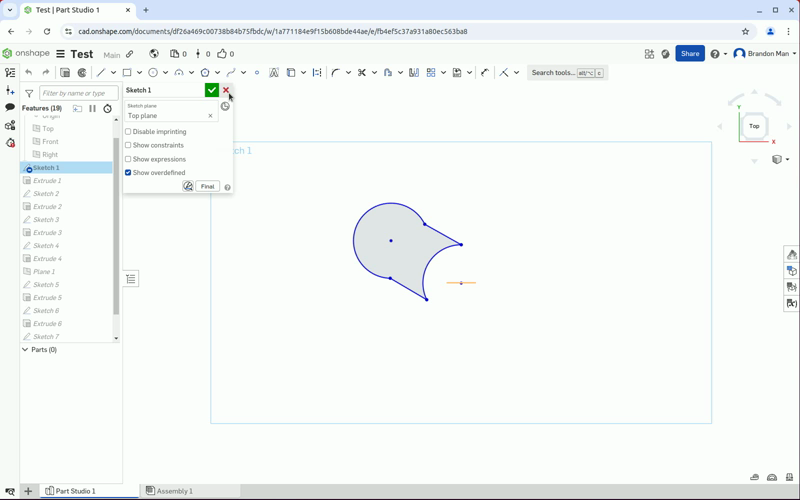
click(229, 92)
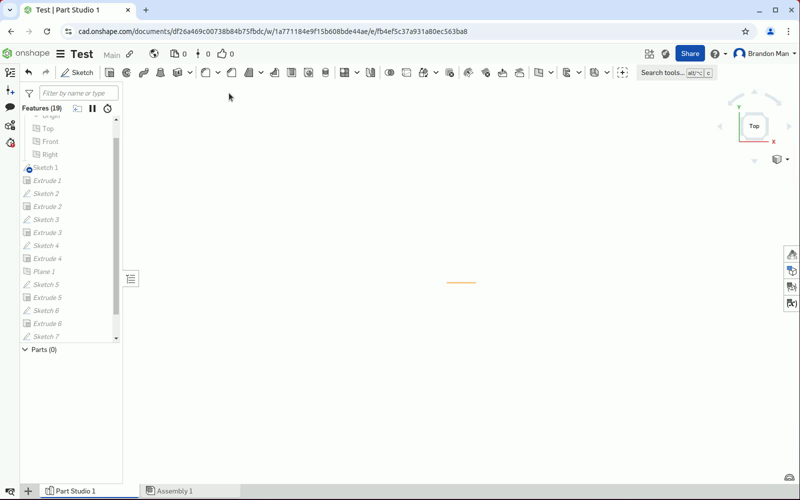
key(shift+s)
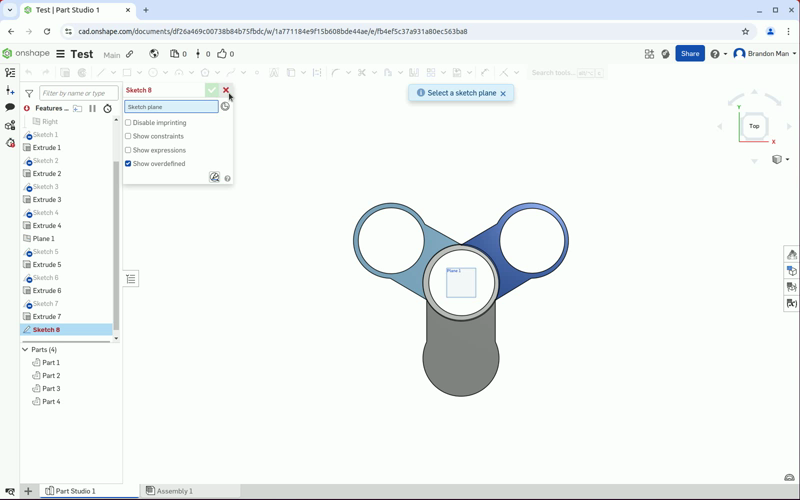
mouse_move(69, 241)
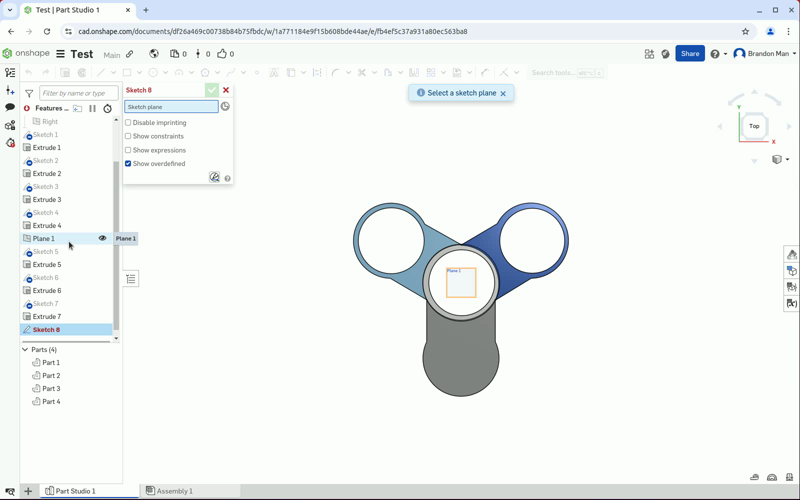
click(69, 241)
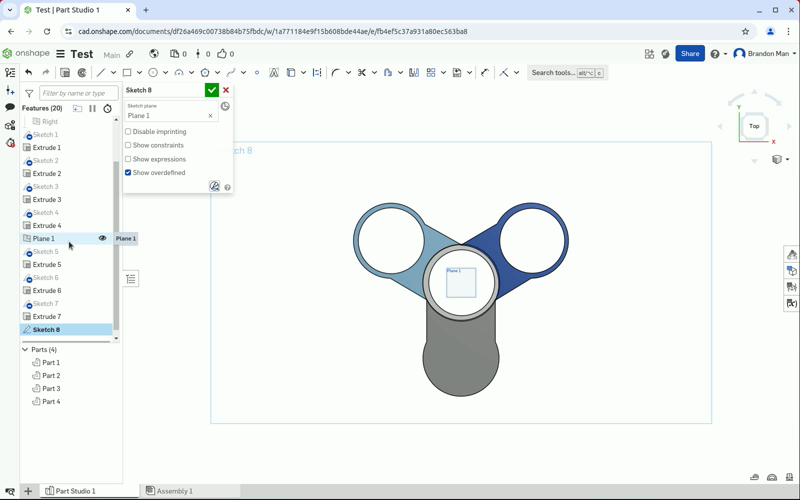
mouse_move(73, 352)
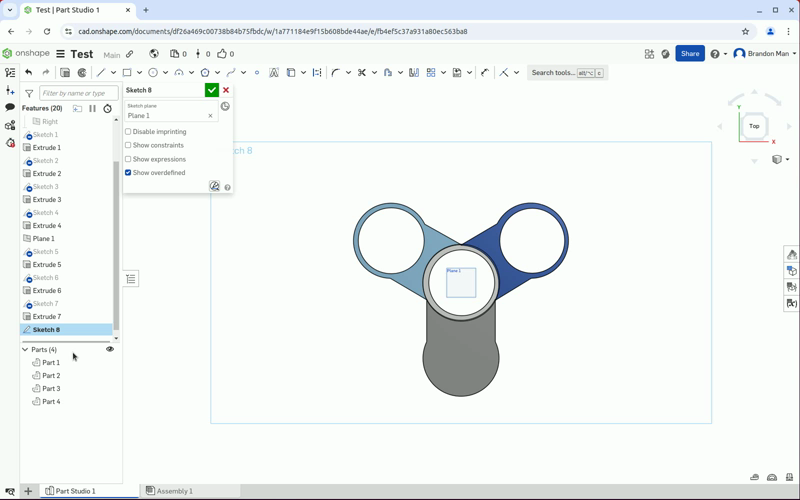
key(y)
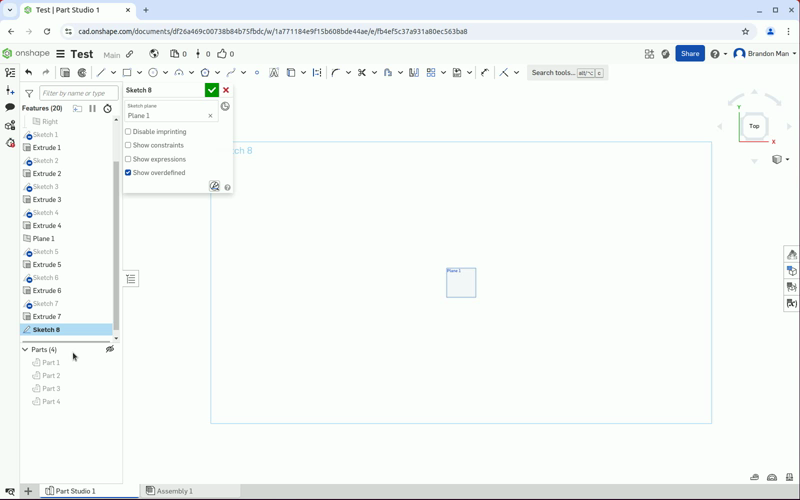
key(c)
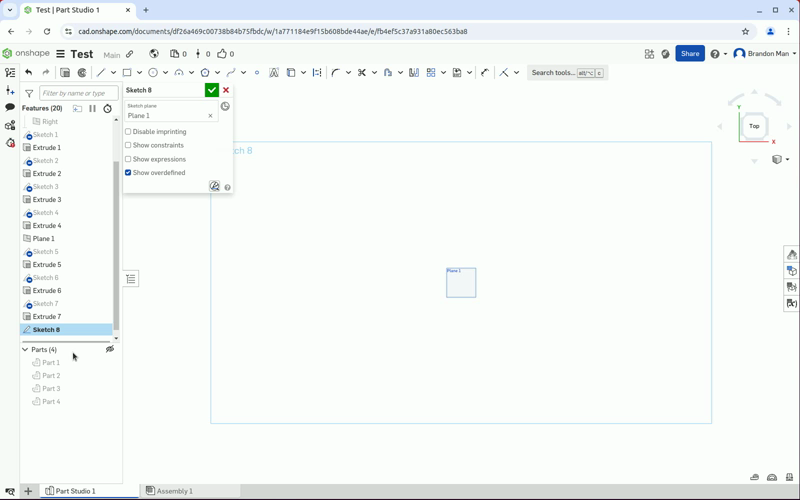
key_down(shift)
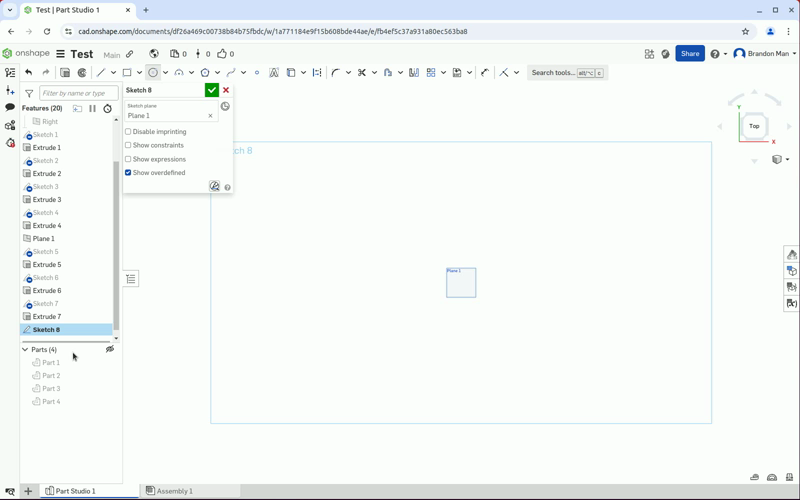
mouse_move(461, 357)
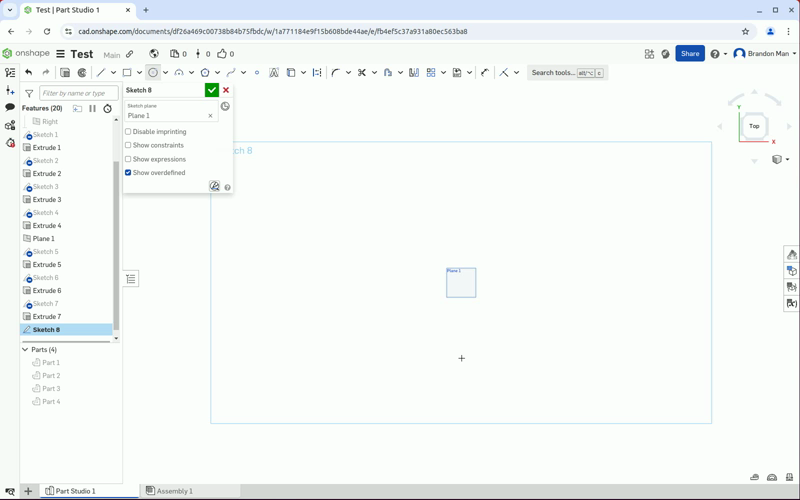
click(461, 357)
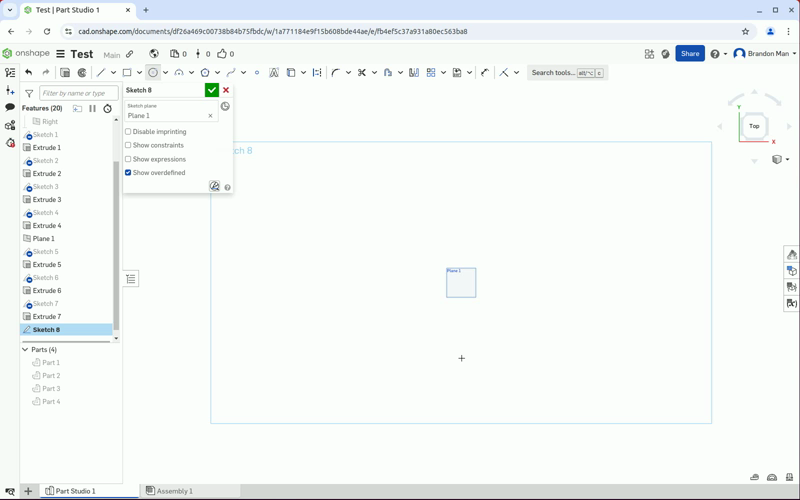
key_up(shift)
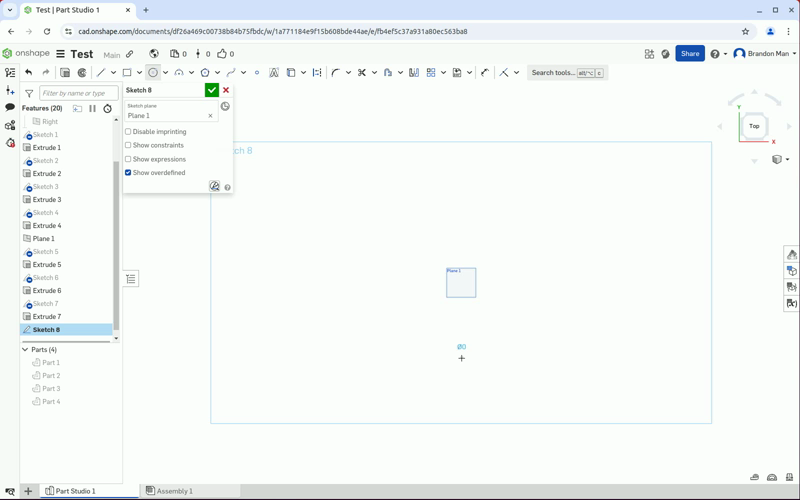
mouse_move(494, 357)
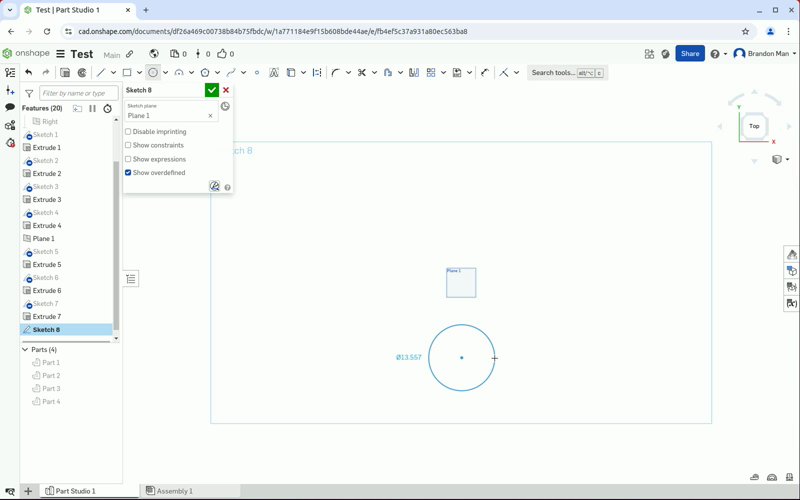
click(494, 357)
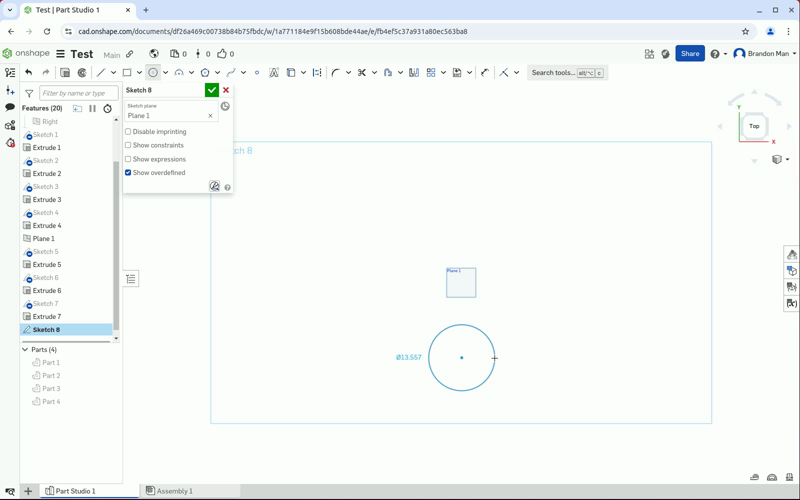
key(esc)
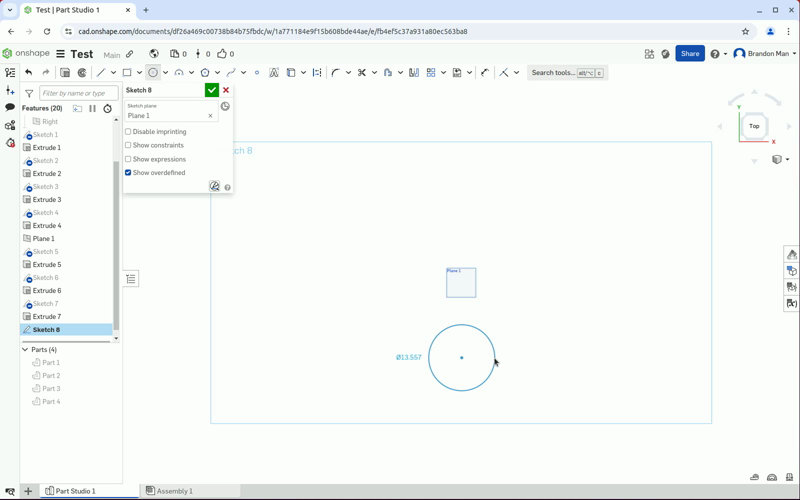
mouse_move(464, 357)
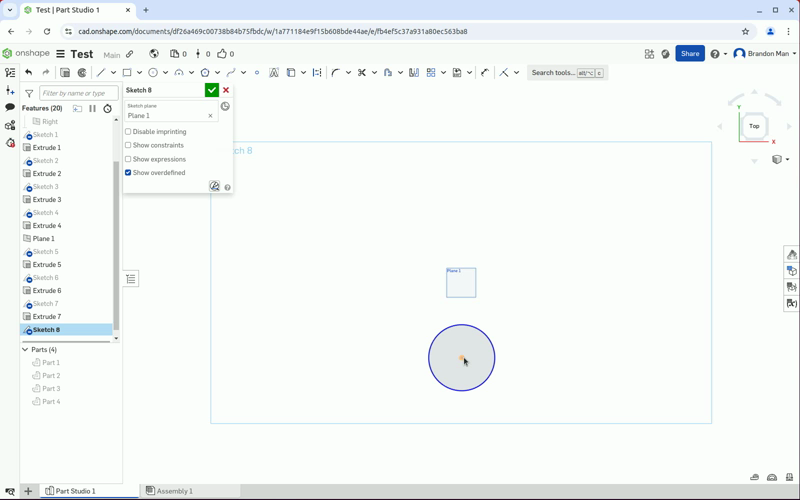
click(464, 357)
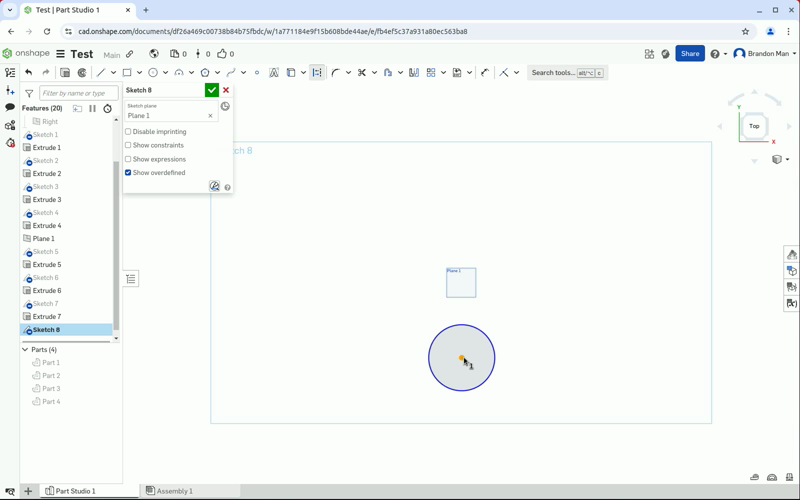
mouse_move(73, 352)
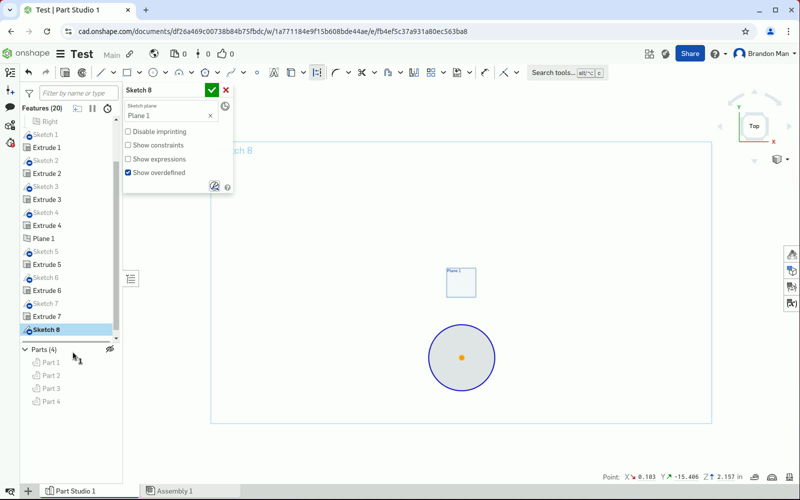
key(shift+y)
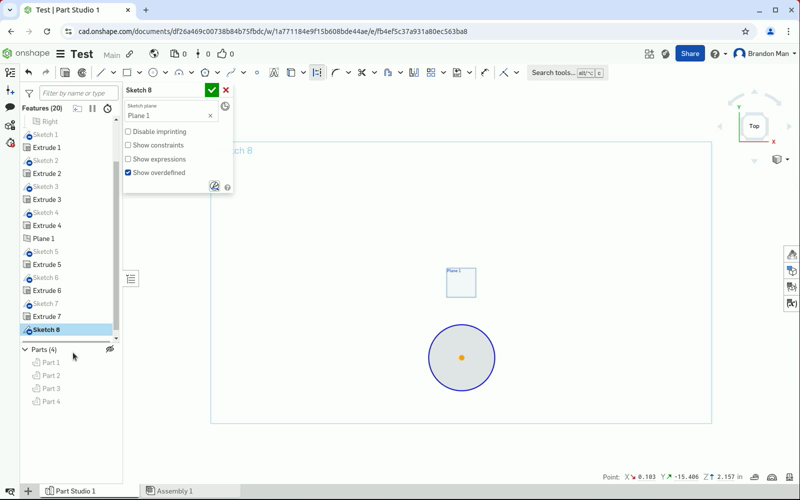
key(shift+e)
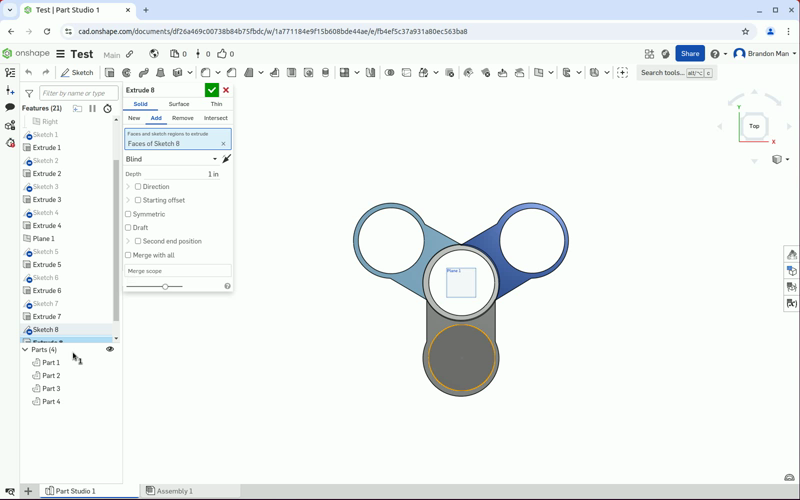
mouse_move(143, 106)
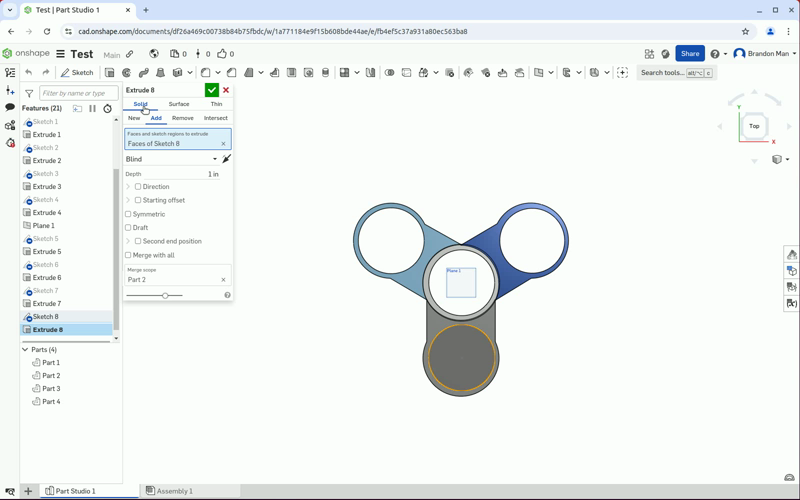
click(143, 106)
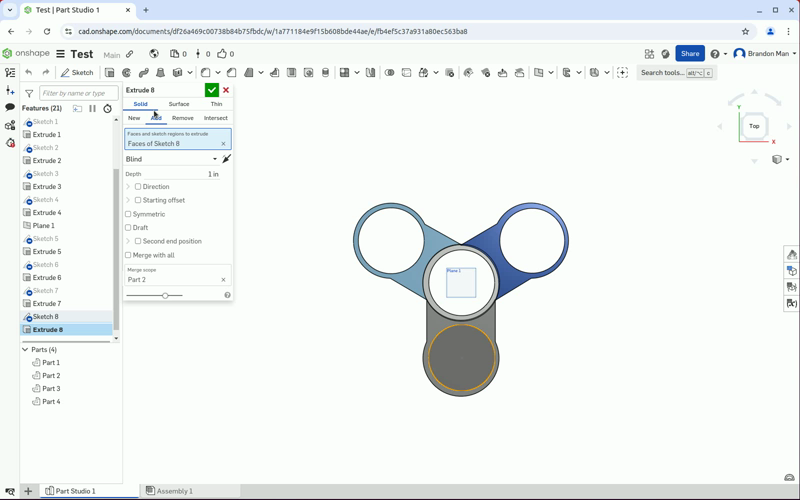
mouse_move(186, 120)
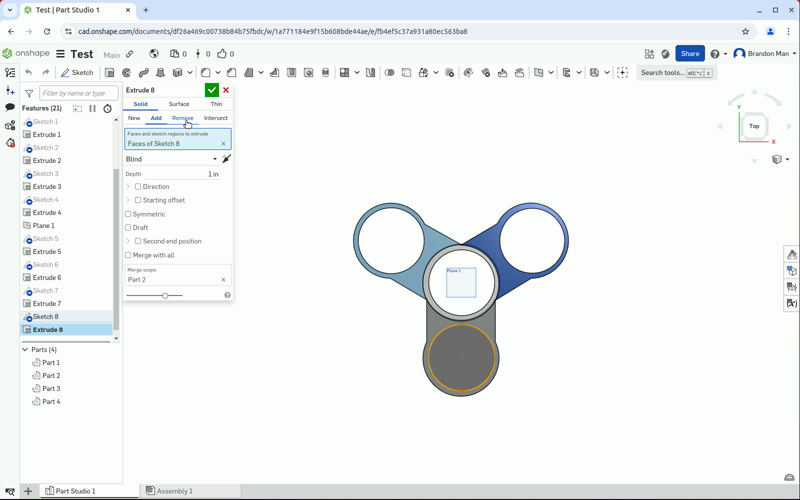
click(186, 120)
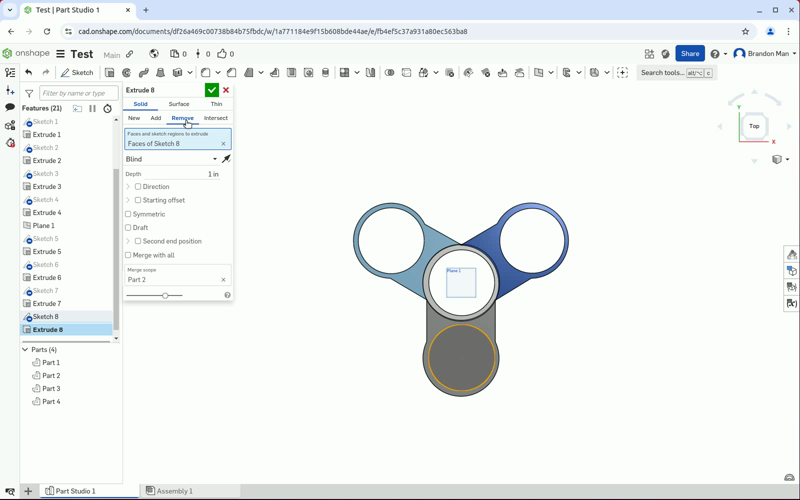
key(tab, 4)
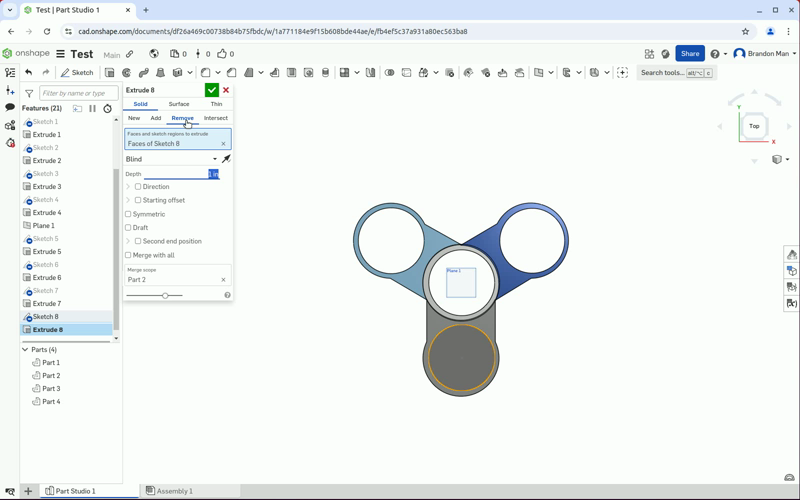
text(8.666)
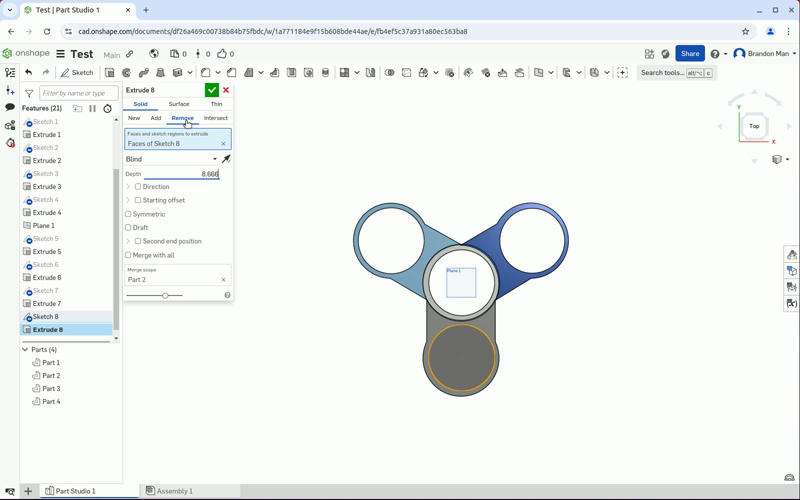
key(tab, 3)
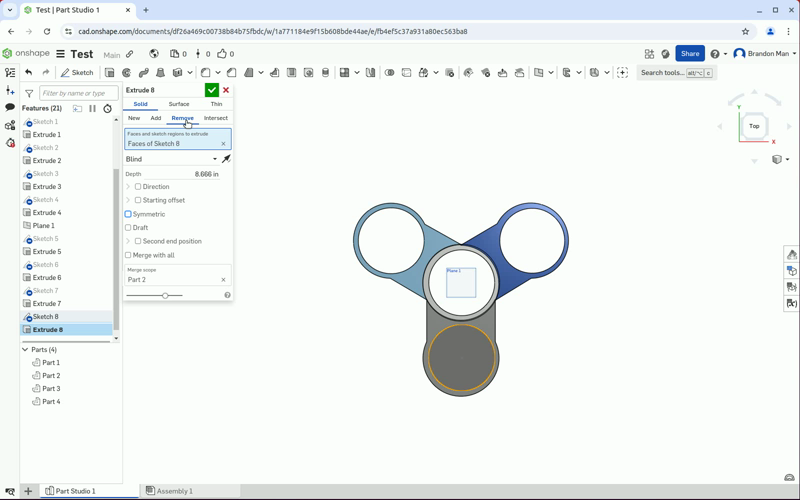
key(space)
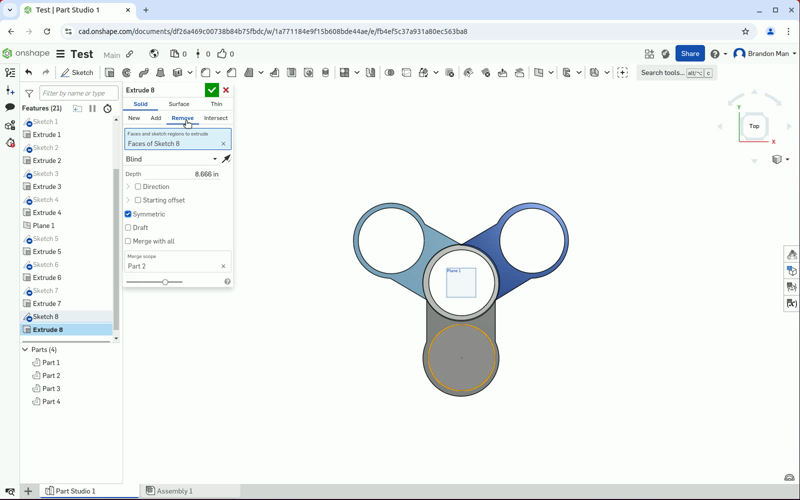
key(tab, 2)
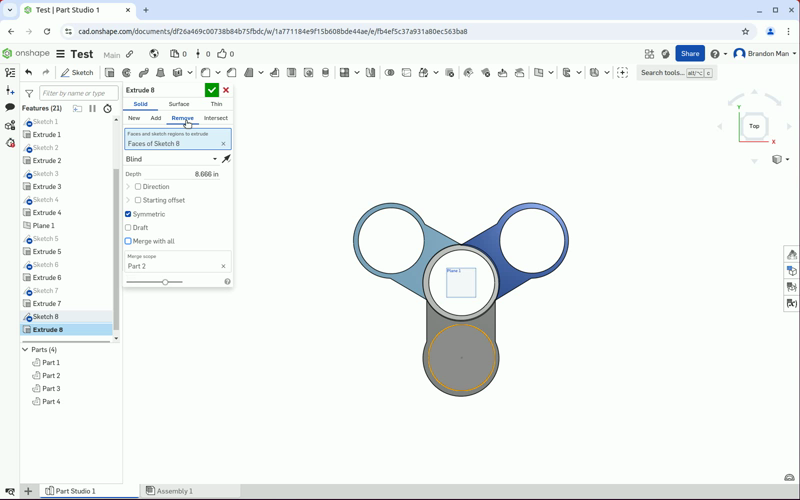
key(space)
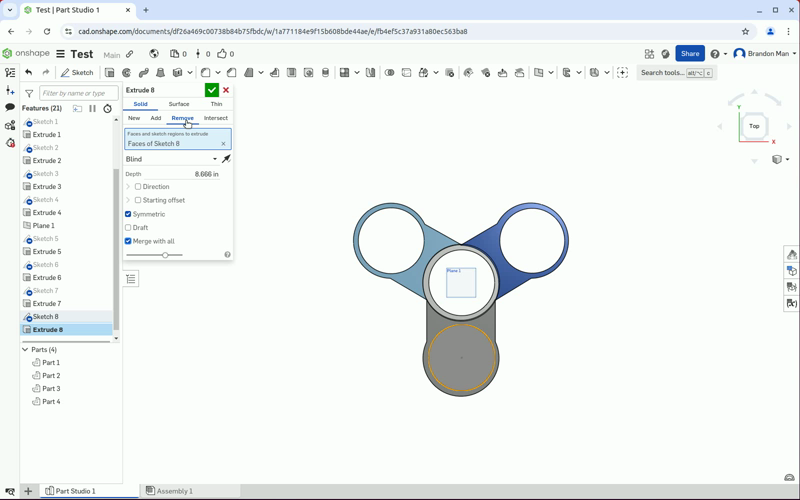
key(enter)
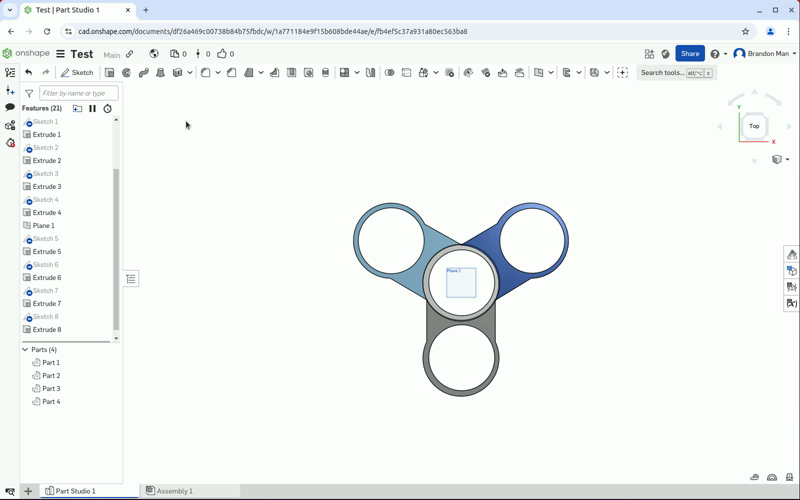
key(shift+h)
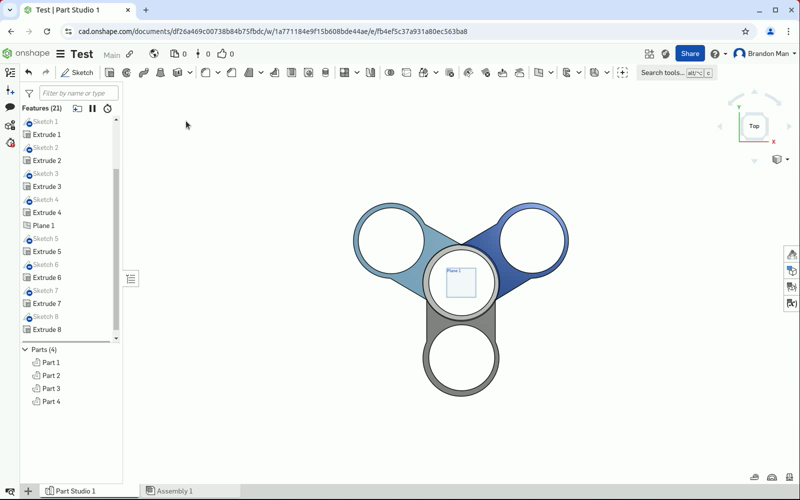
key(shift+h)
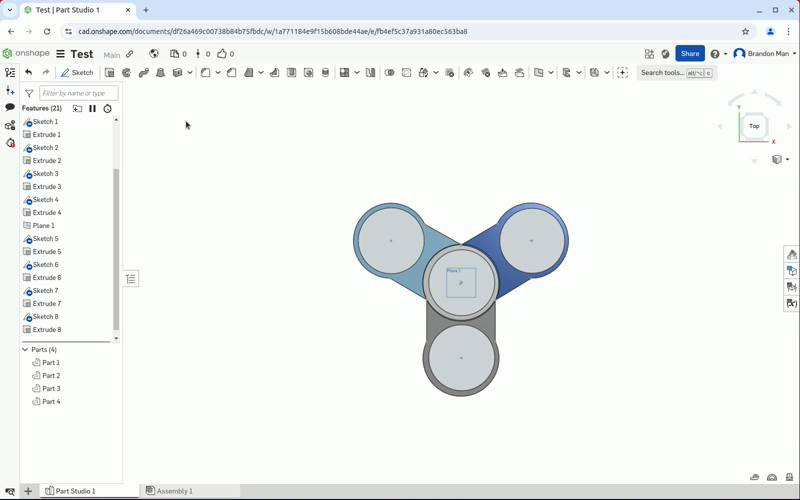
key(shift+7)
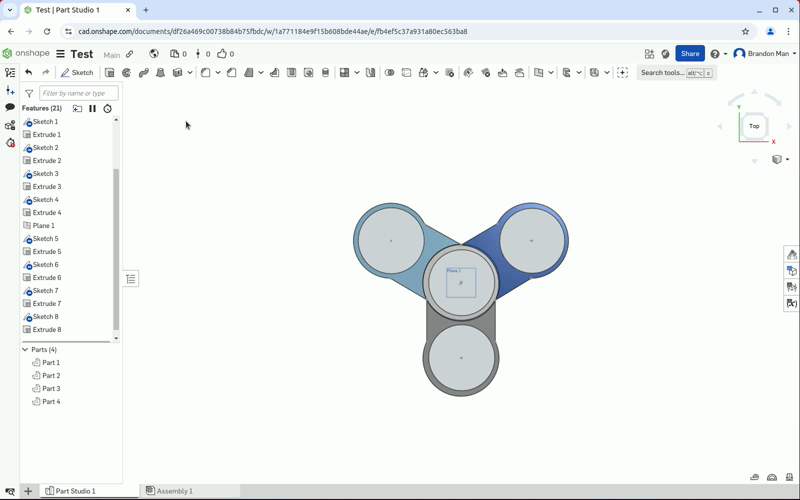
key(up, 3)
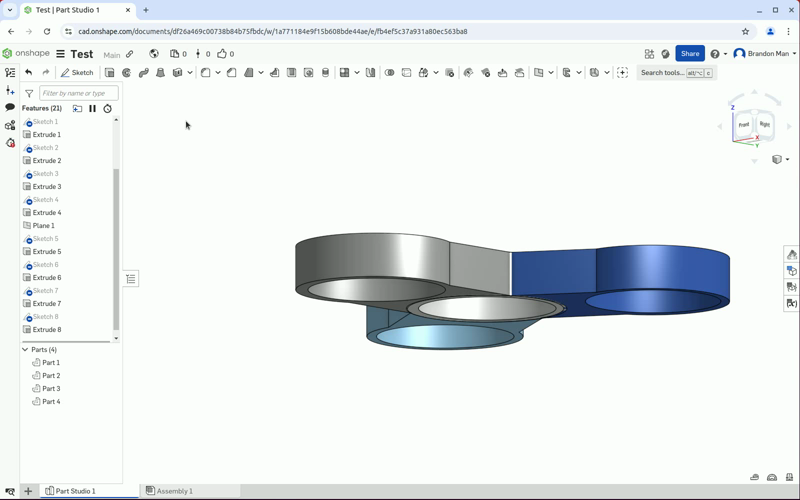
key(left, 3)
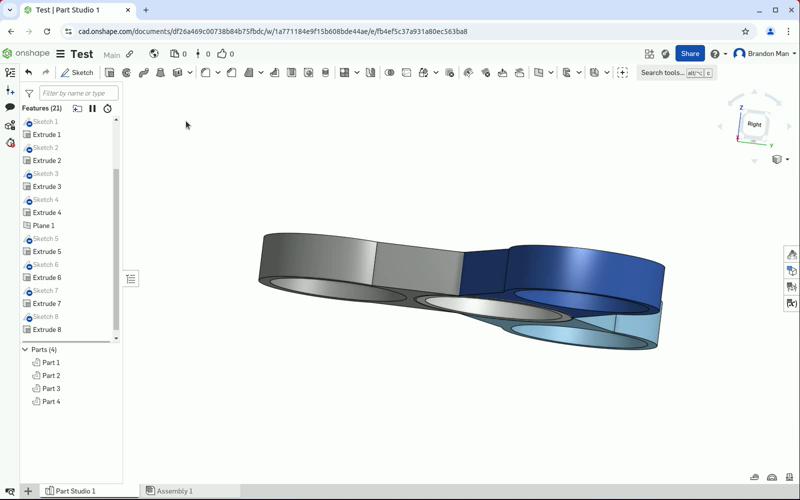
key(right, 3)
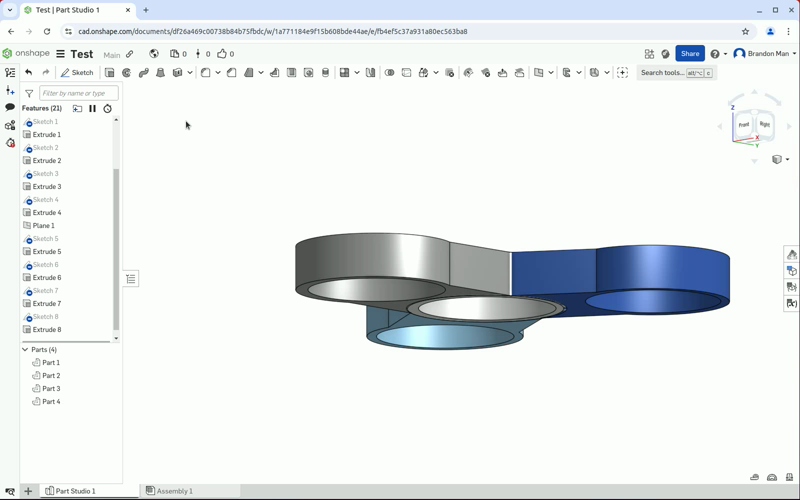
key(down, 3)
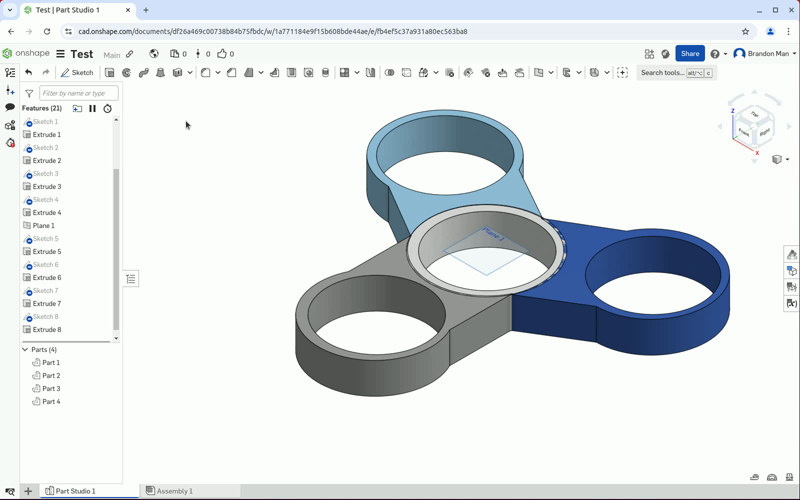
mouse_move(69, 124)
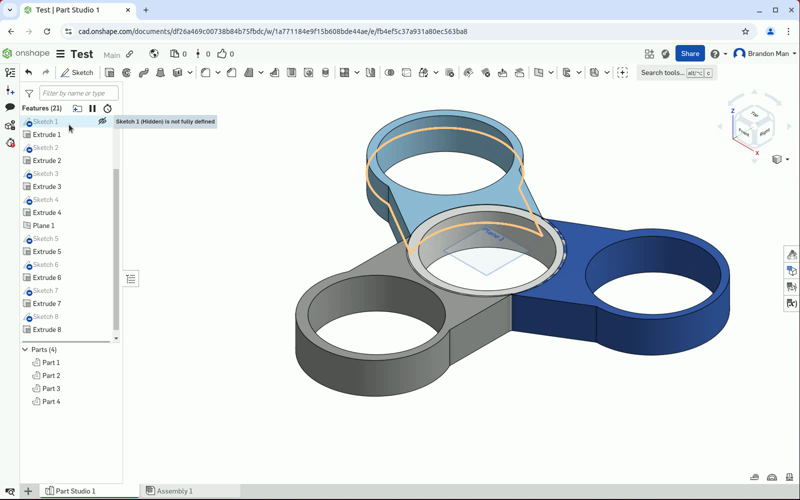
click(69, 124)